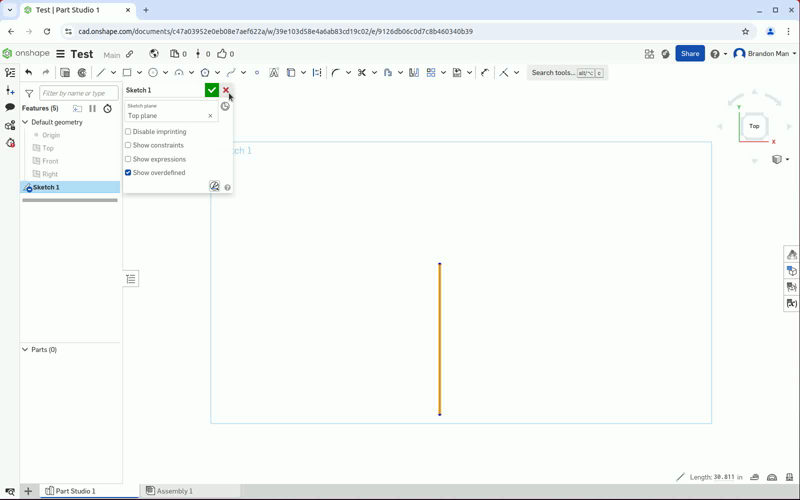
key(shift+h)
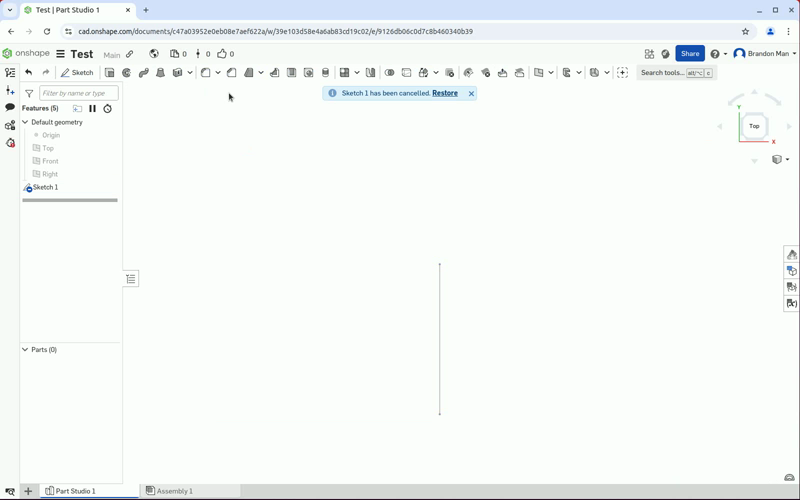
key(shift+s)
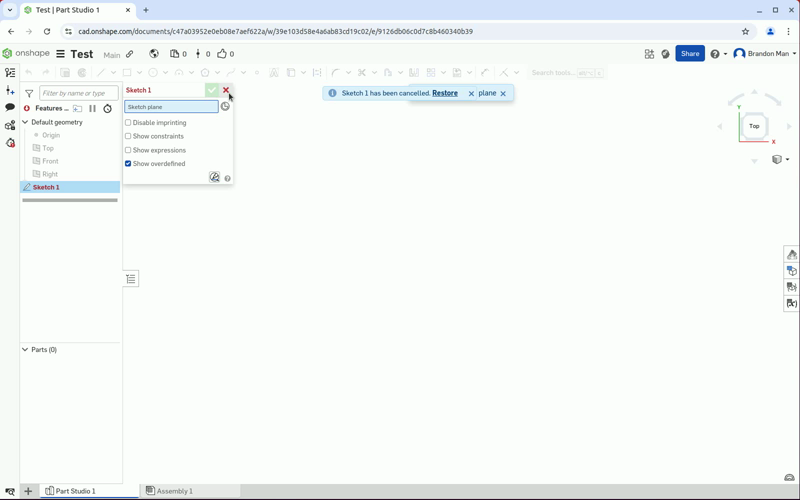
mouse_move(73, 150)
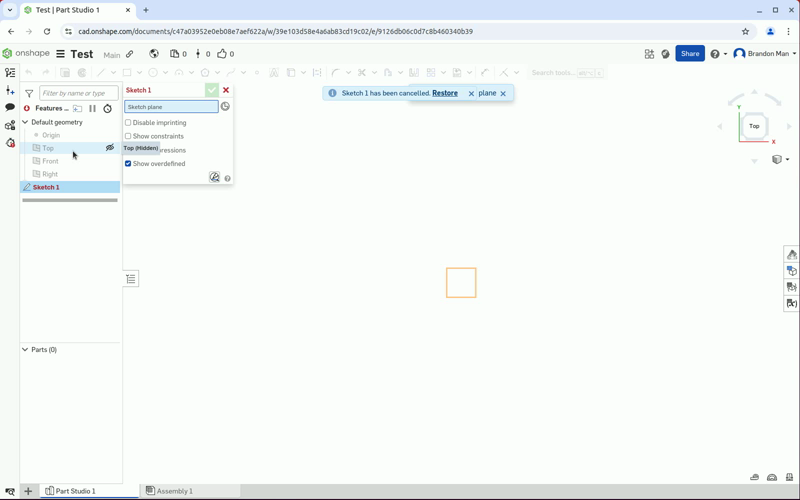
click(73, 150)
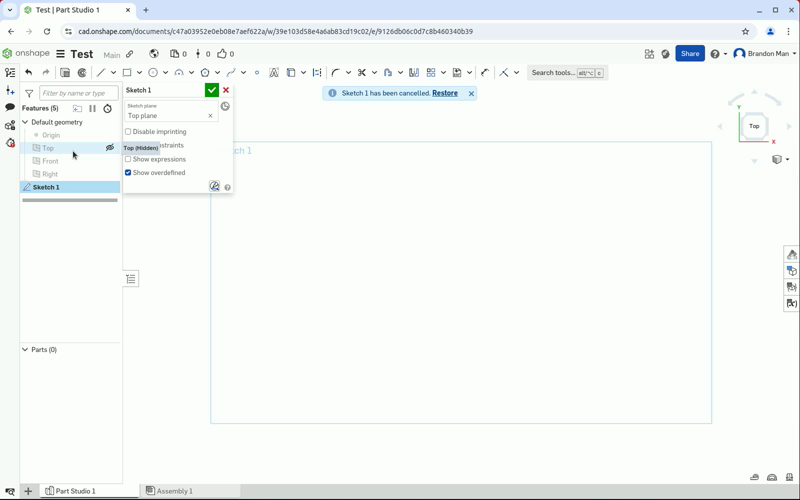
mouse_move(73, 352)
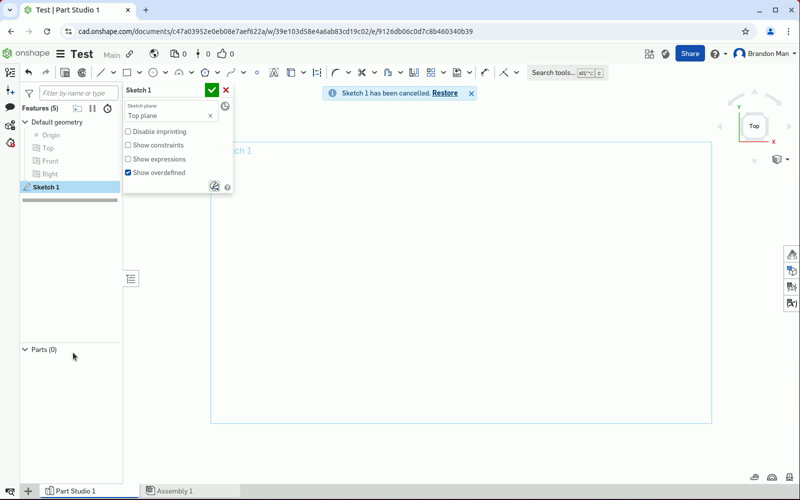
key(y)
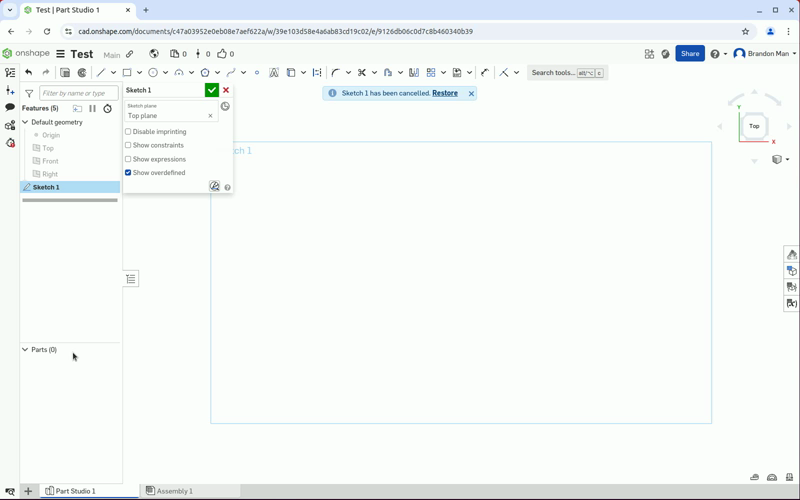
key(a)
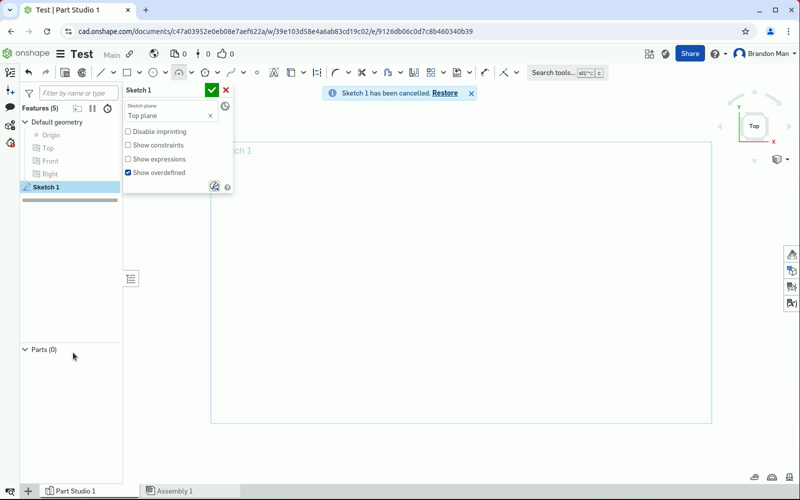
key_down(shift)
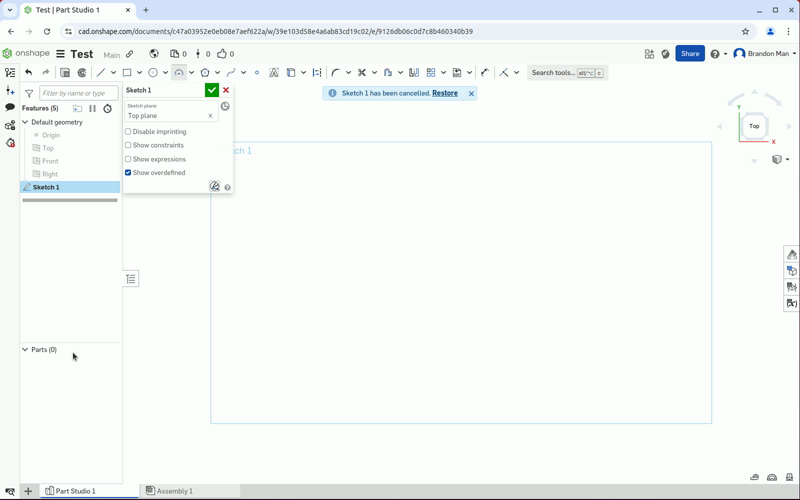
mouse_move(460, 258)
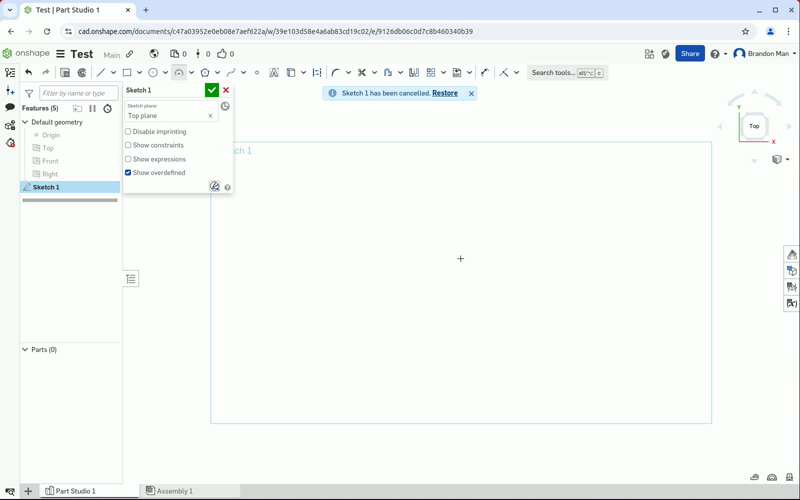
click(460, 258)
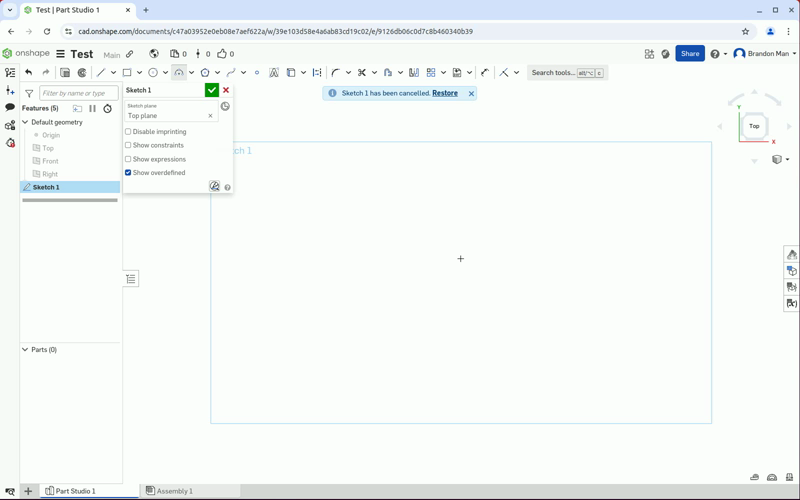
key_up(shift)
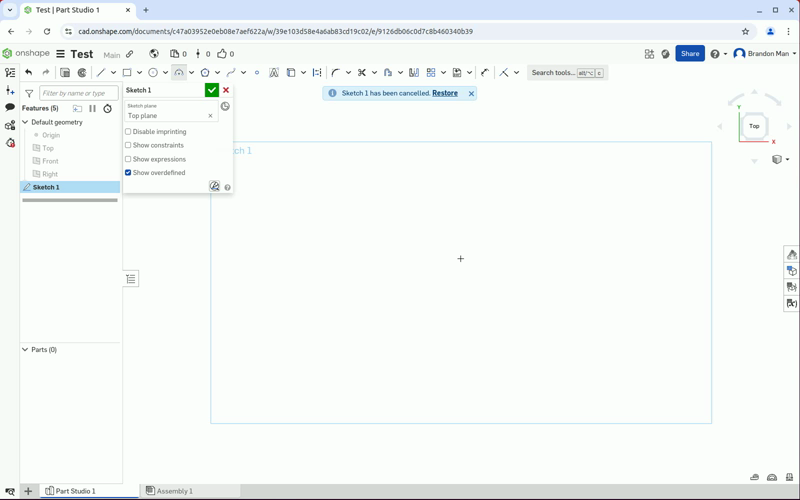
key_down(shift)
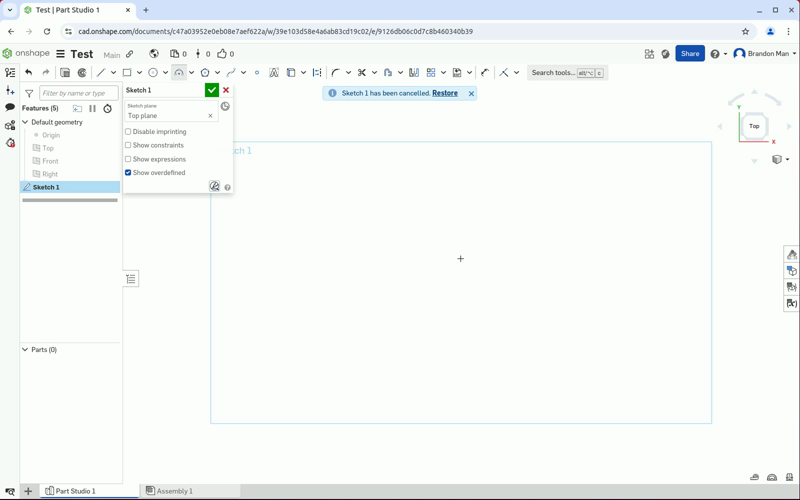
mouse_move(485, 282)
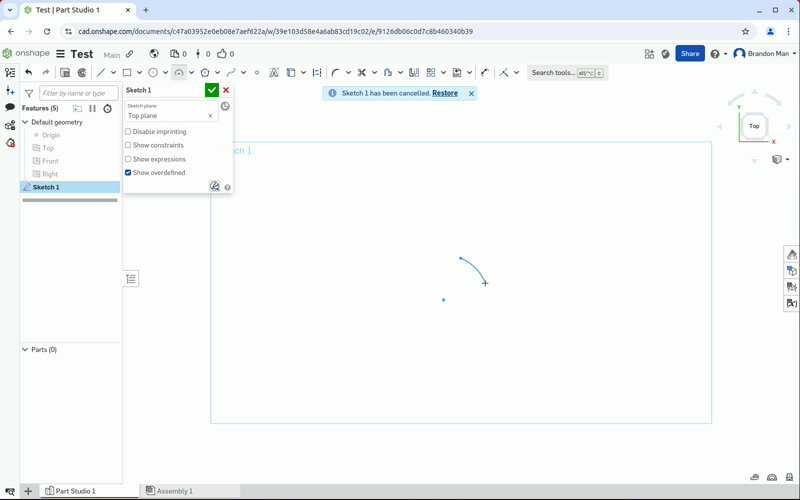
click(485, 282)
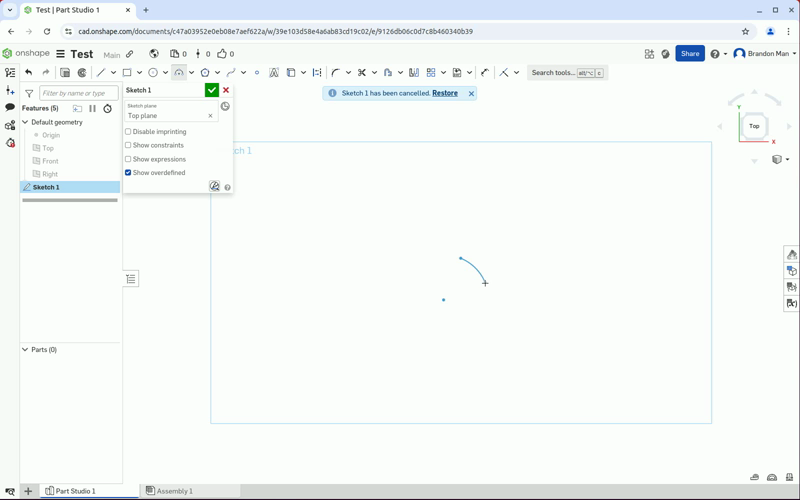
mouse_move(443, 300)
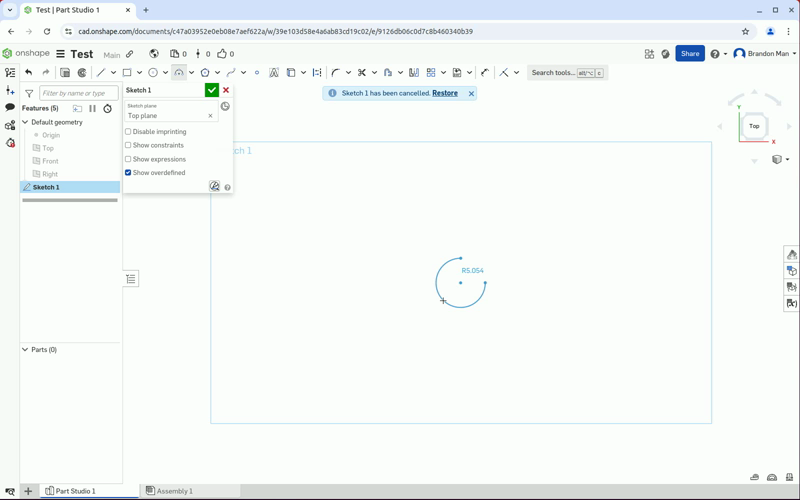
click(443, 300)
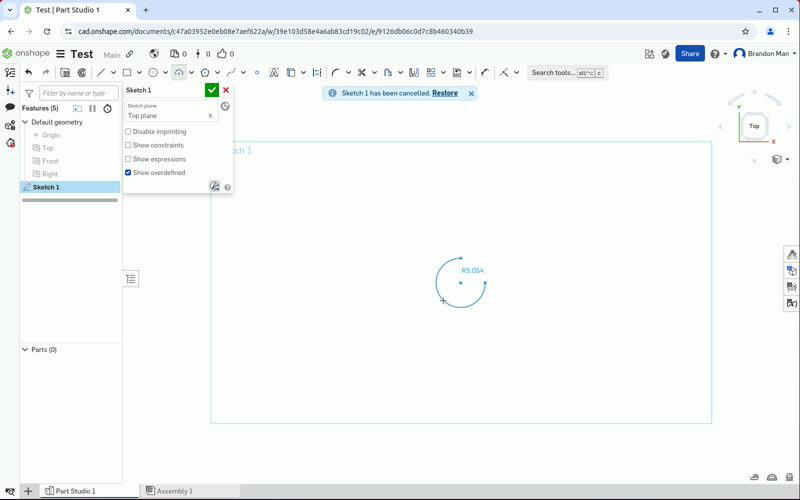
key_up(shift)
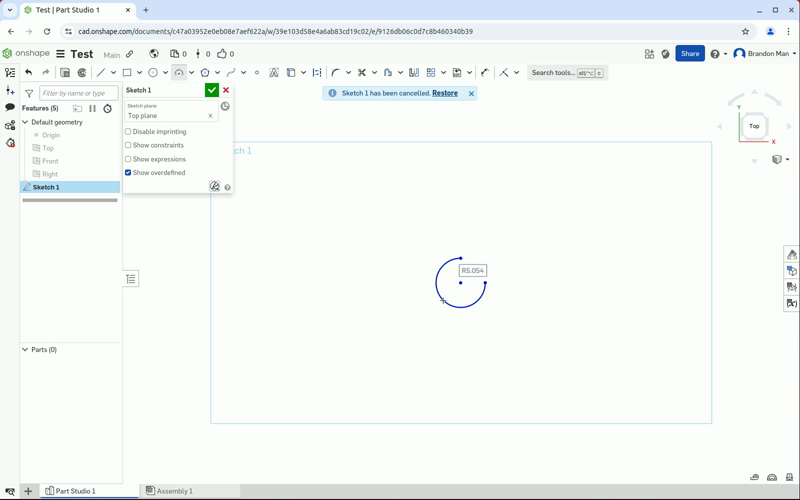
mouse_move(485, 282)
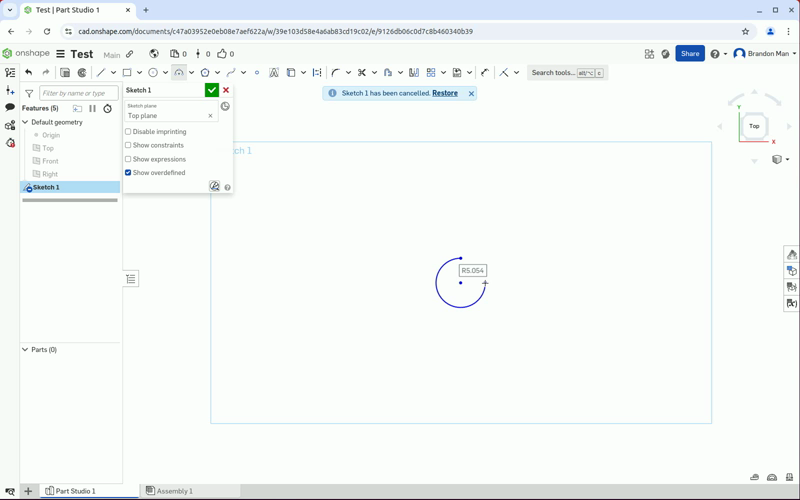
click(485, 282)
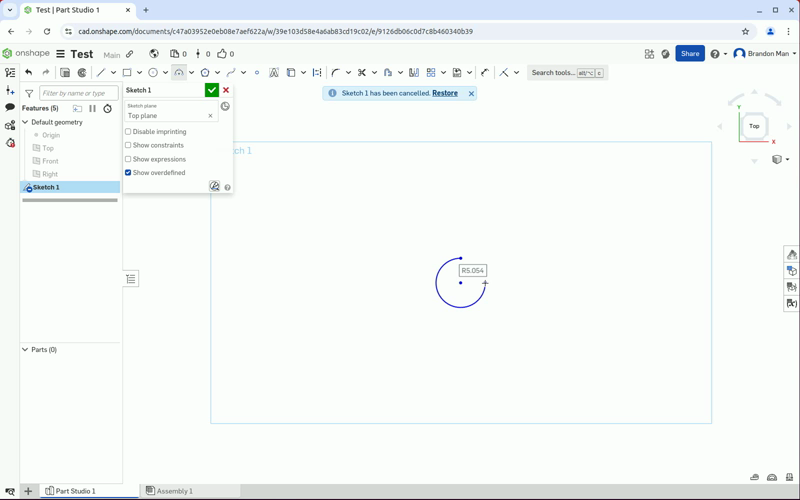
key_down(shift)
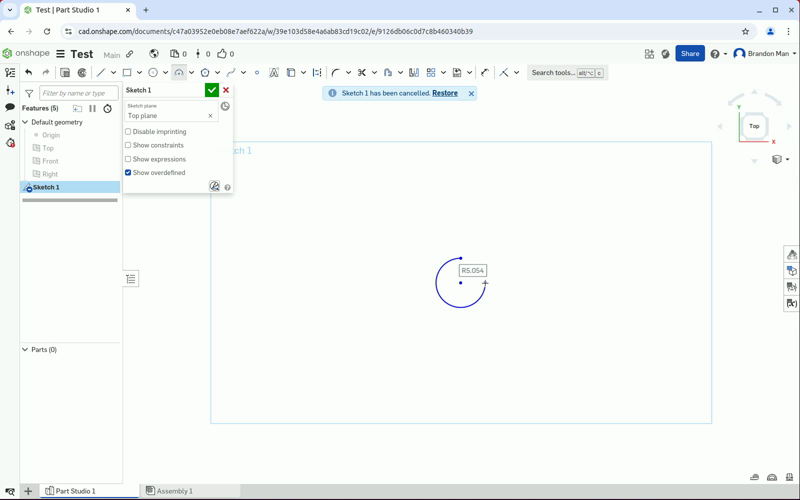
mouse_move(492, 274)
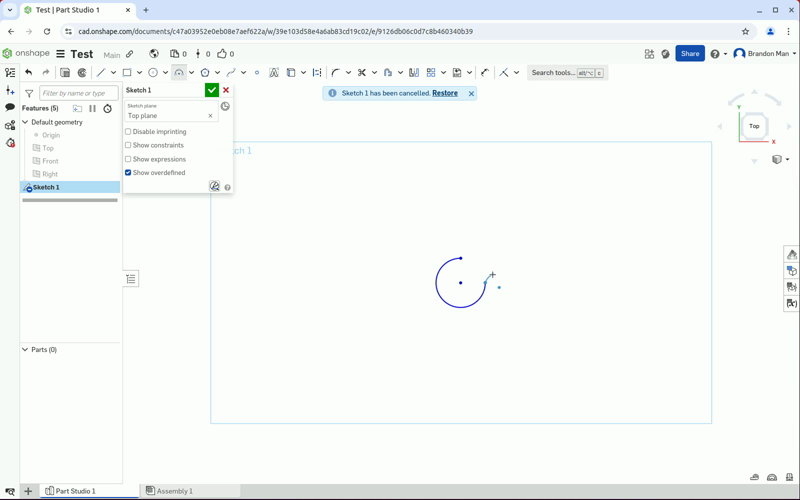
click(492, 274)
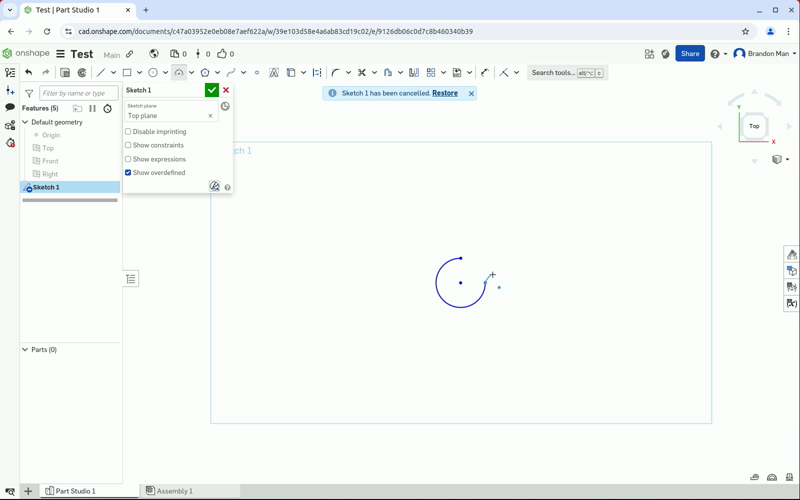
mouse_move(487, 276)
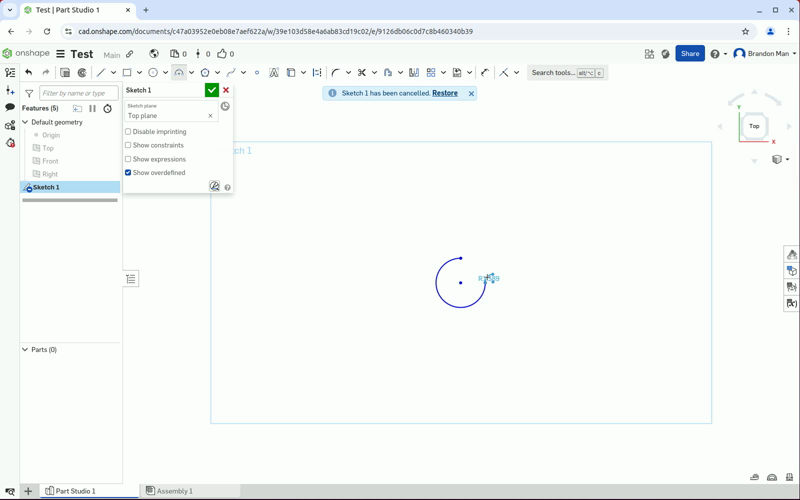
click(487, 276)
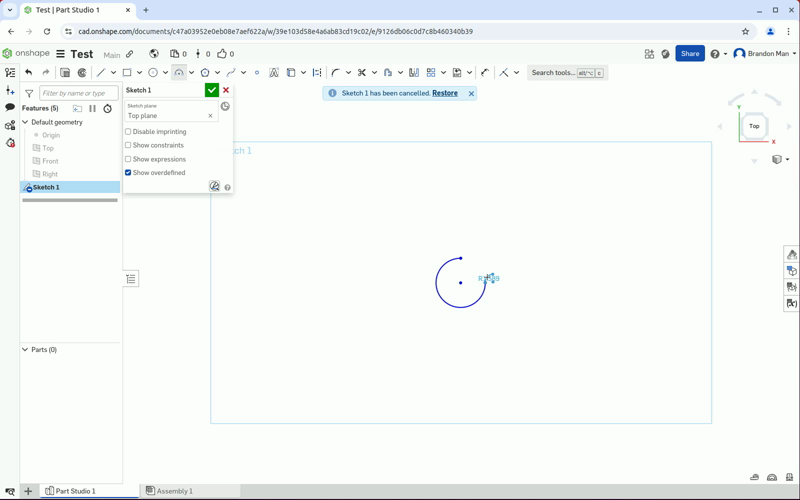
key_up(shift)
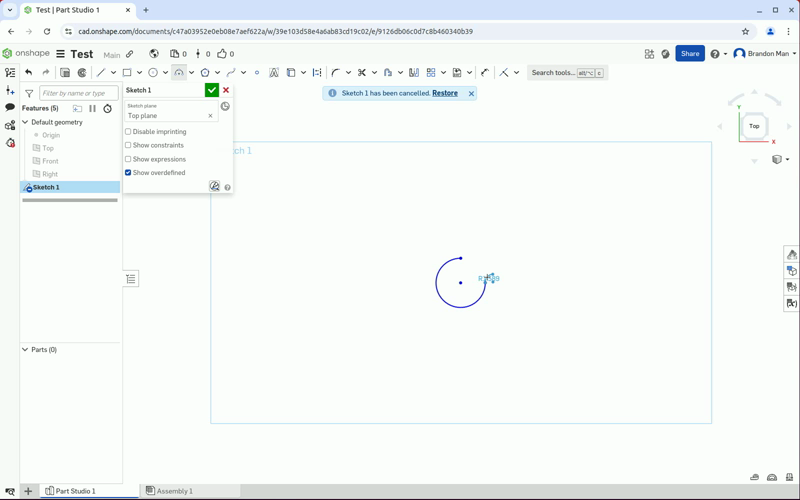
key(esc)
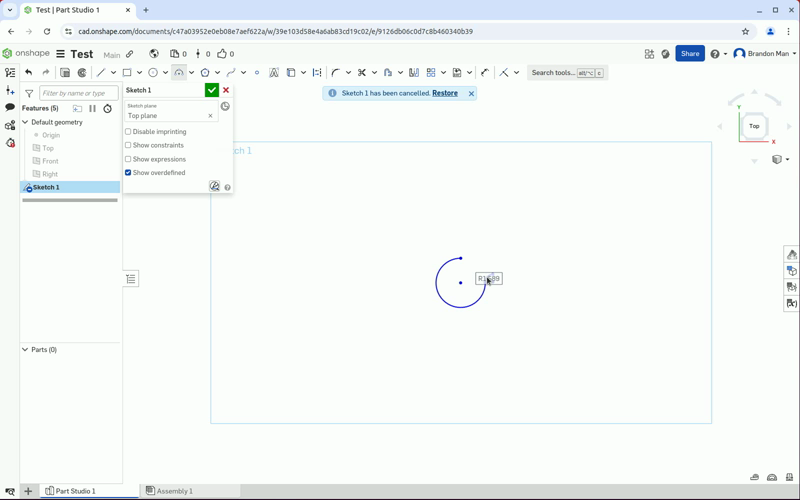
key(l)
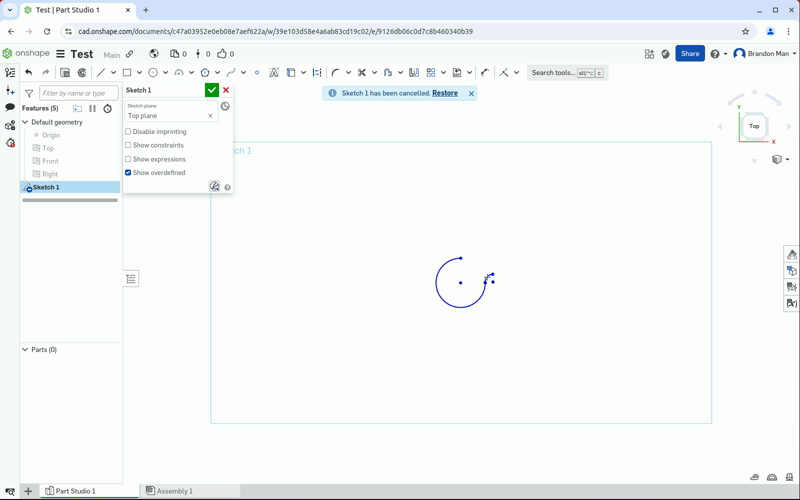
mouse_move(492, 274)
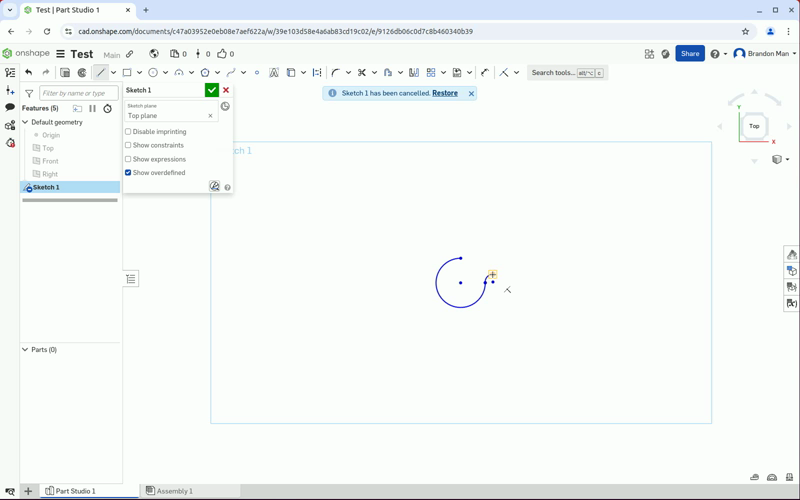
click(492, 274)
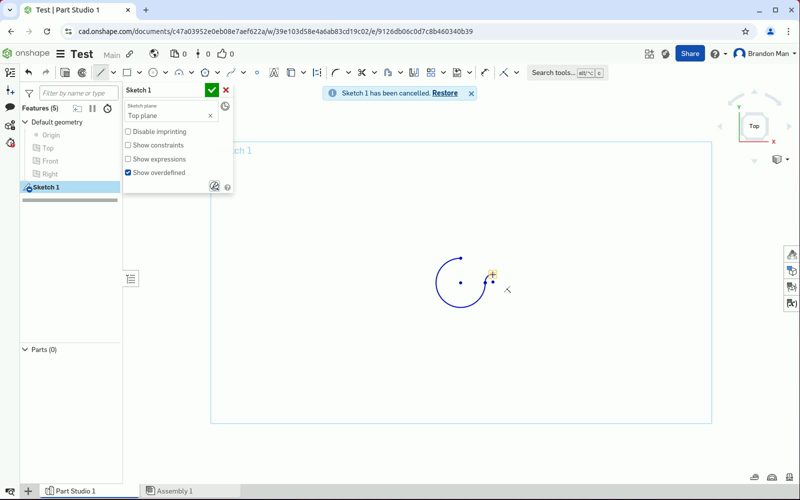
key_down(shift)
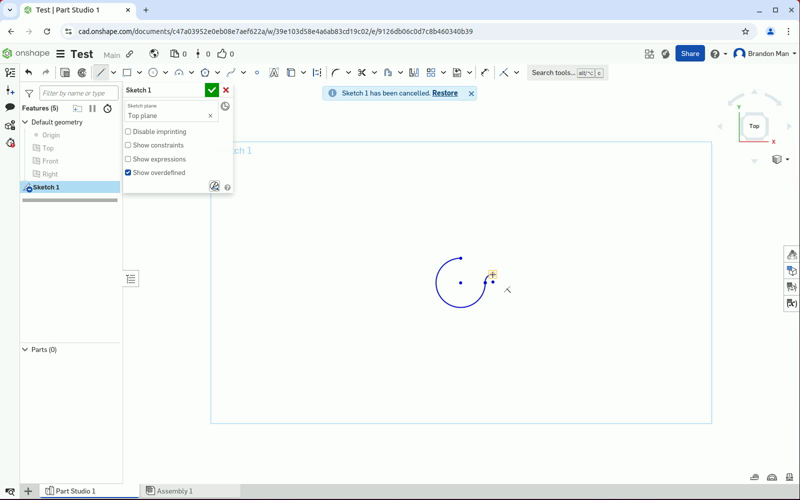
mouse_move(561, 274)
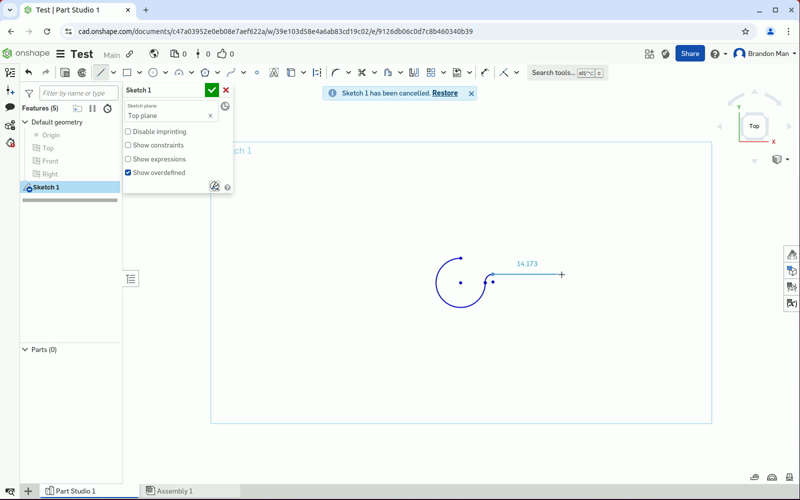
click(561, 274)
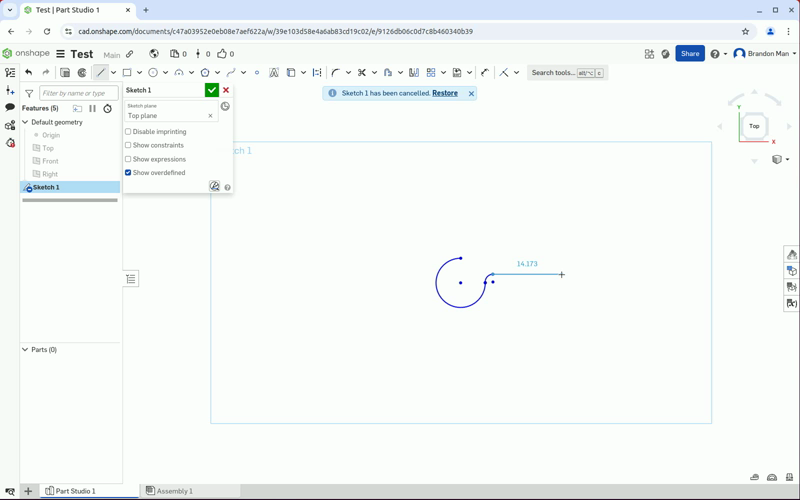
key_up(shift)
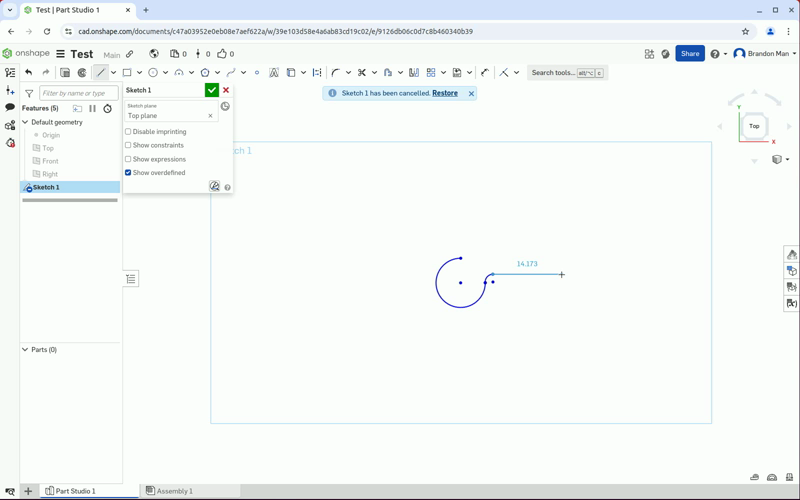
key_down(shift)
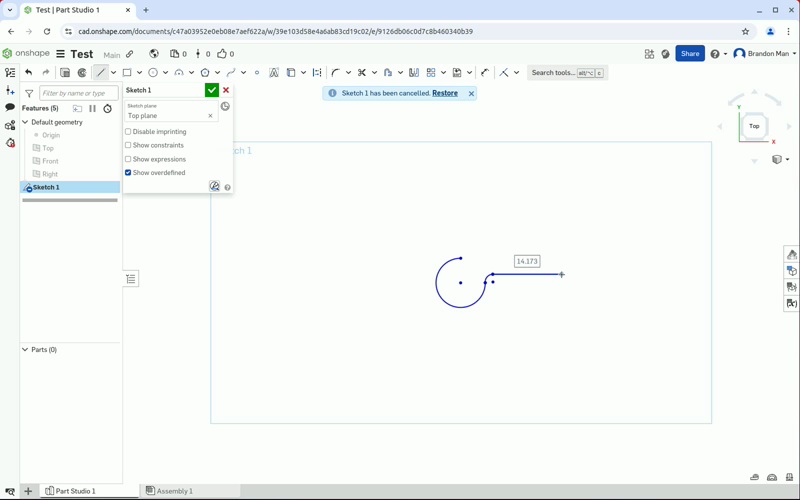
mouse_move(589, 274)
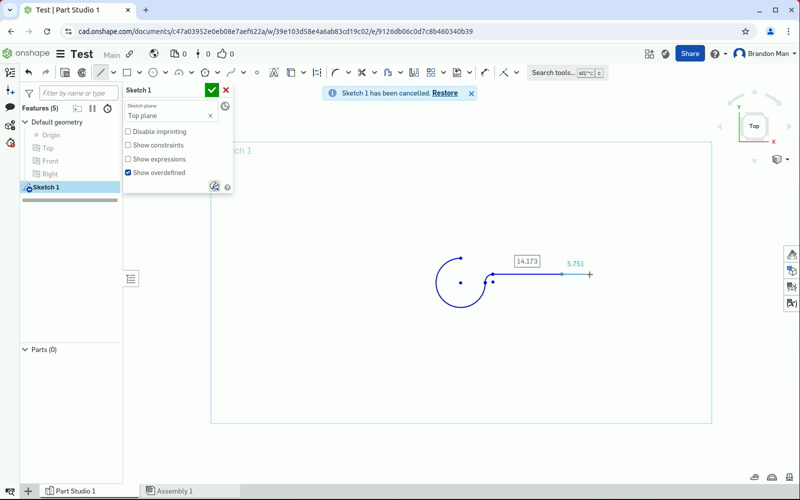
mouse_move(561, 258)
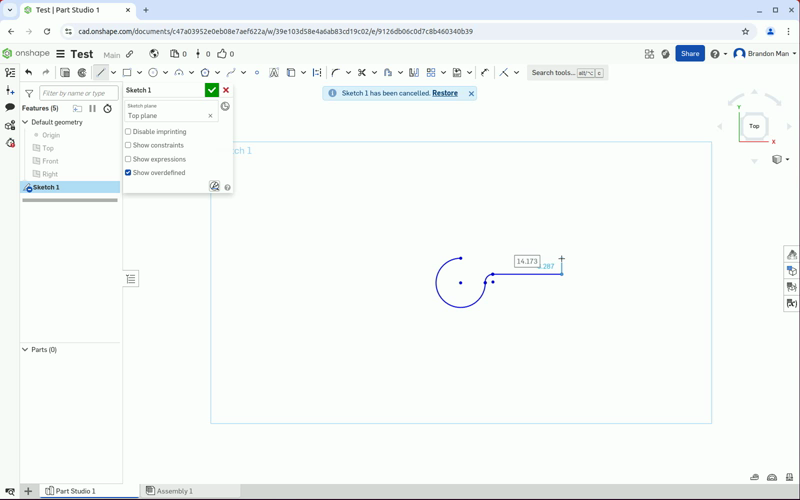
click(561, 258)
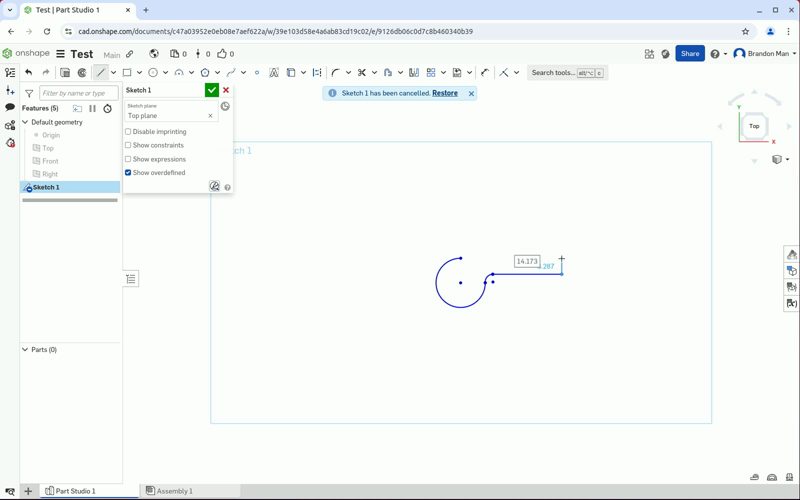
key_up(shift)
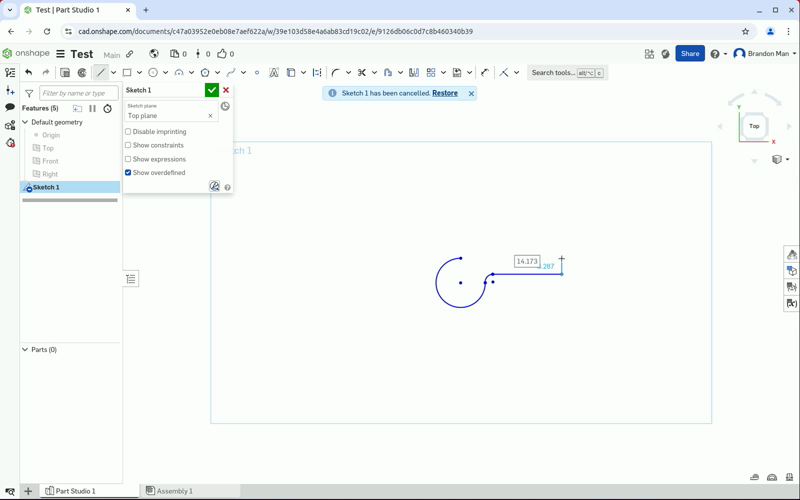
key_down(shift)
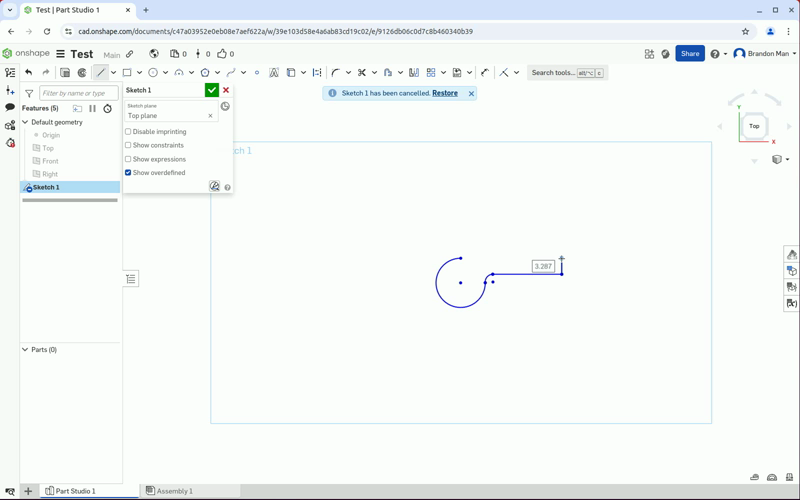
mouse_move(460, 258)
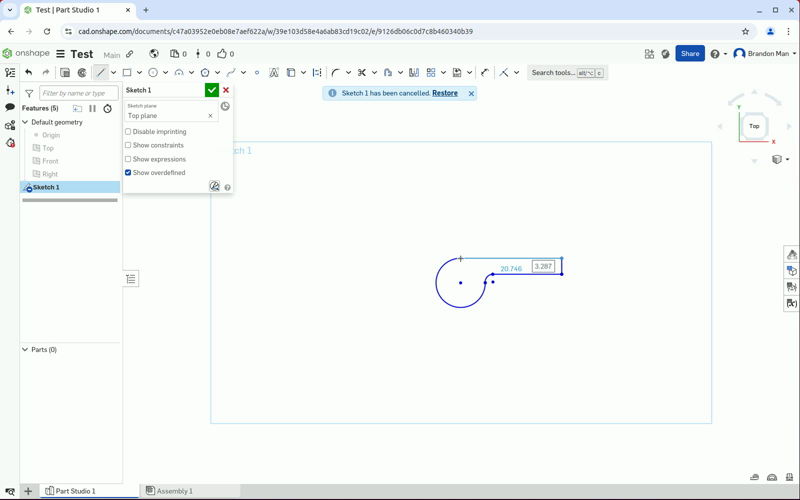
key_up(shift)
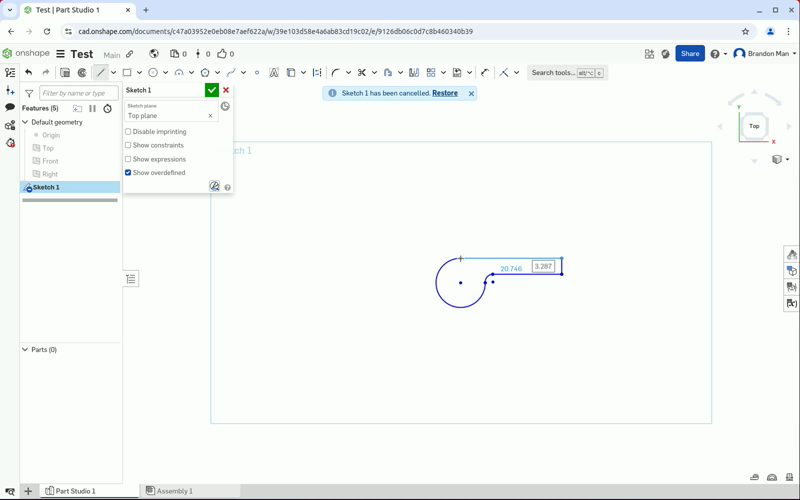
click(460, 258)
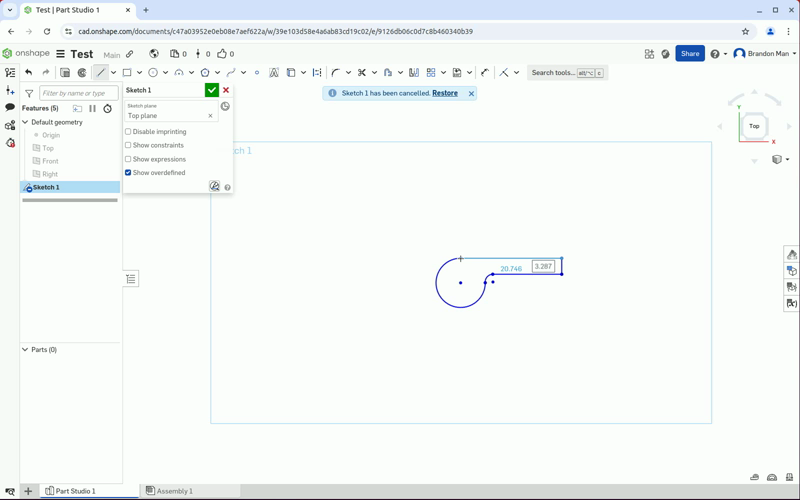
key(esc)
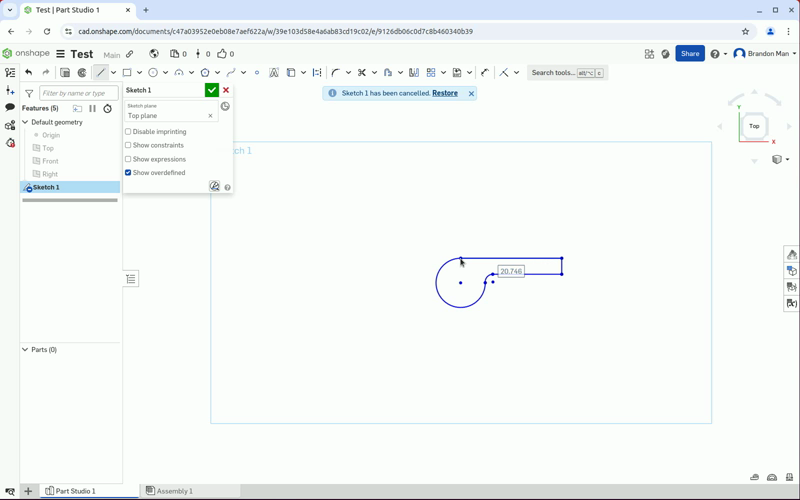
key(c)
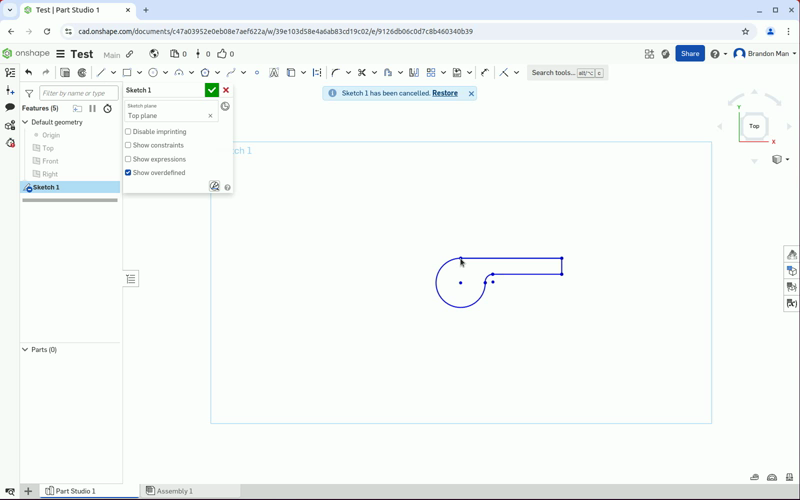
key_down(shift)
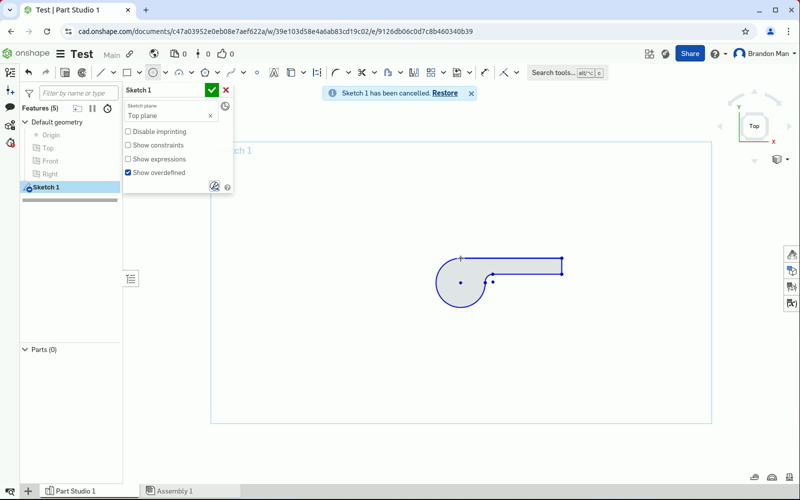
mouse_move(460, 282)
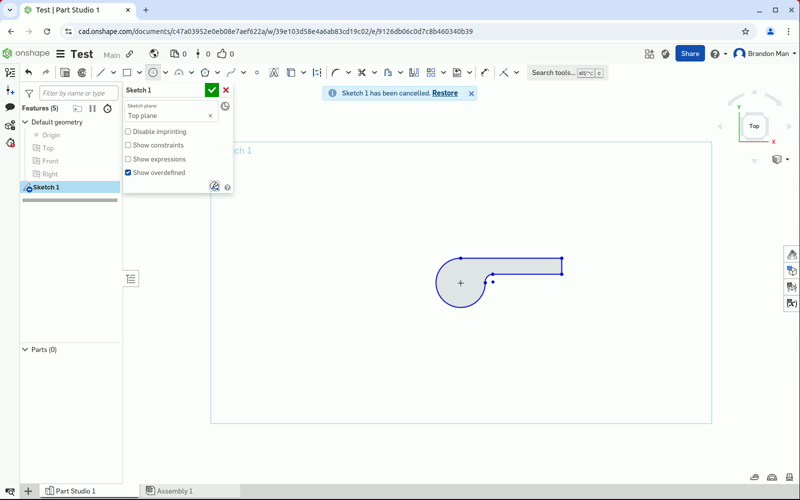
click(460, 282)
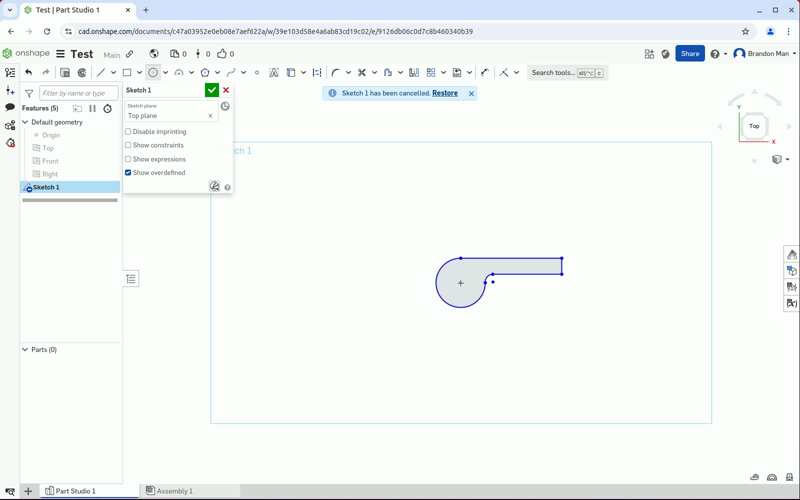
key_up(shift)
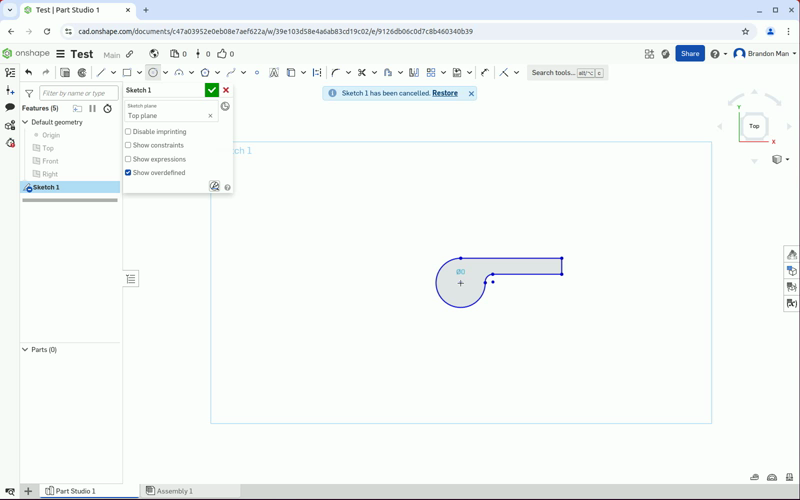
mouse_move(472, 282)
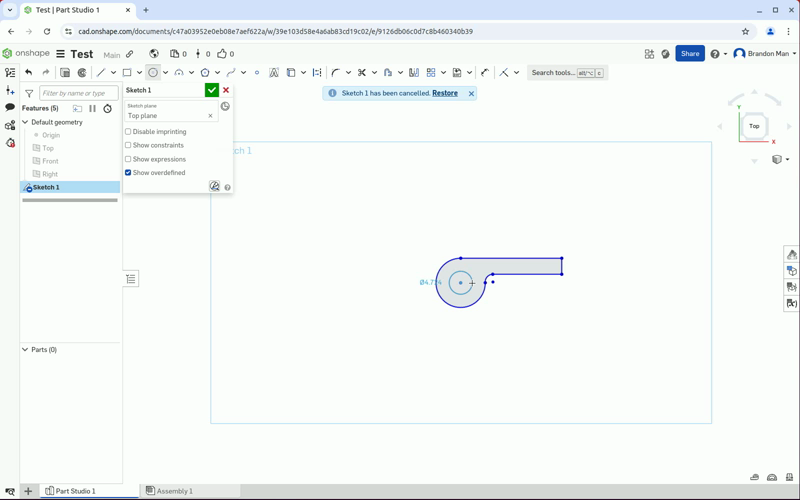
click(472, 282)
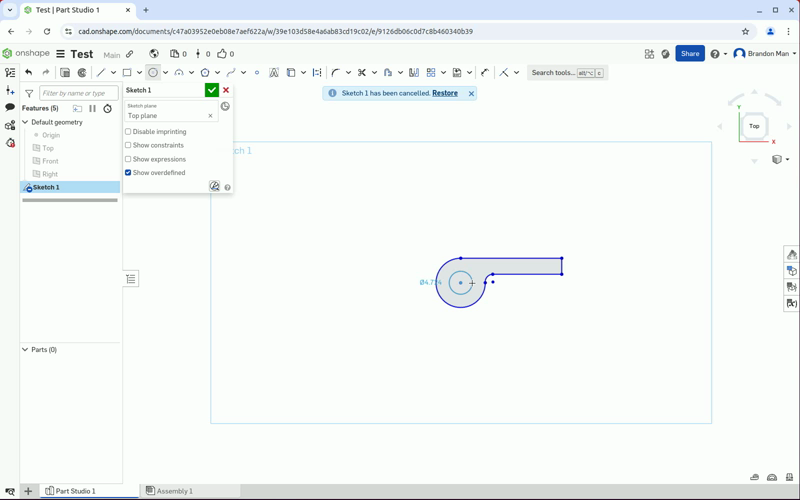
key(esc)
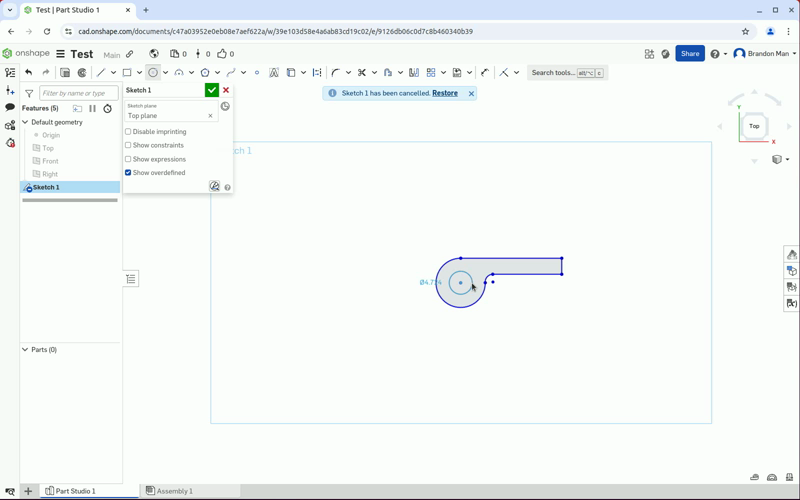
mouse_move(482, 285)
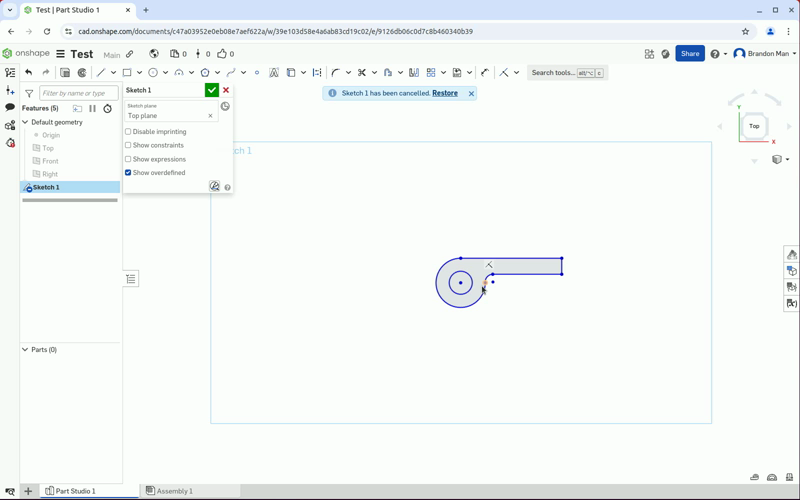
click(482, 285)
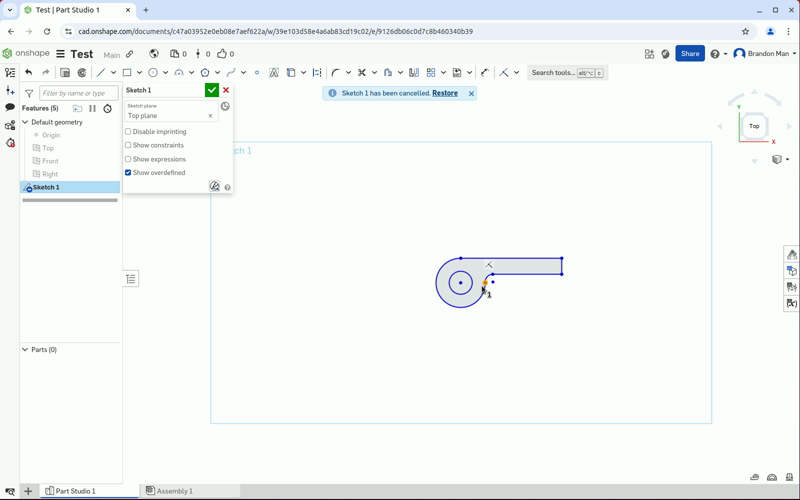
mouse_move(73, 352)
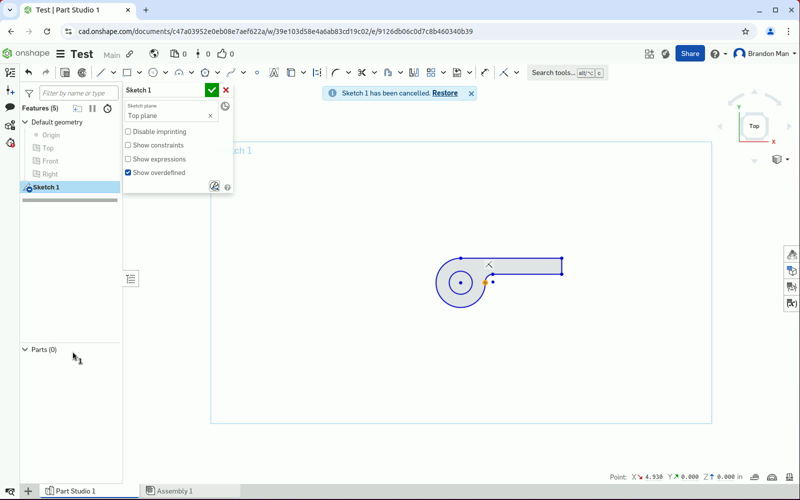
key(shift+y)
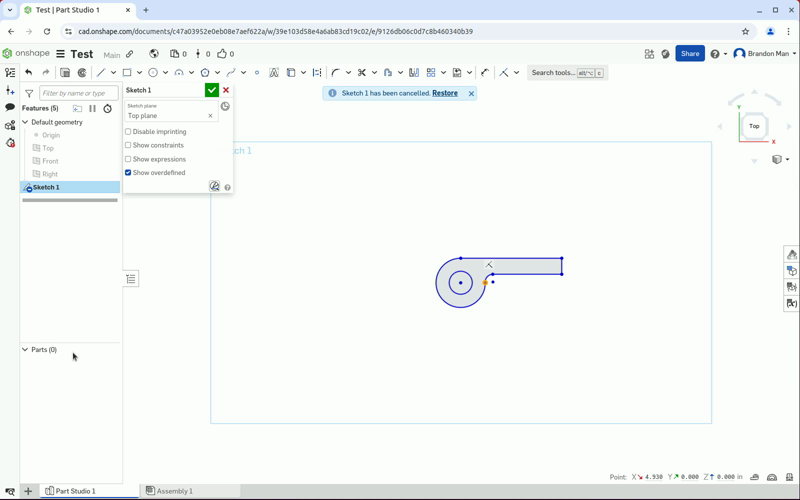
key(shift+e)
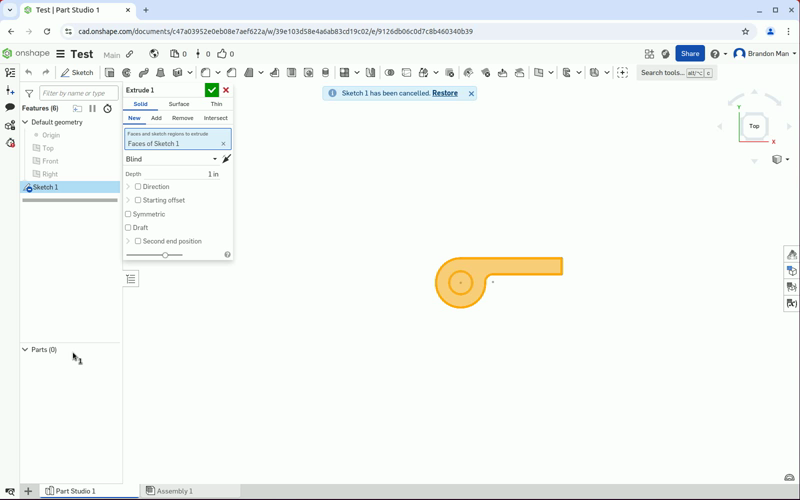
mouse_move(143, 106)
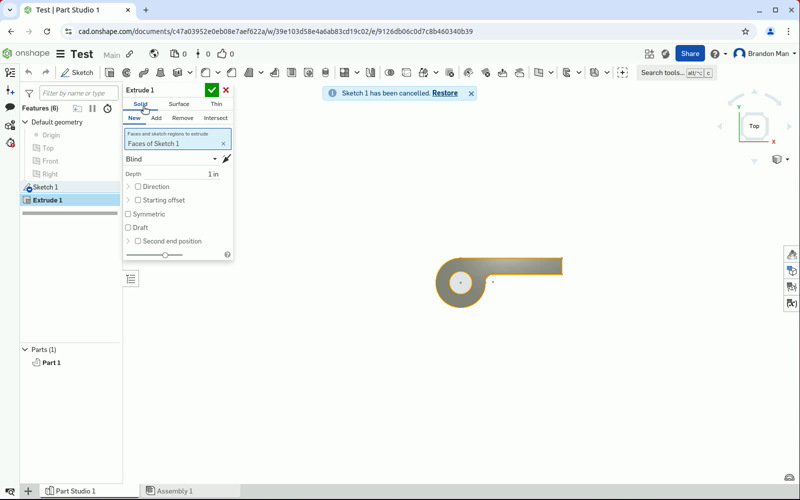
click(143, 106)
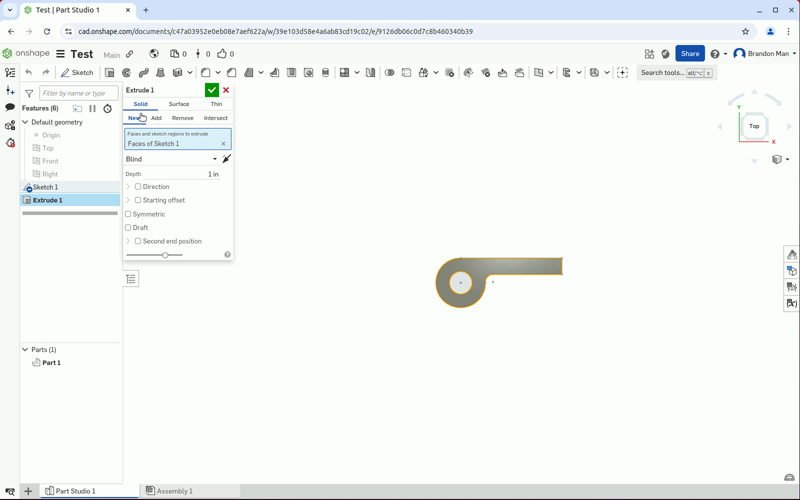
mouse_move(137, 120)
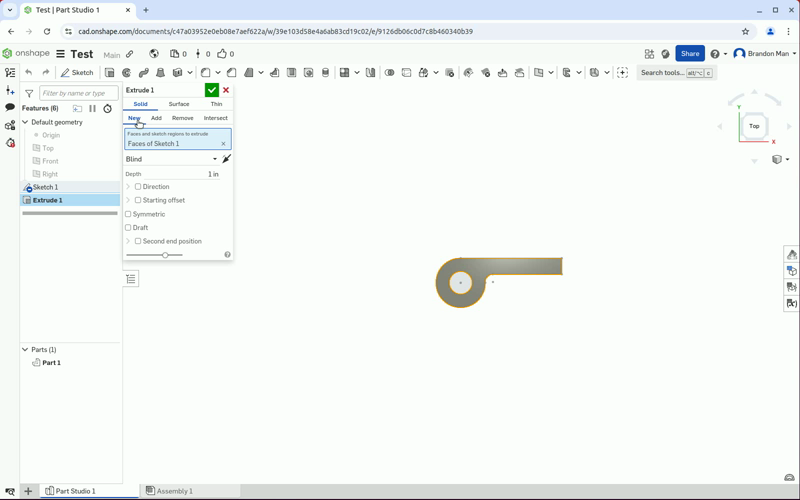
click(137, 120)
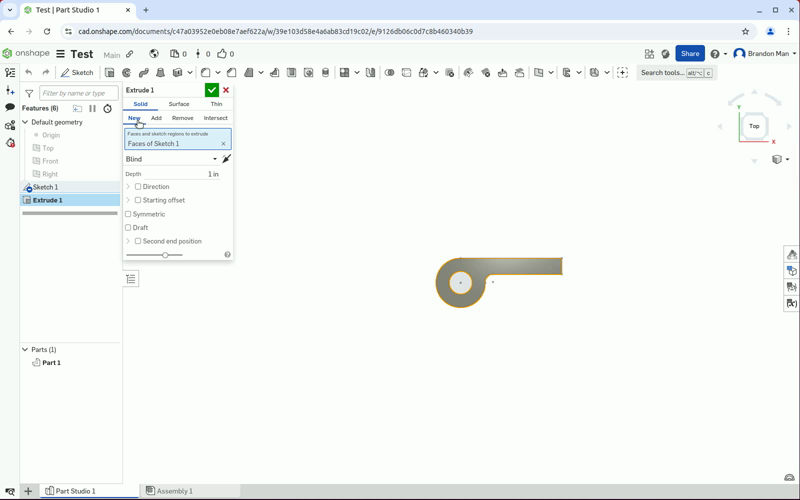
key(tab, 4)
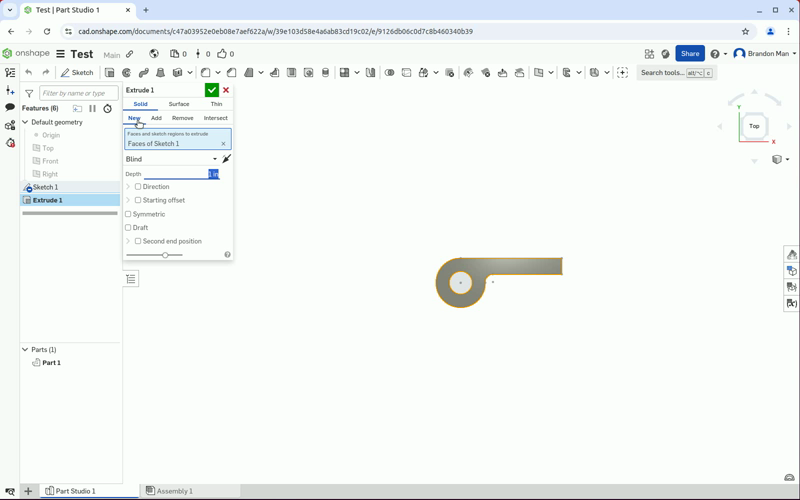
text(11.554)
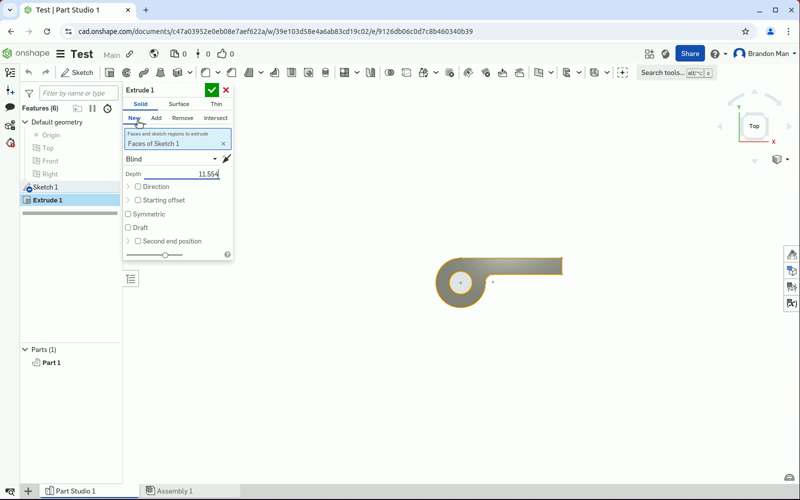
key(enter)
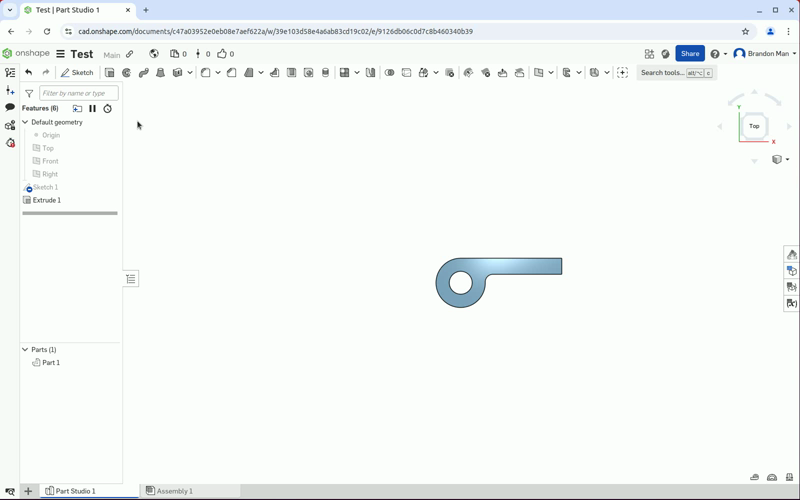
key(shift+h)
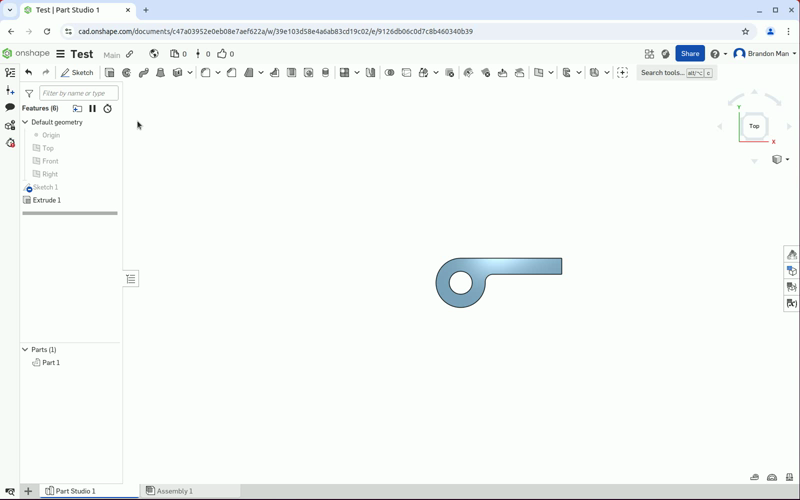
key(shift+h)
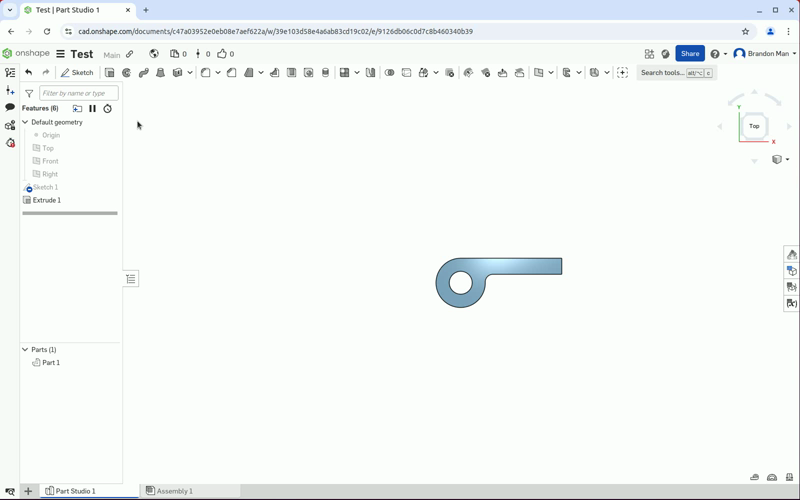
mouse_move(73, 189)
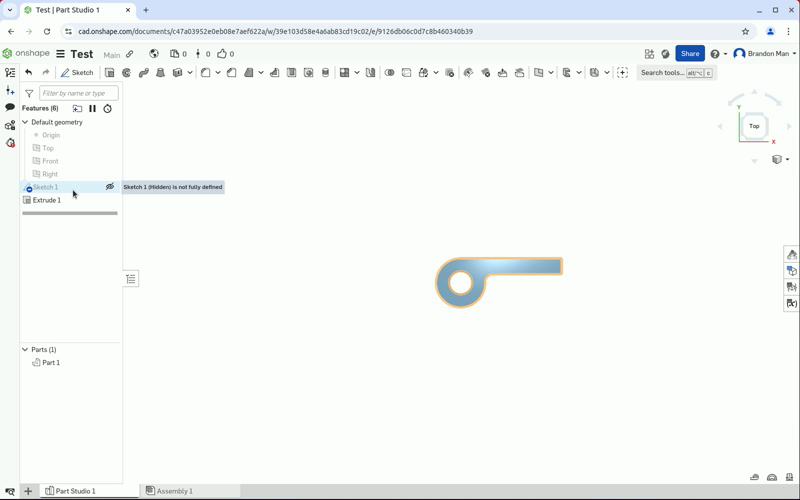
click(73, 189)
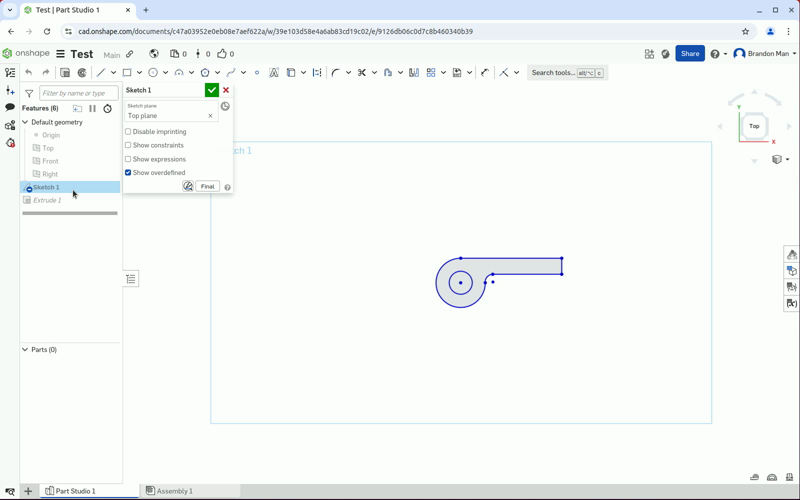
mouse_move(229, 92)
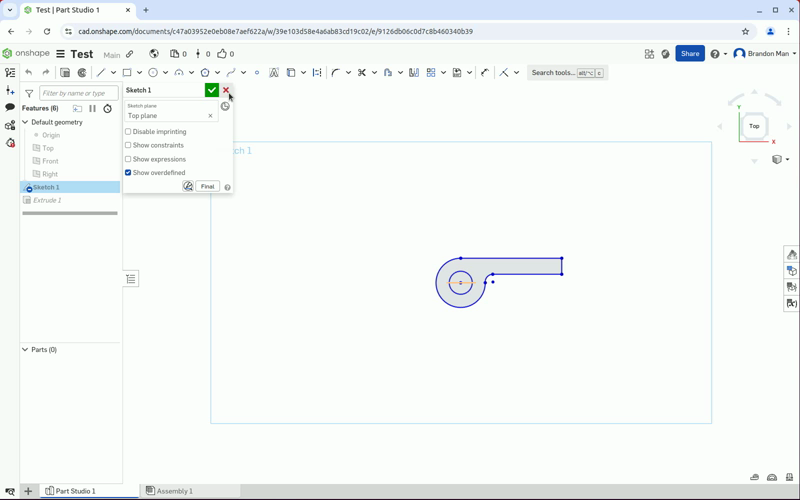
click(229, 92)
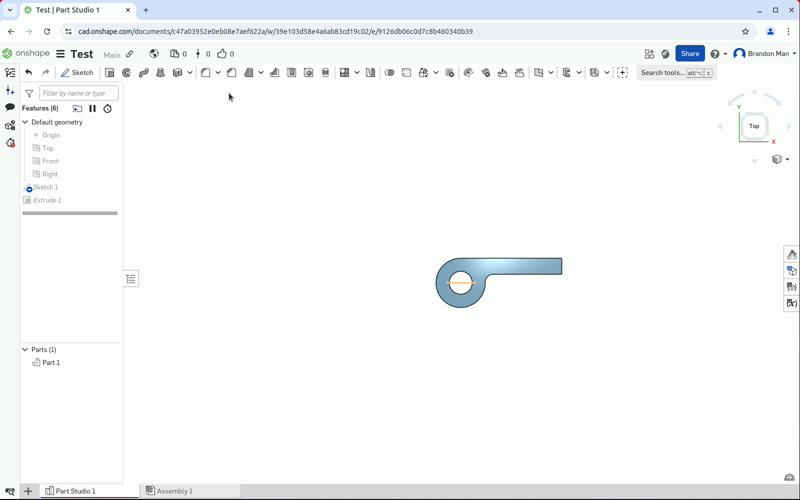
mouse_move(73, 352)
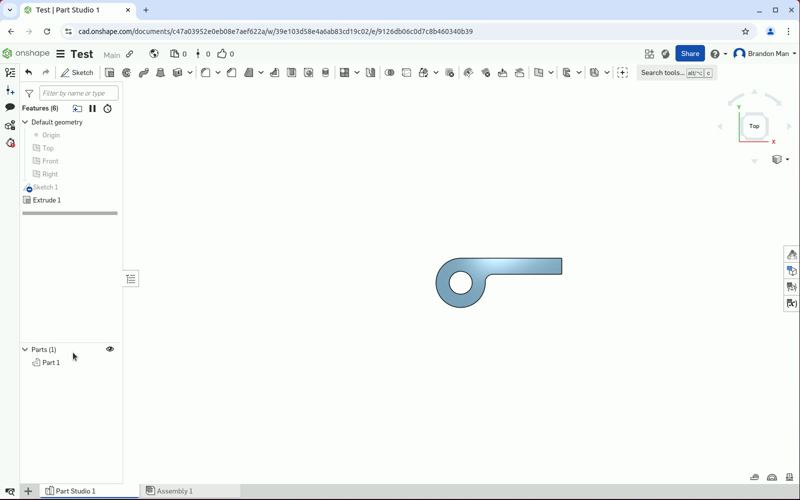
key(y)
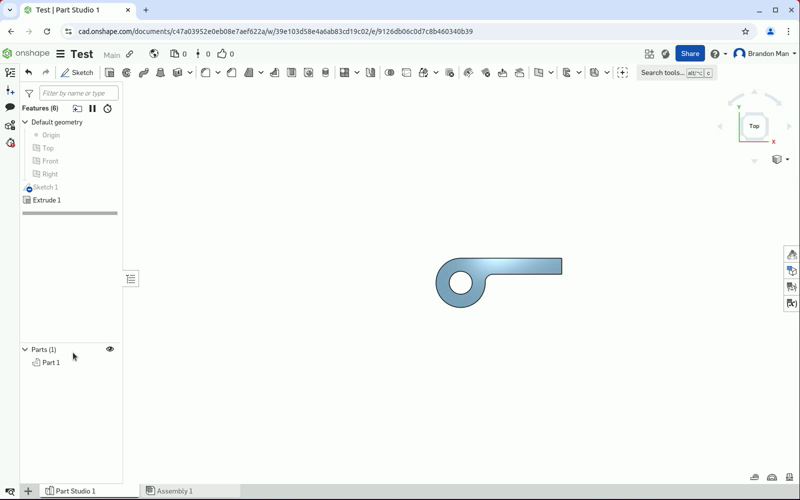
key(shift+p)
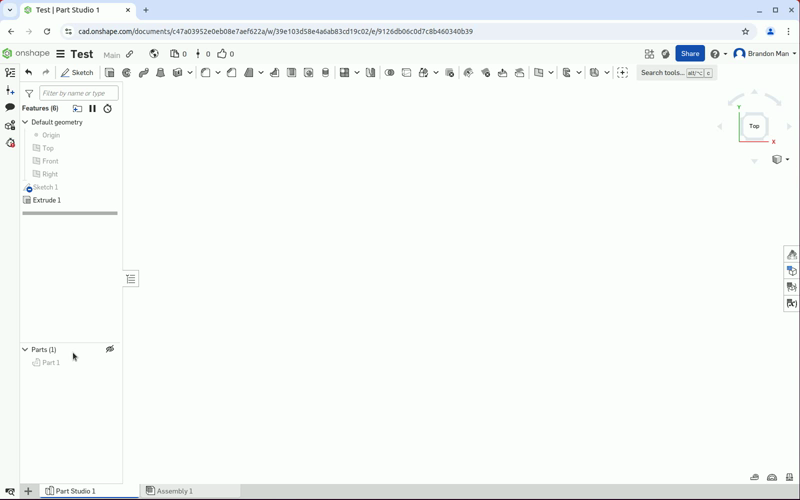
key(space)
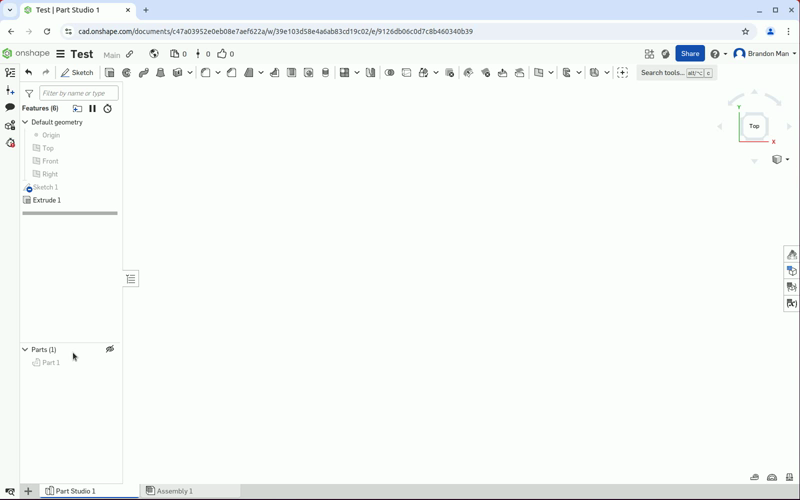
key_down(shift)
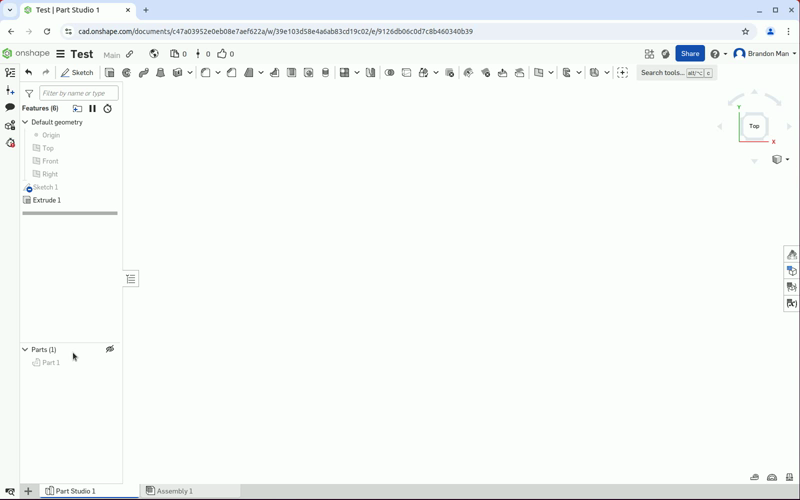
key(up)
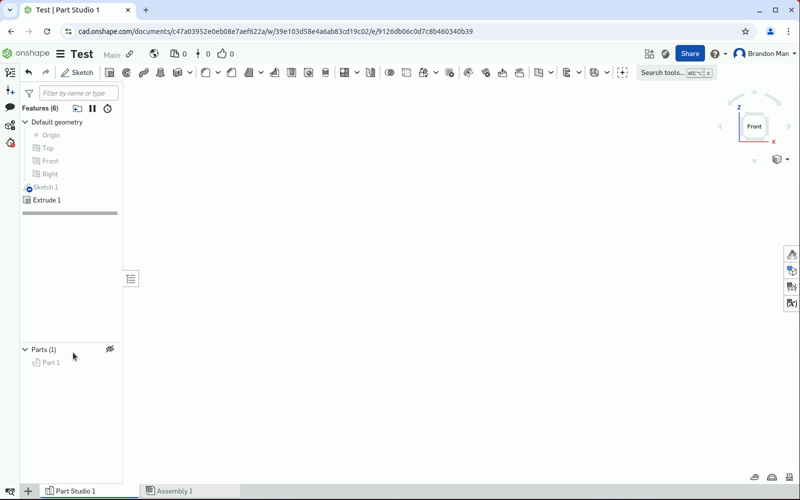
key_up(shift)
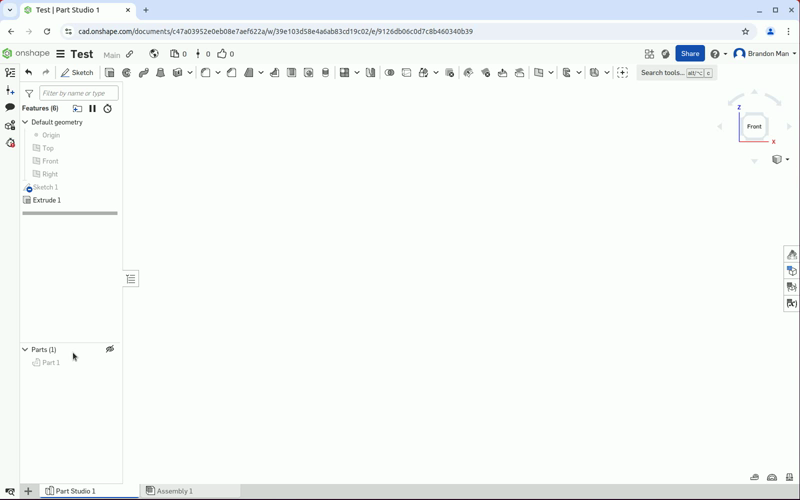
mouse_move(73, 352)
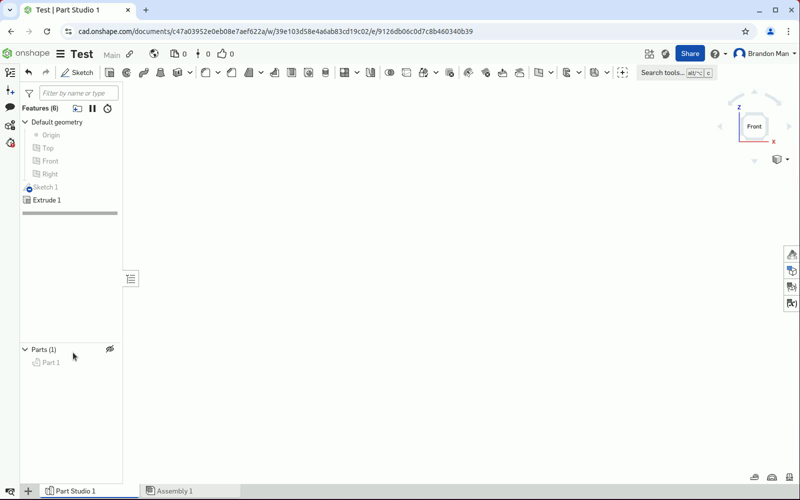
key(shift+y)
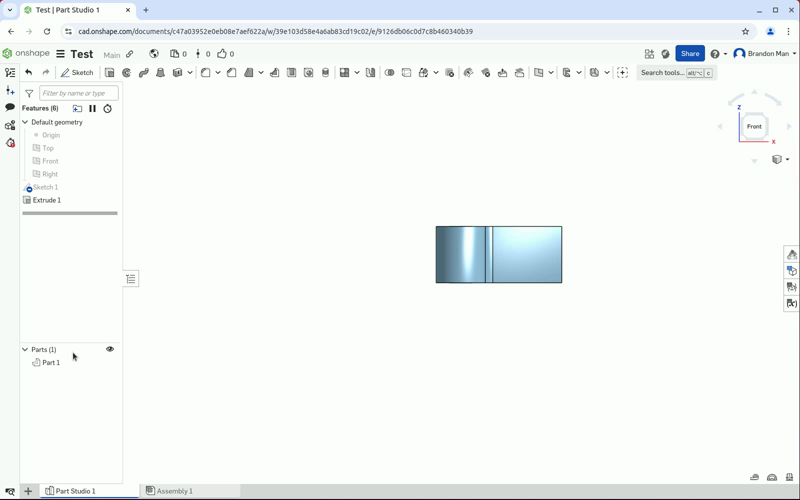
mouse_move(541, 75)
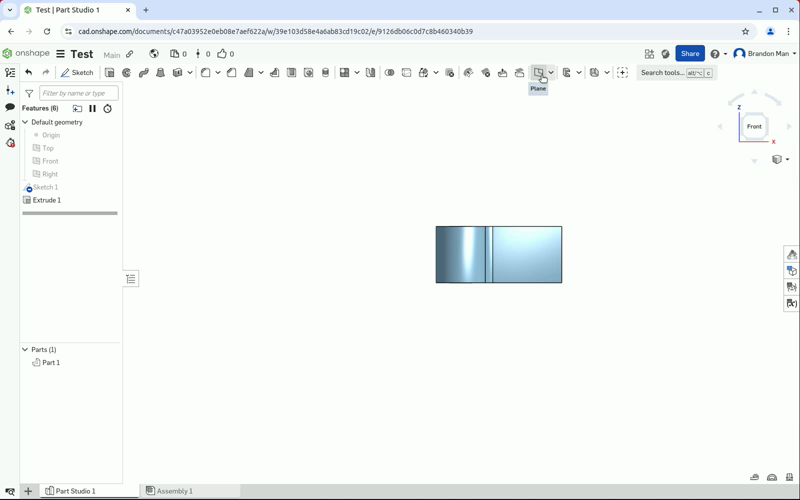
click(541, 75)
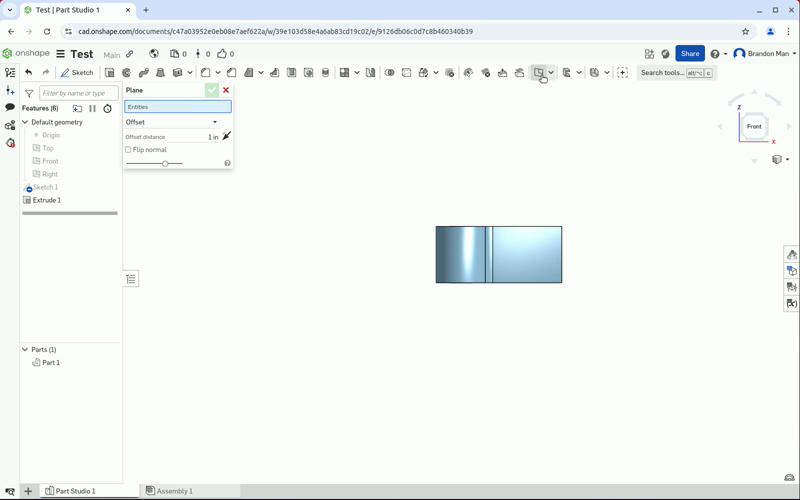
mouse_move(73, 163)
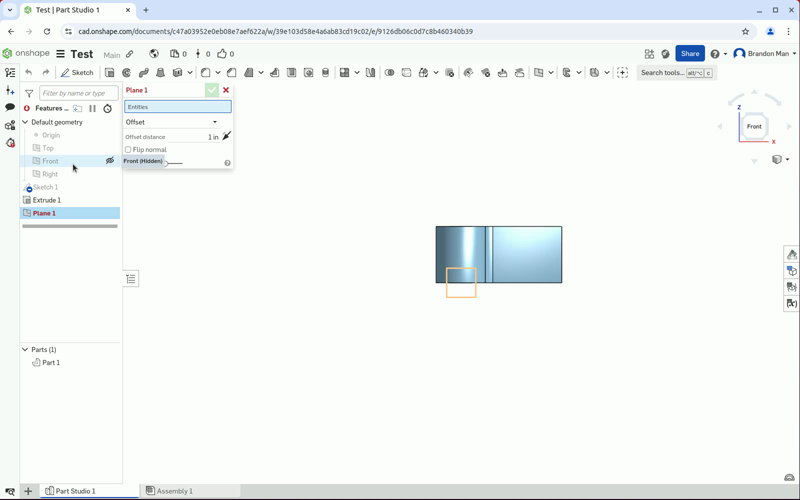
click(73, 163)
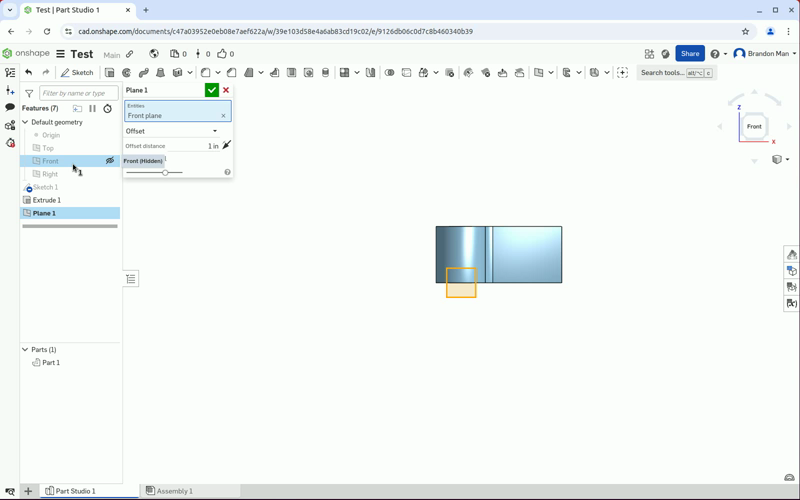
key(tab, 2)
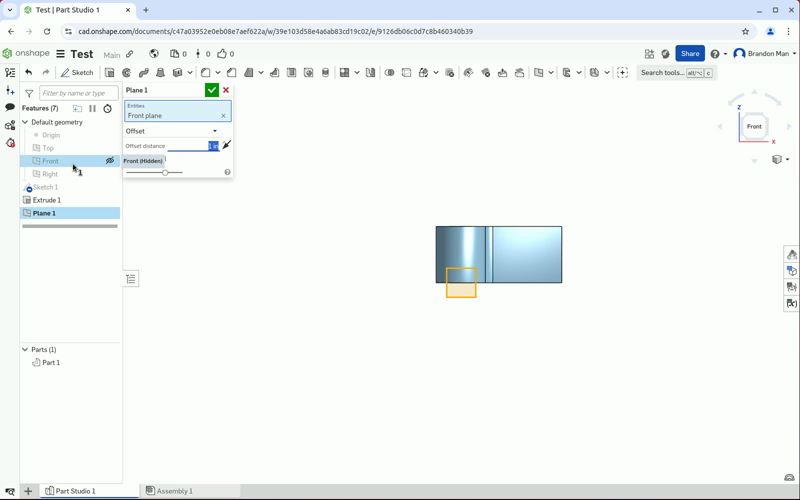
text(1.695)
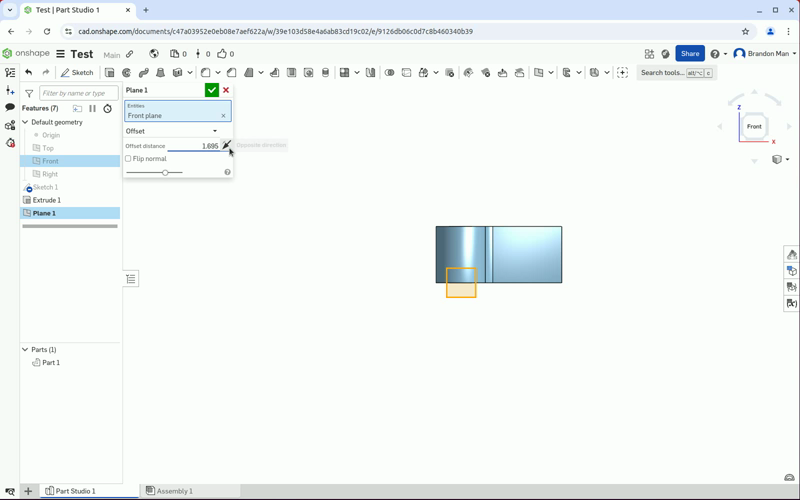
mouse_move(229, 147)
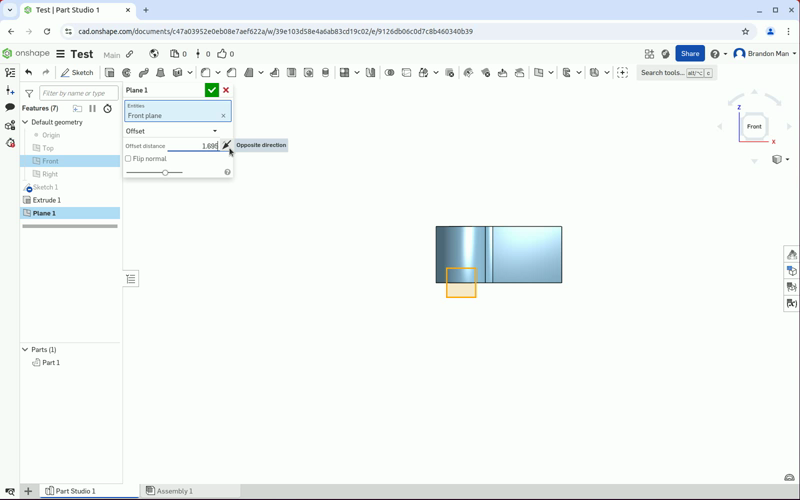
click(229, 147)
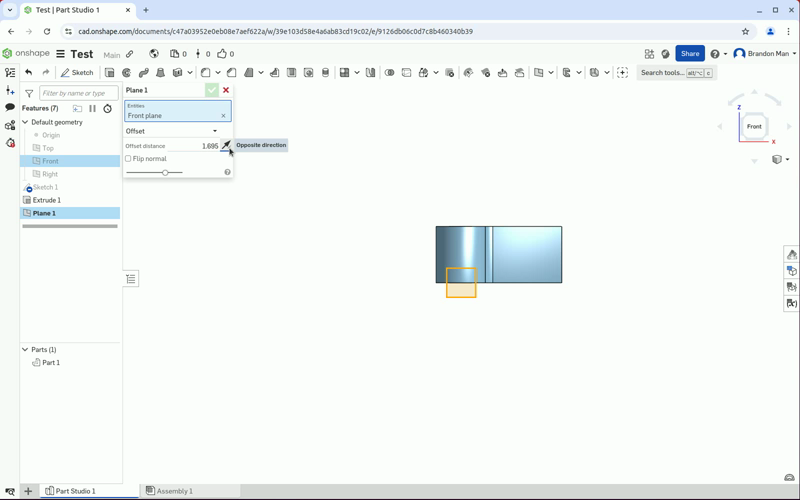
key(enter, 2)
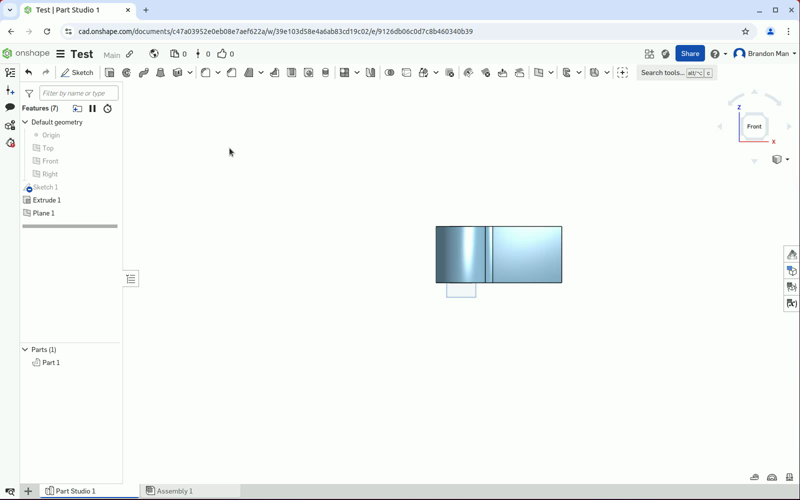
key(shift+s)
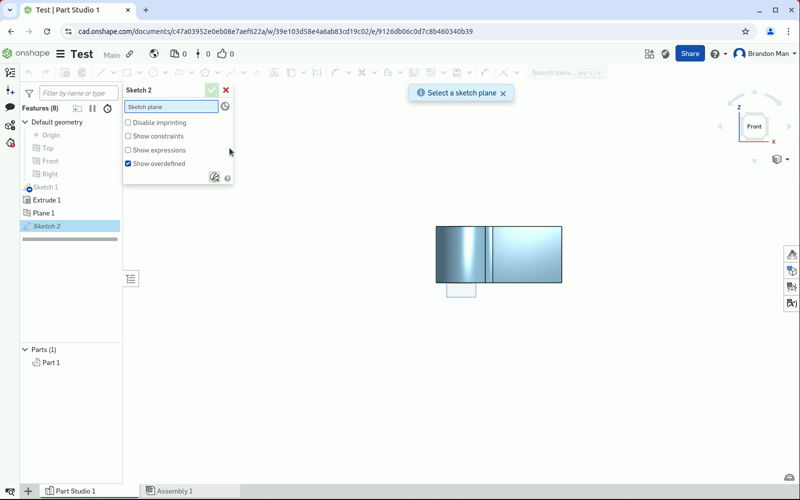
mouse_move(73, 215)
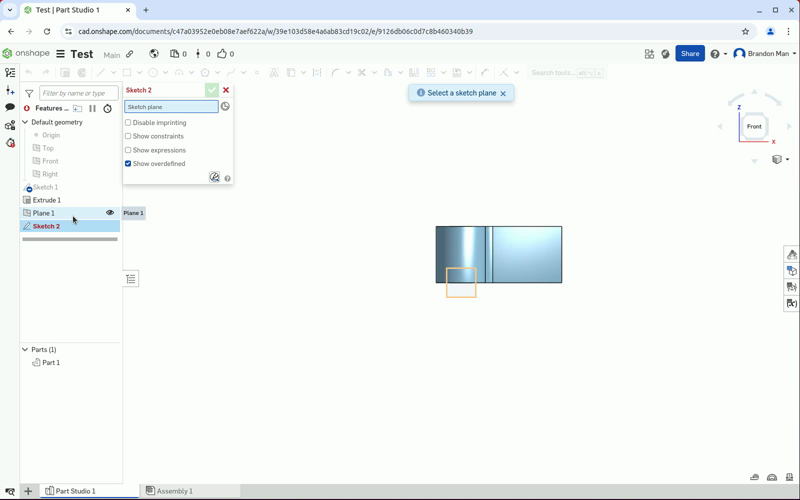
click(73, 215)
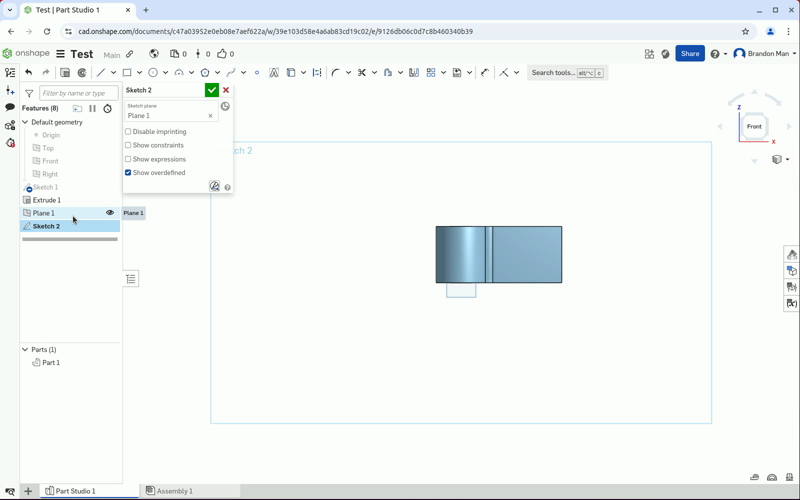
mouse_move(73, 352)
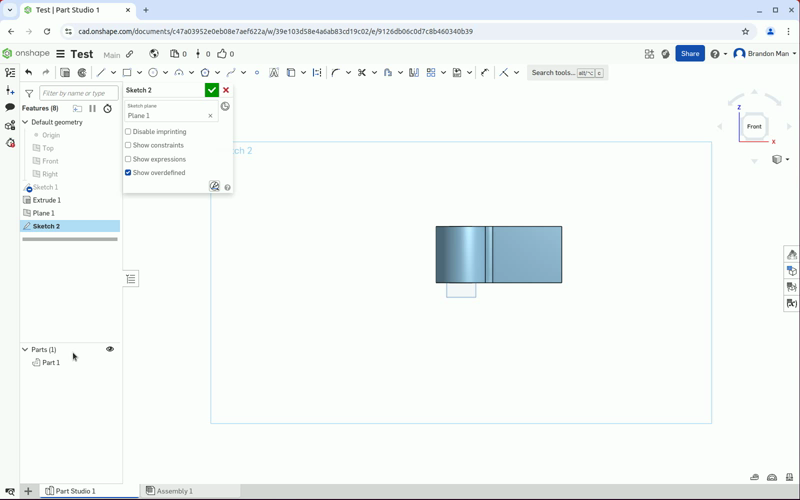
key(y)
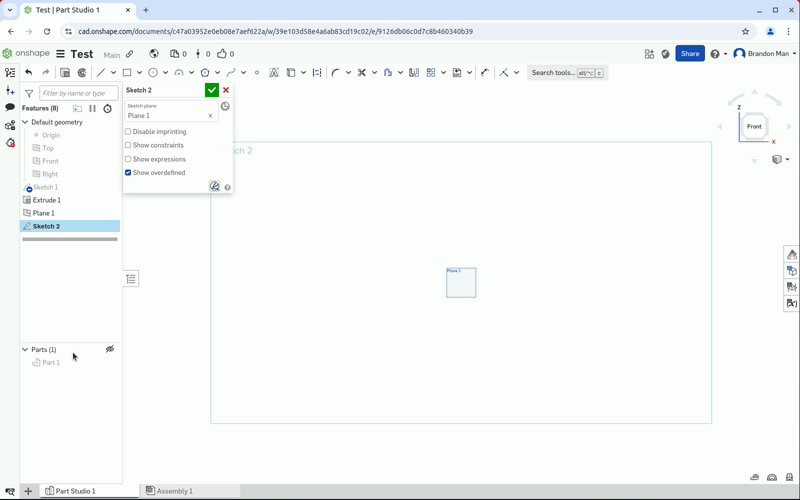
key(l)
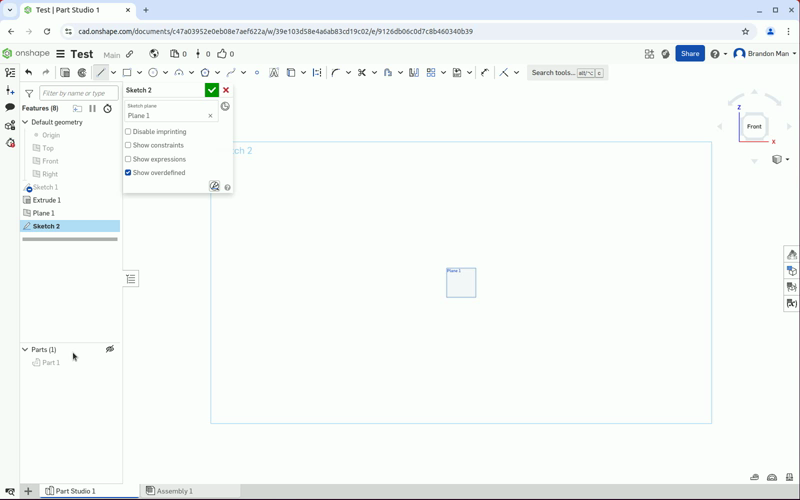
key_down(shift)
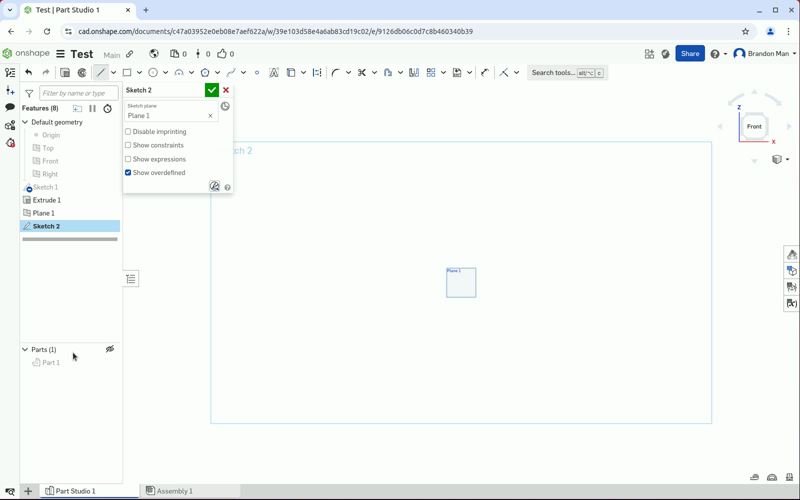
mouse_move(561, 238)
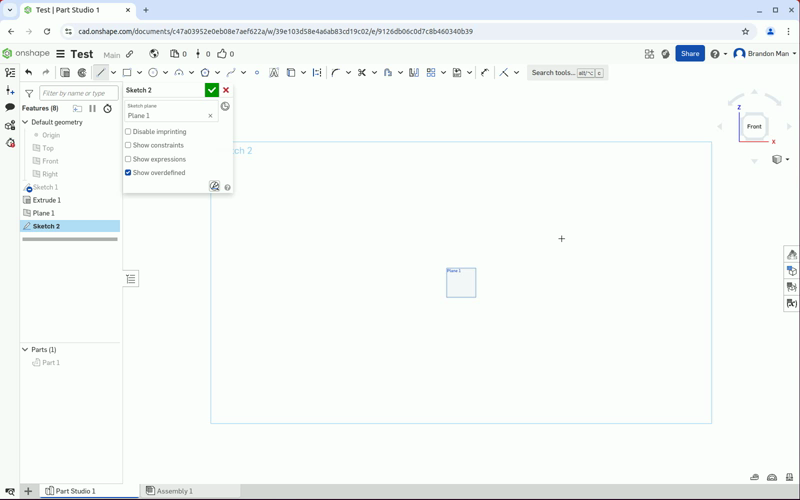
click(561, 238)
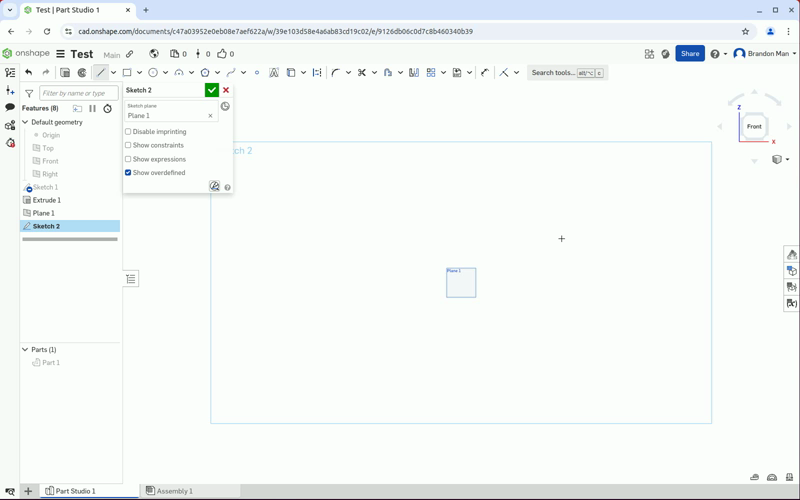
key_up(shift)
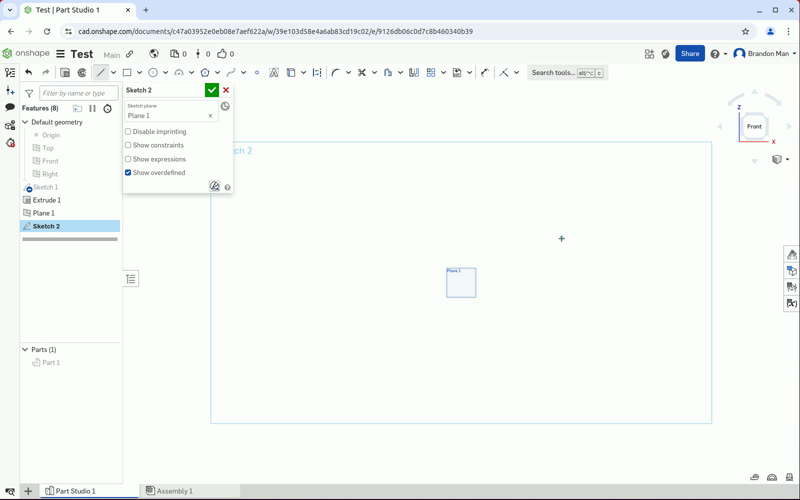
key_down(shift)
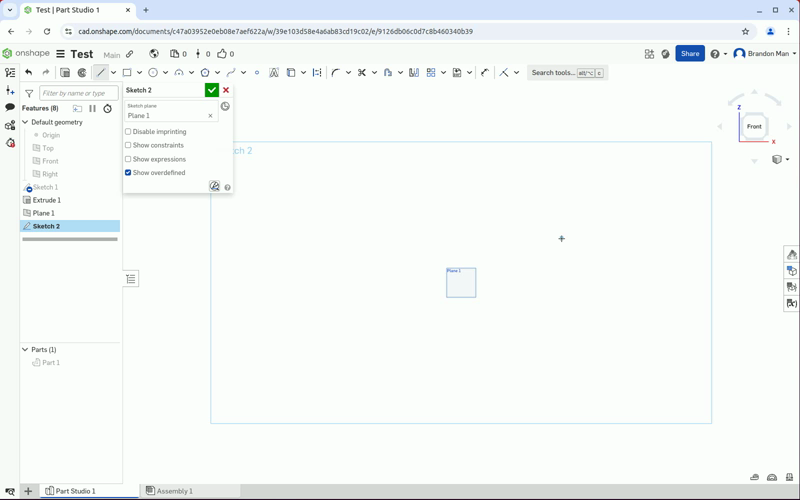
mouse_move(589, 238)
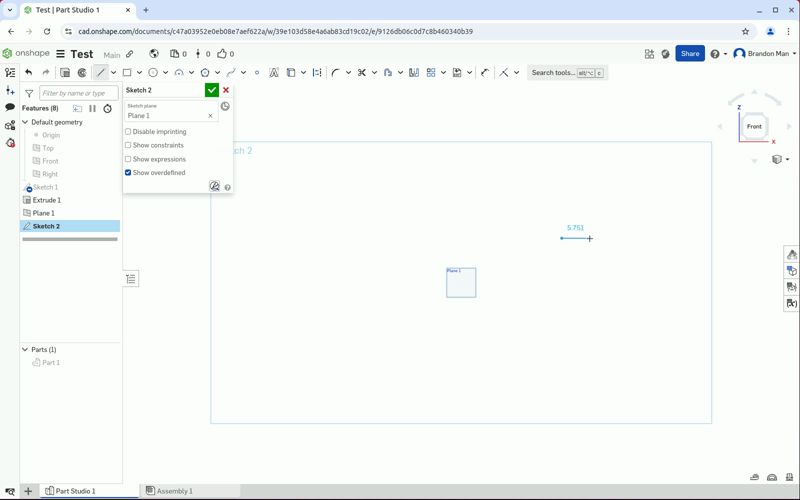
mouse_move(574, 238)
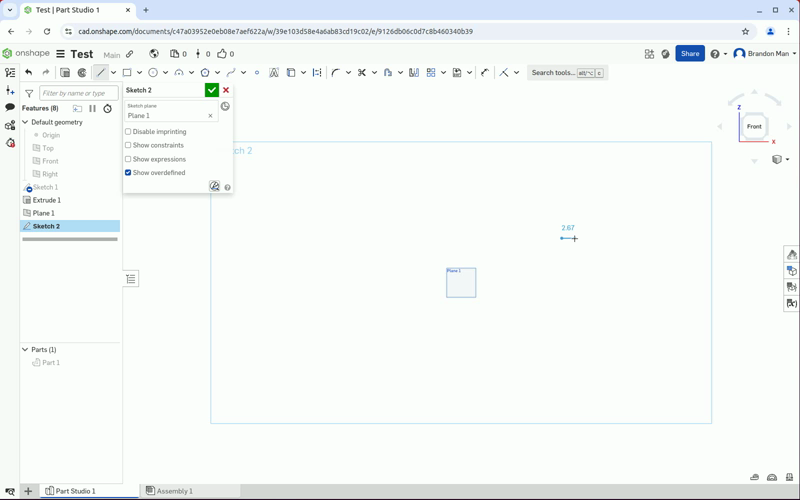
click(574, 238)
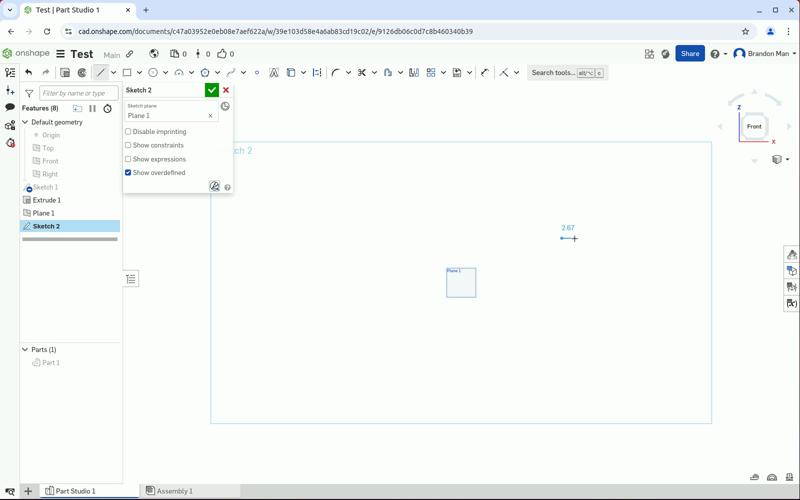
key_up(shift)
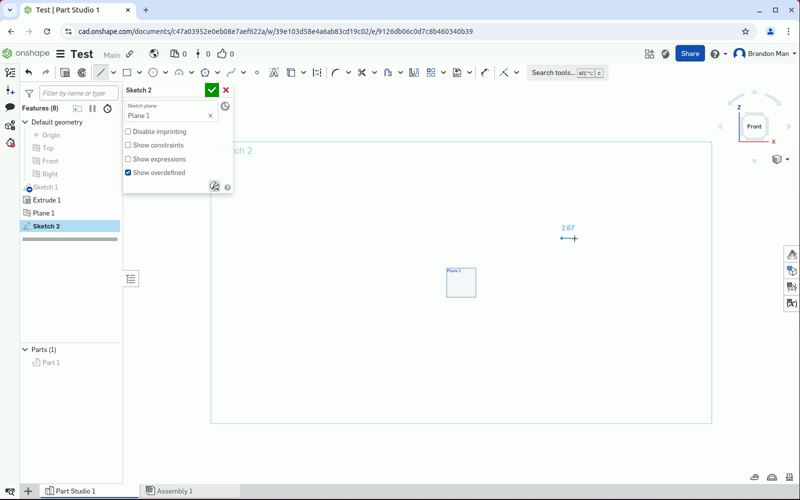
key(esc)
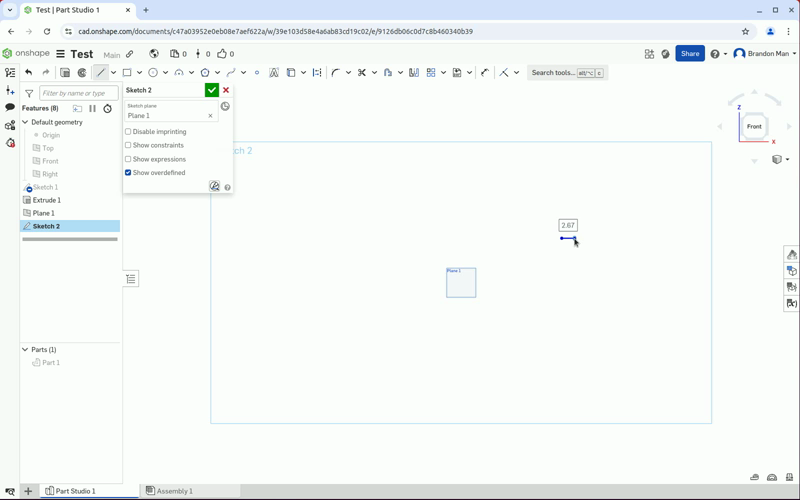
key(a)
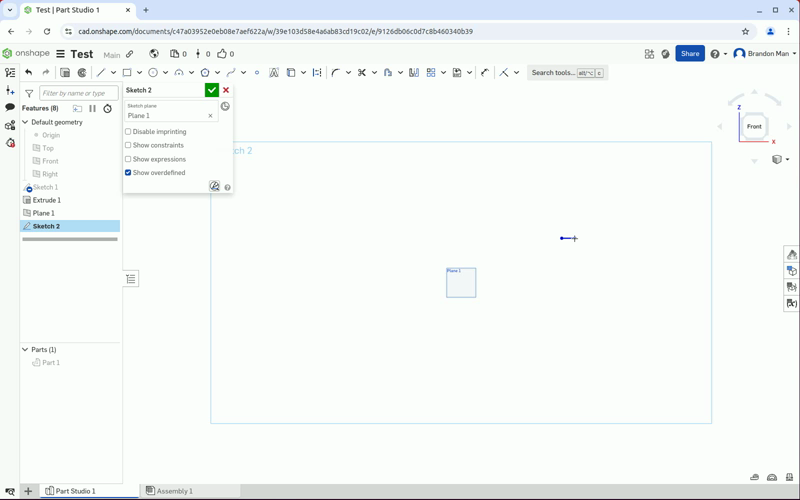
mouse_move(574, 238)
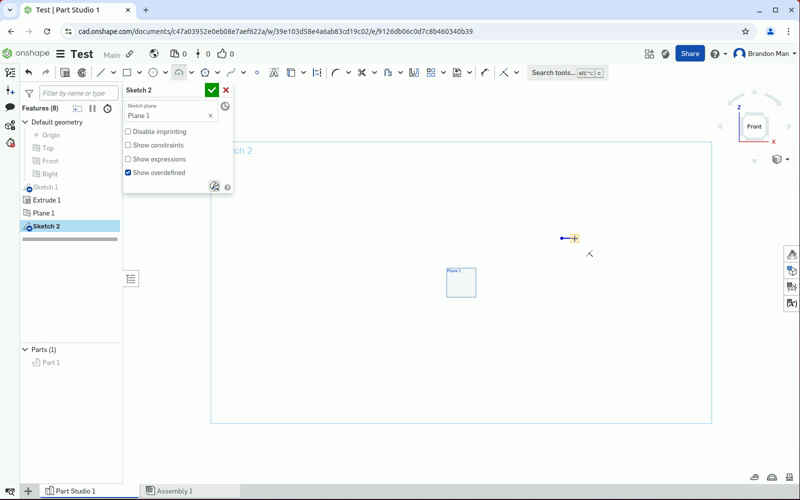
click(574, 238)
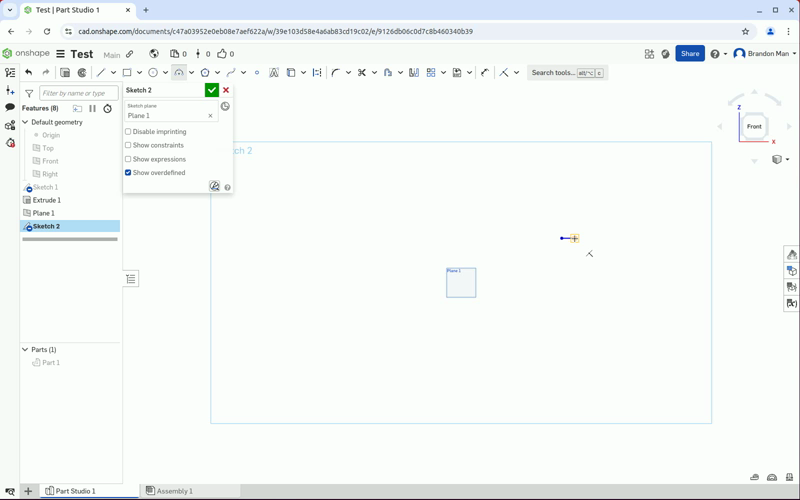
key_down(shift)
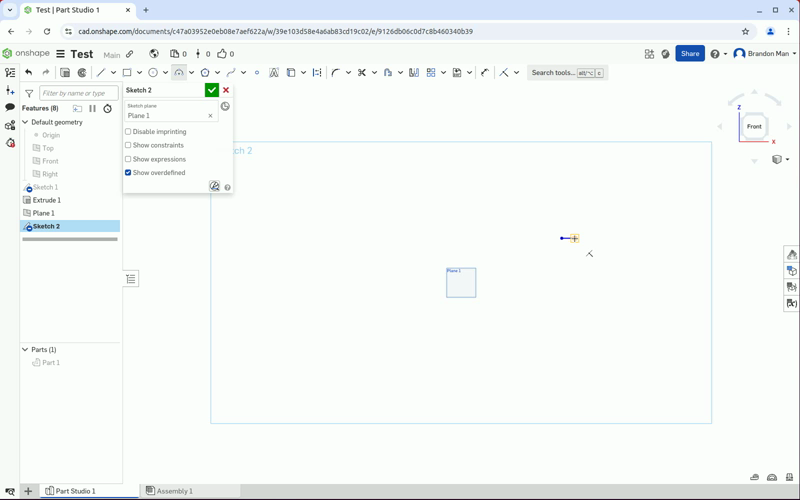
mouse_move(561, 225)
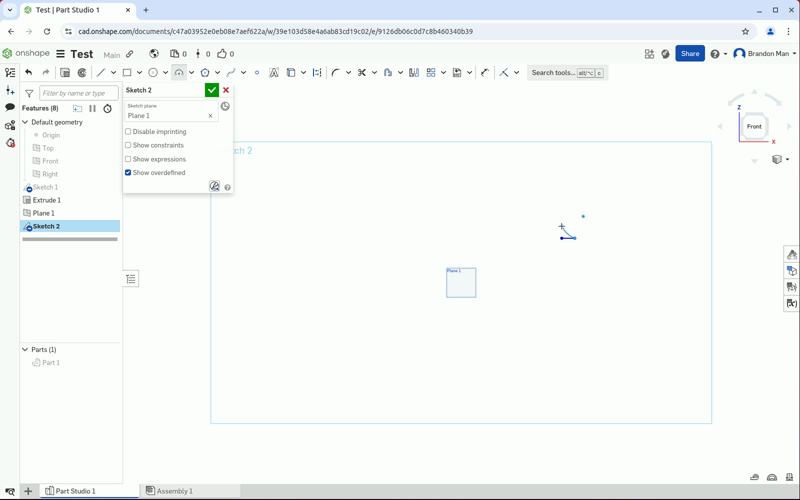
click(561, 225)
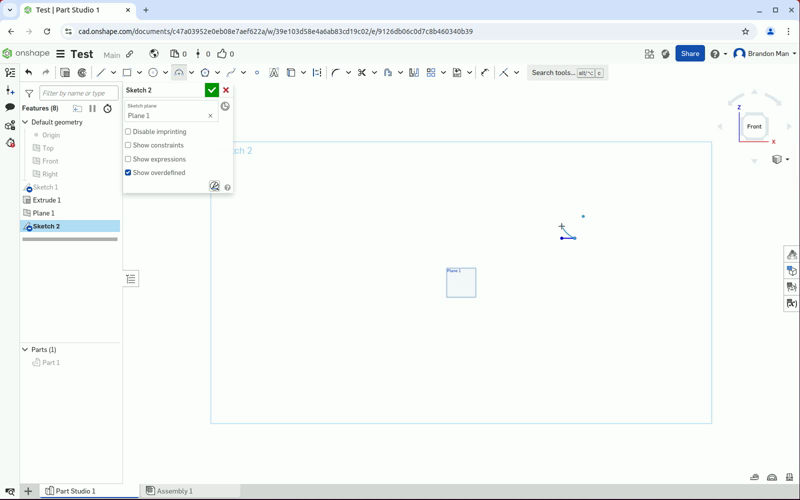
mouse_move(570, 229)
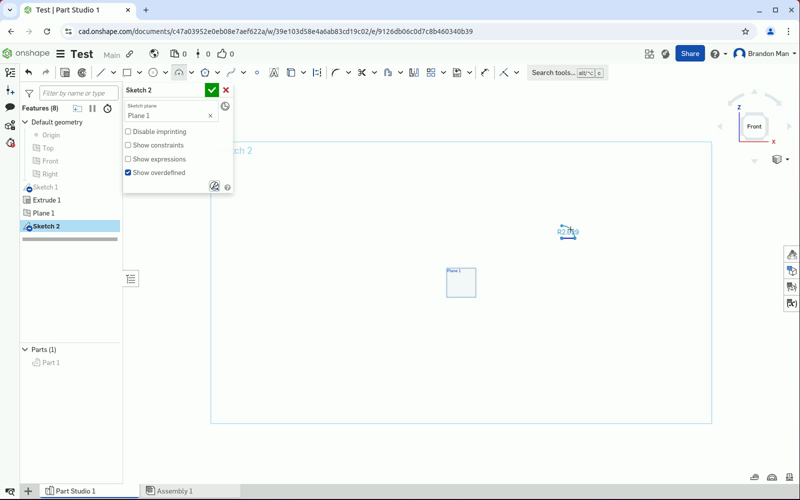
click(570, 229)
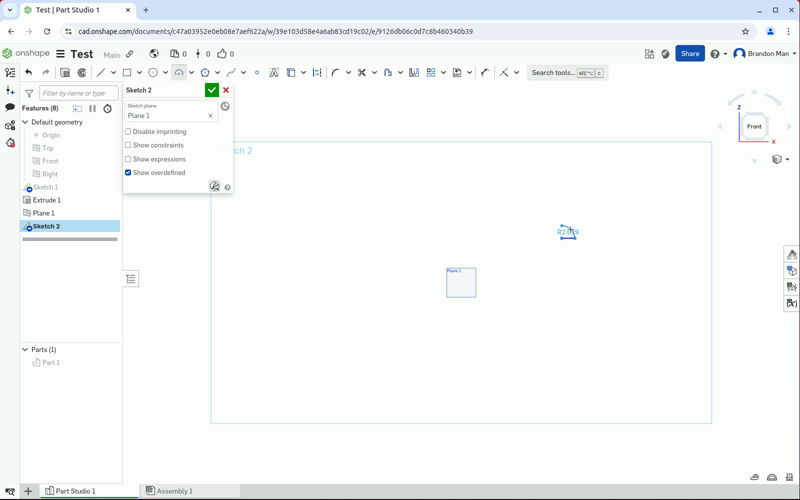
key_up(shift)
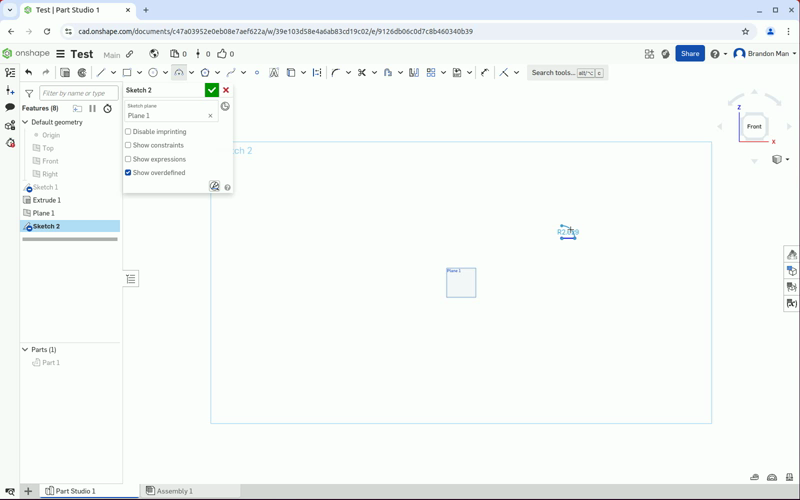
key(esc)
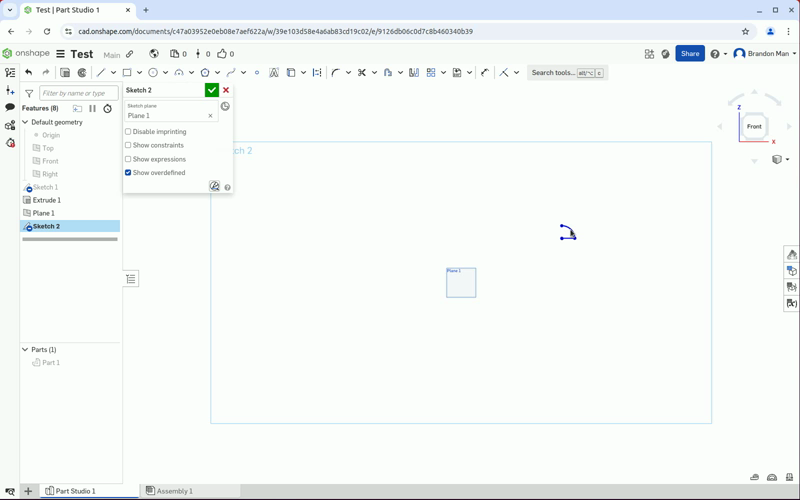
key(l)
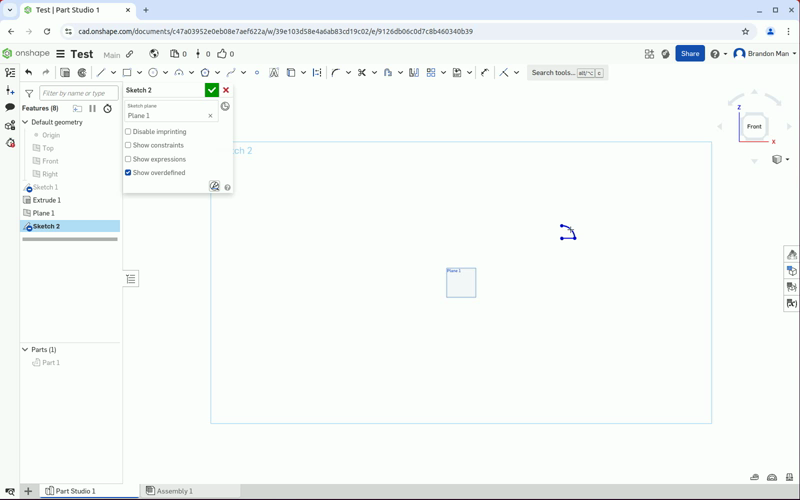
mouse_move(561, 225)
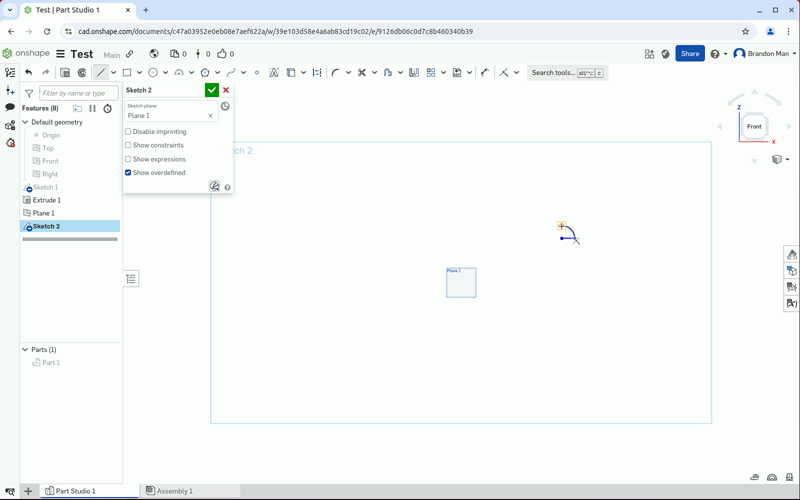
click(561, 225)
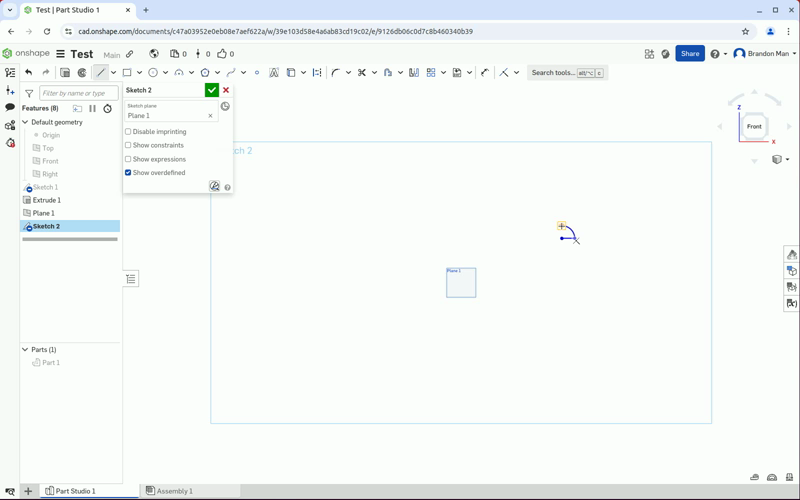
mouse_move(589, 225)
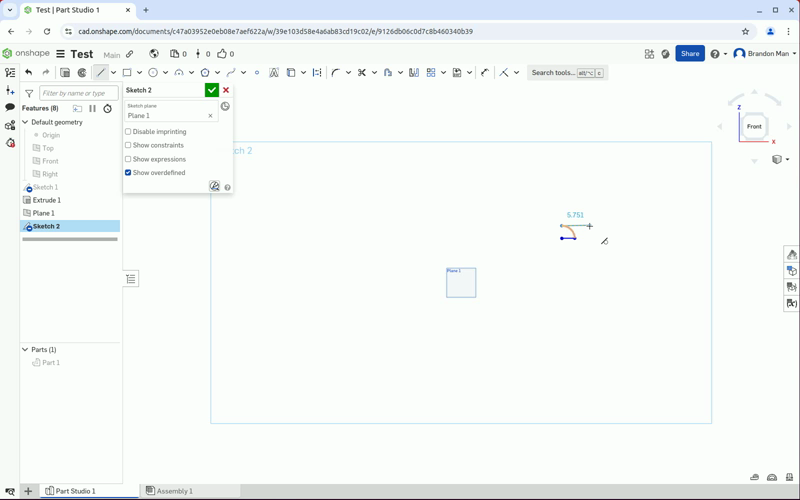
key_down(shift)
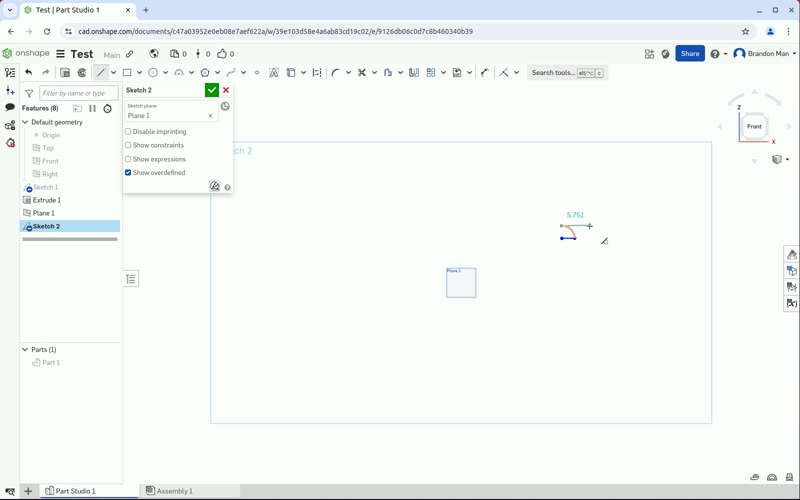
mouse_move(561, 238)
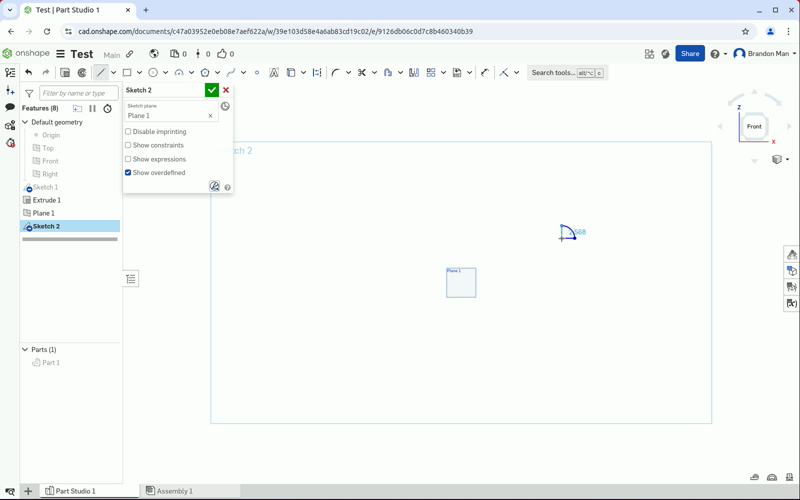
key_up(shift)
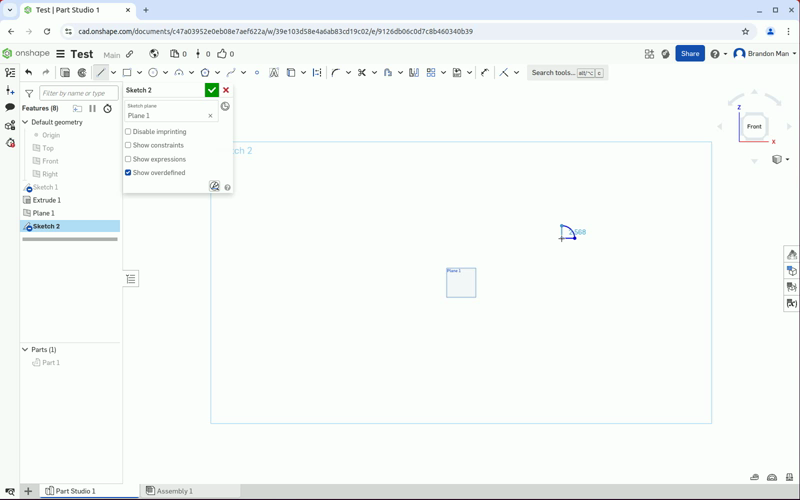
click(561, 238)
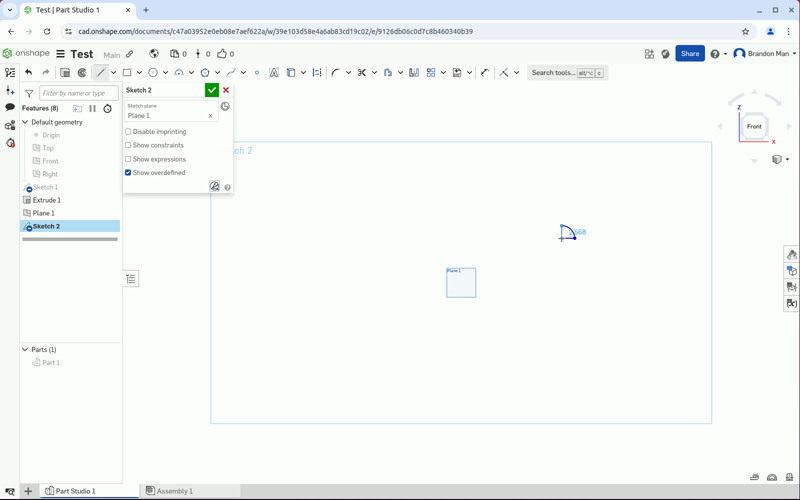
key(esc)
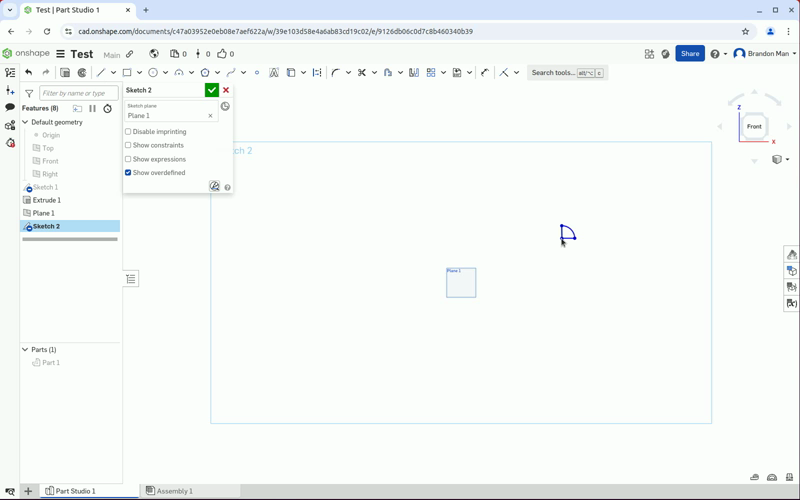
mouse_move(571, 236)
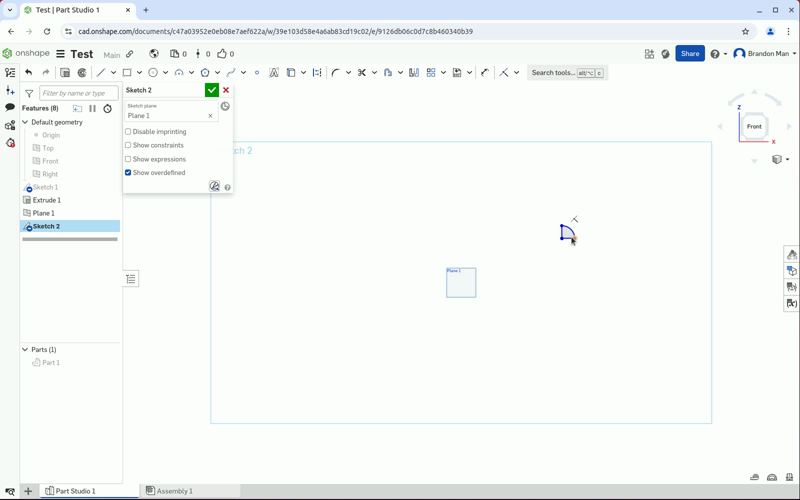
scroll(6)
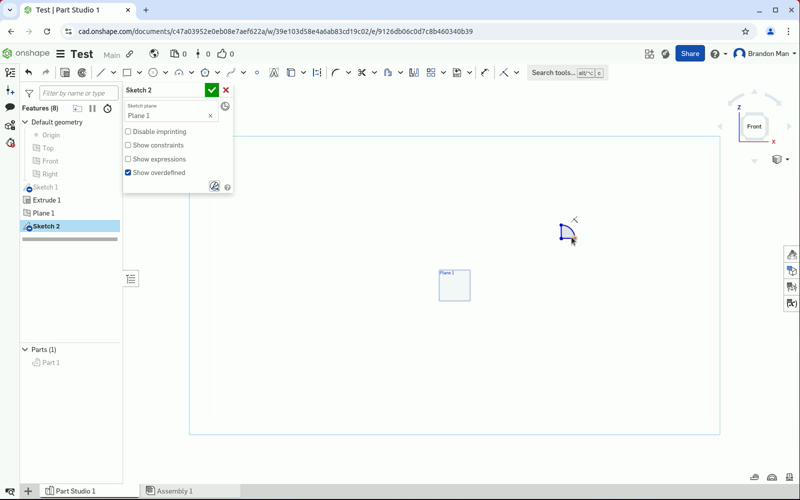
scroll(6)
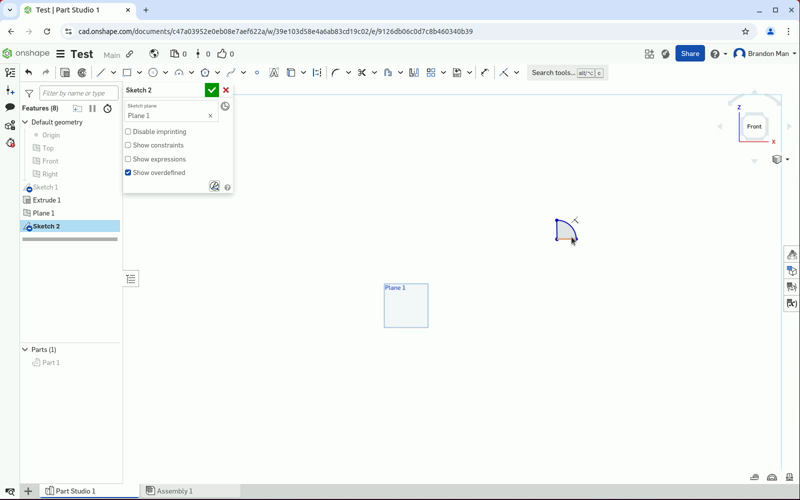
scroll(6)
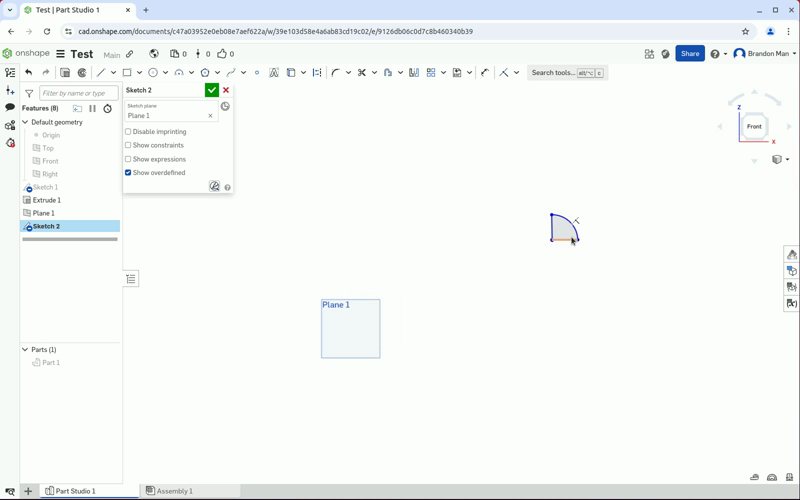
scroll(6)
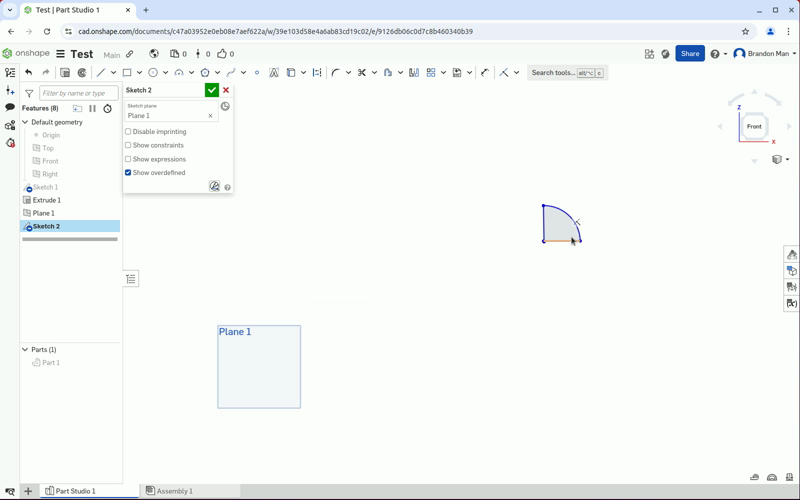
scroll(6)
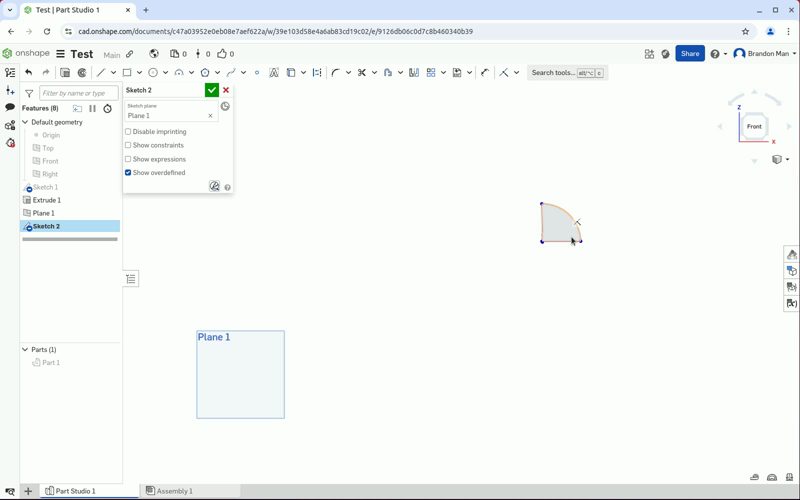
scroll(6)
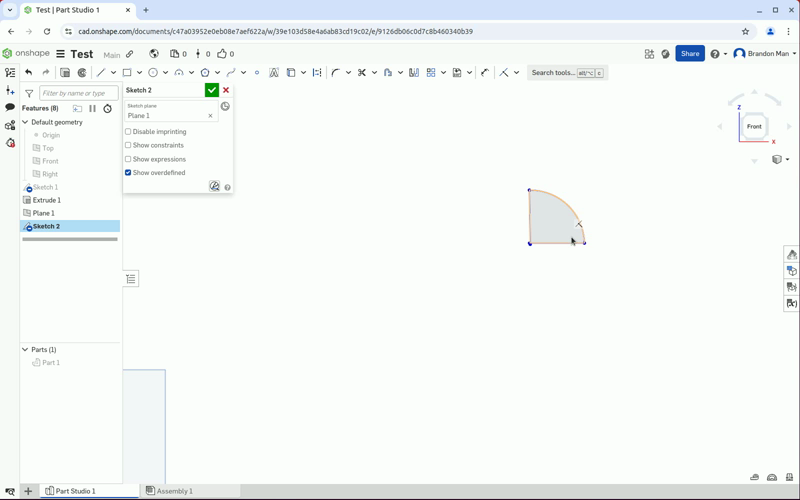
scroll(6)
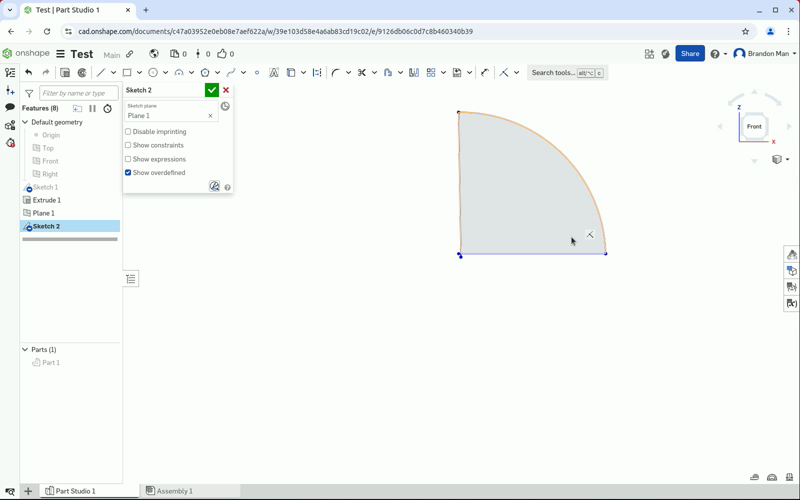
click(571, 236)
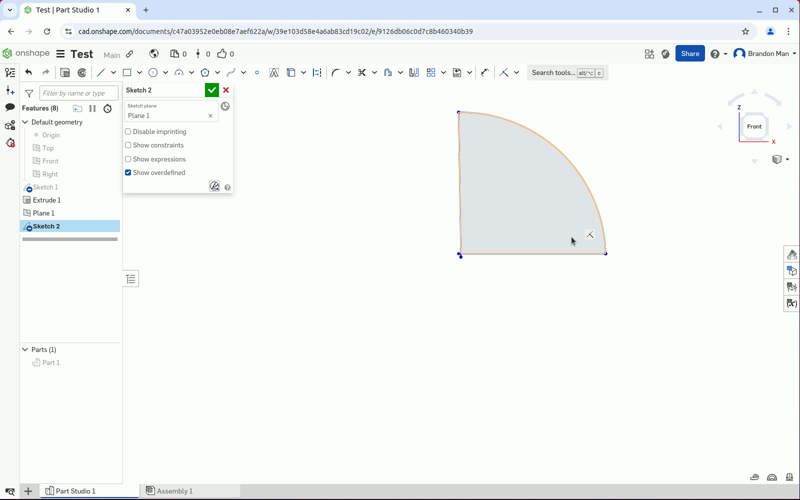
scroll(-6)
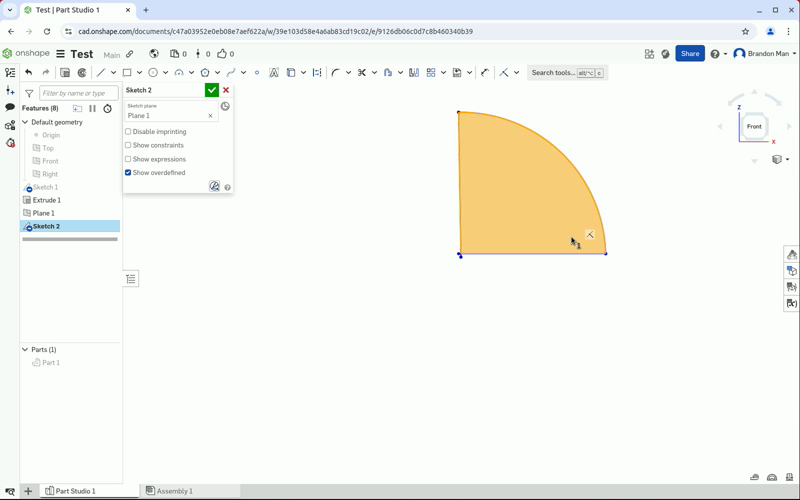
scroll(-6)
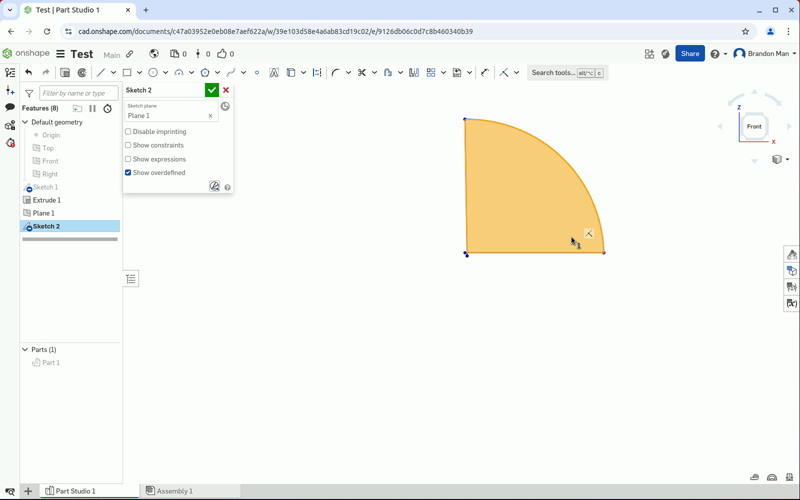
scroll(-6)
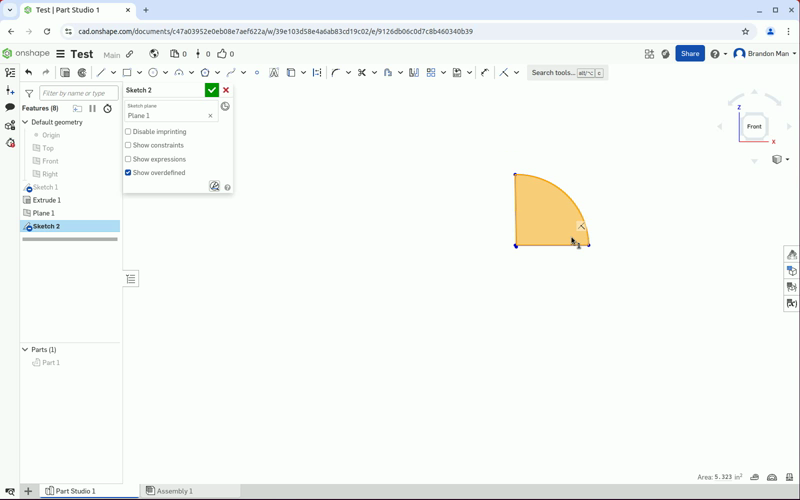
scroll(-6)
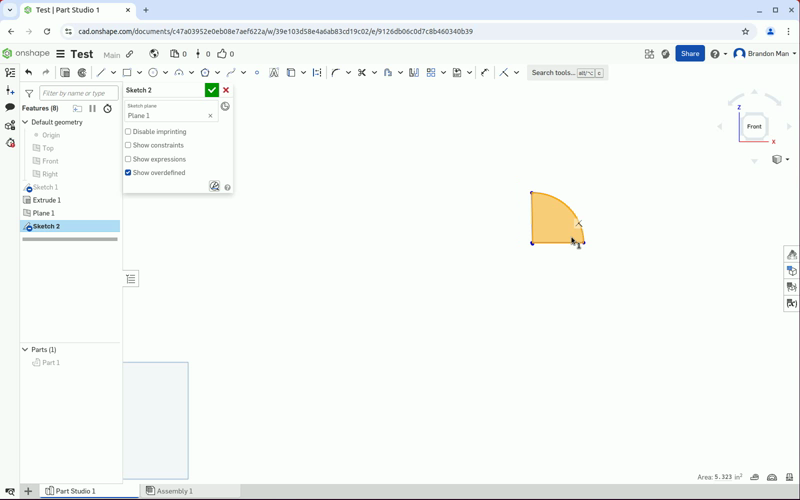
scroll(-6)
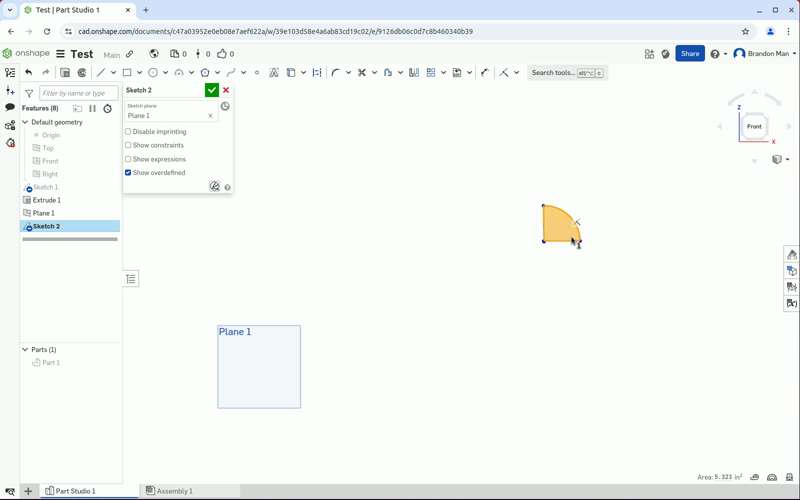
scroll(-6)
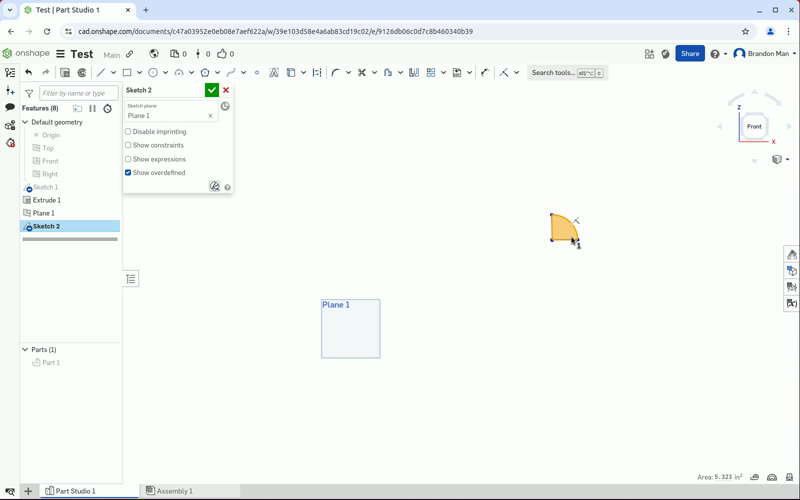
scroll(-6)
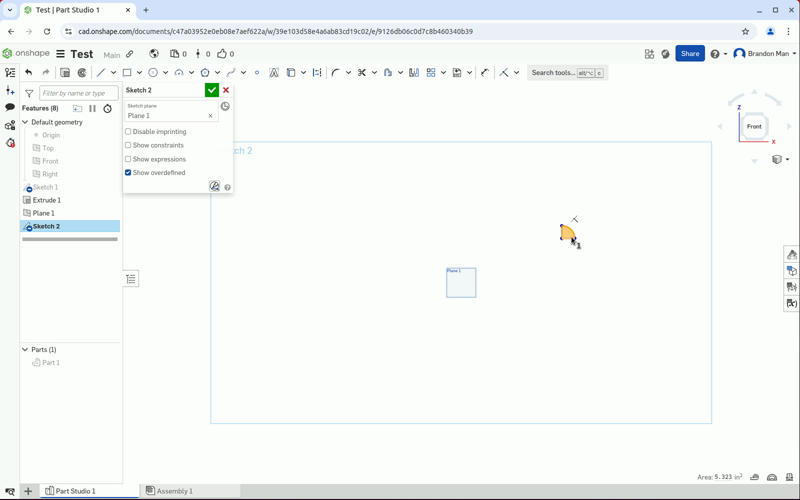
mouse_move(73, 352)
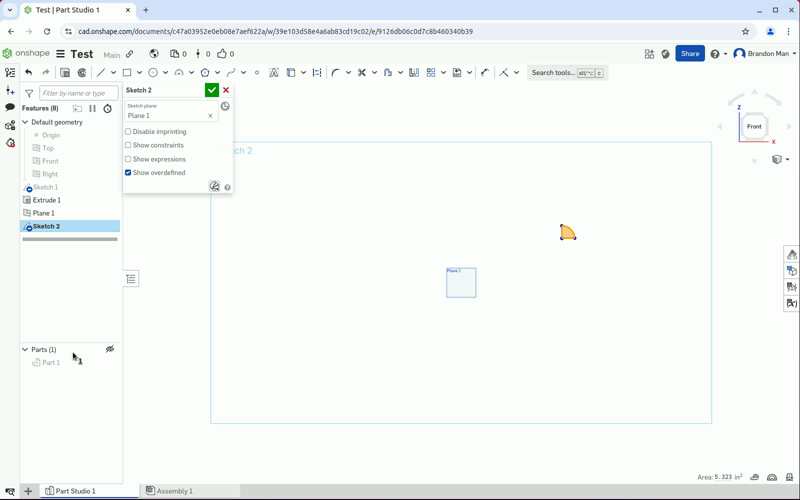
key(shift+y)
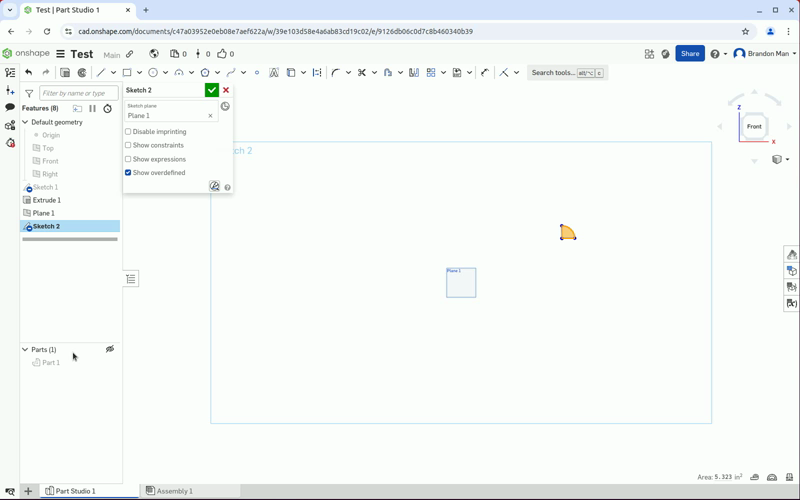
key(shift+e)
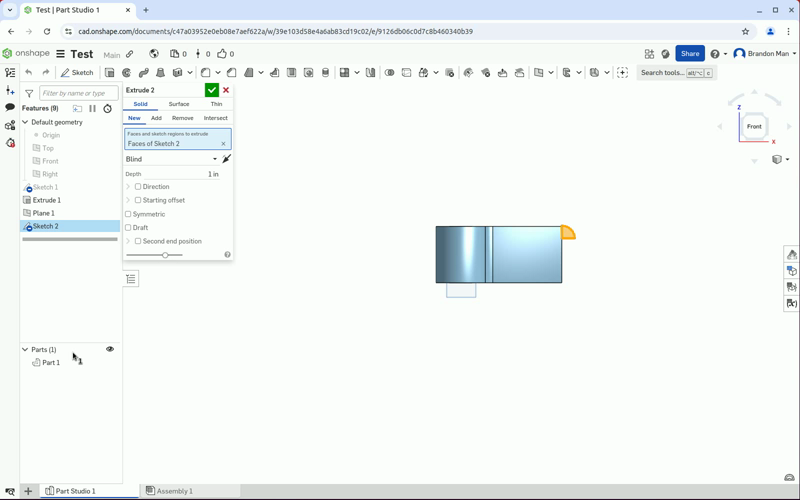
mouse_move(143, 106)
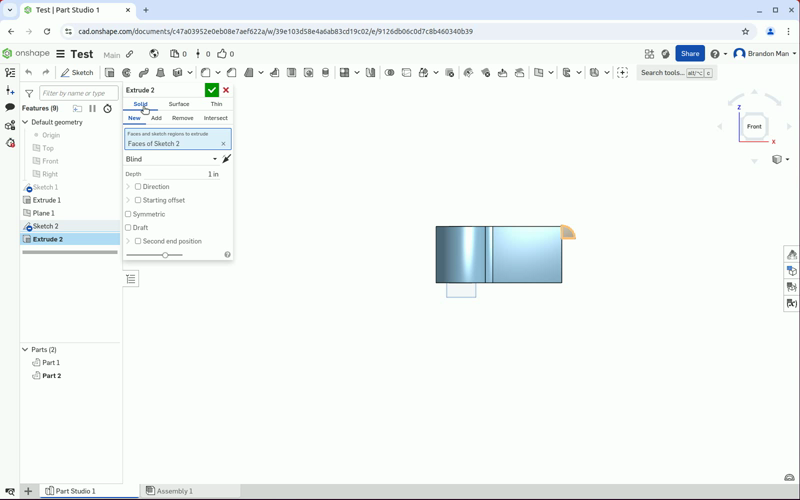
click(143, 106)
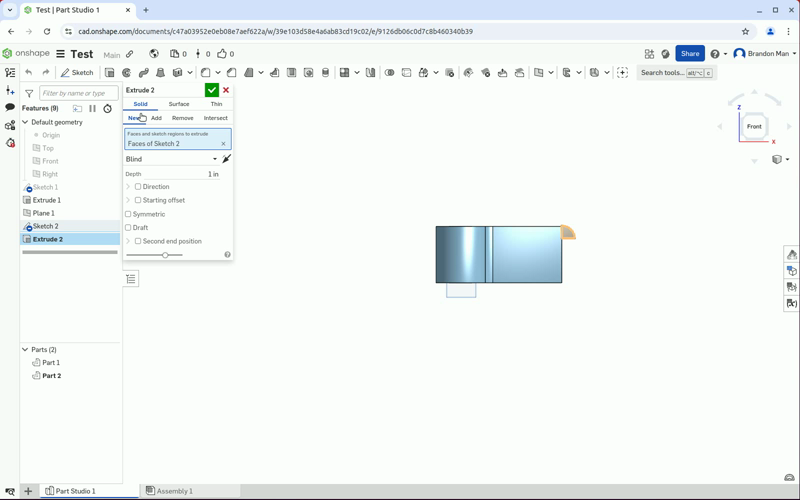
mouse_move(137, 120)
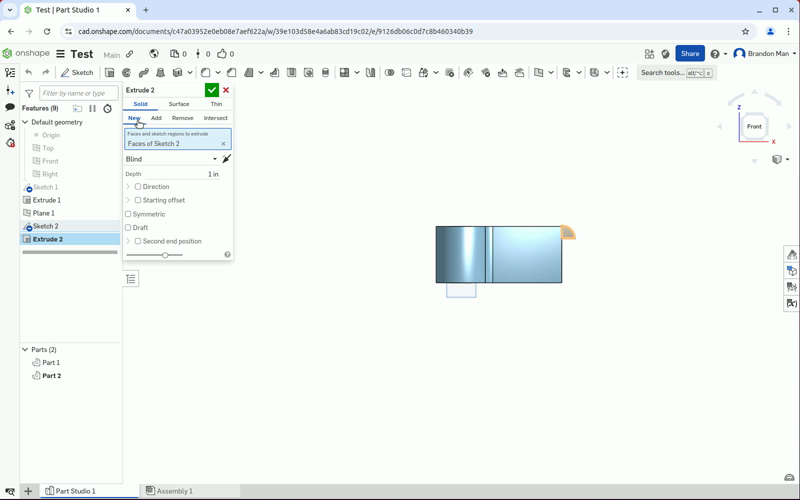
click(137, 120)
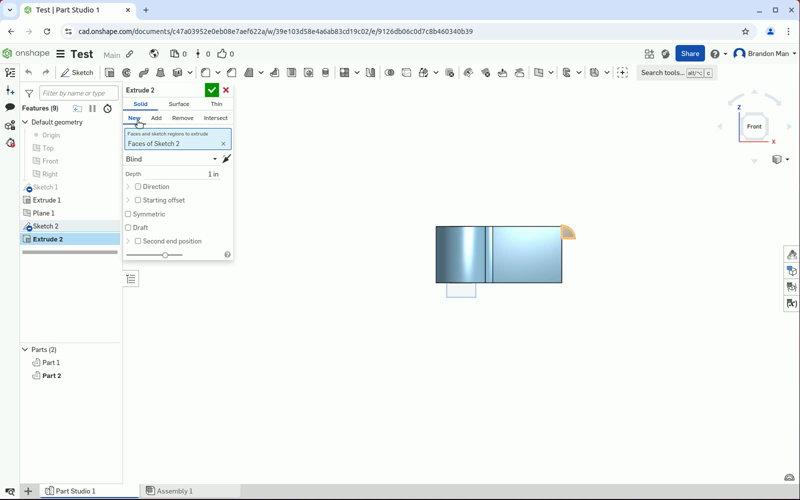
key(tab, 4)
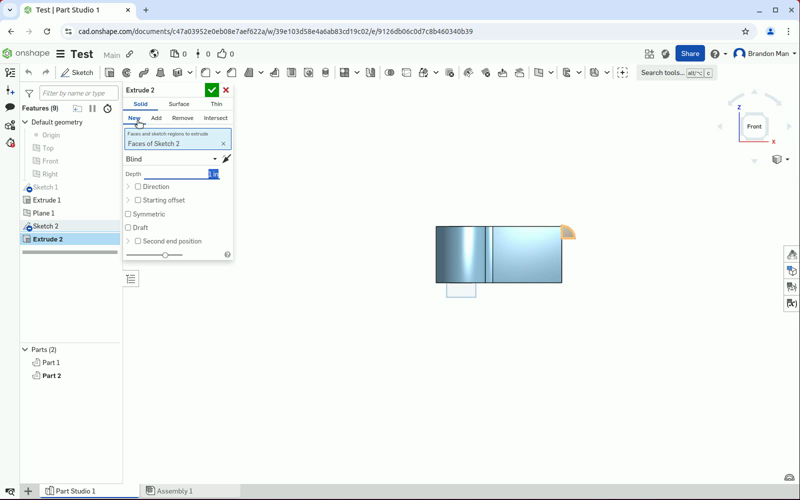
text(-3.37)
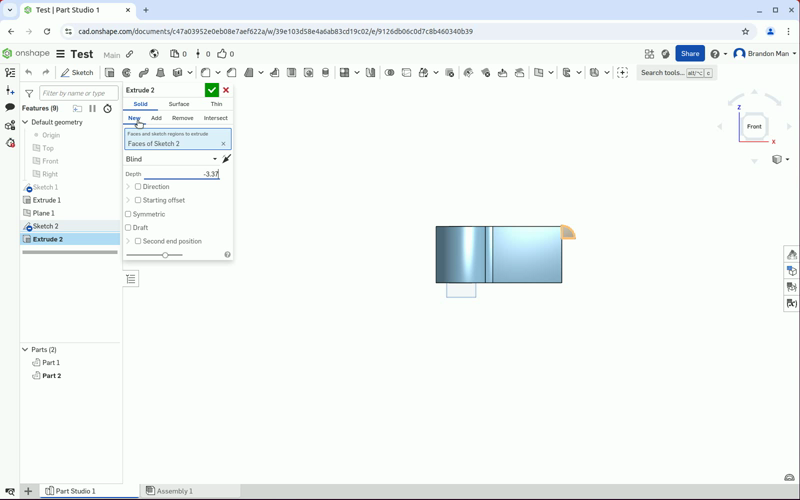
key(enter)
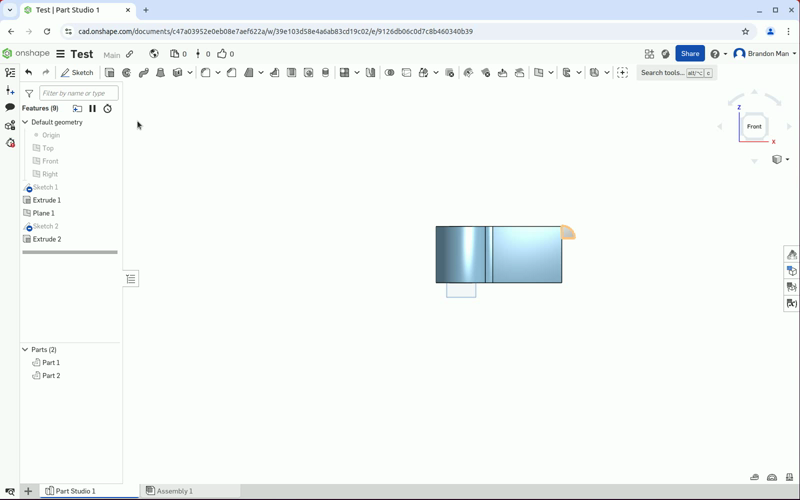
key(shift+h)
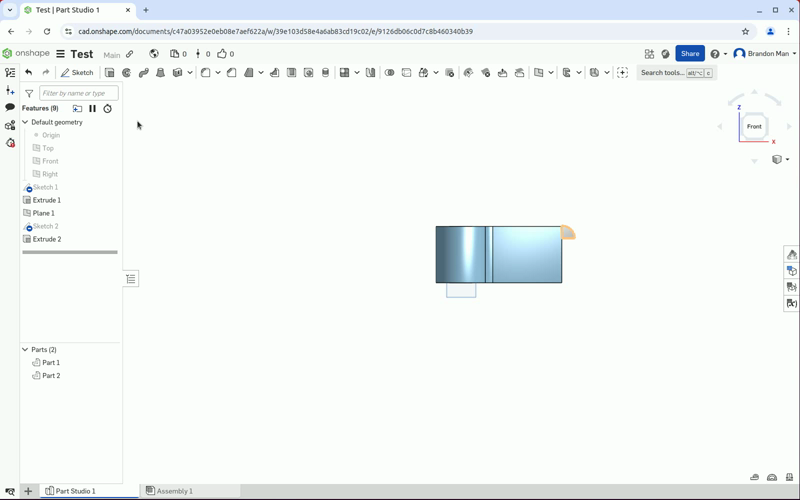
key(shift+h)
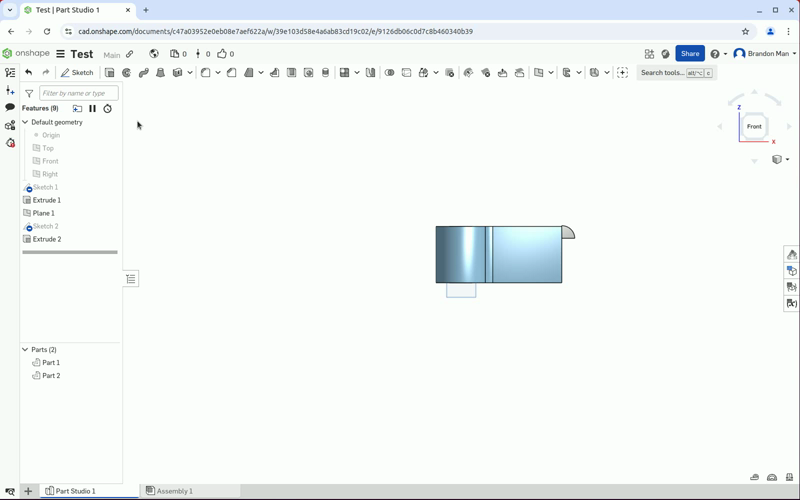
mouse_move(73, 189)
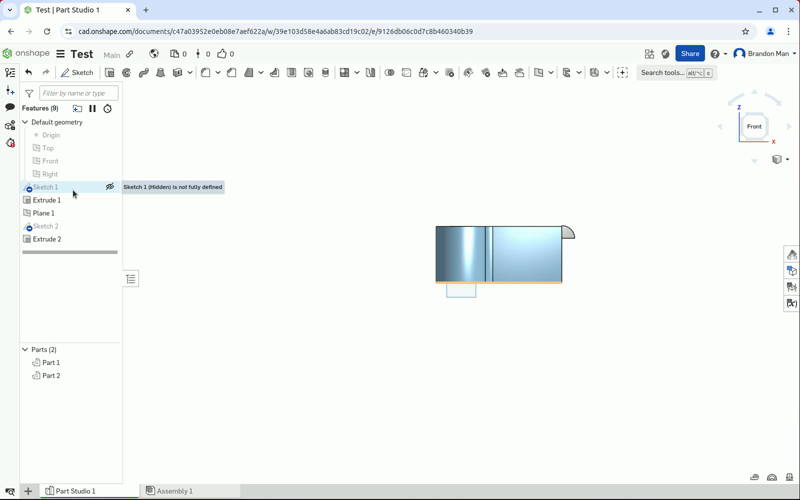
click(73, 189)
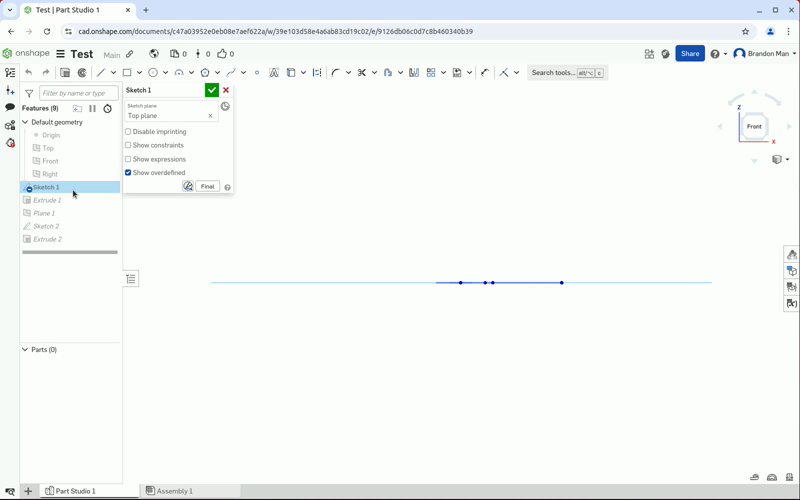
mouse_move(229, 92)
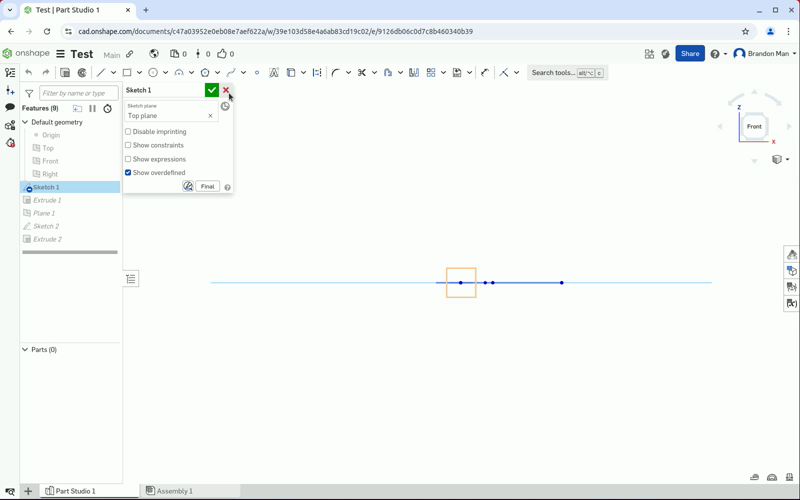
click(229, 92)
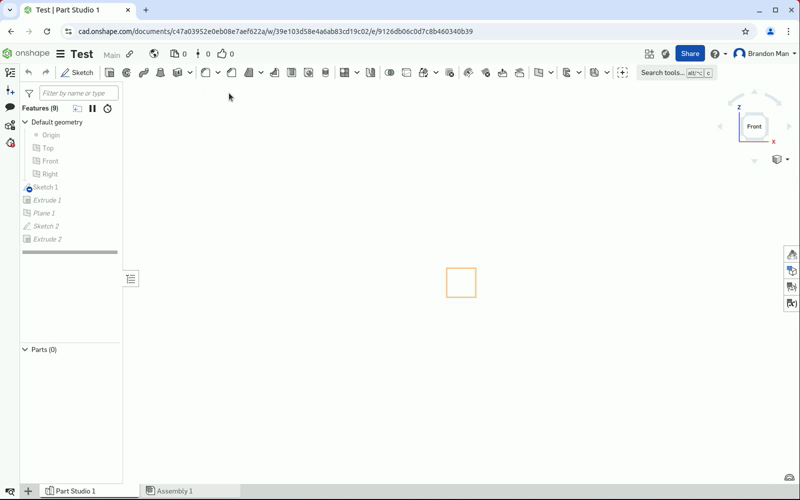
key(shift+s)
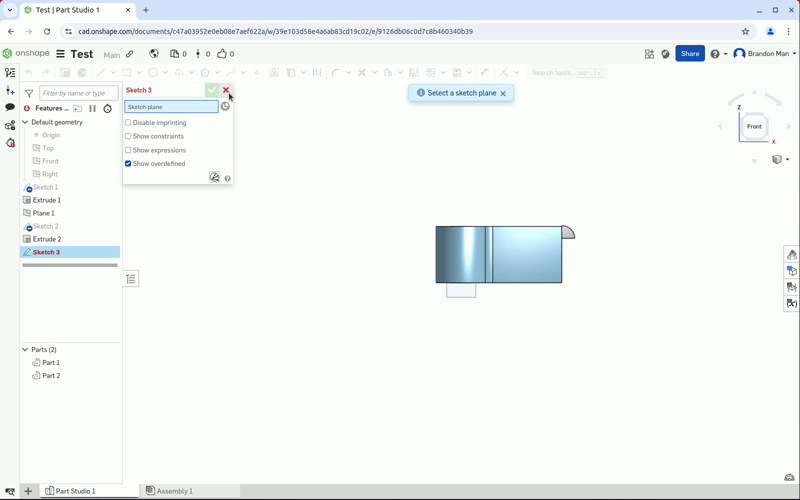
mouse_move(73, 215)
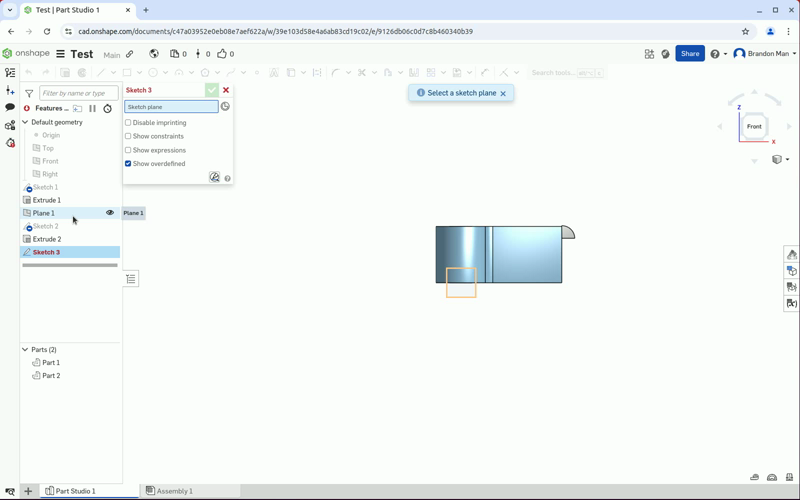
click(73, 215)
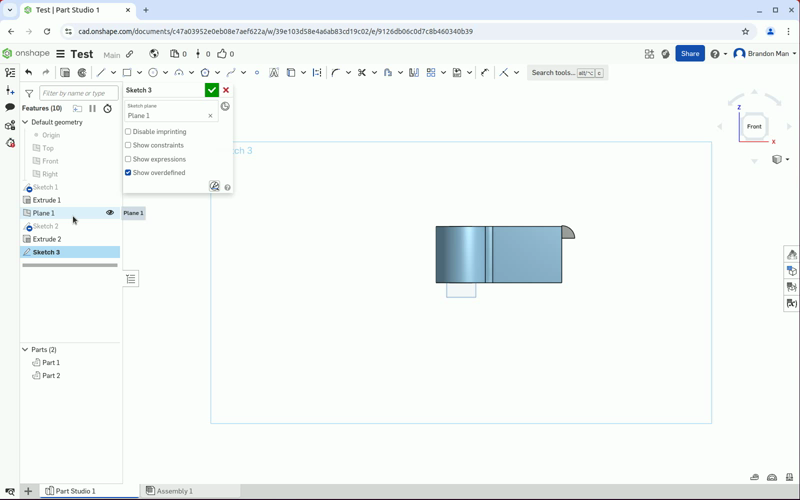
mouse_move(73, 352)
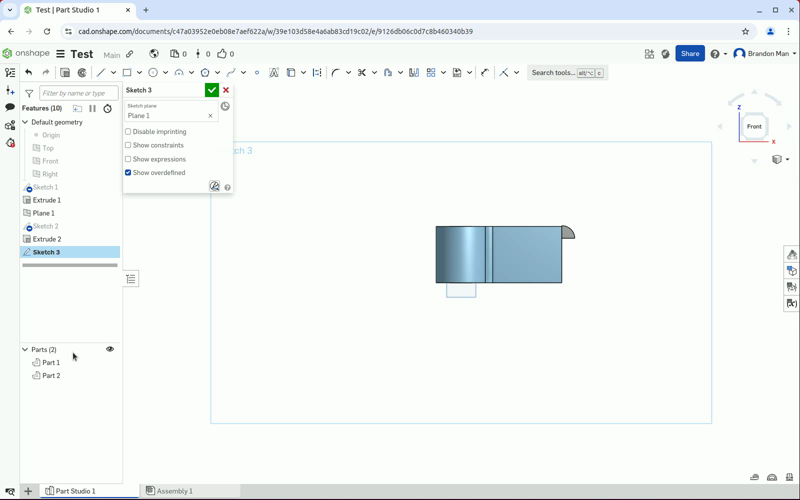
key(y)
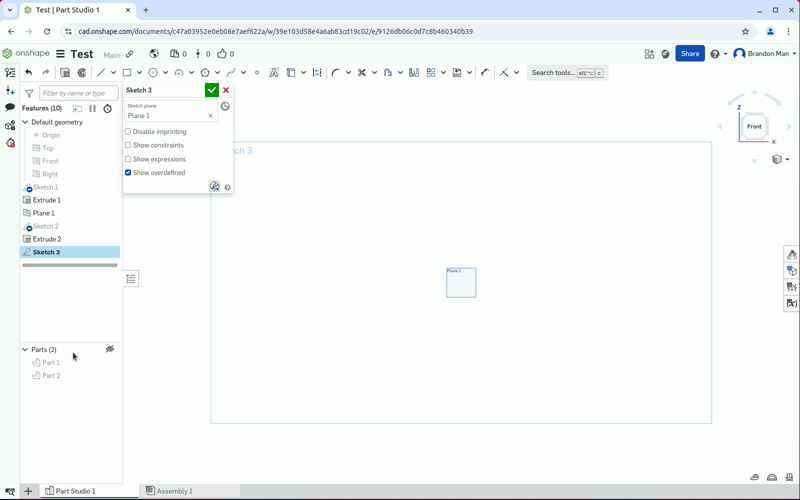
key(l)
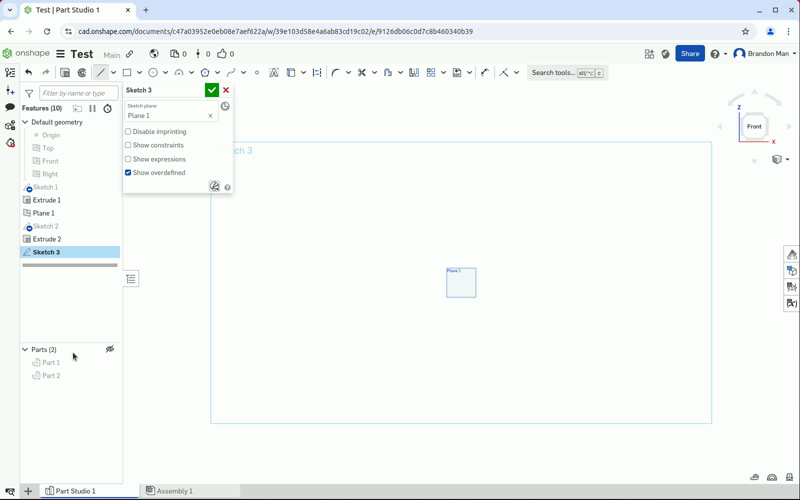
key_down(shift)
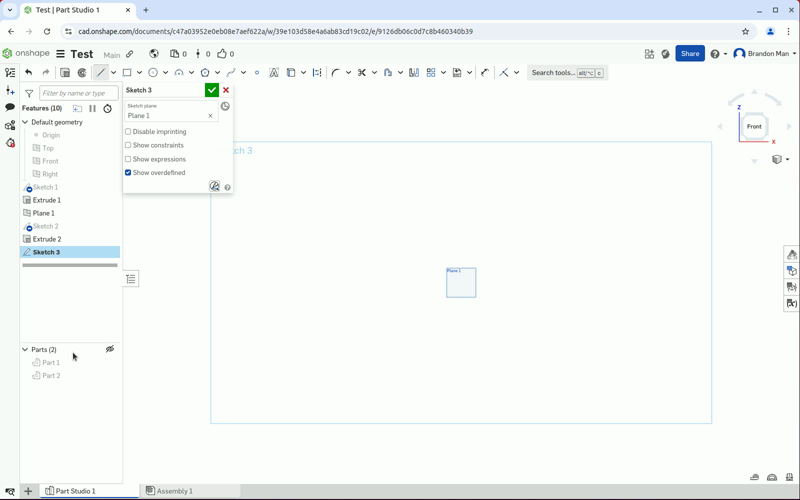
mouse_move(561, 244)
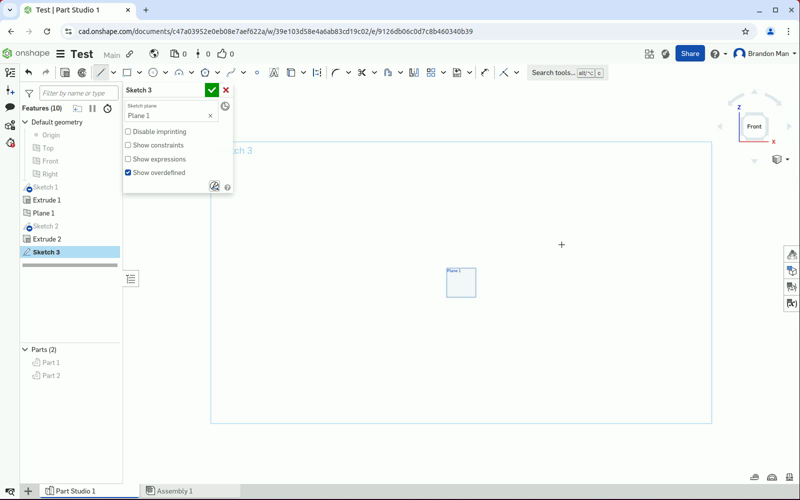
click(561, 244)
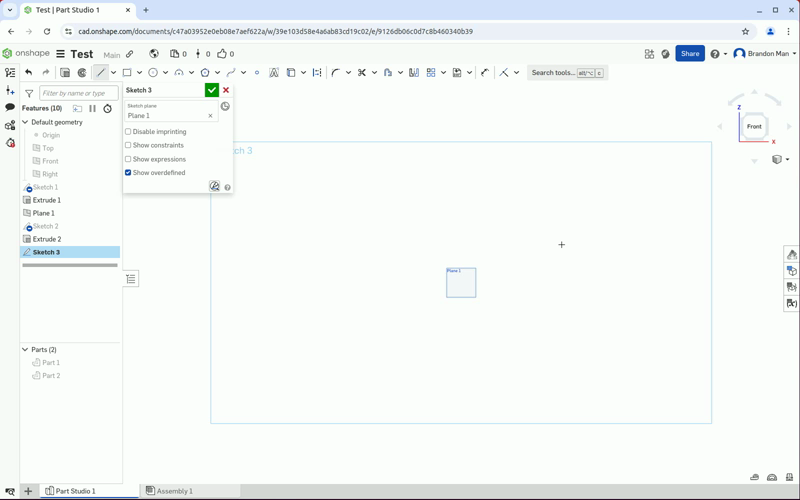
key_up(shift)
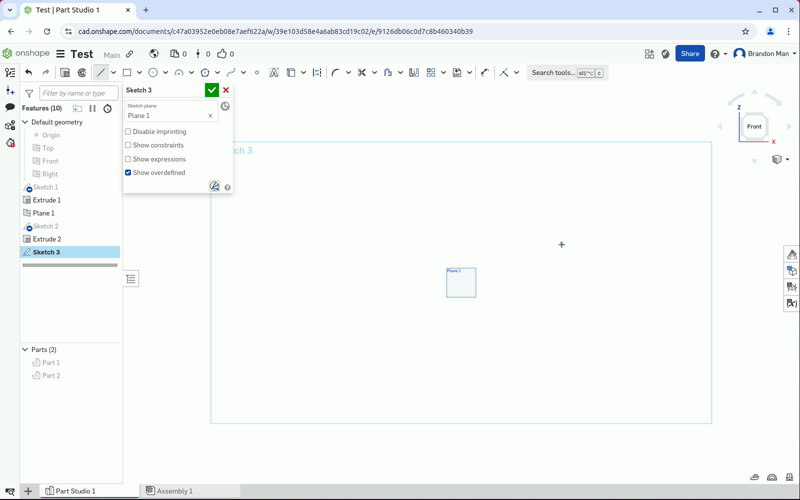
key_down(shift)
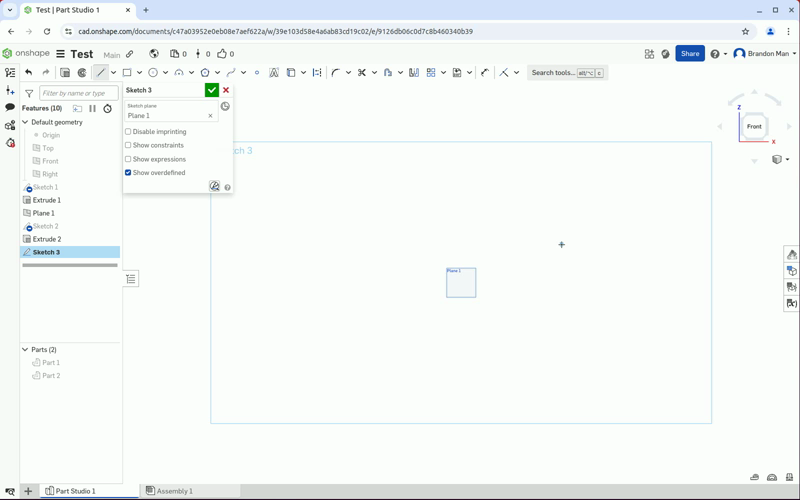
mouse_move(589, 244)
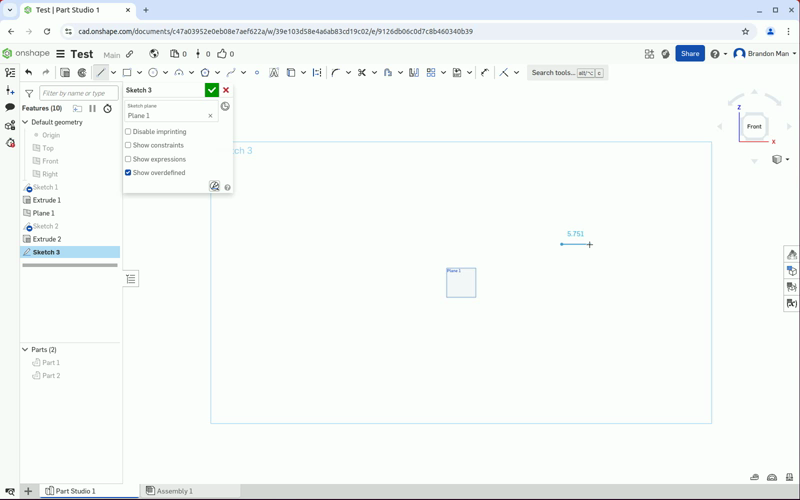
mouse_move(574, 244)
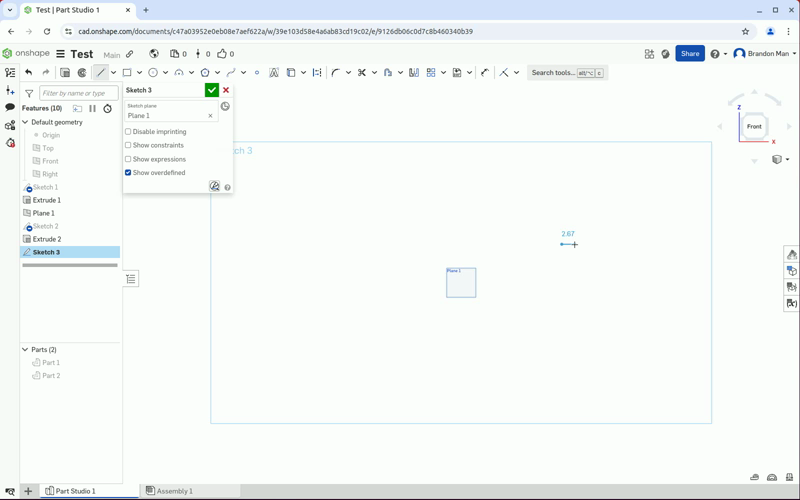
click(574, 244)
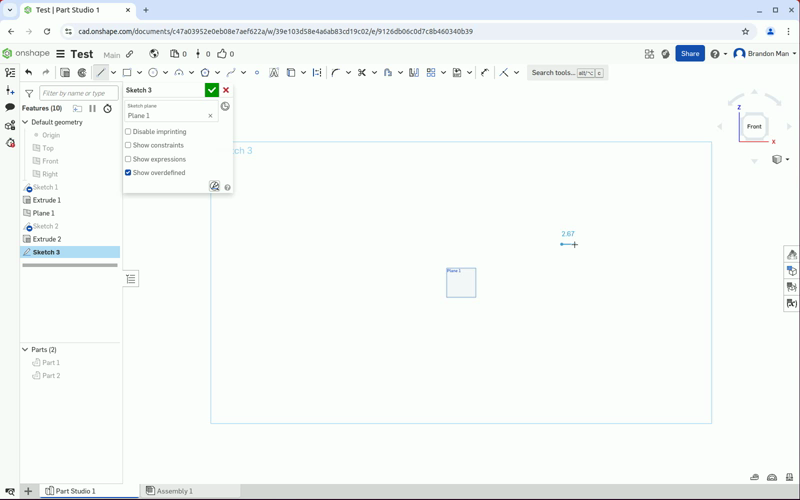
key_up(shift)
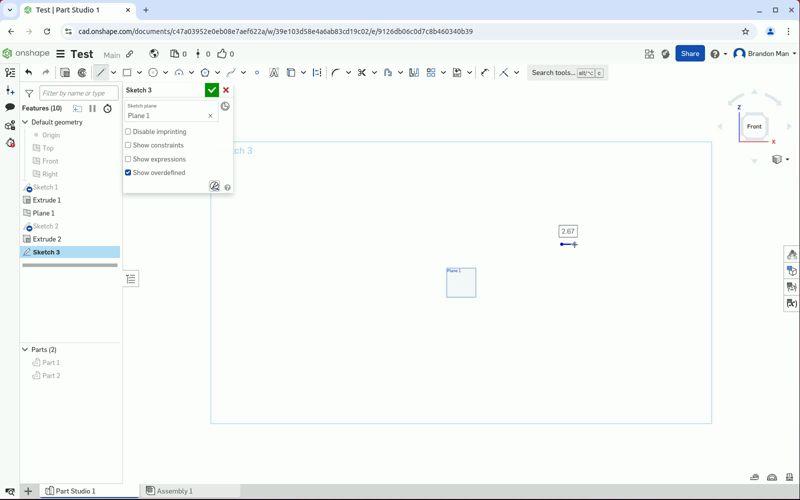
key_down(shift)
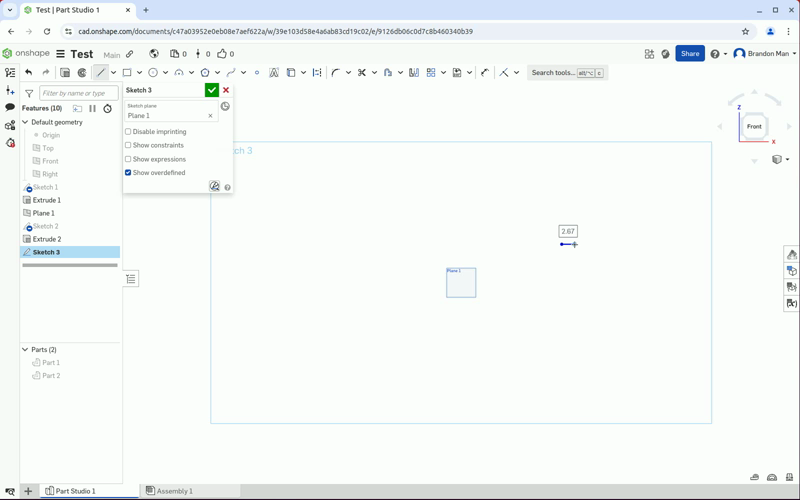
mouse_move(589, 244)
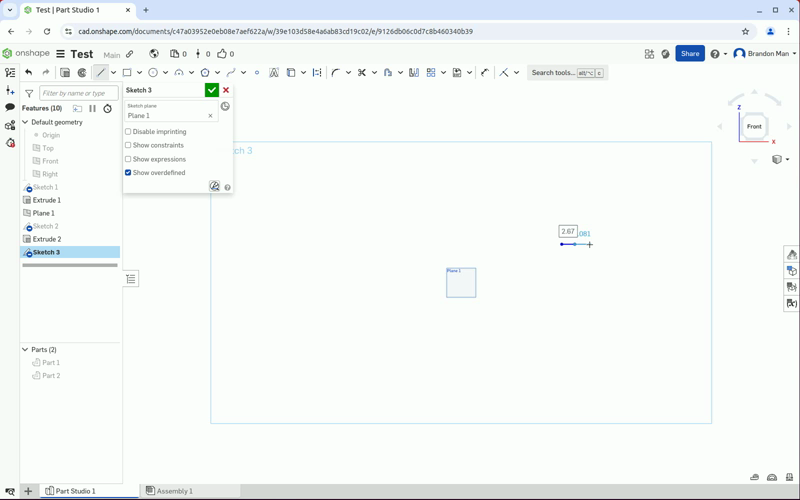
mouse_move(574, 237)
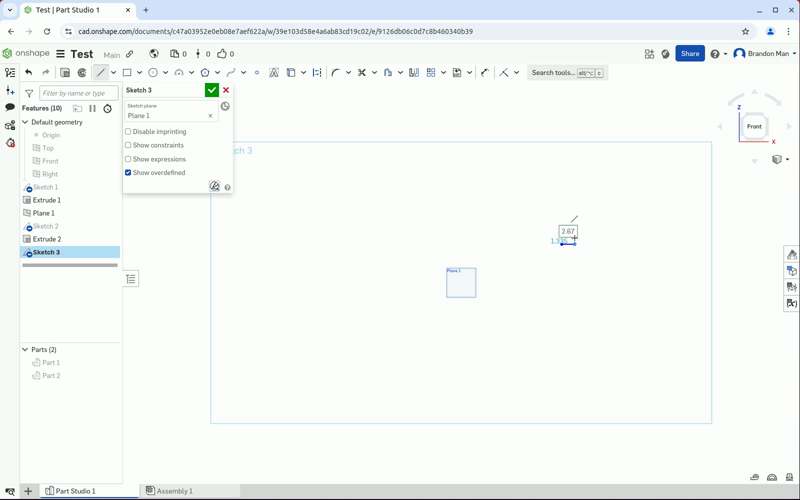
scroll(6)
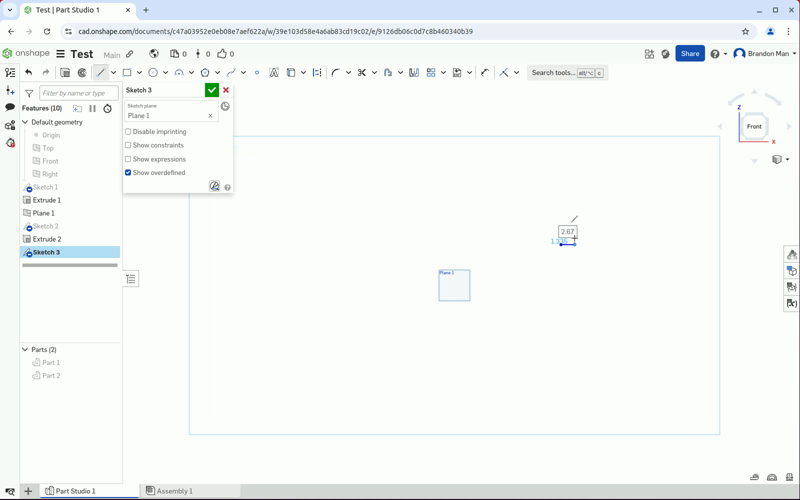
scroll(6)
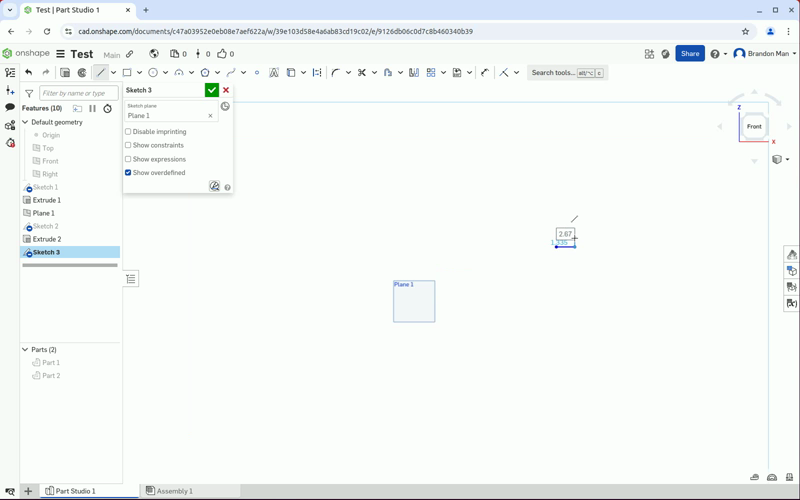
scroll(6)
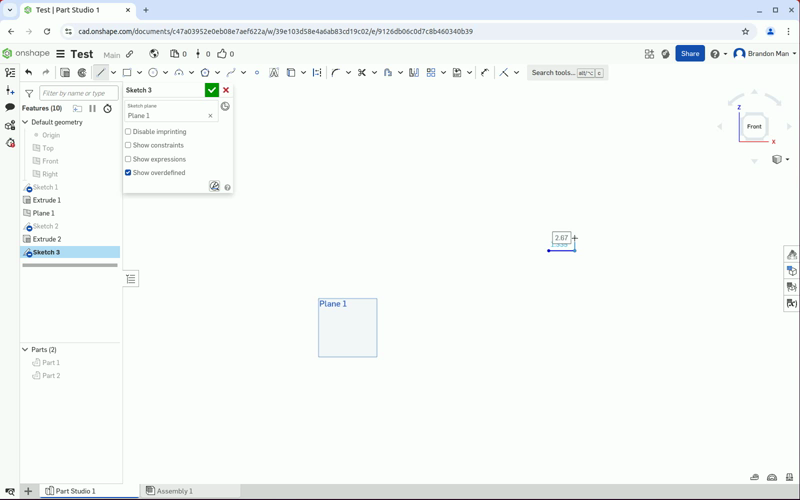
scroll(6)
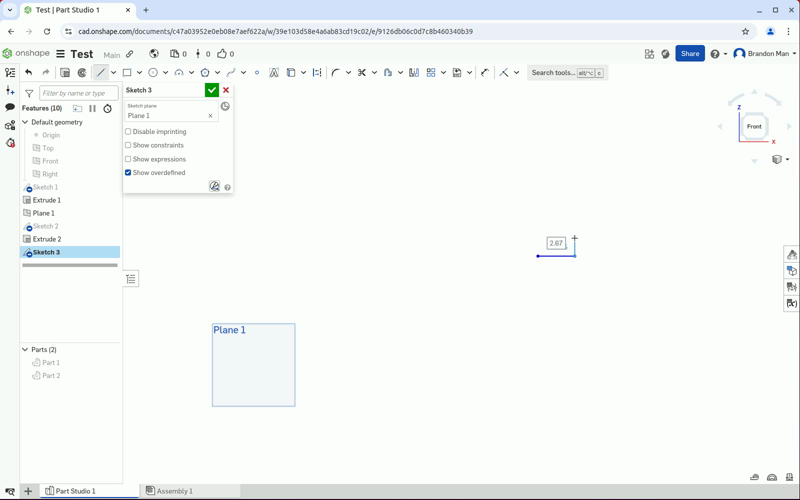
scroll(6)
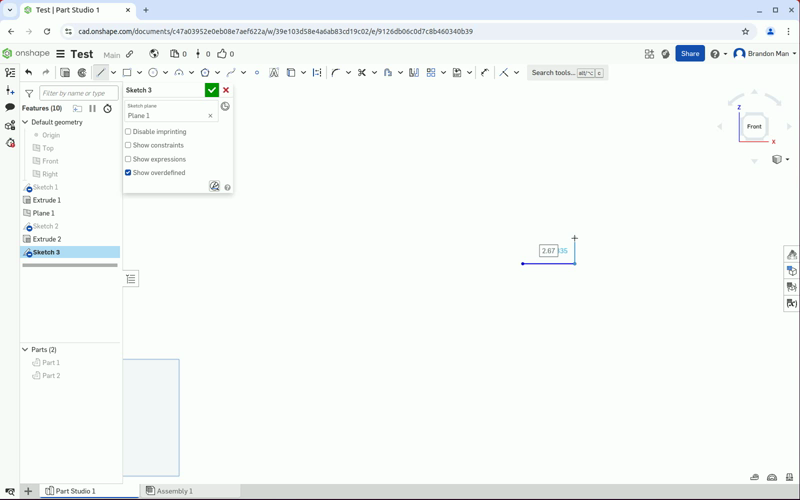
scroll(6)
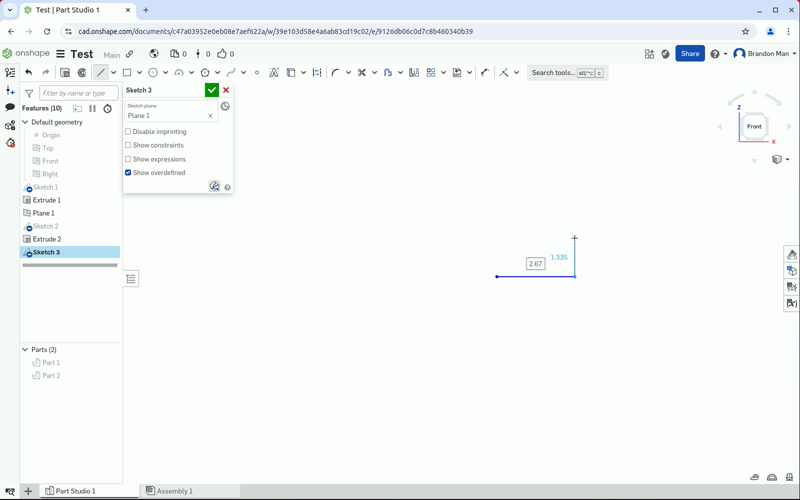
scroll(6)
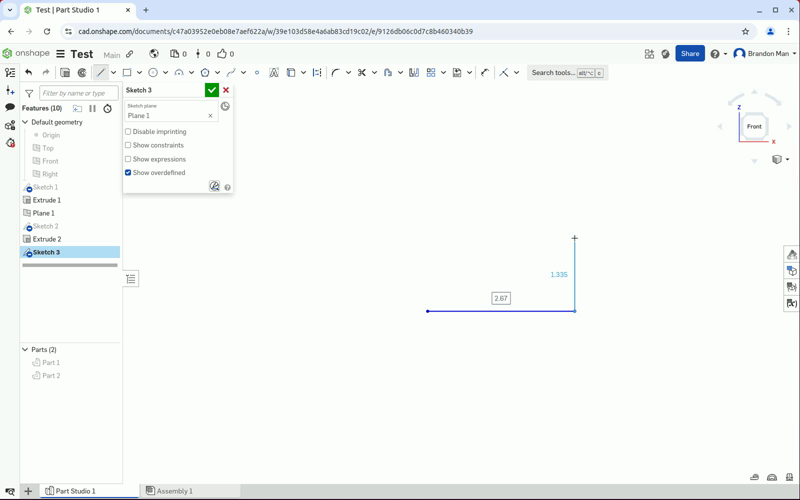
click(574, 237)
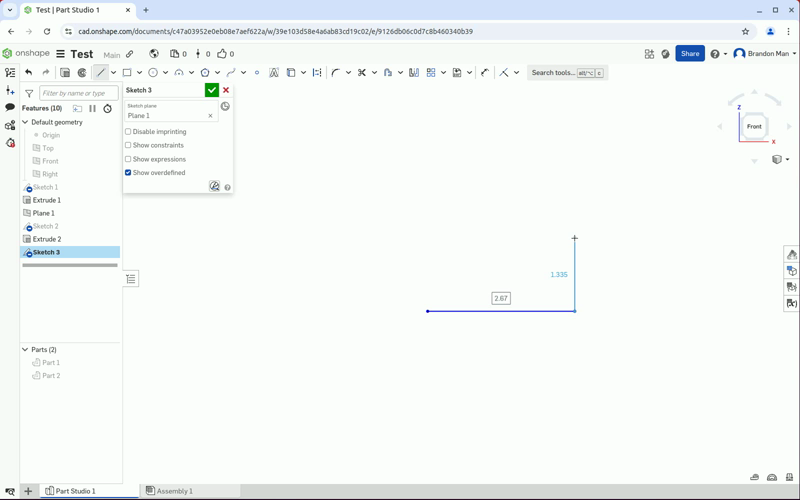
scroll(-6)
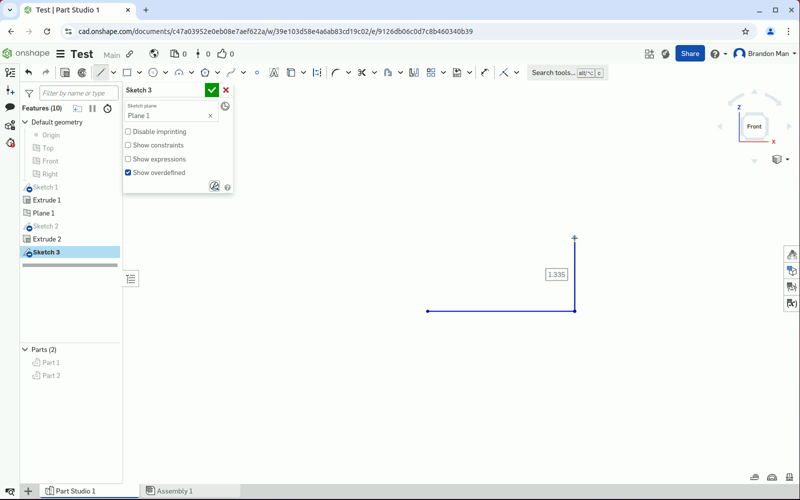
scroll(-6)
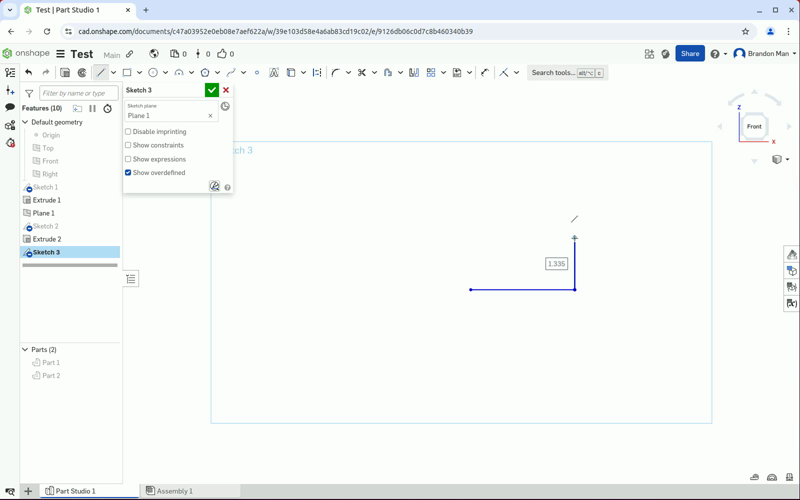
scroll(-6)
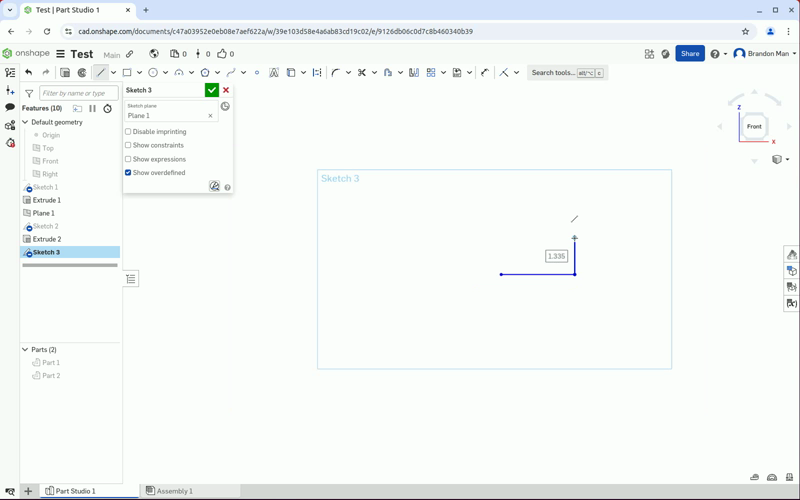
scroll(-6)
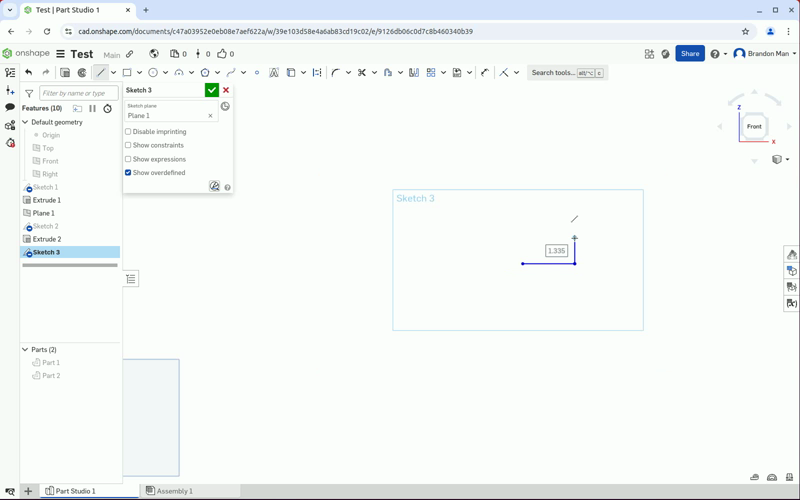
scroll(-6)
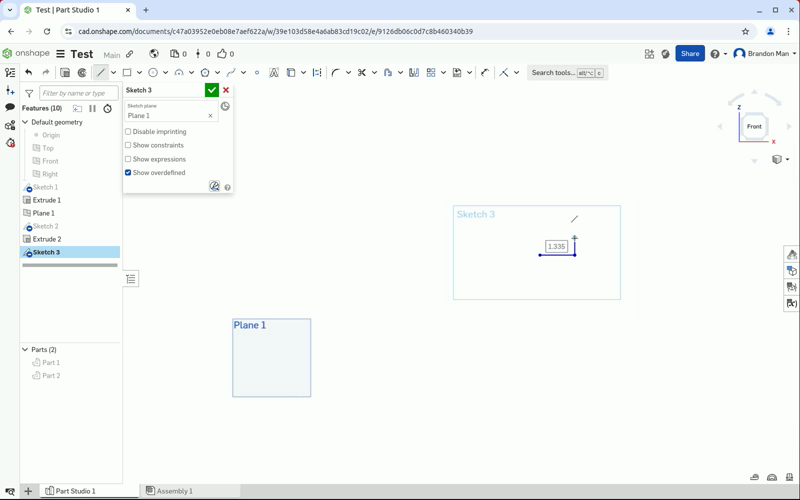
scroll(-6)
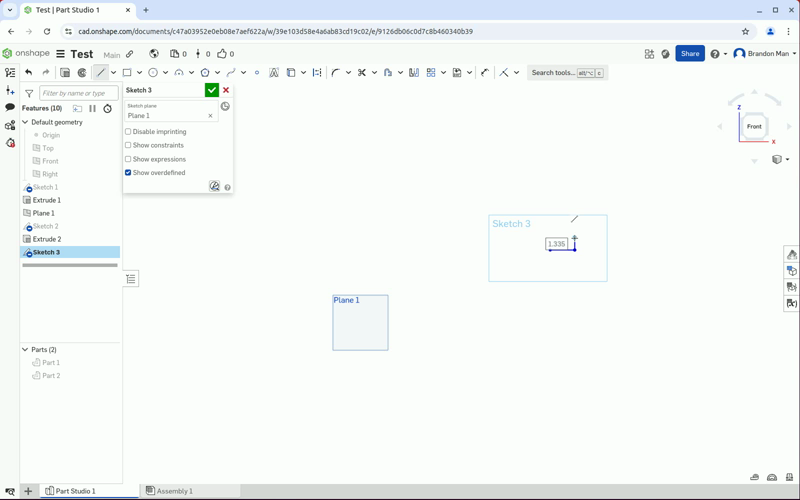
scroll(-6)
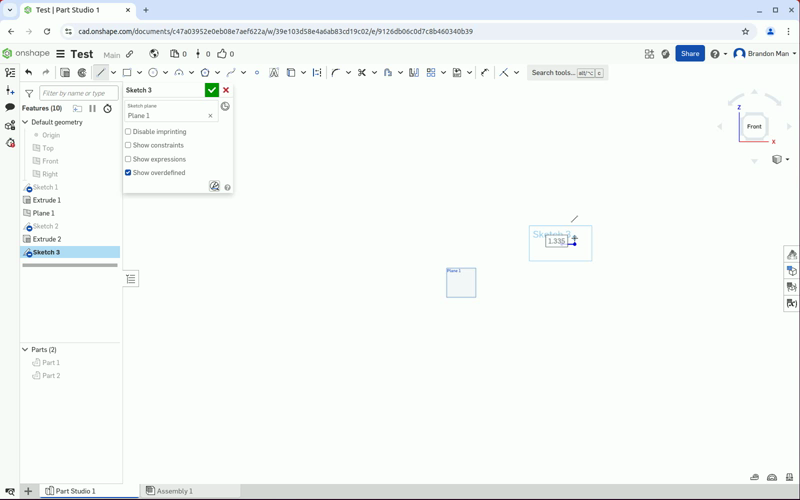
key_up(shift)
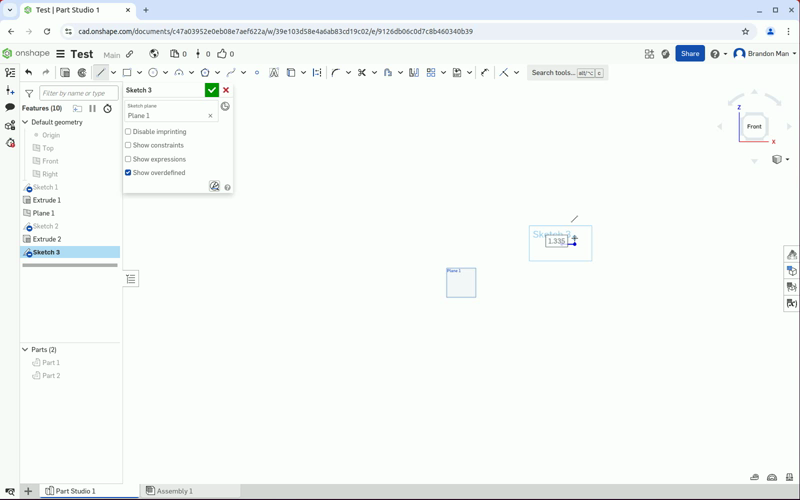
key_down(shift)
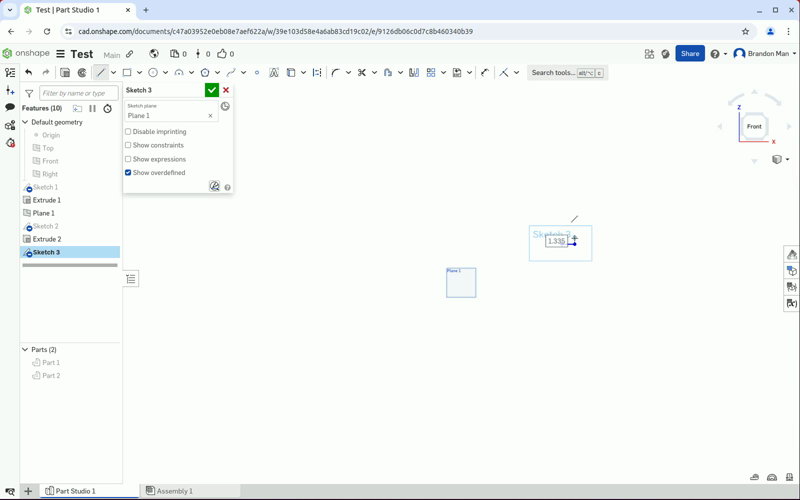
mouse_move(589, 237)
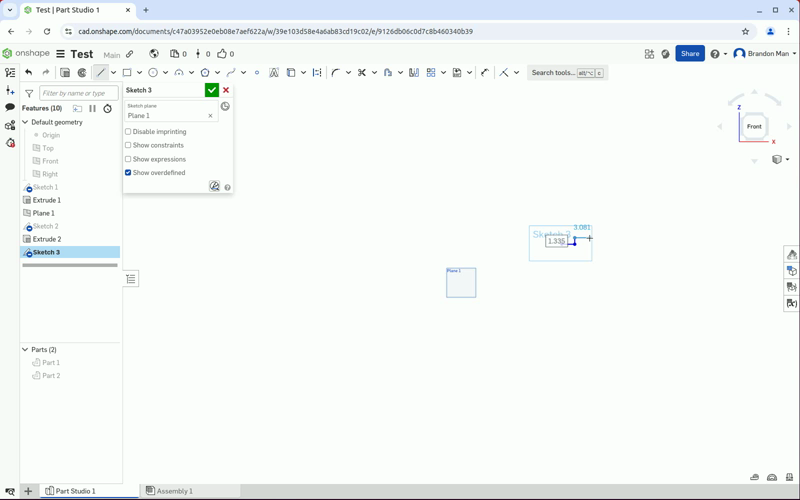
mouse_move(561, 237)
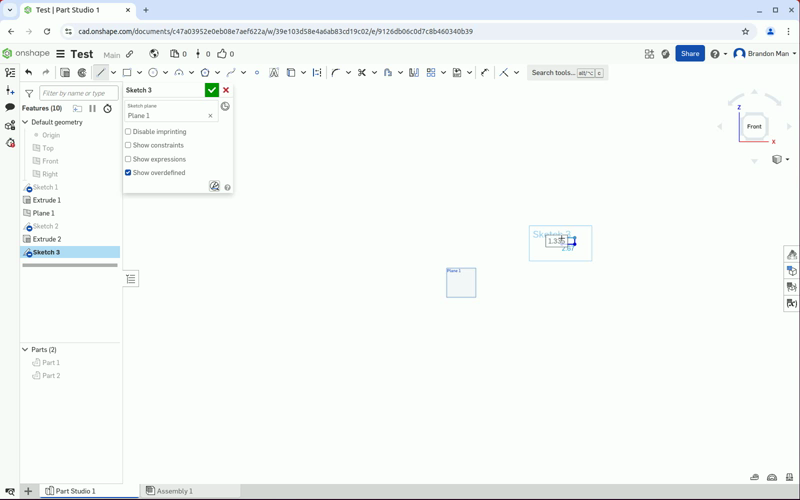
click(561, 237)
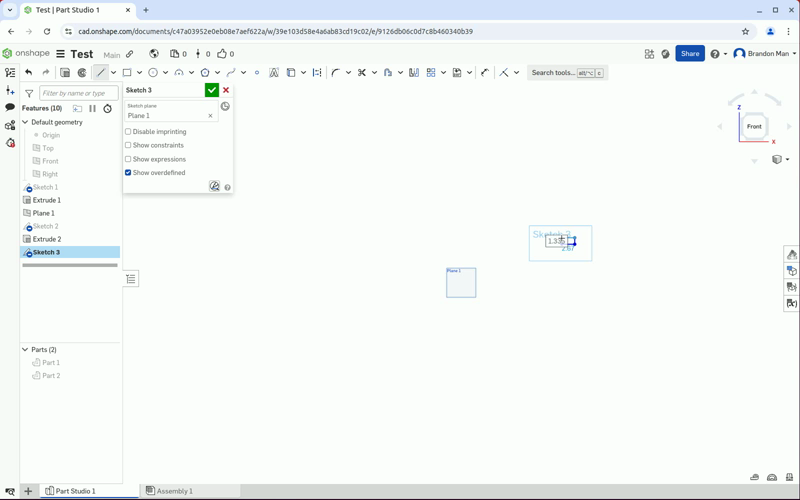
key_up(shift)
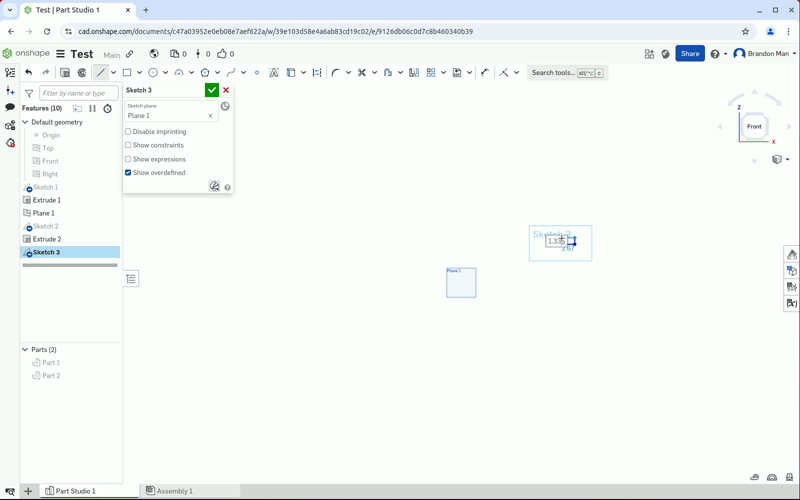
mouse_move(589, 237)
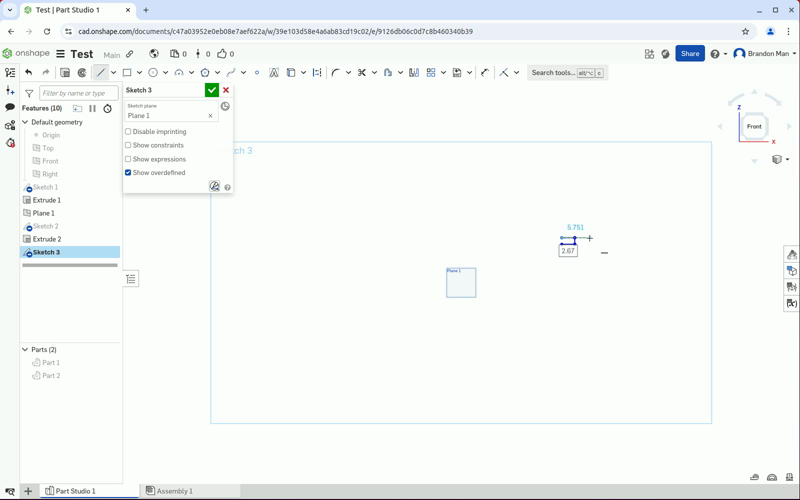
key_down(shift)
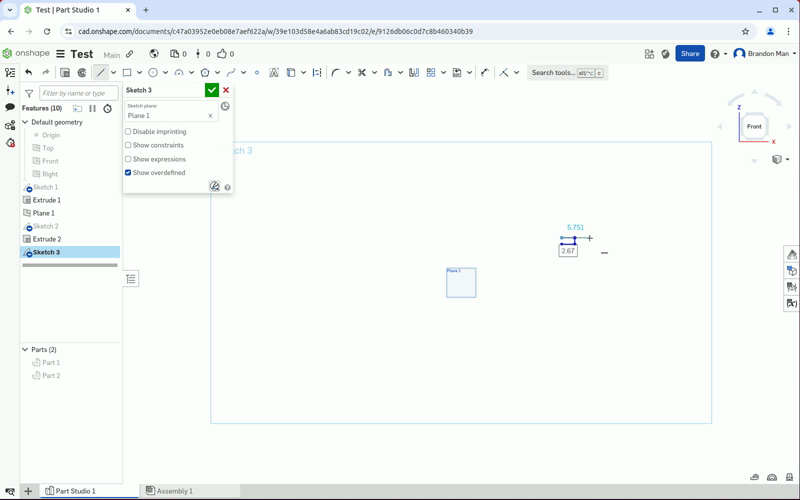
mouse_move(561, 244)
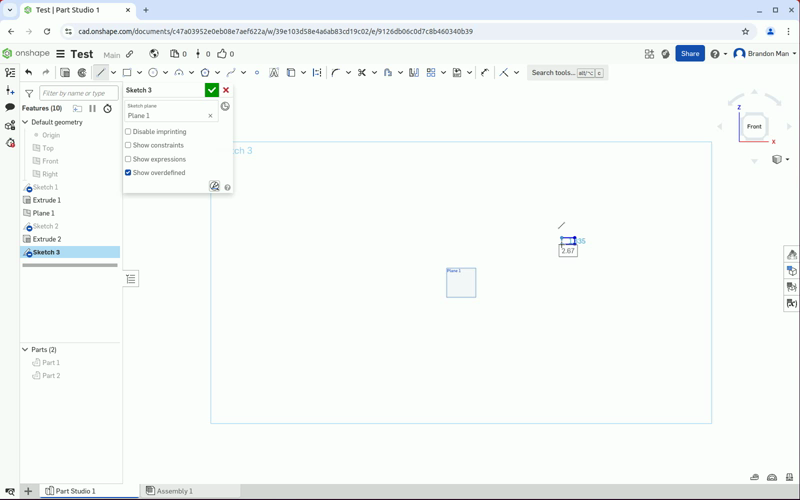
scroll(6)
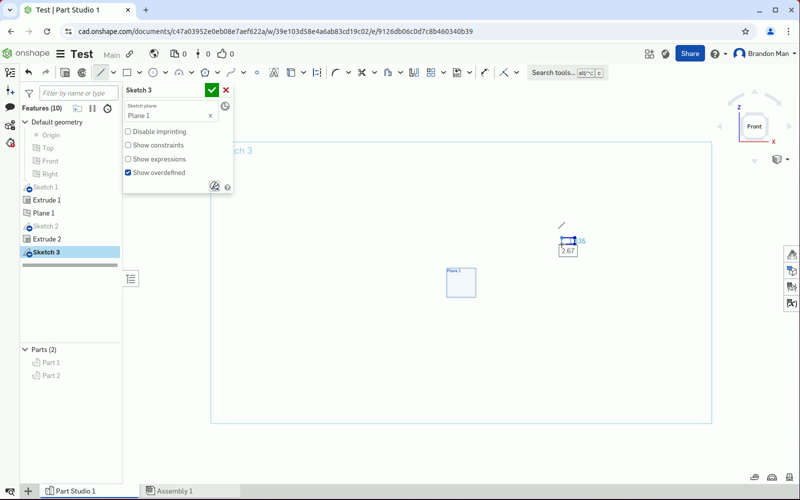
scroll(6)
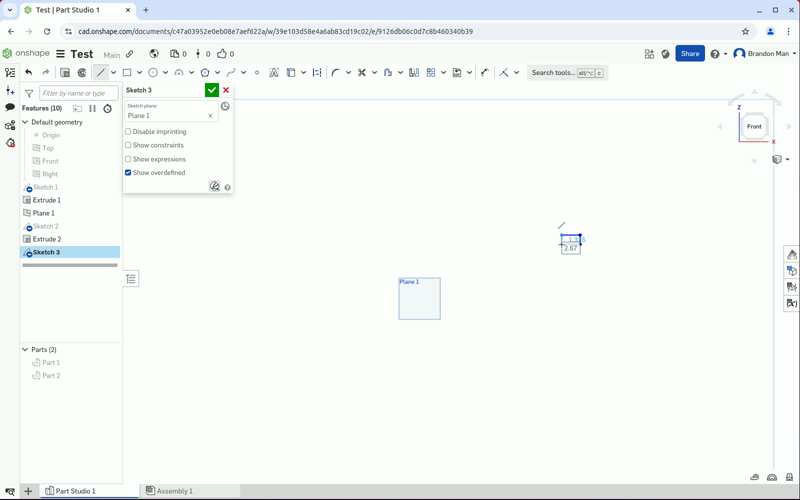
scroll(6)
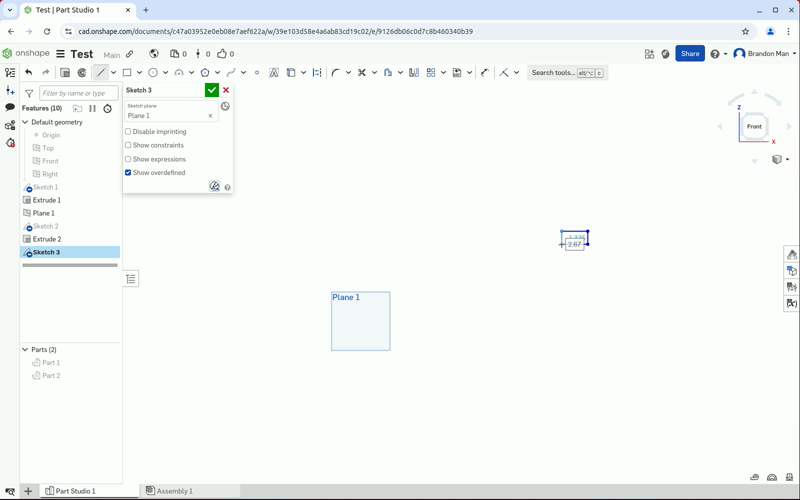
scroll(6)
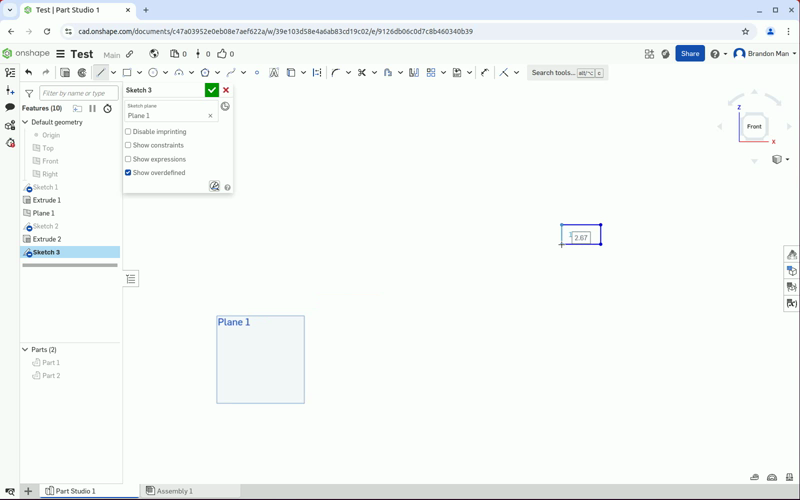
scroll(6)
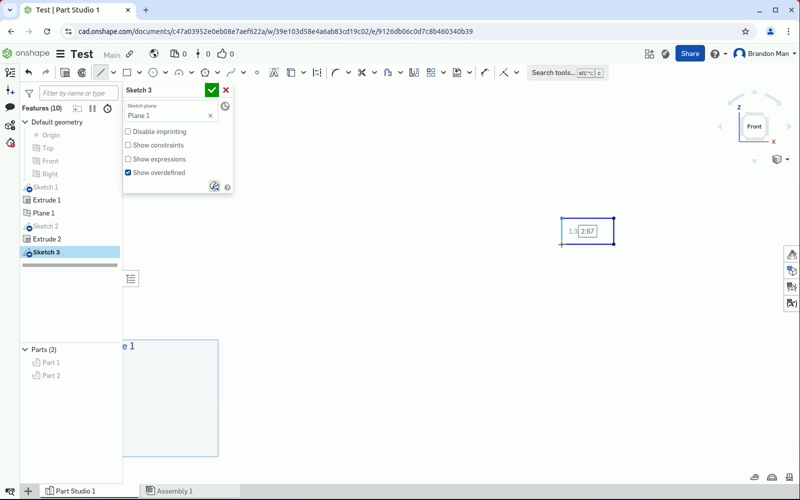
scroll(6)
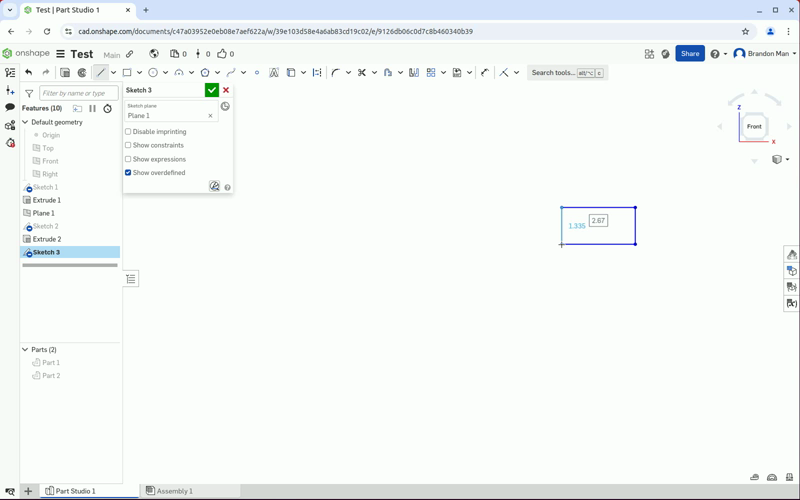
scroll(6)
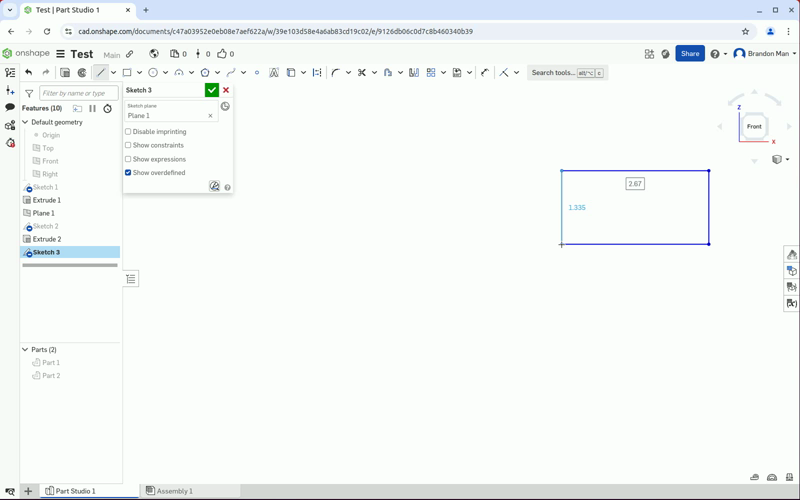
key_up(shift)
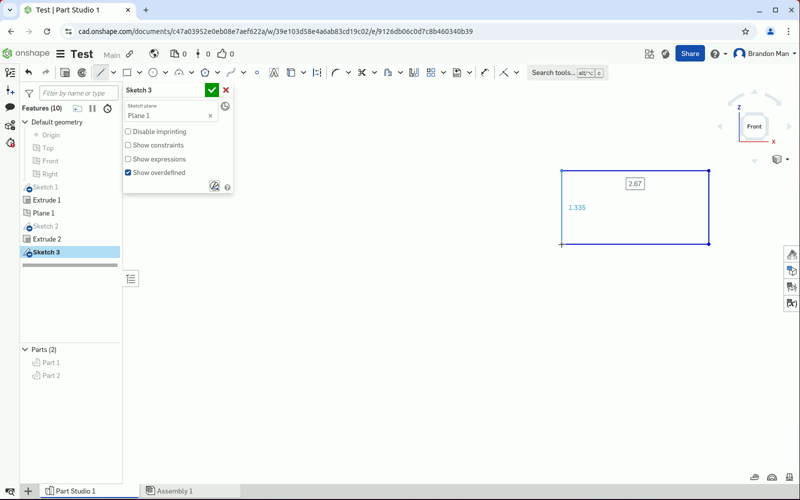
click(561, 244)
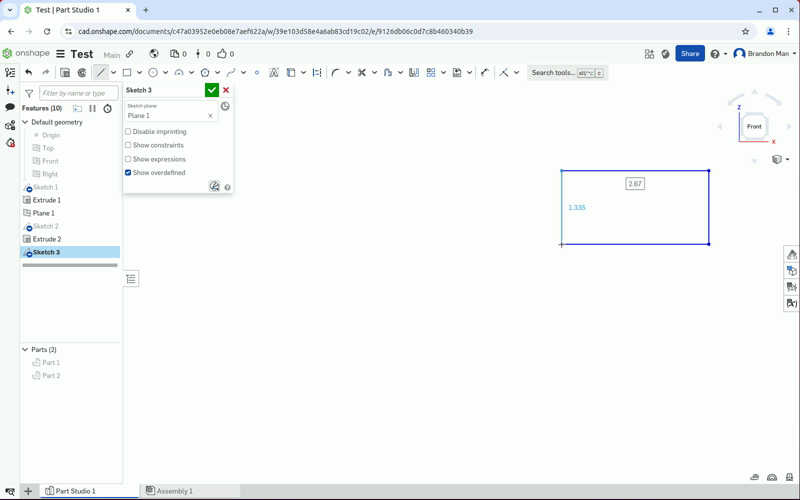
scroll(-6)
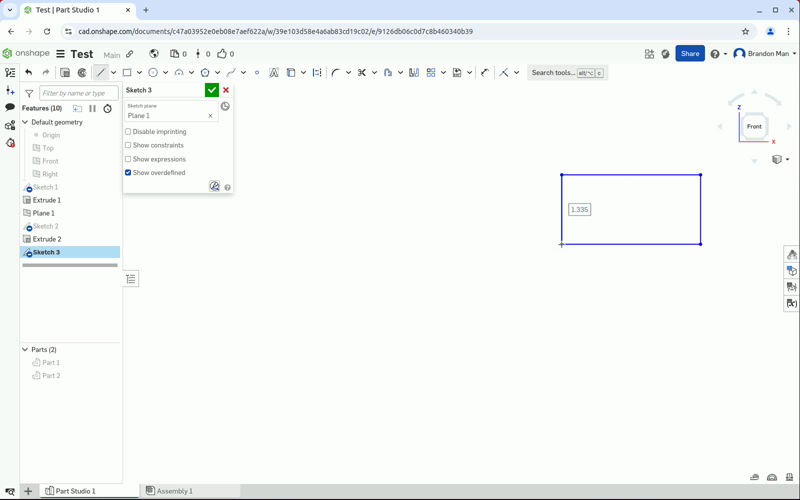
scroll(-6)
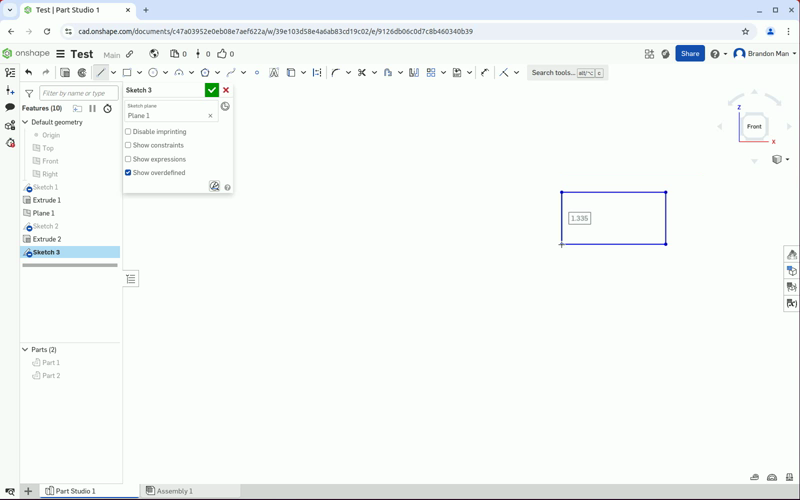
scroll(-6)
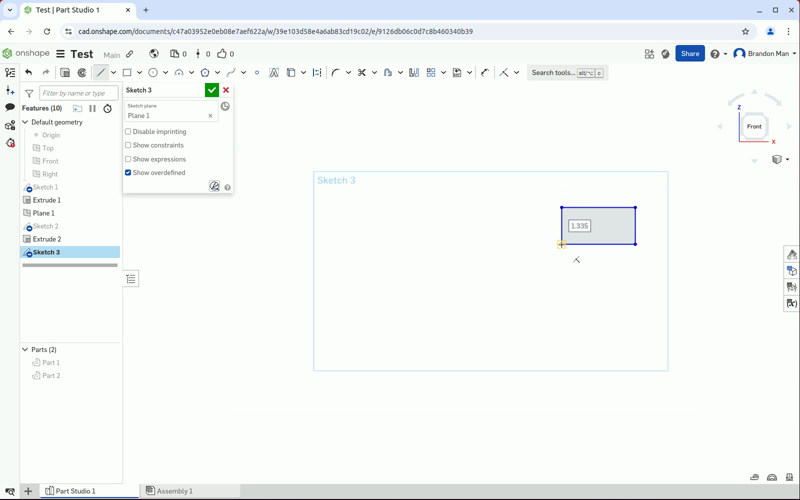
scroll(-6)
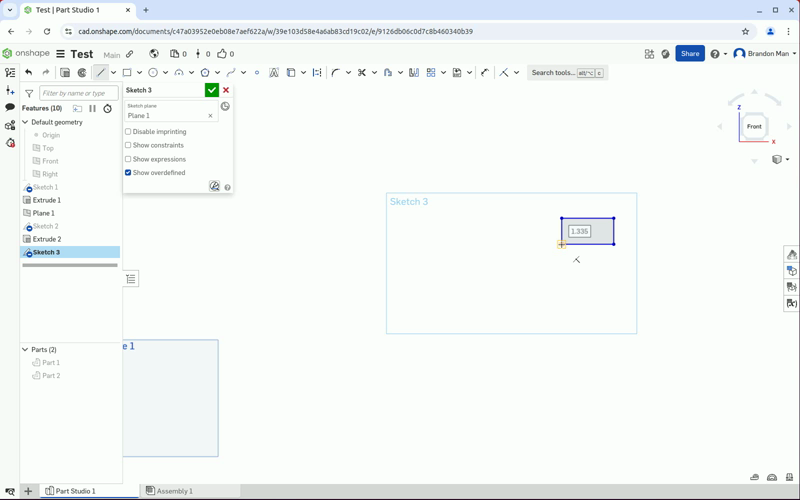
scroll(-6)
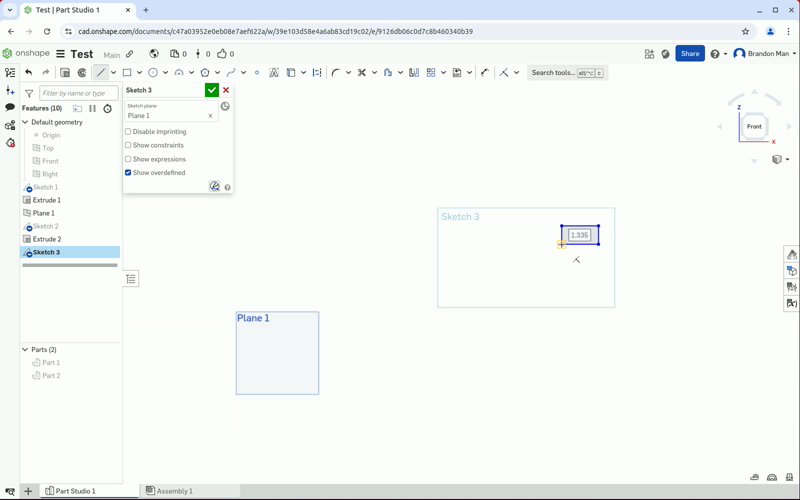
scroll(-6)
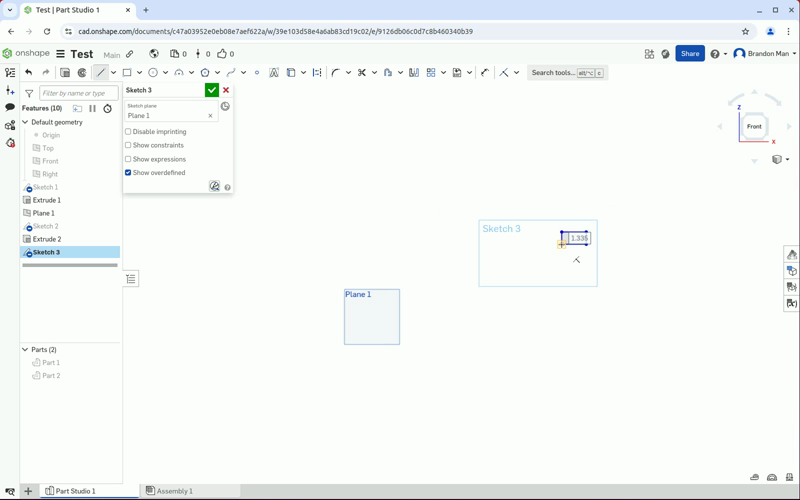
scroll(-6)
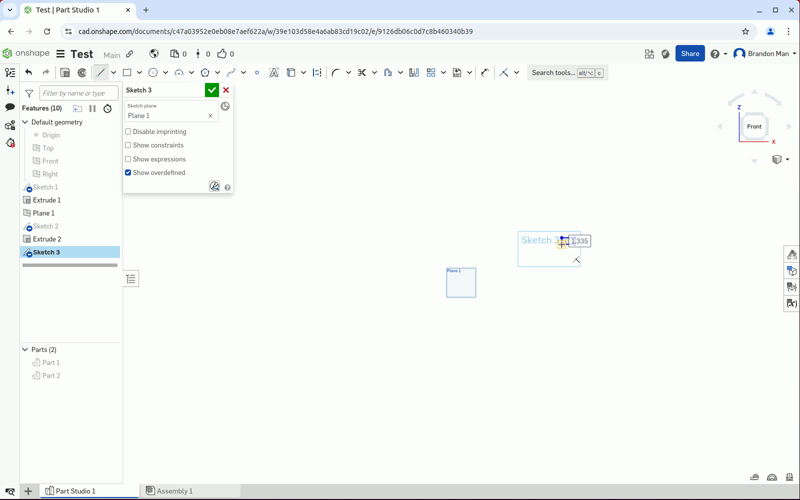
key(esc)
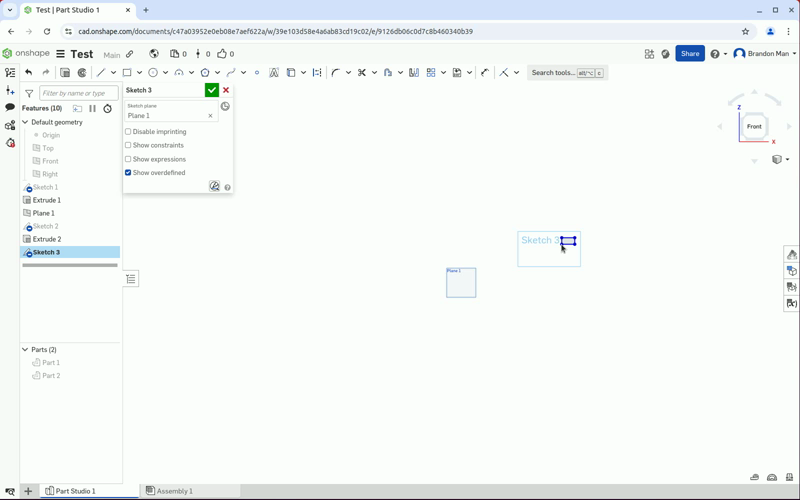
mouse_move(561, 241)
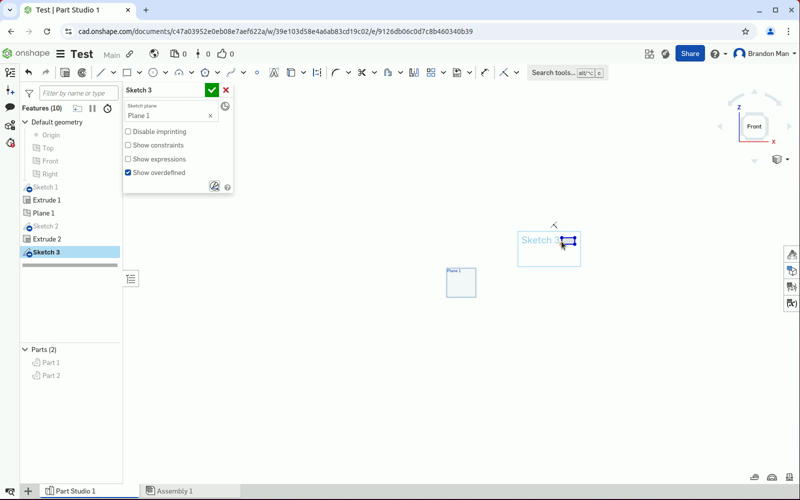
scroll(6)
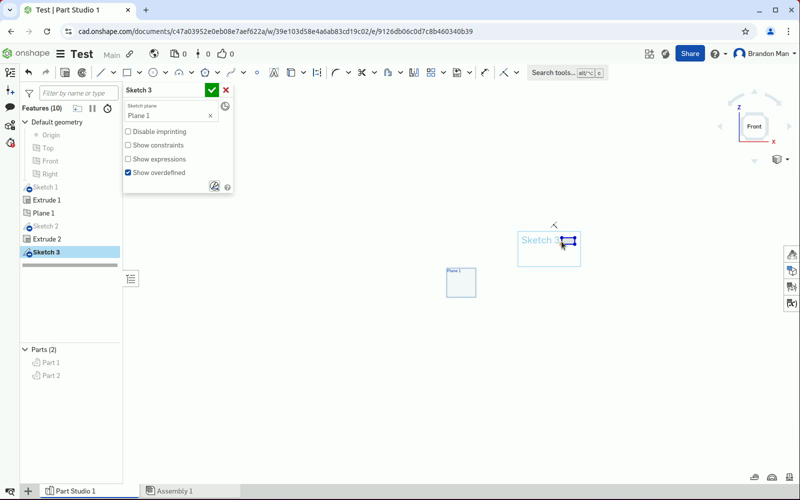
scroll(6)
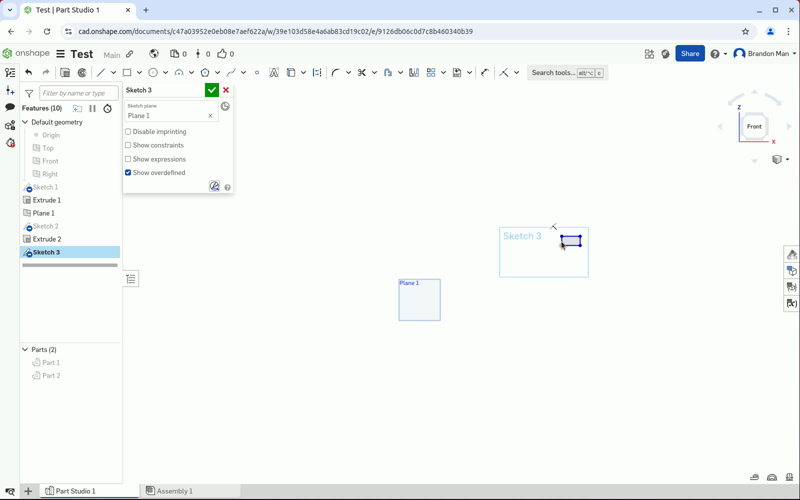
scroll(6)
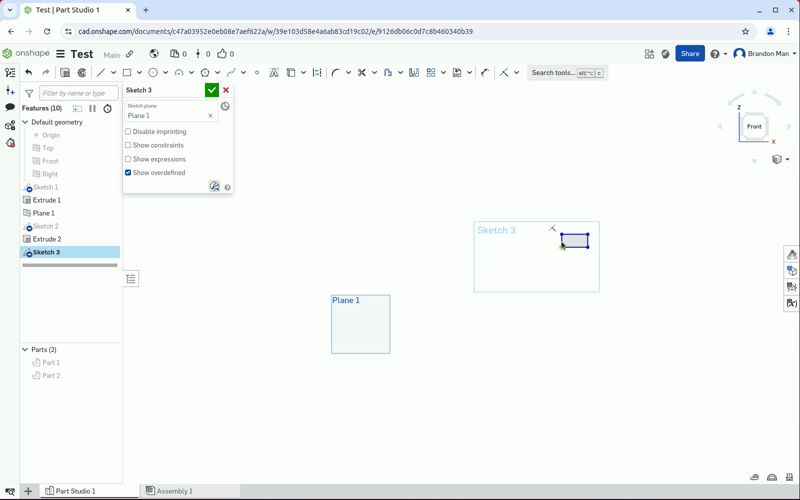
scroll(6)
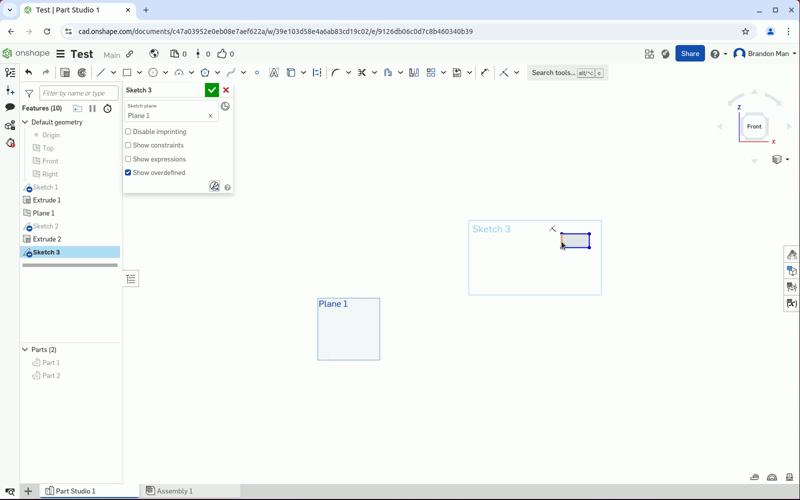
scroll(6)
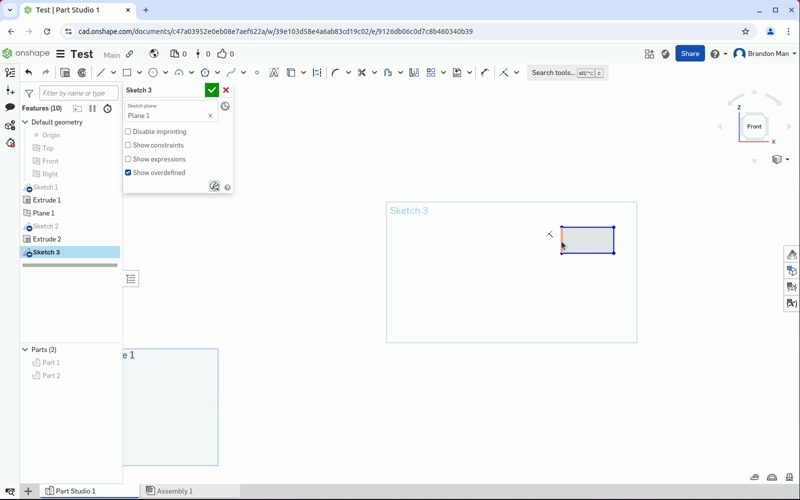
scroll(6)
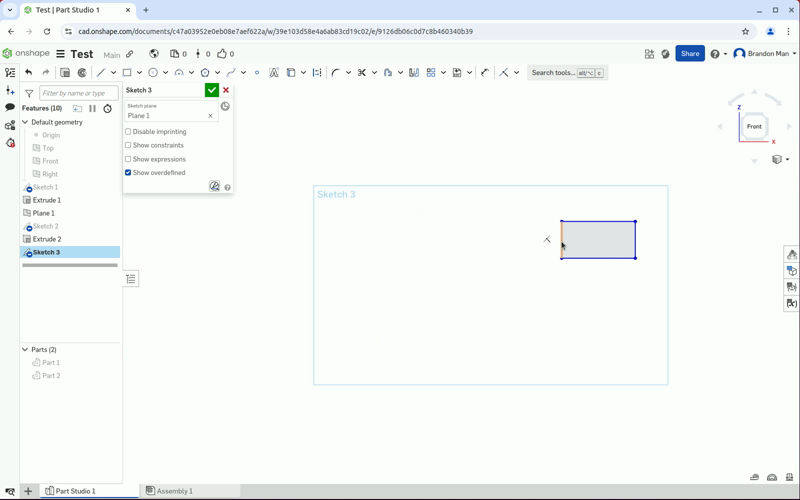
scroll(6)
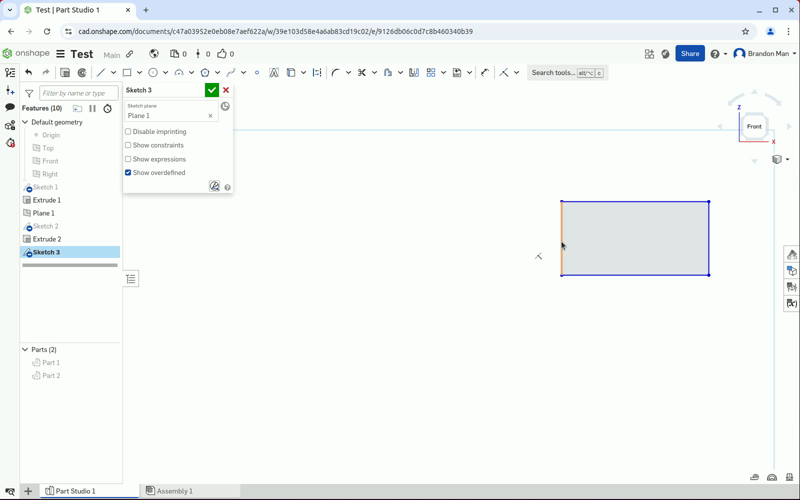
click(561, 241)
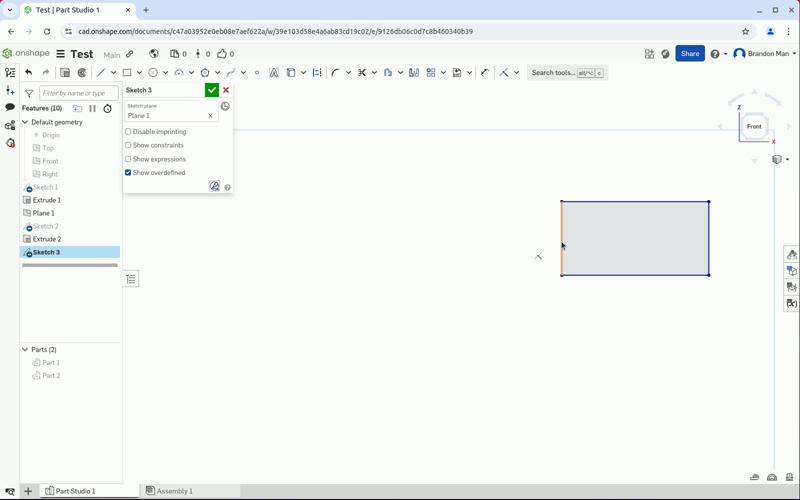
scroll(-6)
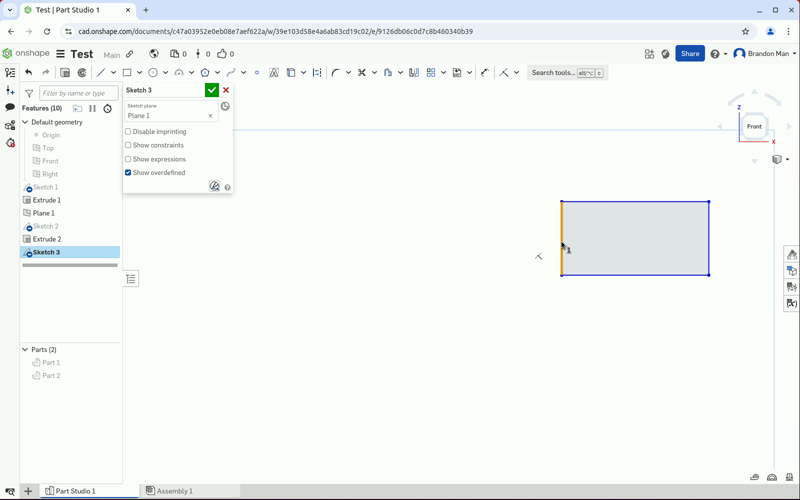
scroll(-6)
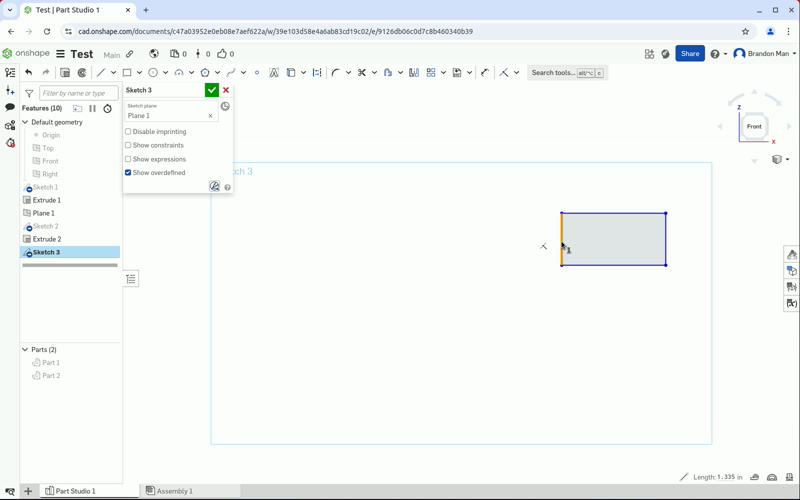
scroll(-6)
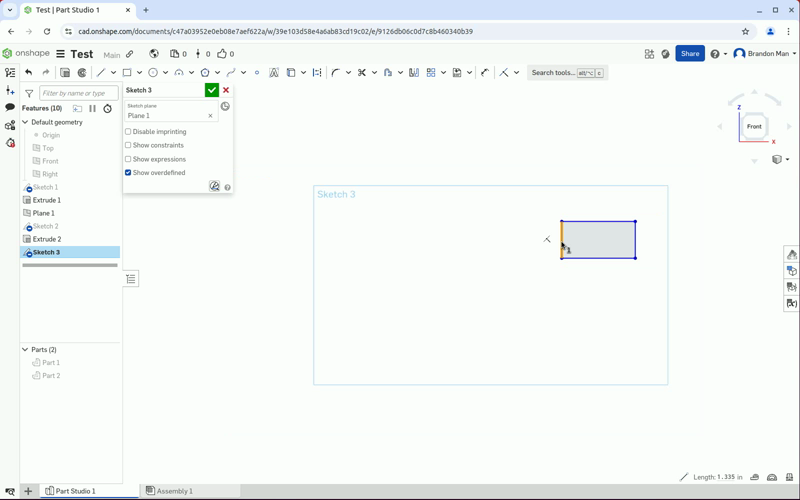
scroll(-6)
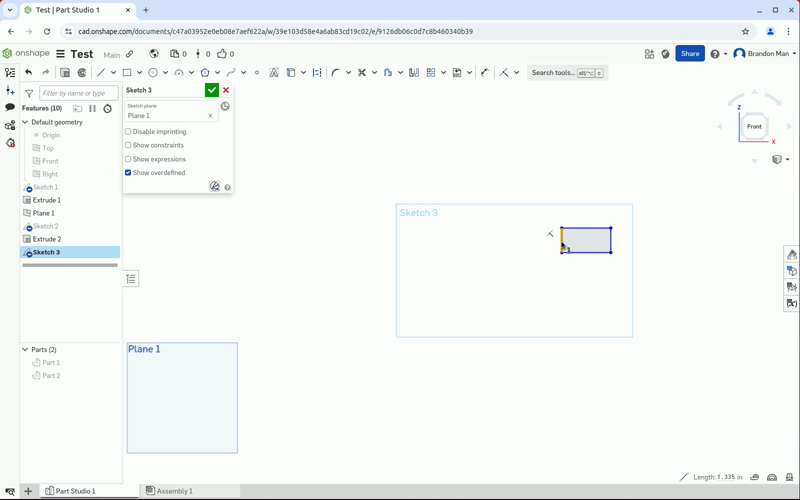
scroll(-6)
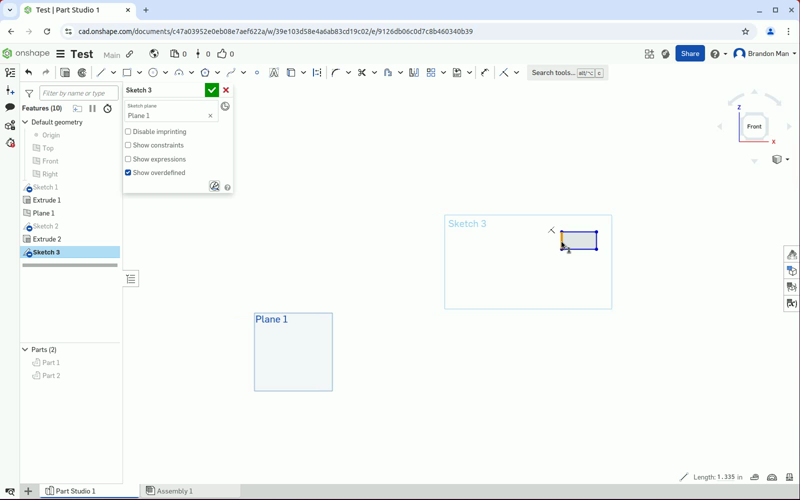
scroll(-6)
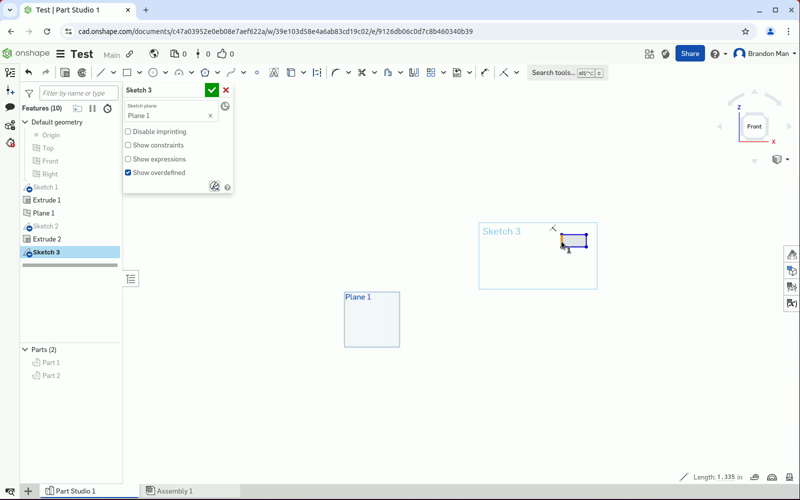
scroll(-6)
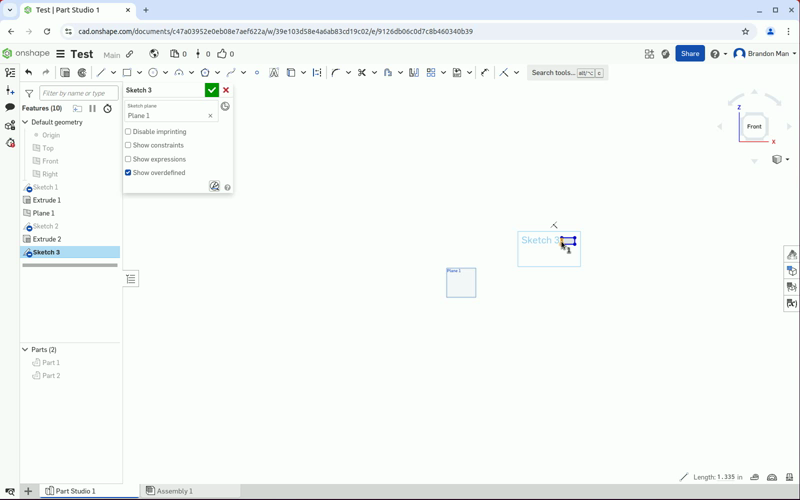
mouse_move(73, 352)
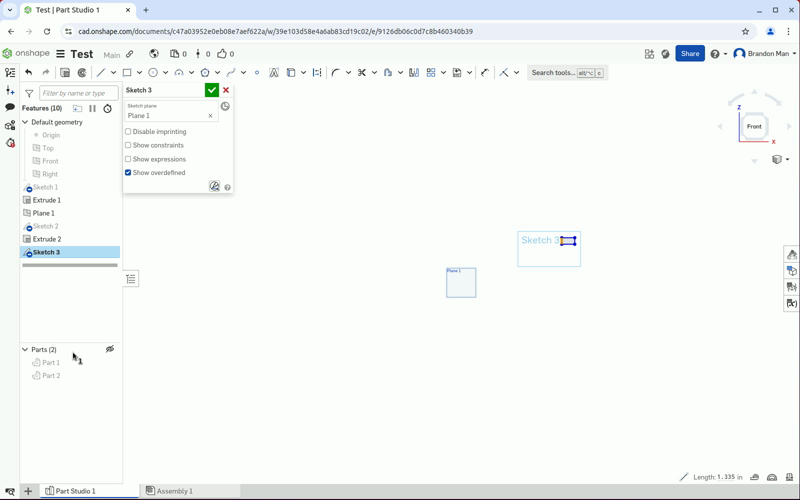
key(shift+y)
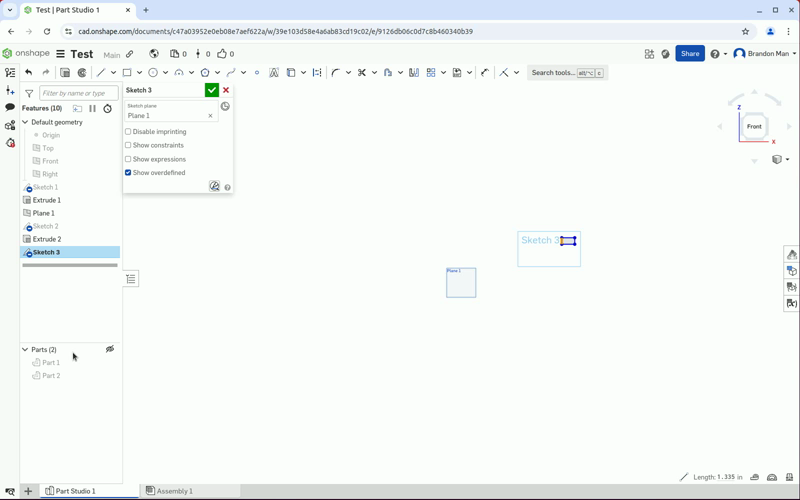
key(shift+e)
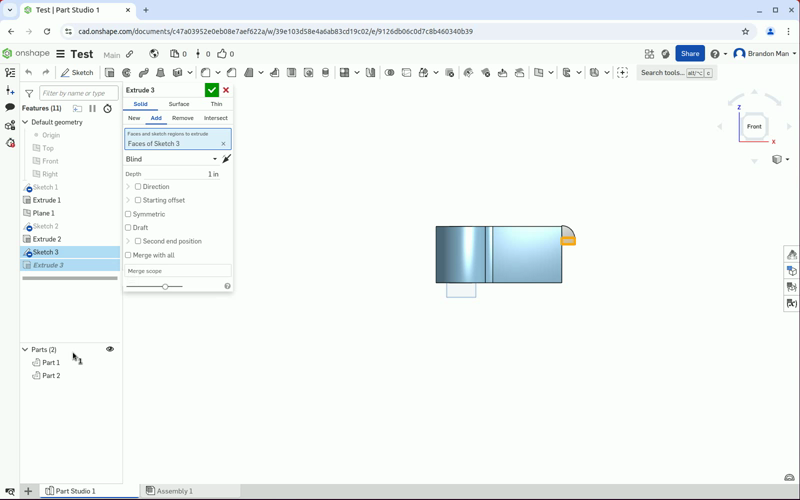
mouse_move(143, 106)
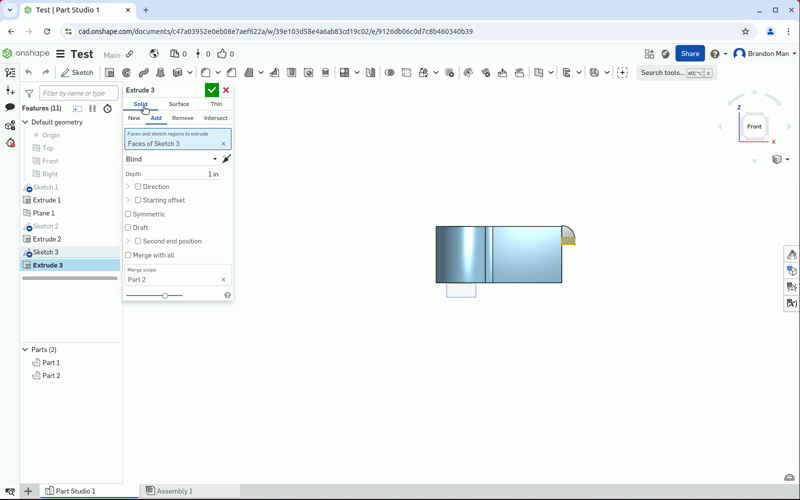
click(143, 106)
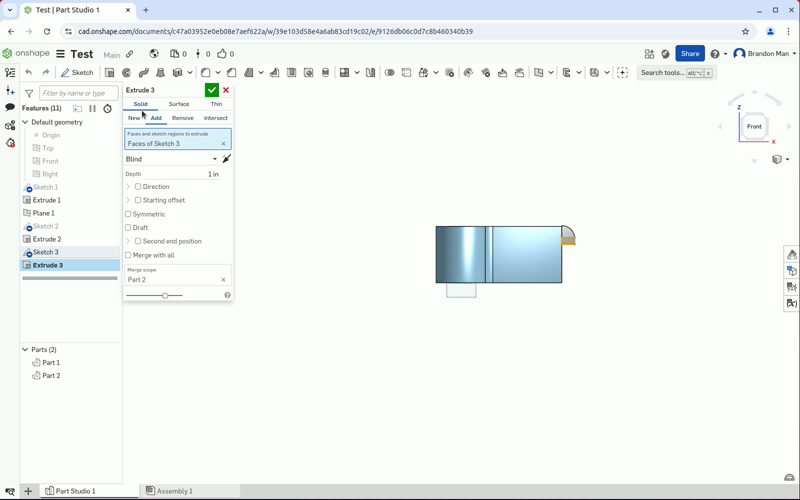
mouse_move(137, 120)
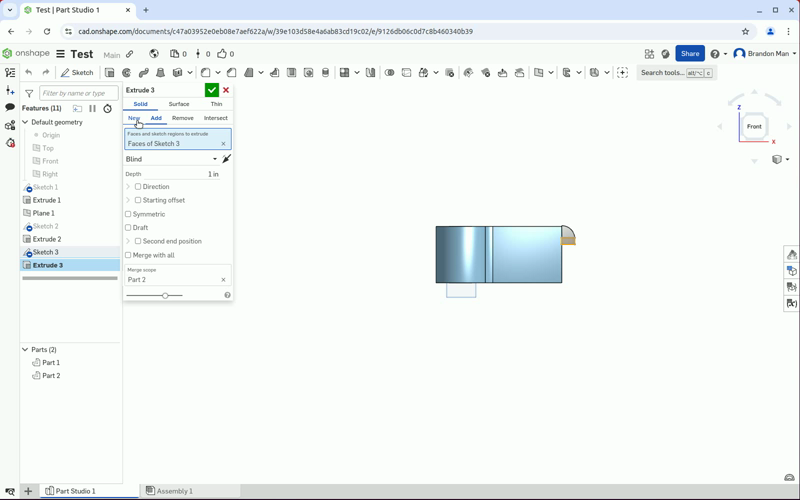
click(137, 120)
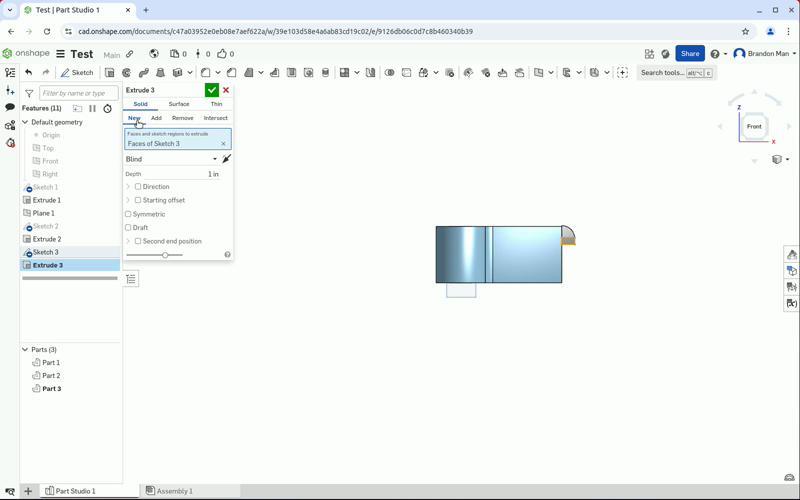
key(tab, 4)
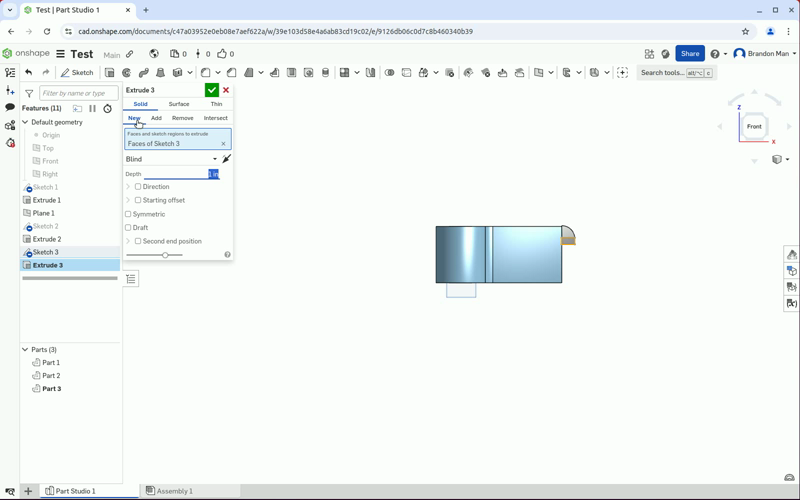
text(-3.37)
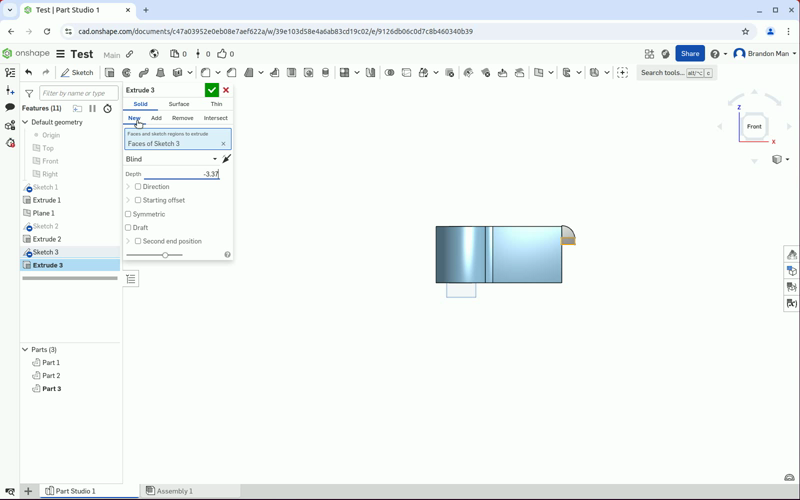
key(enter)
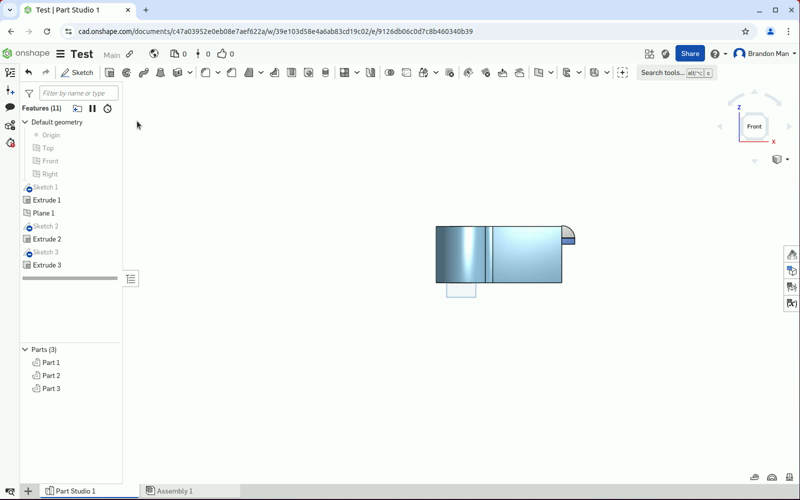
key(shift+h)
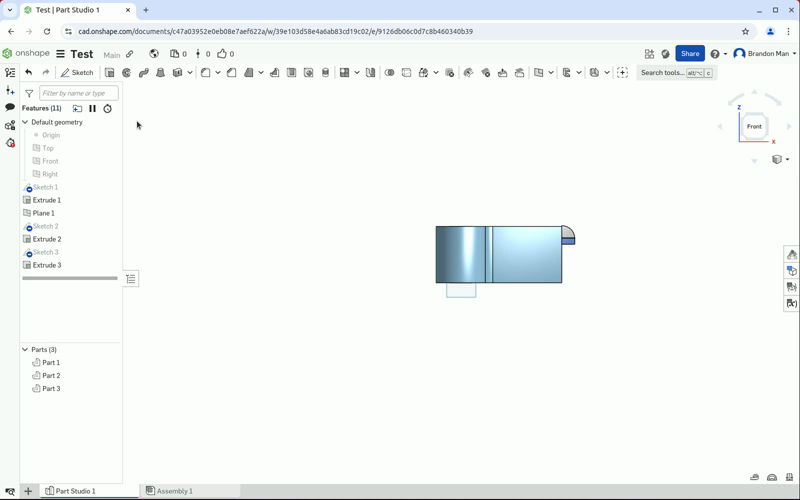
key(shift+h)
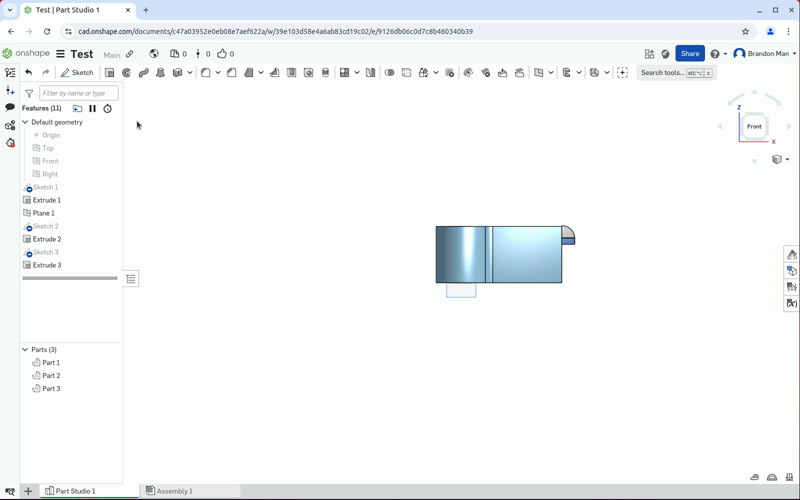
mouse_move(73, 189)
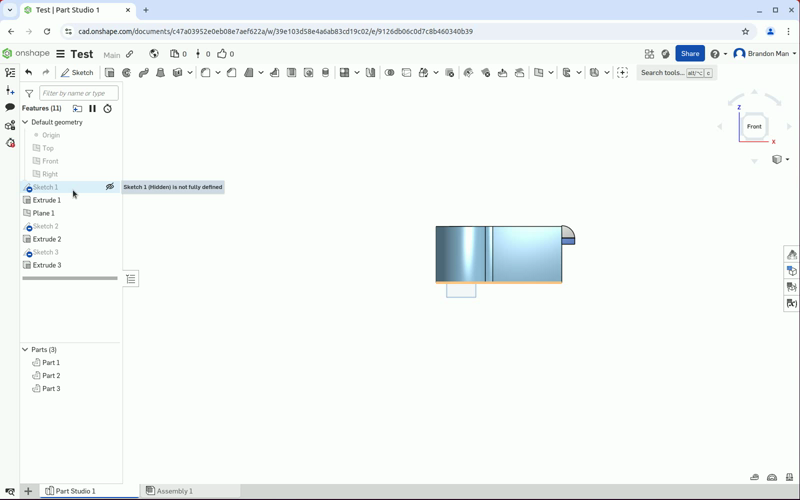
click(73, 189)
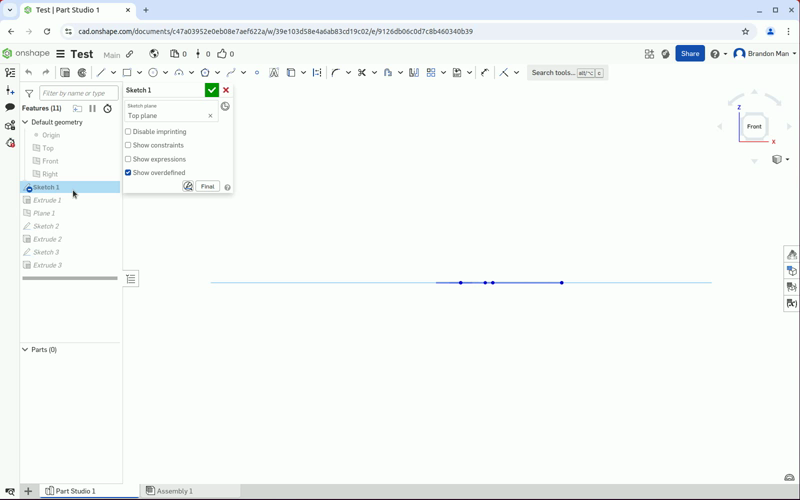
mouse_move(229, 92)
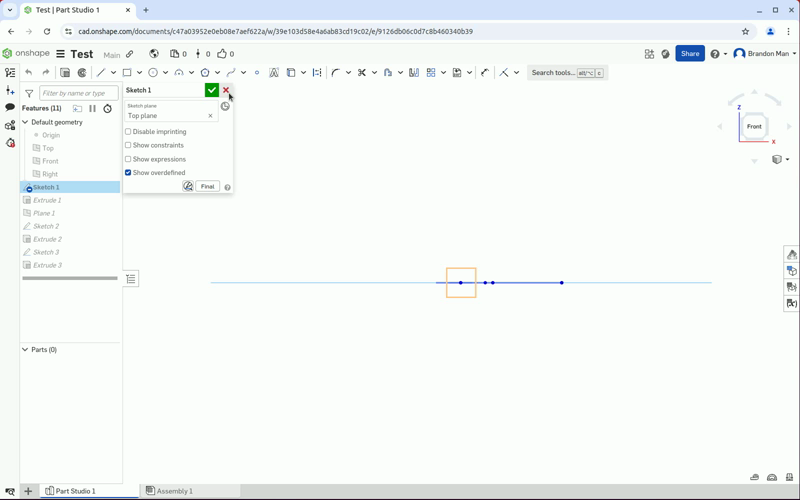
click(229, 92)
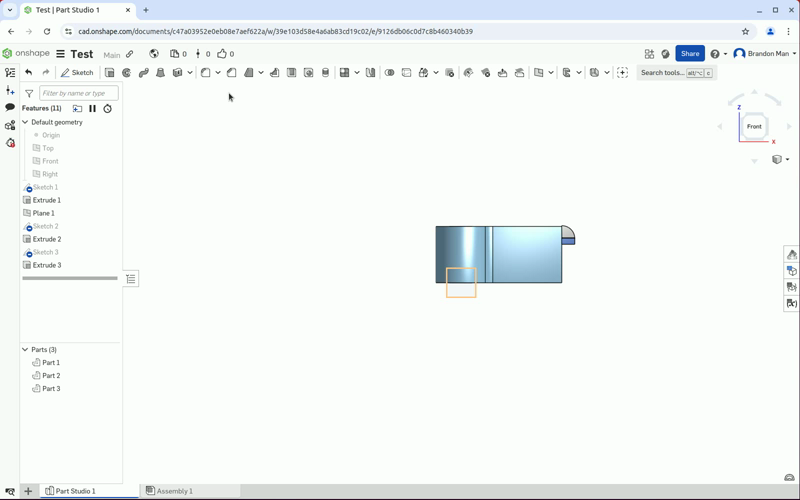
key(shift+s)
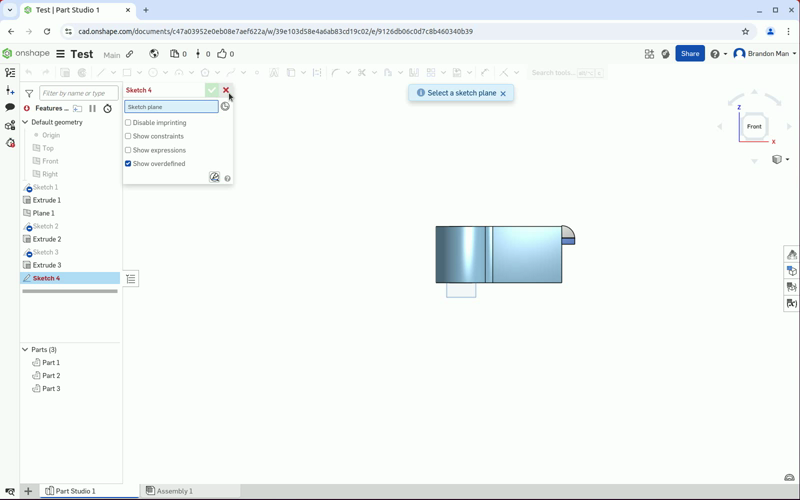
mouse_move(73, 215)
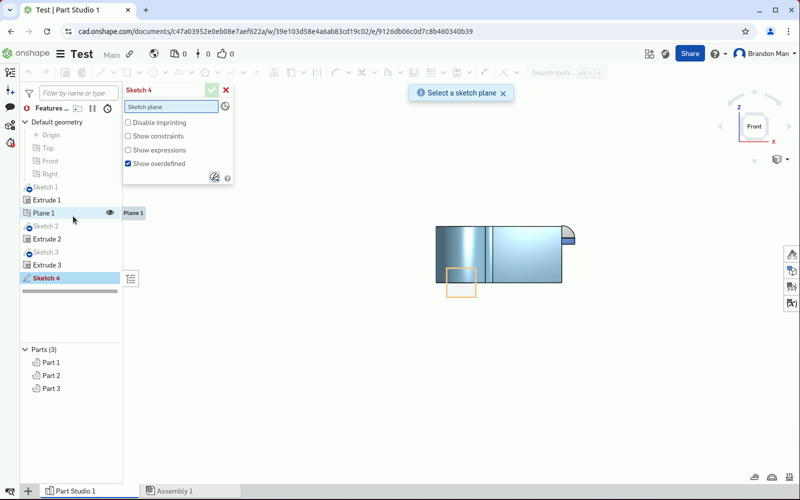
click(73, 215)
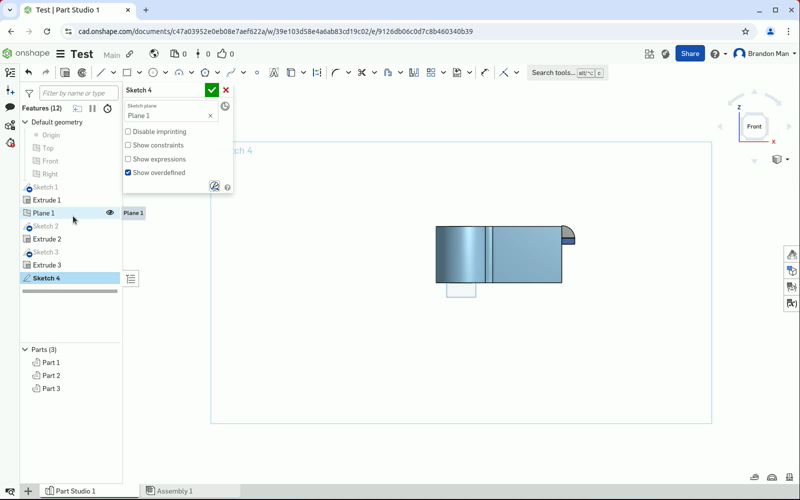
mouse_move(73, 352)
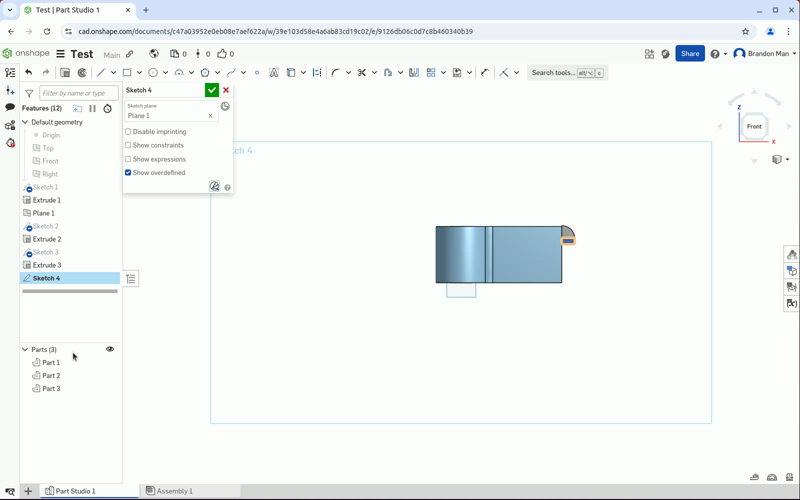
key(y)
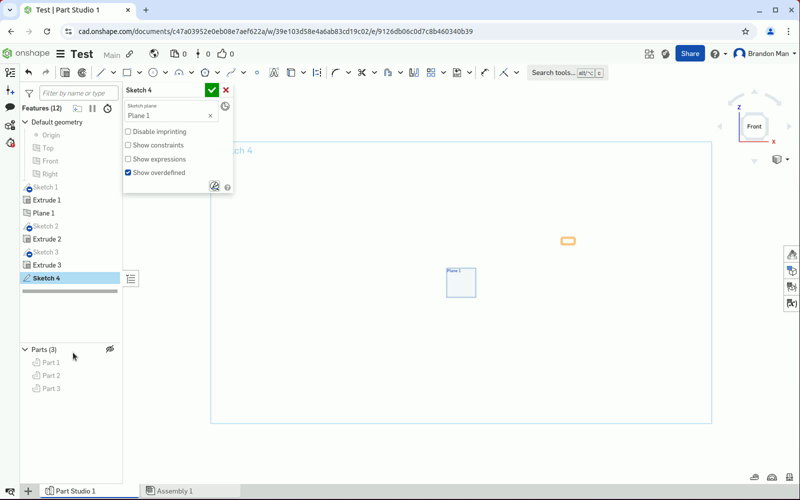
key(a)
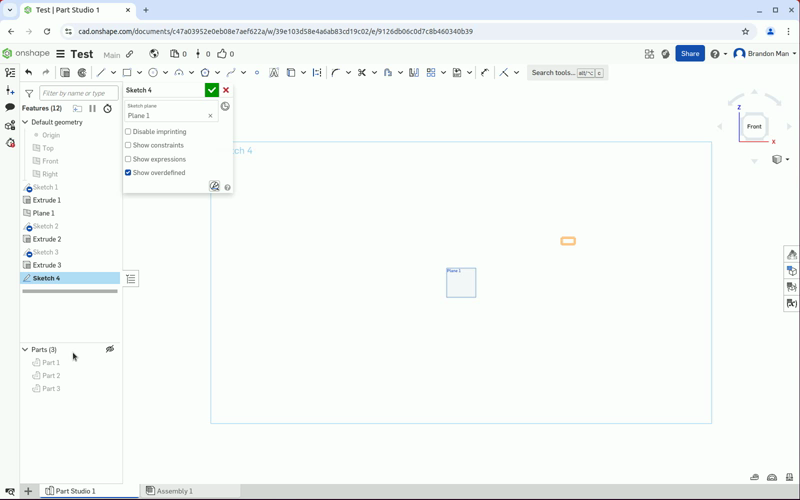
key_down(shift)
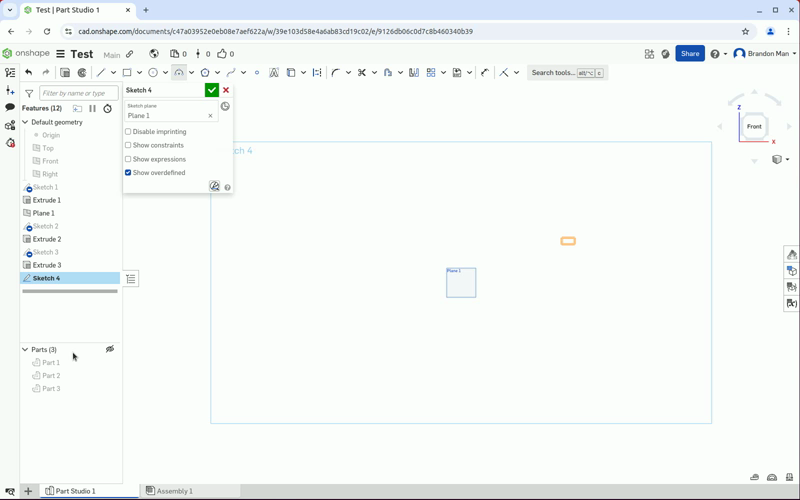
mouse_move(561, 282)
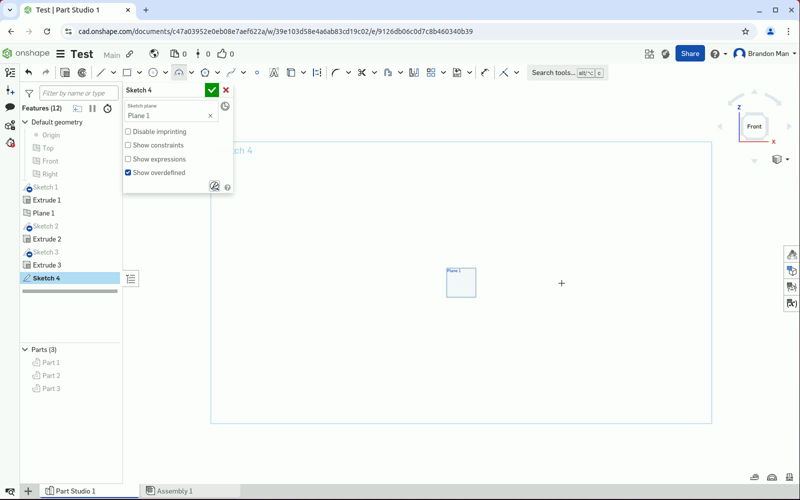
click(561, 282)
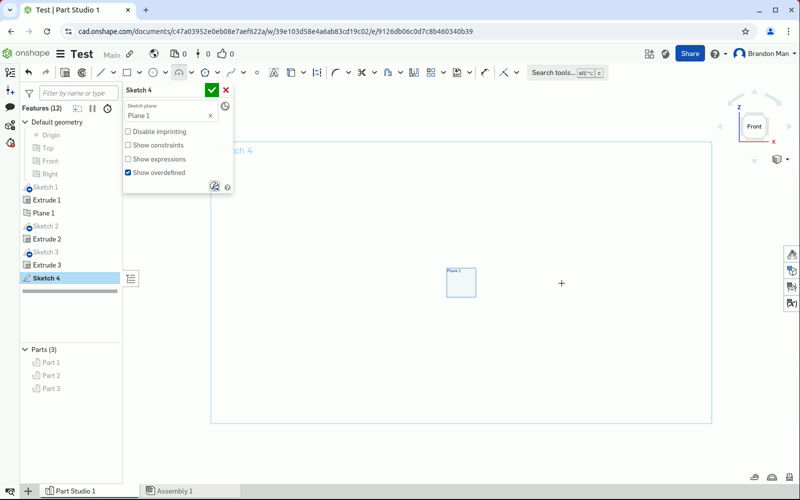
key_up(shift)
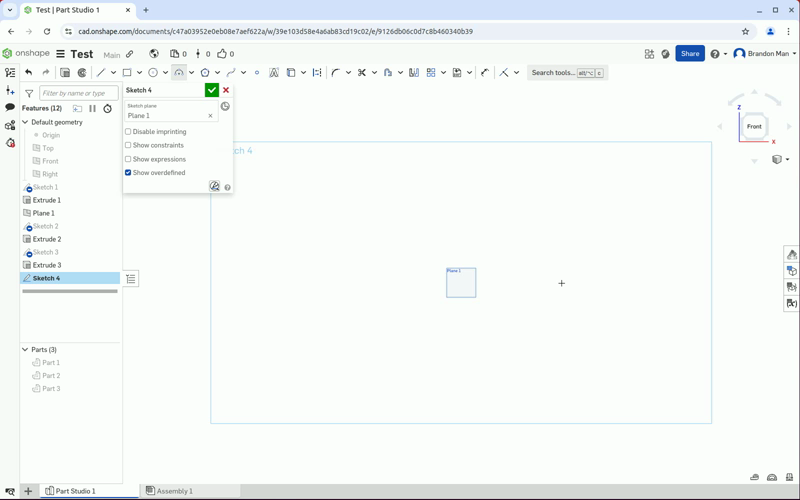
key_down(shift)
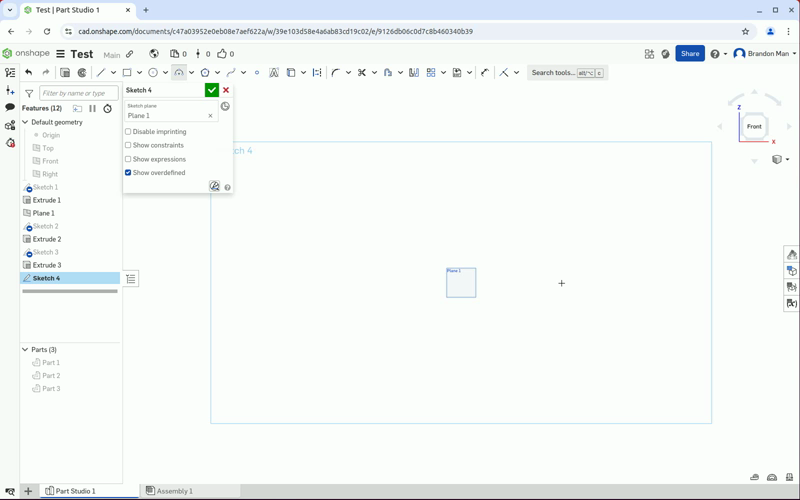
mouse_move(574, 270)
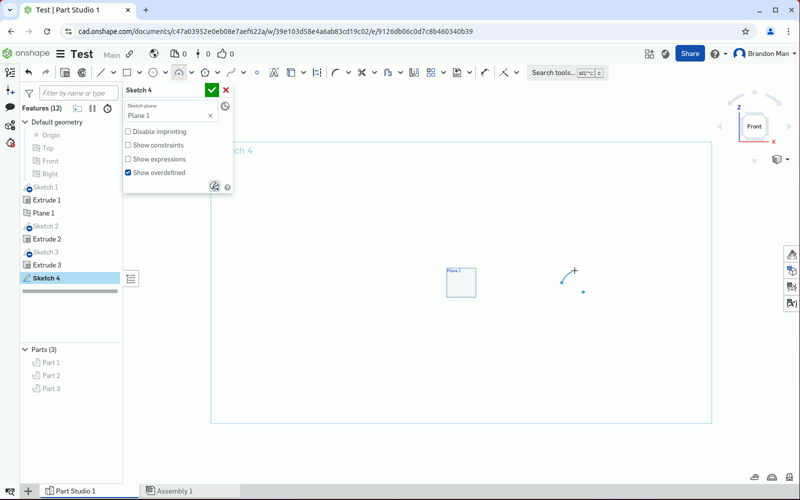
click(574, 270)
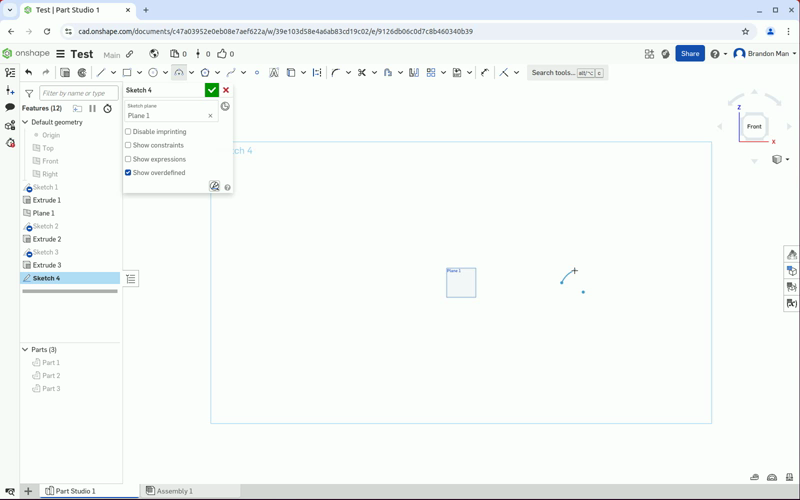
mouse_move(570, 279)
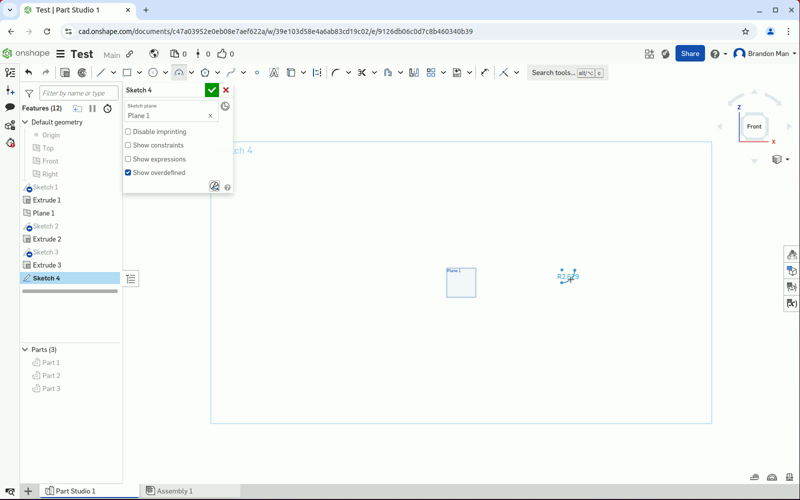
click(570, 279)
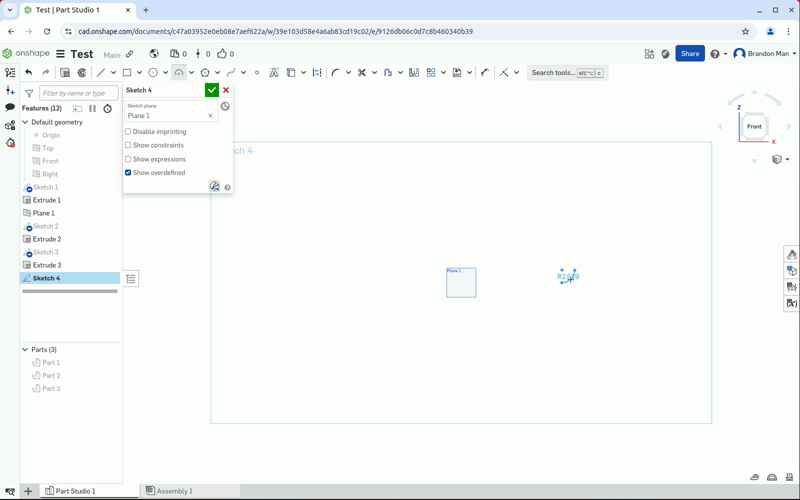
key_up(shift)
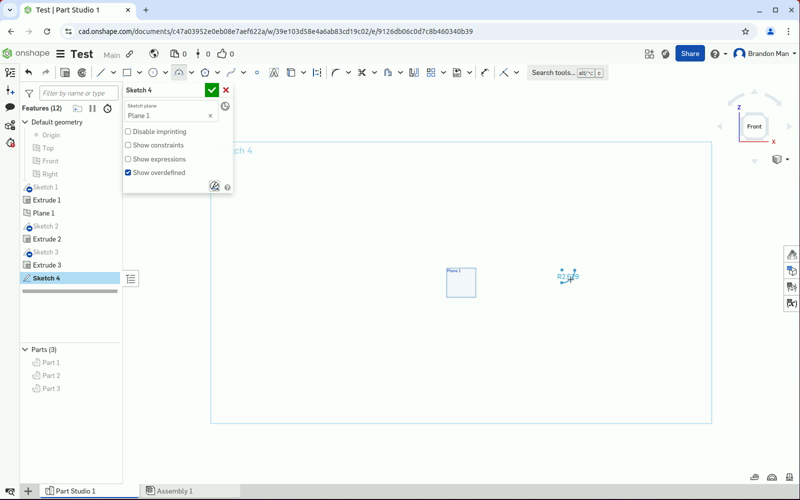
key(esc)
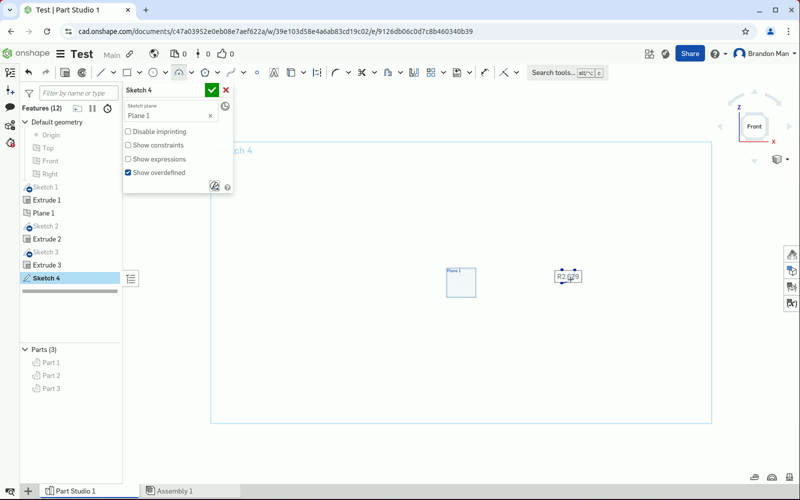
key(l)
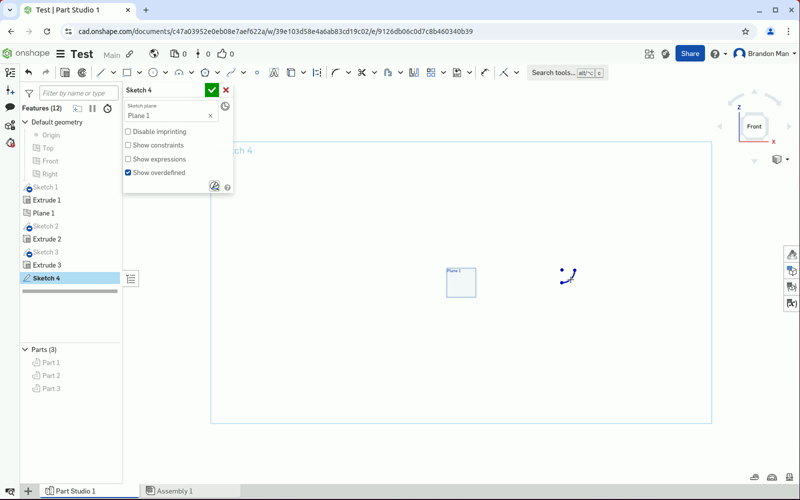
mouse_move(574, 270)
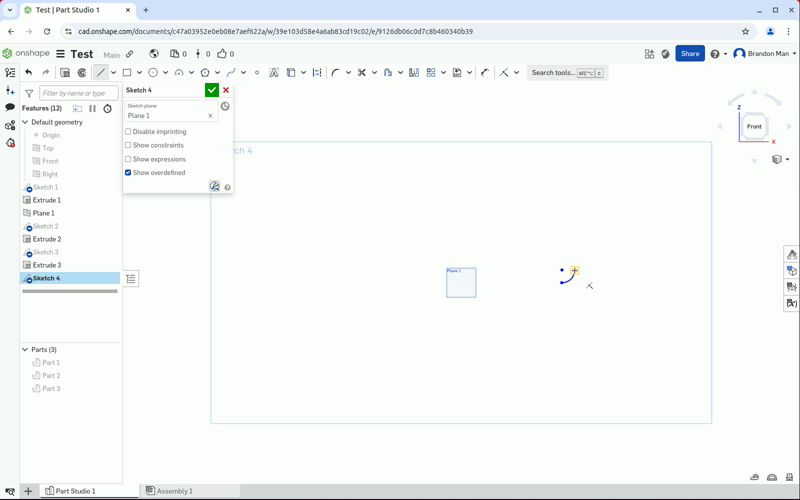
click(574, 270)
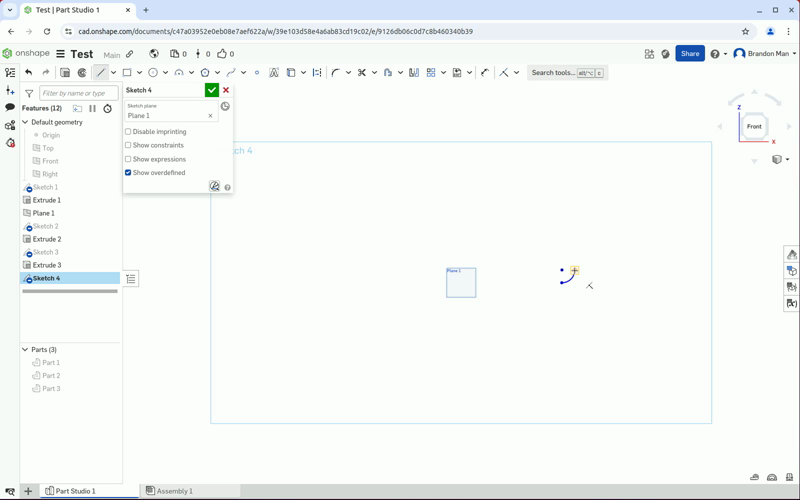
key_down(shift)
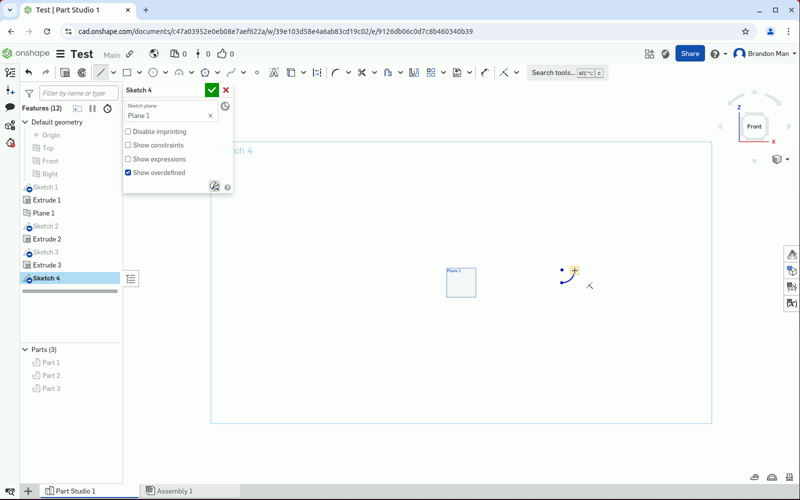
mouse_move(589, 270)
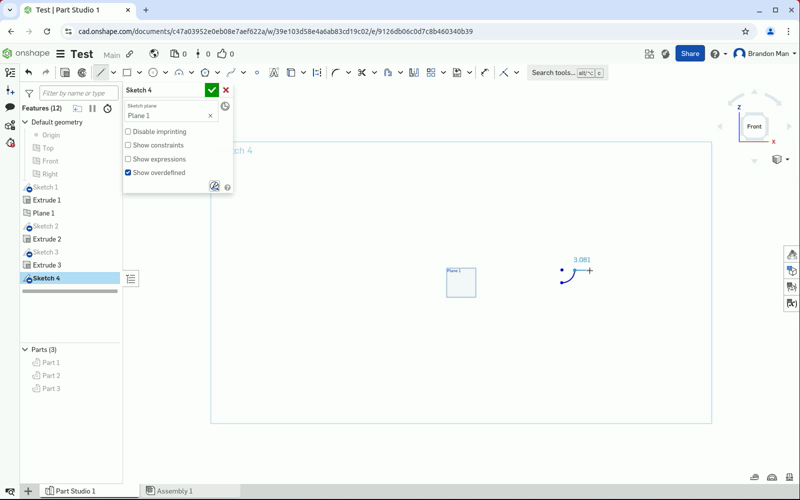
mouse_move(561, 270)
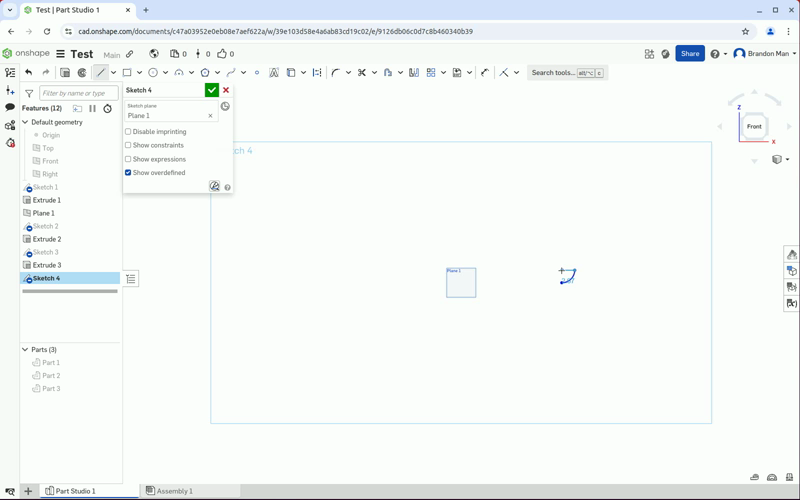
click(561, 270)
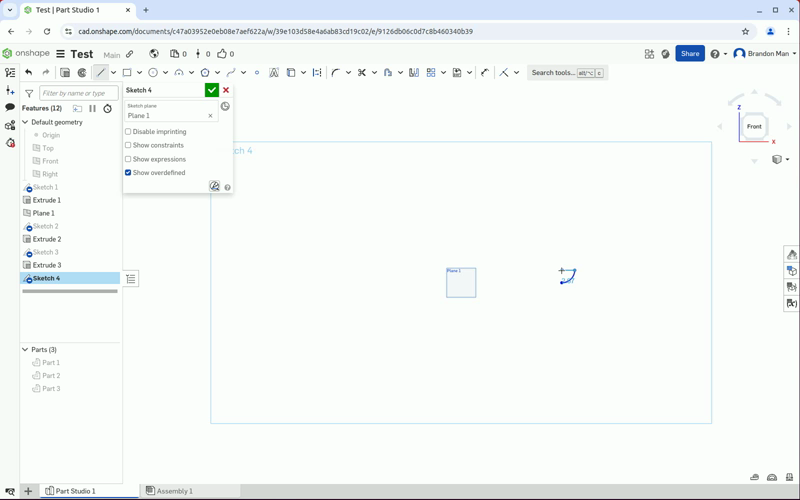
key_up(shift)
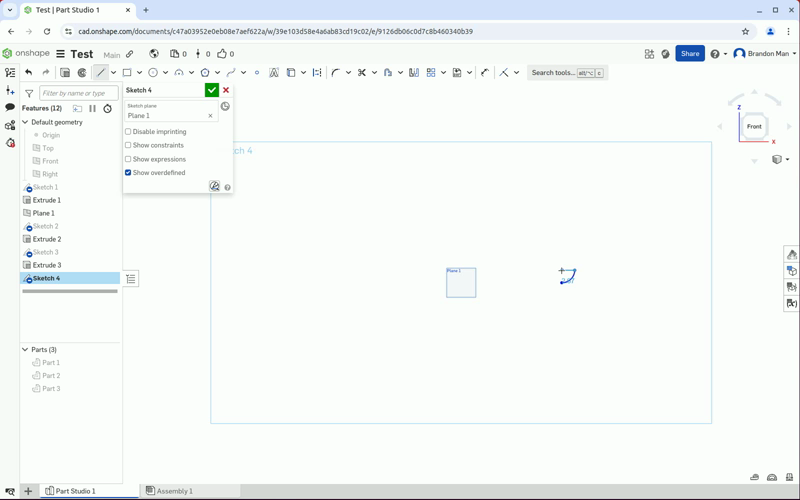
mouse_move(589, 270)
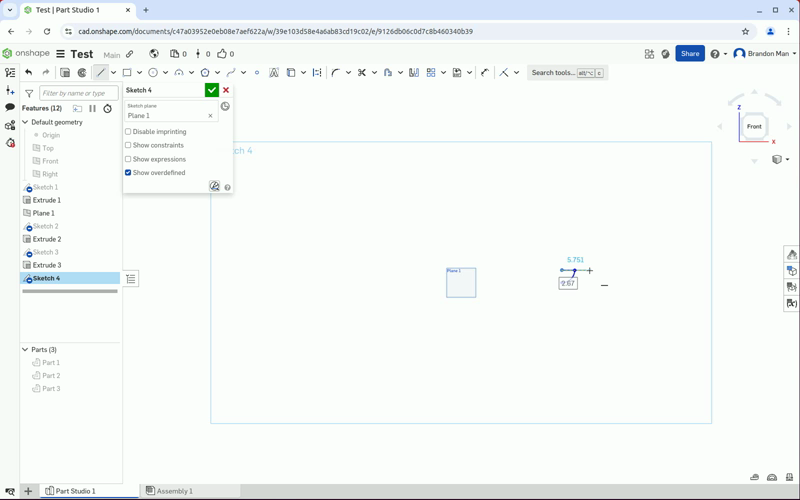
key_down(shift)
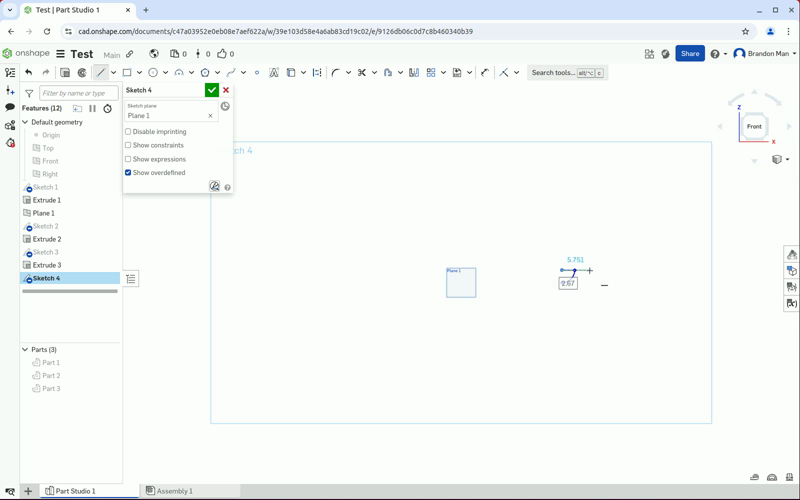
mouse_move(561, 282)
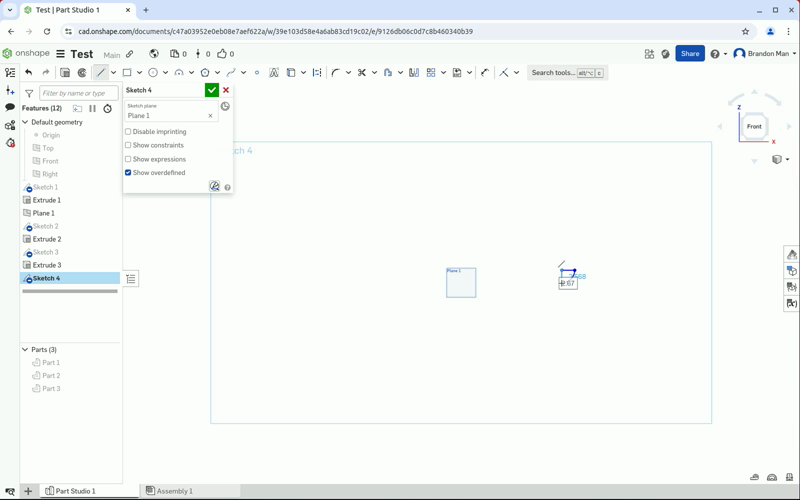
key_up(shift)
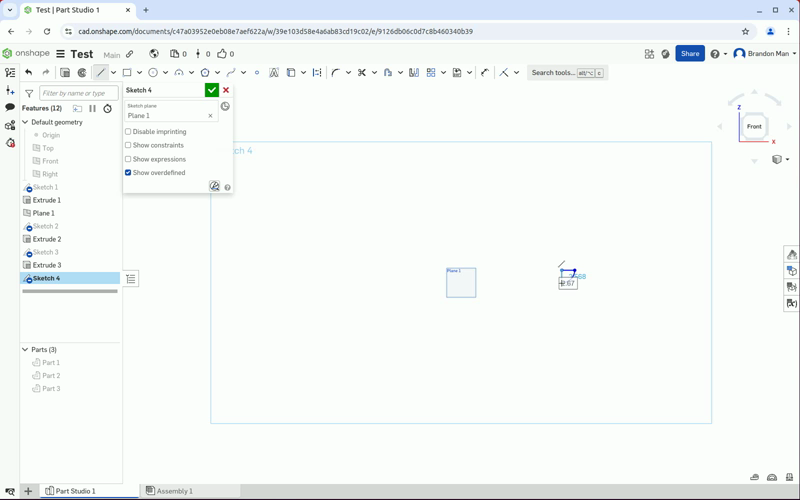
click(561, 282)
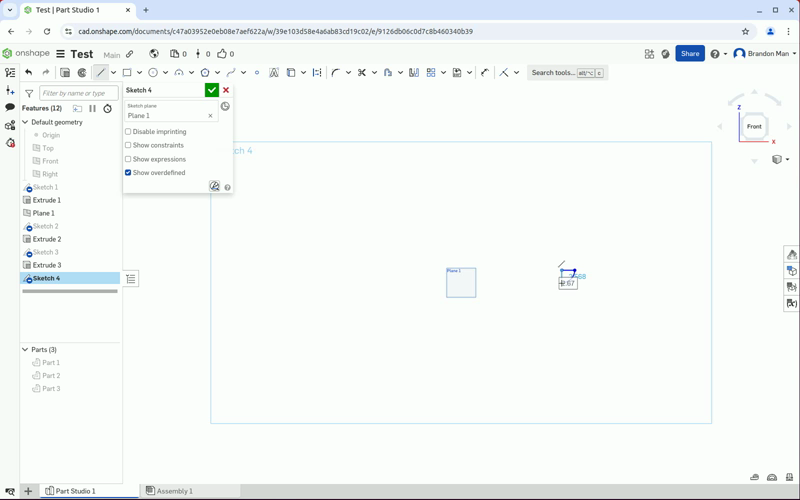
key(esc)
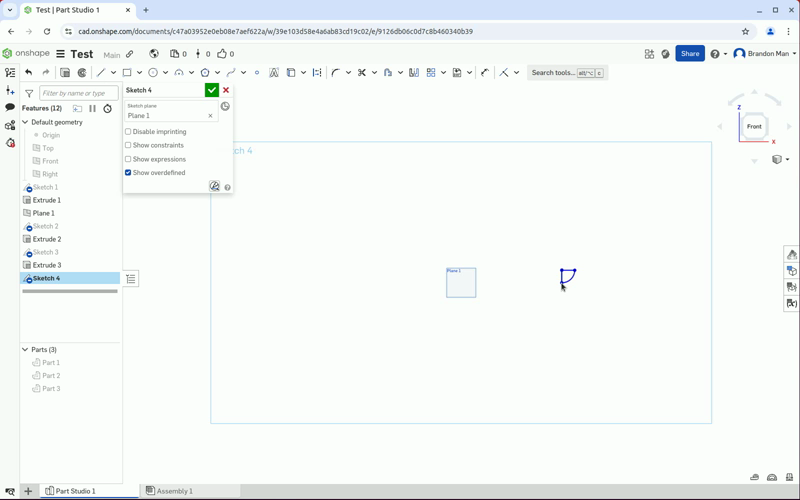
mouse_move(573, 272)
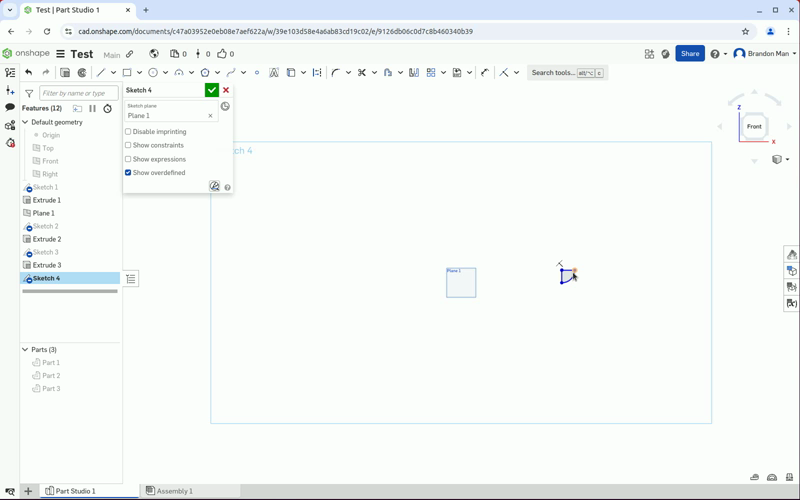
scroll(6)
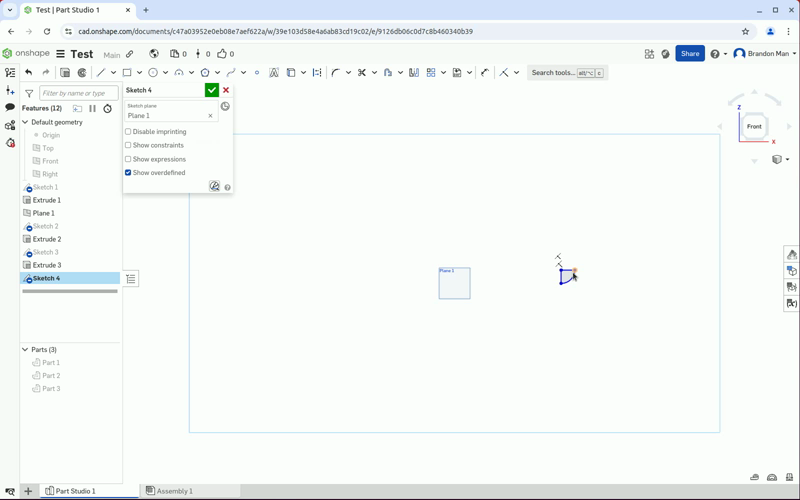
scroll(6)
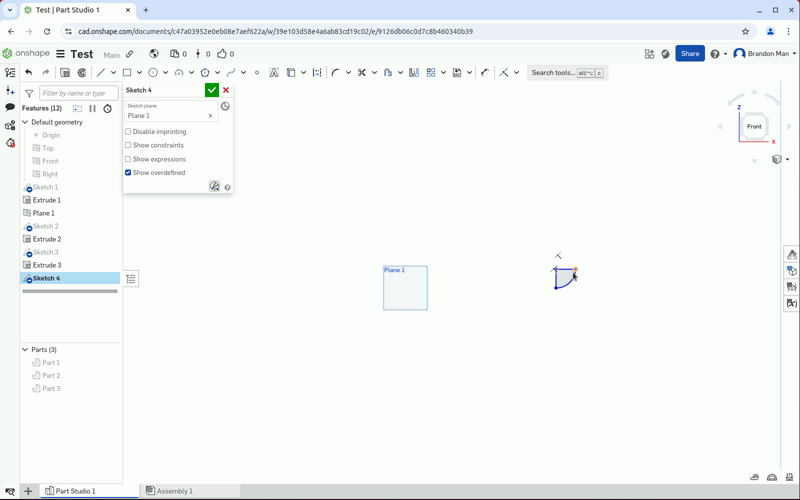
scroll(6)
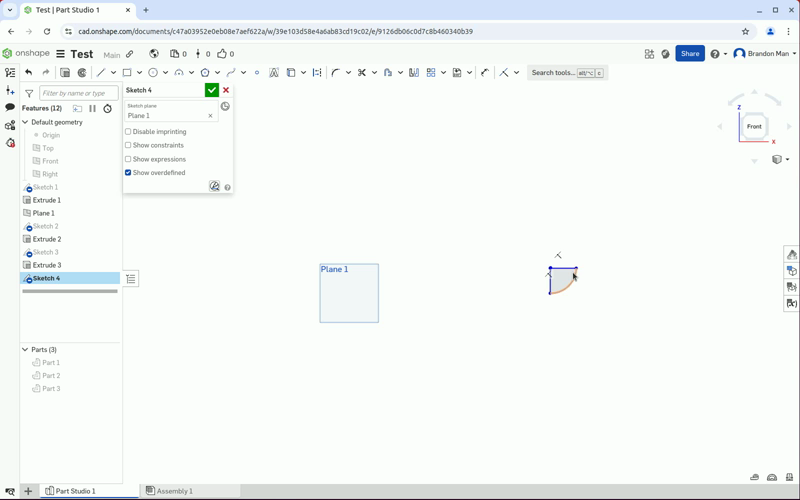
scroll(6)
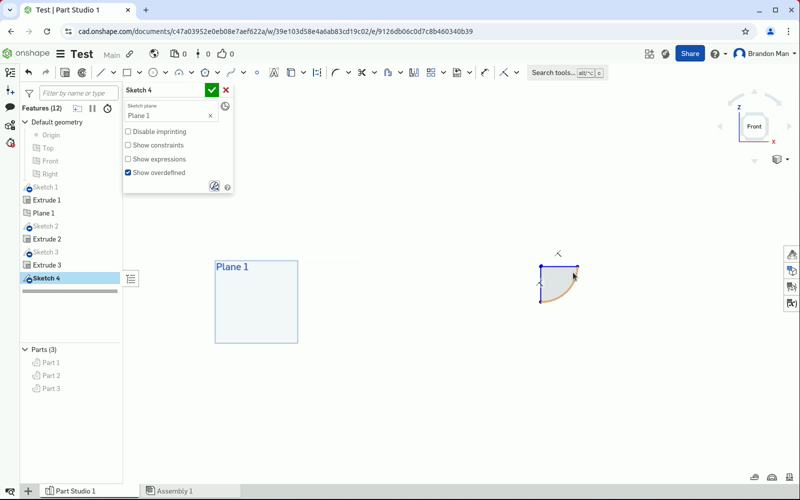
scroll(6)
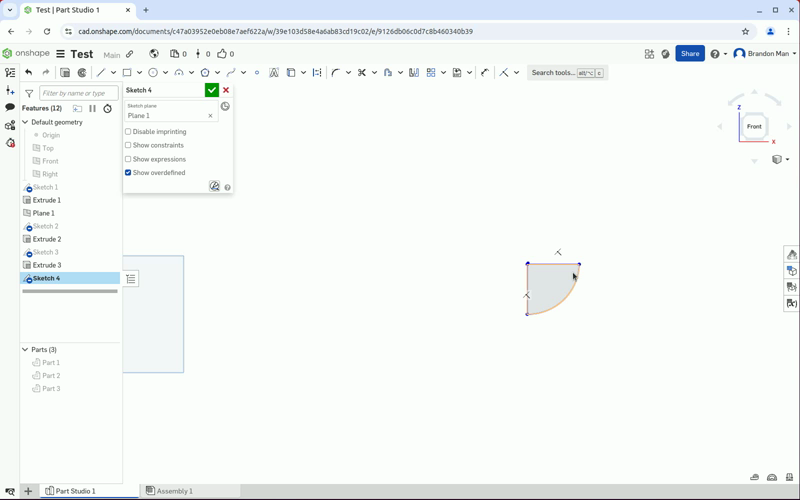
scroll(6)
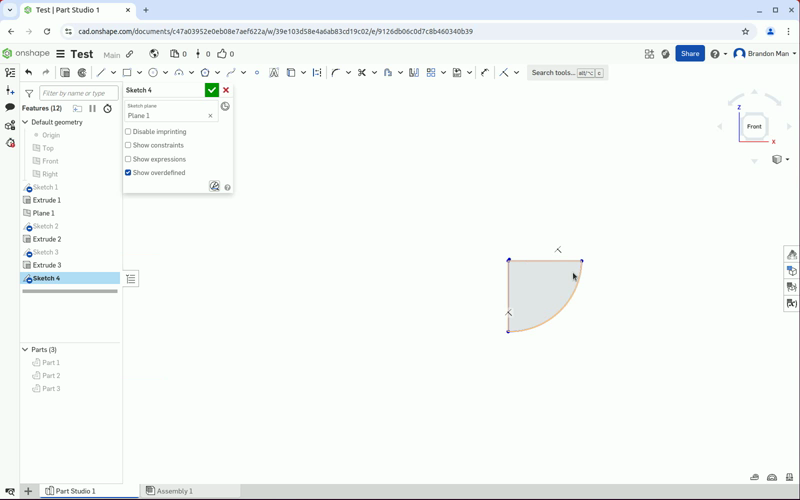
scroll(6)
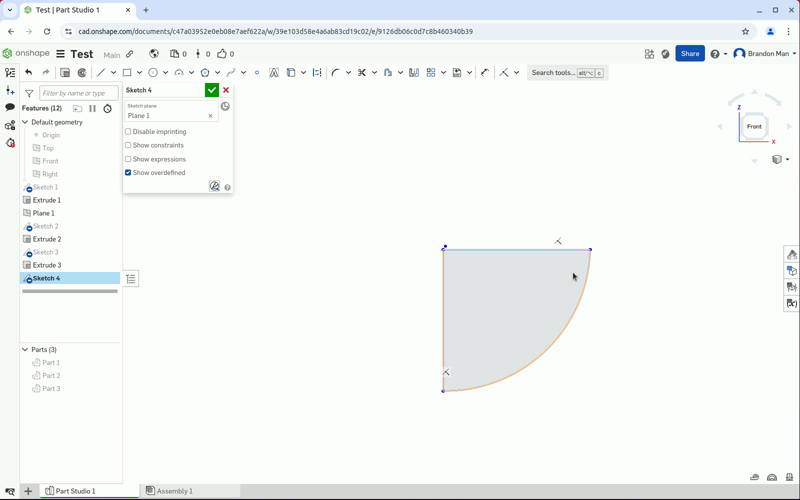
click(573, 272)
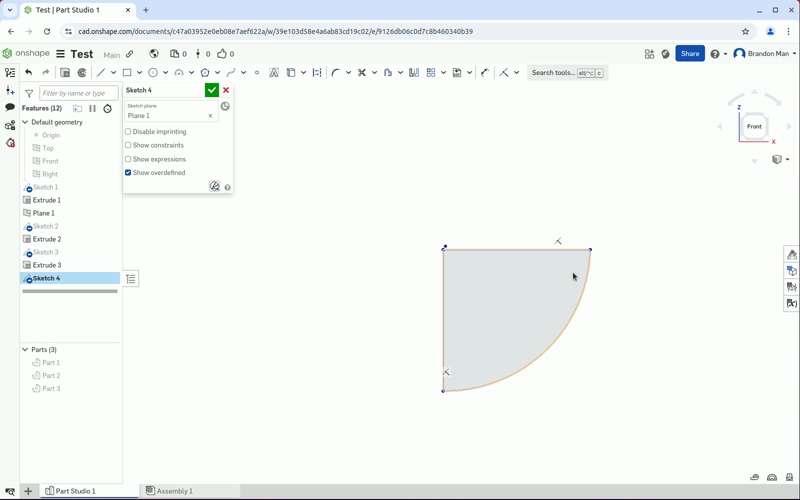
scroll(-6)
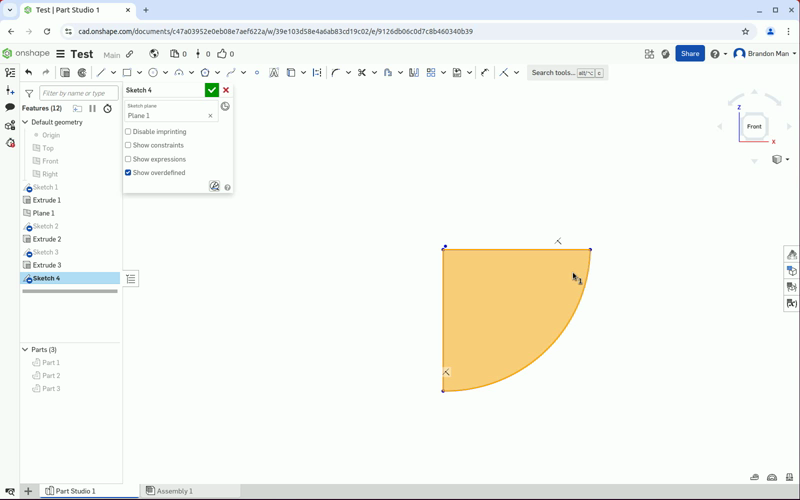
scroll(-6)
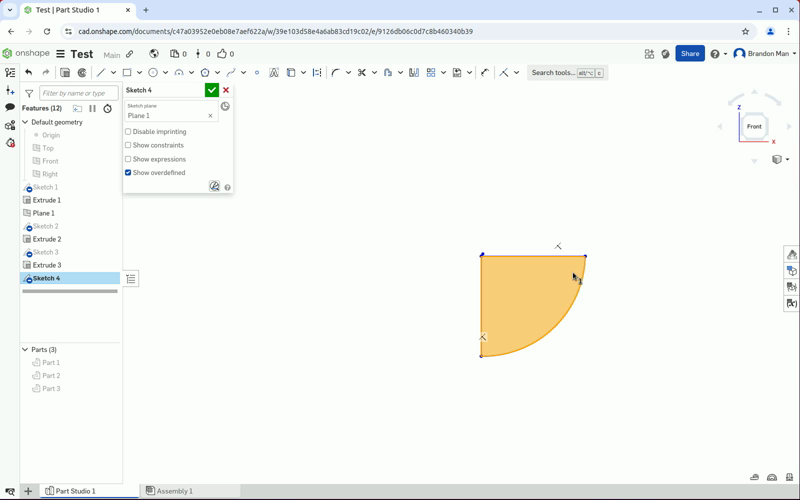
scroll(-6)
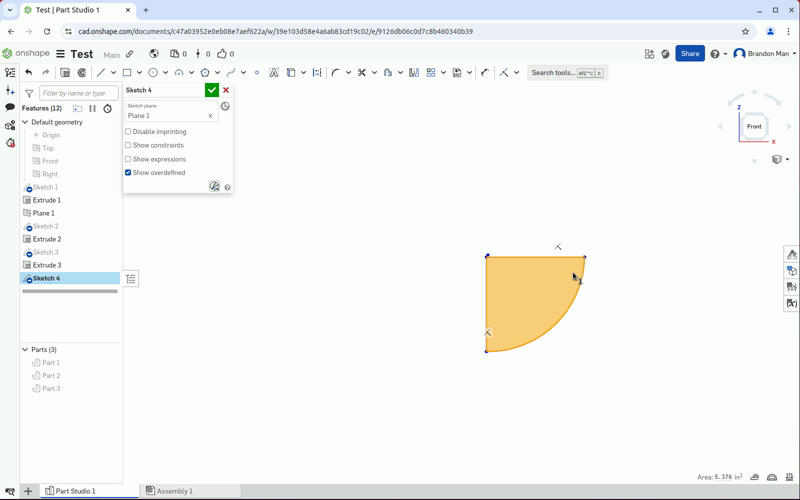
scroll(-6)
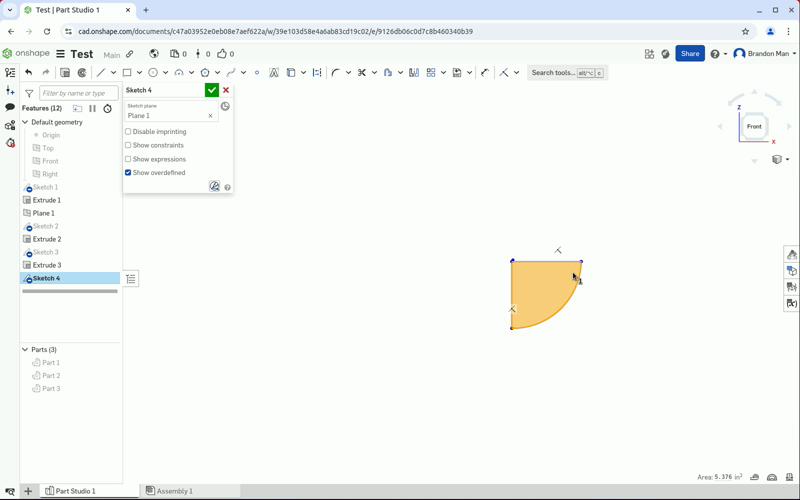
scroll(-6)
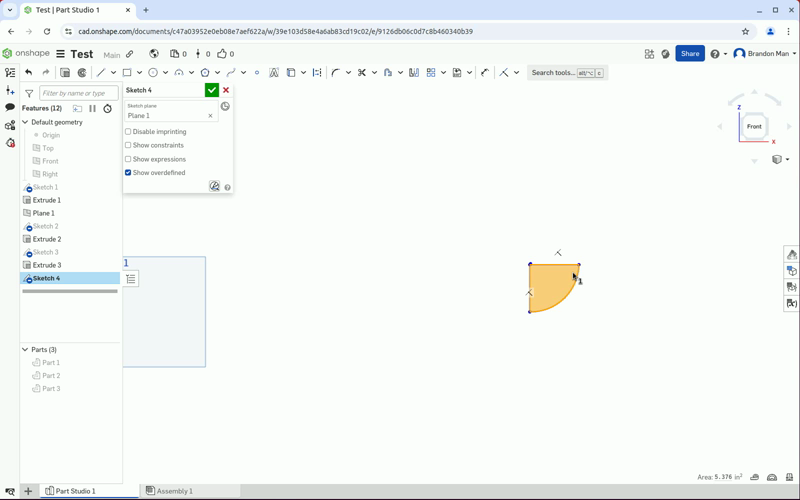
scroll(-6)
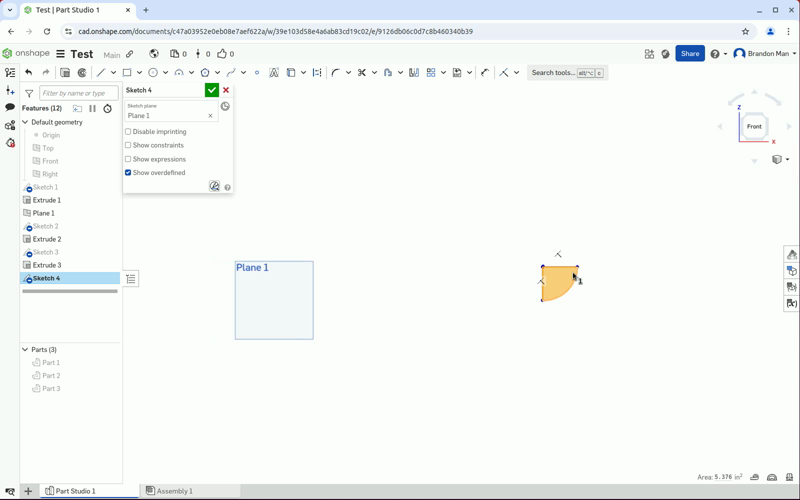
scroll(-6)
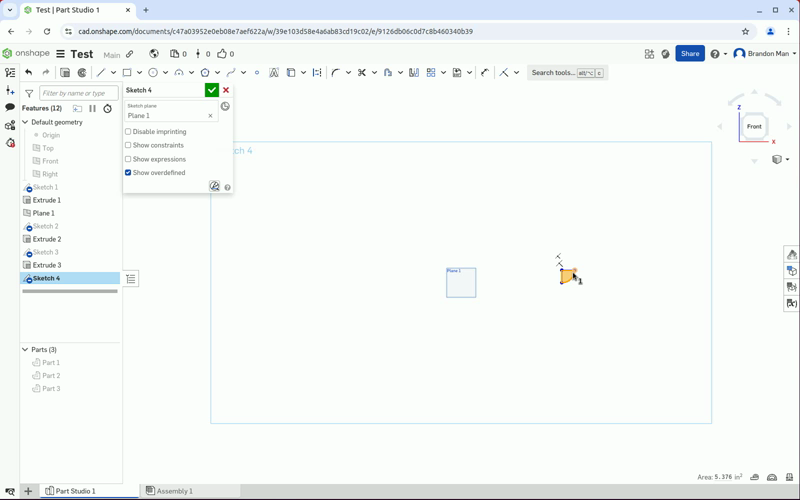
mouse_move(73, 352)
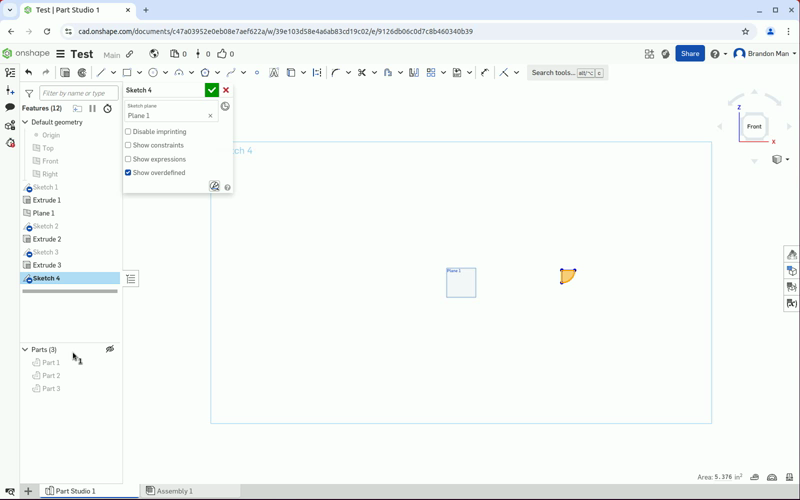
key(shift+y)
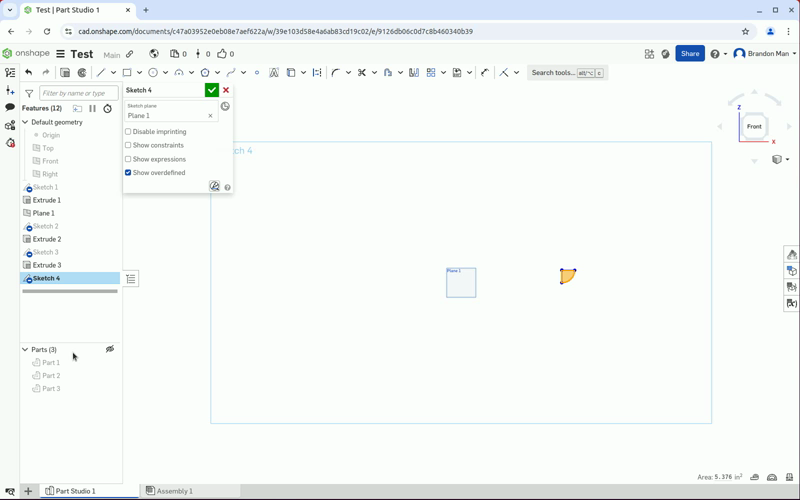
key(shift+e)
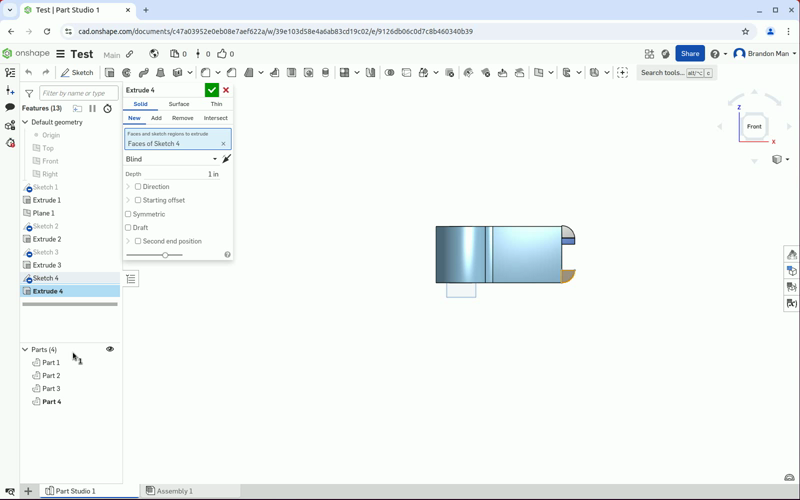
mouse_move(143, 106)
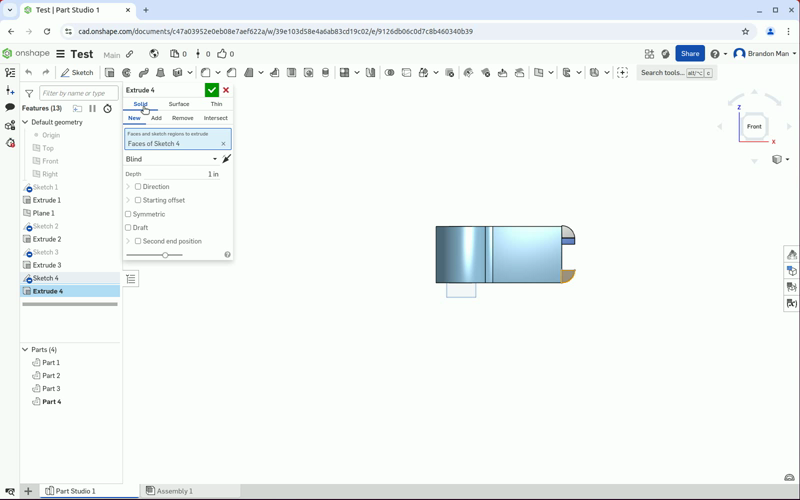
click(143, 106)
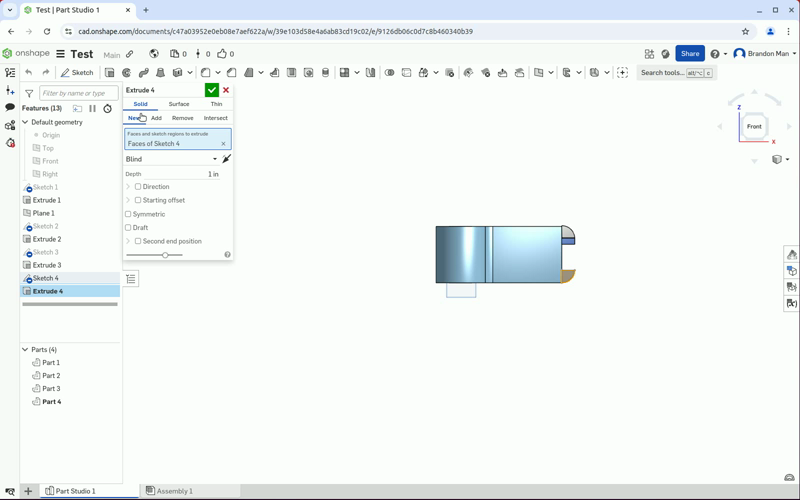
mouse_move(137, 120)
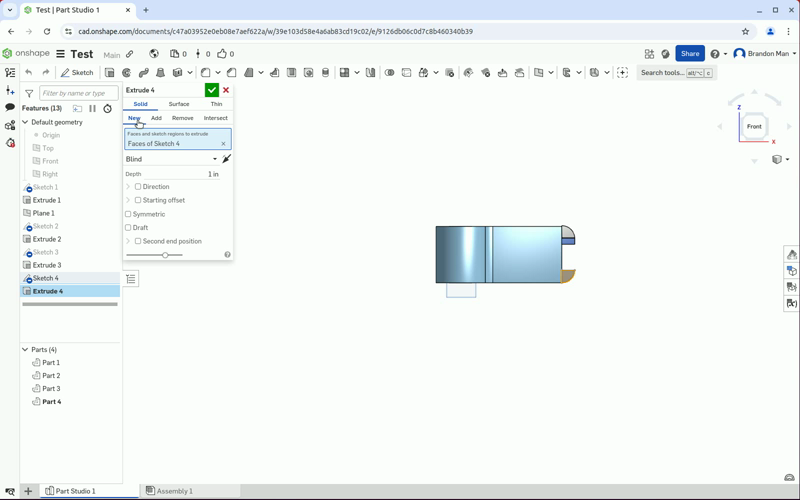
click(137, 120)
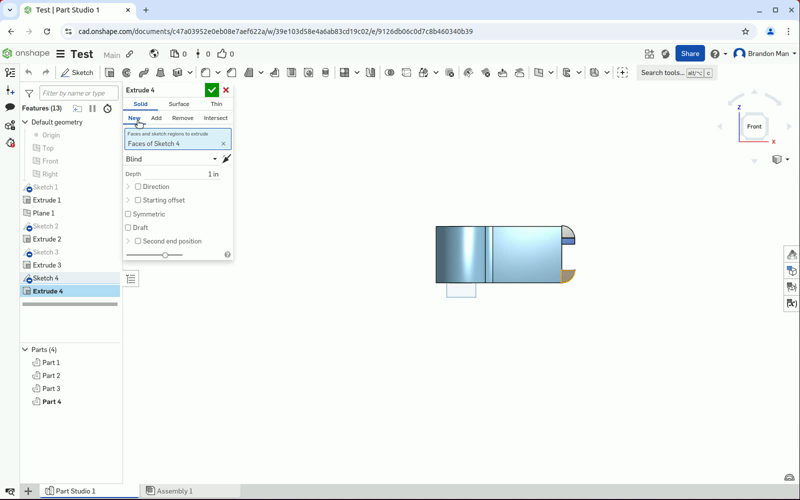
key(tab, 4)
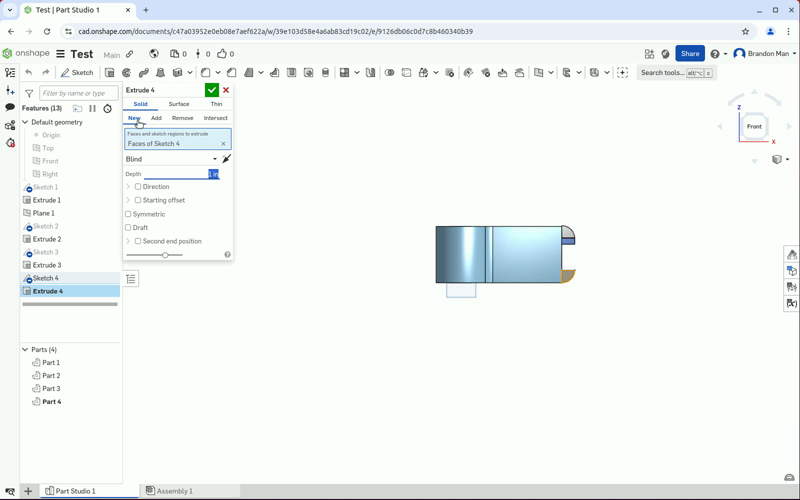
text(-3.37)
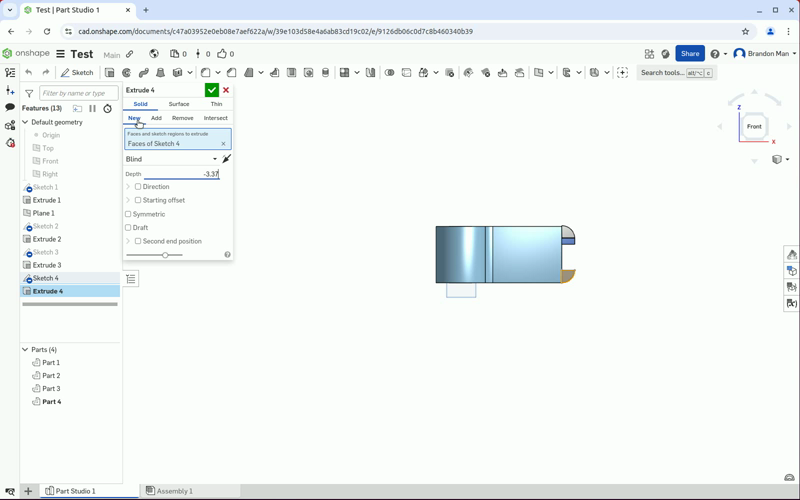
key(enter)
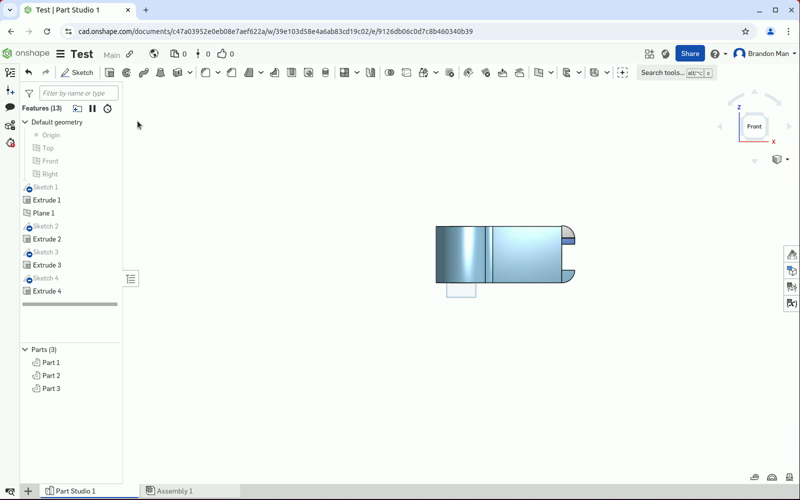
key(shift+h)
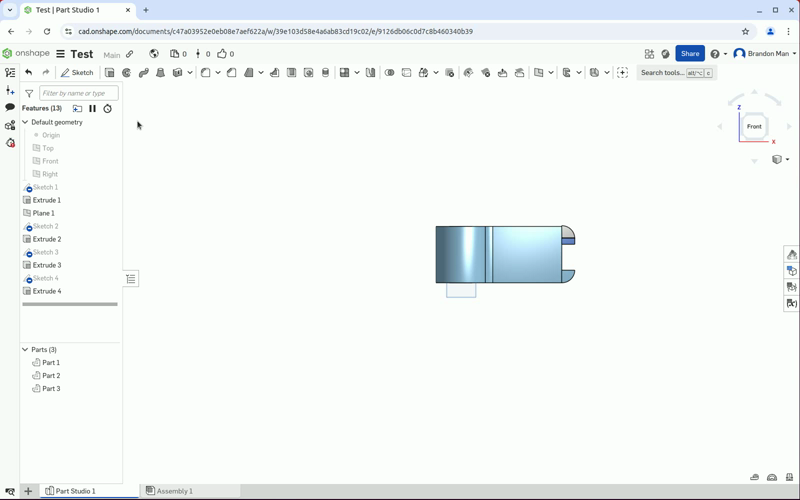
key(shift+h)
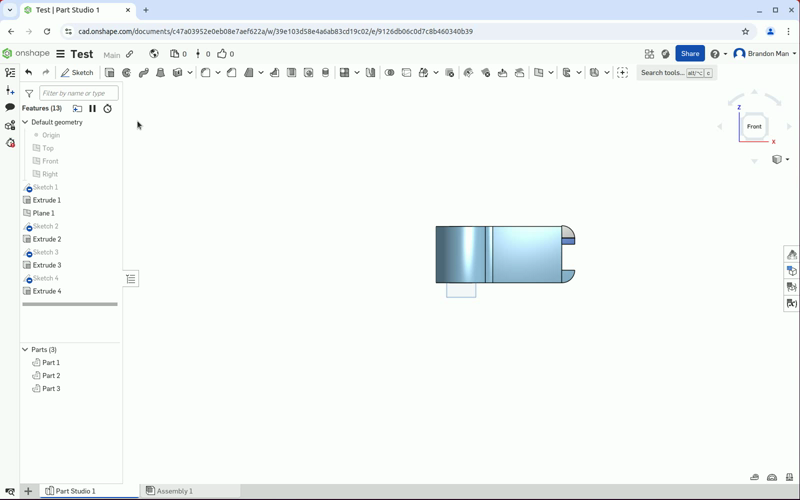
mouse_move(73, 189)
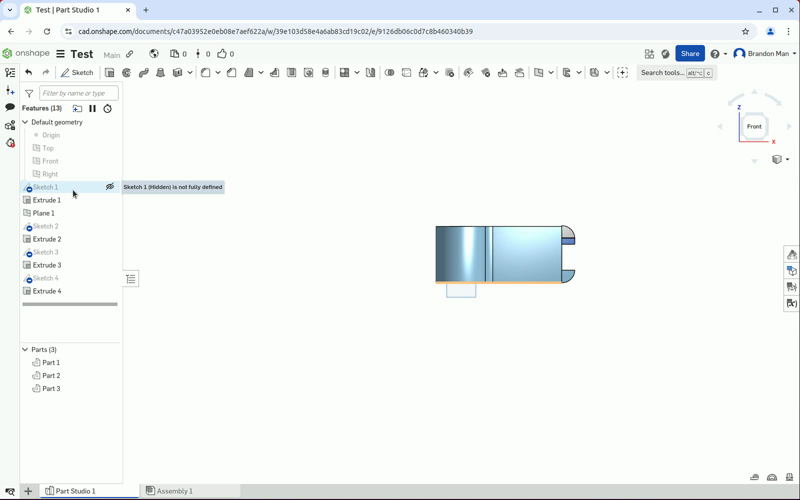
click(73, 189)
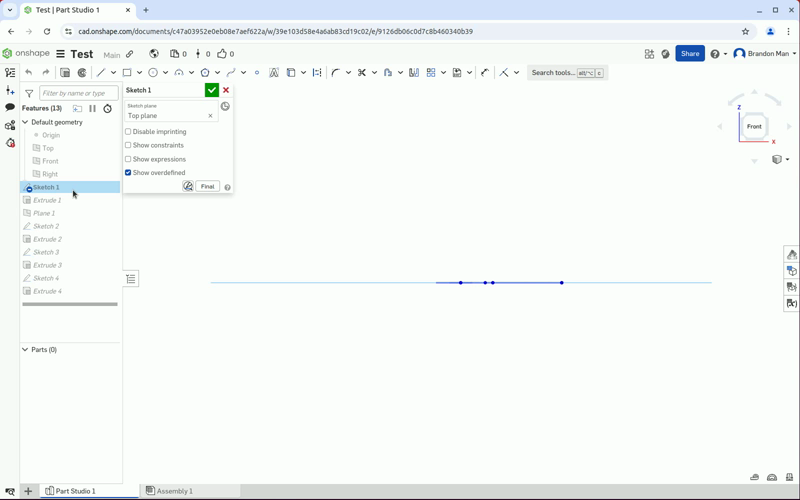
mouse_move(229, 92)
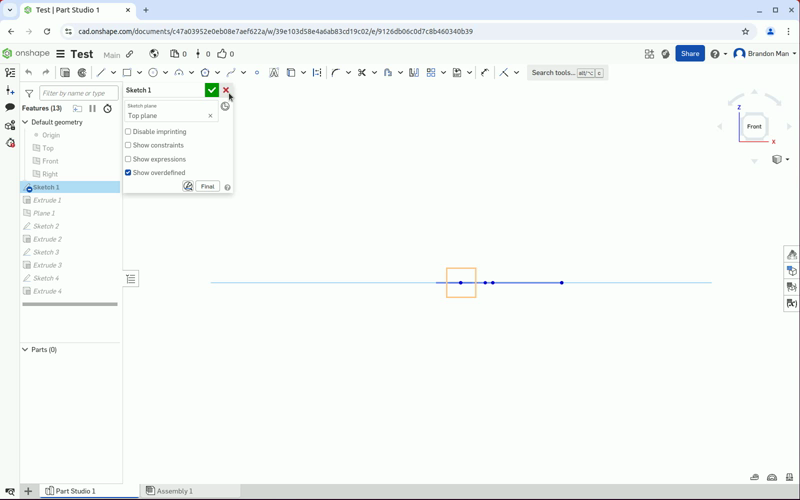
click(229, 92)
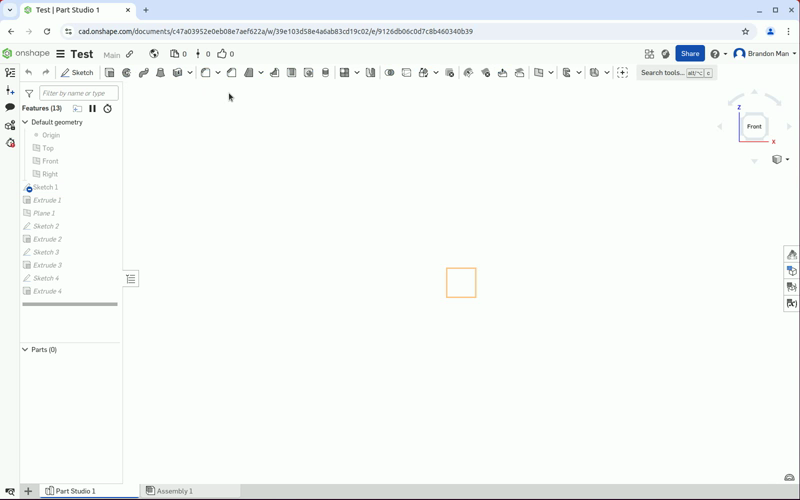
key(shift+s)
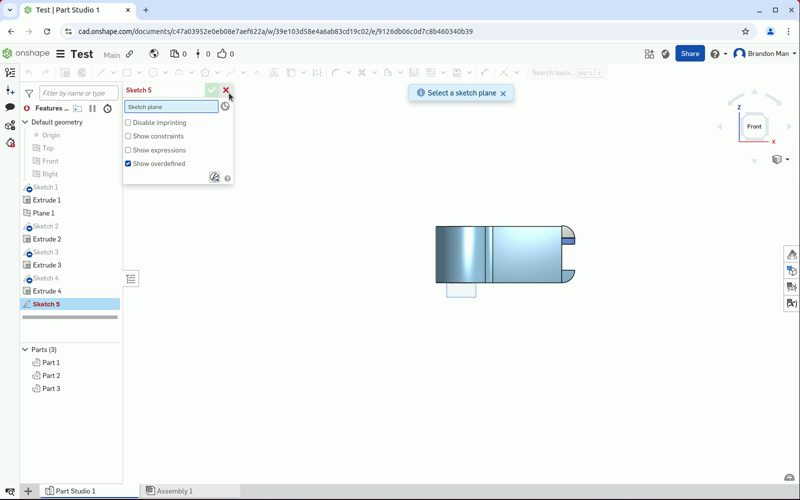
mouse_move(73, 215)
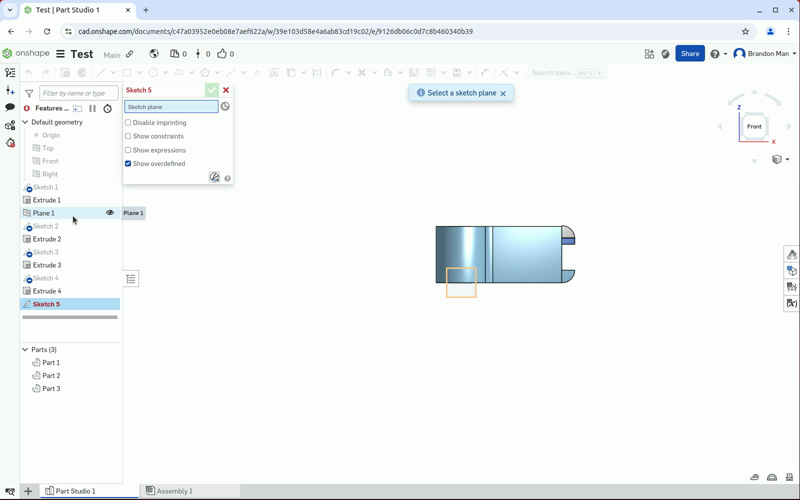
click(73, 215)
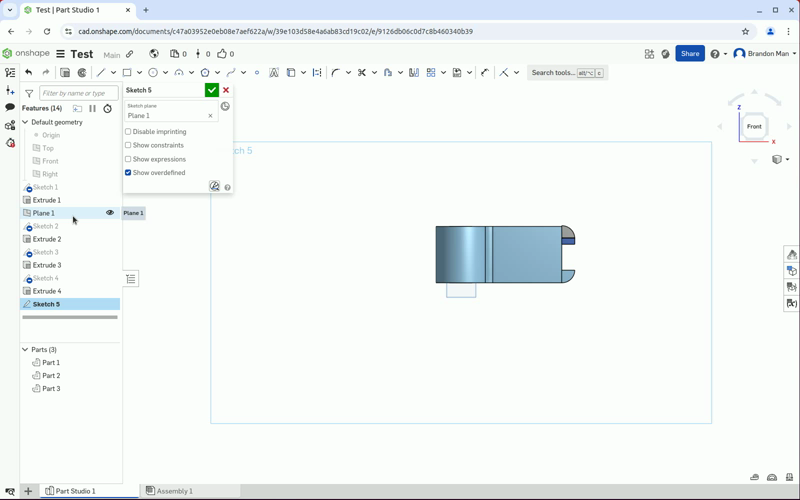
mouse_move(73, 352)
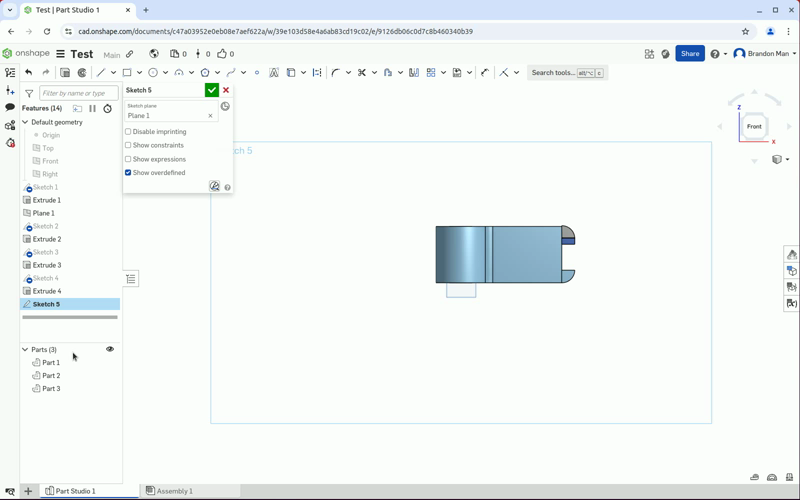
key(y)
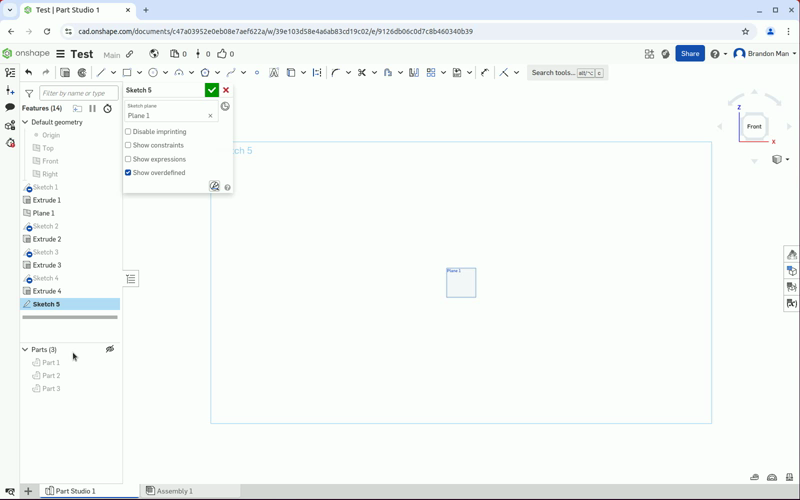
key(l)
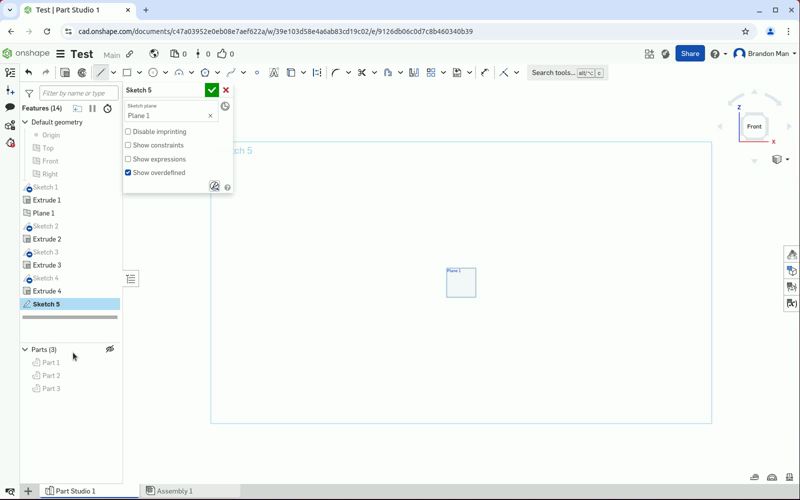
key_down(shift)
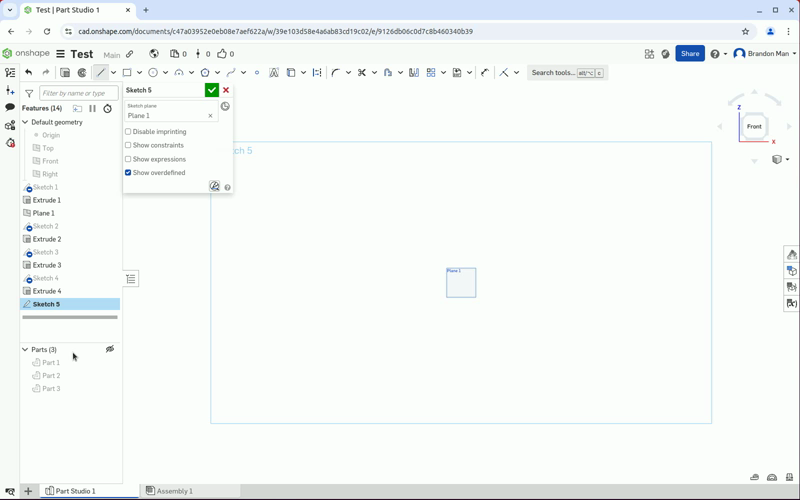
mouse_move(561, 271)
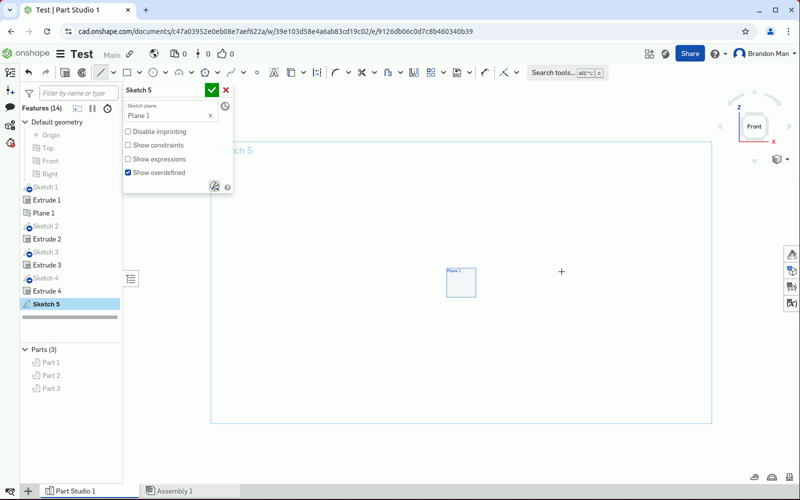
click(561, 271)
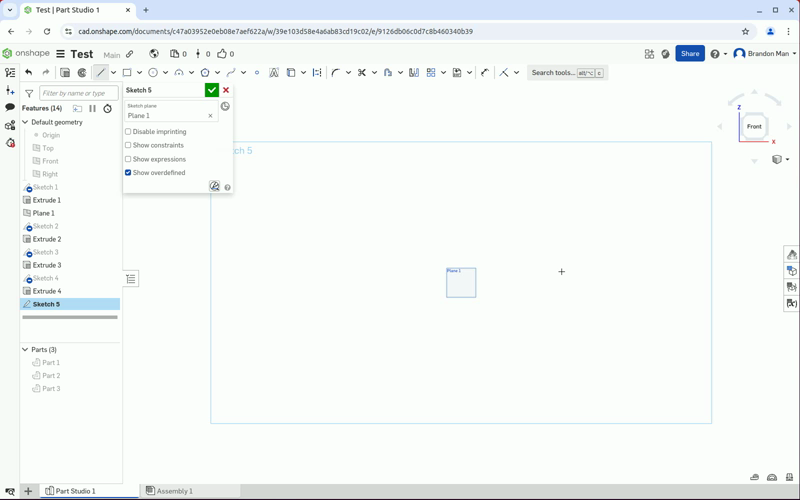
key_up(shift)
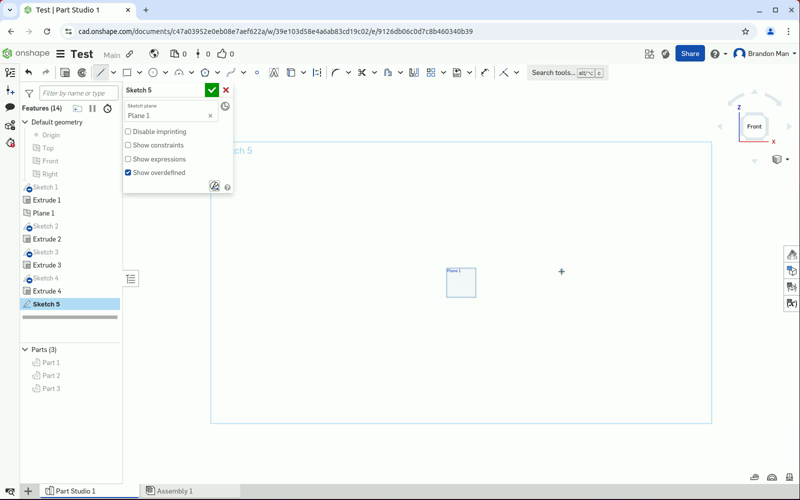
key_down(shift)
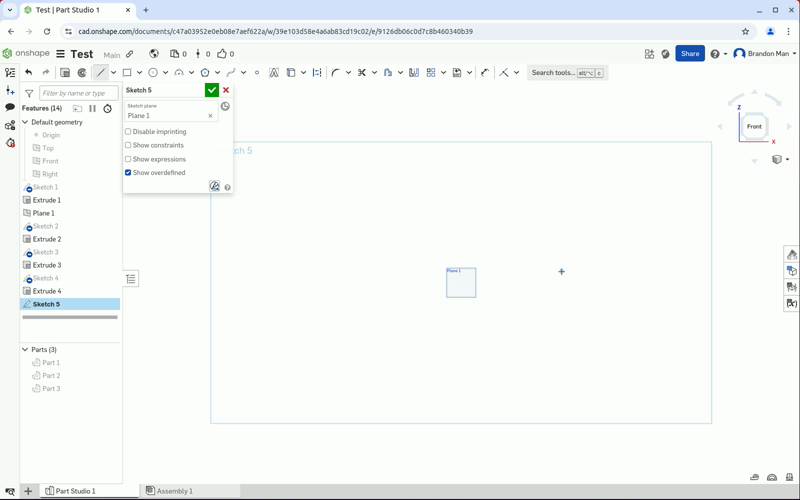
mouse_move(589, 271)
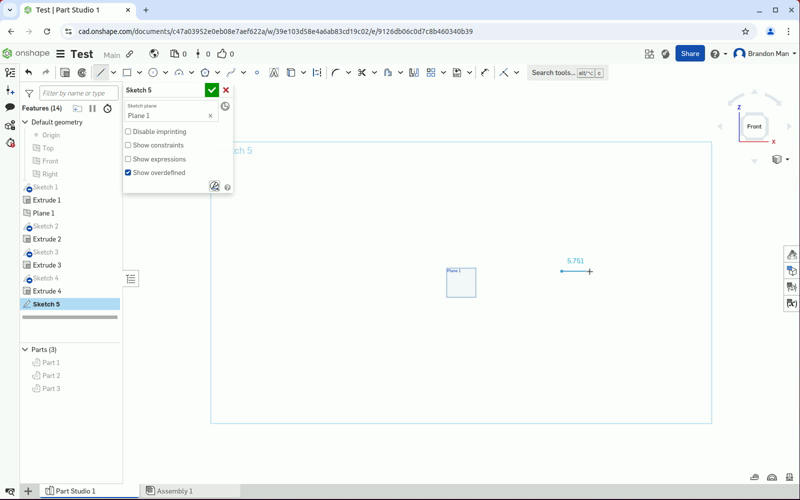
mouse_move(574, 271)
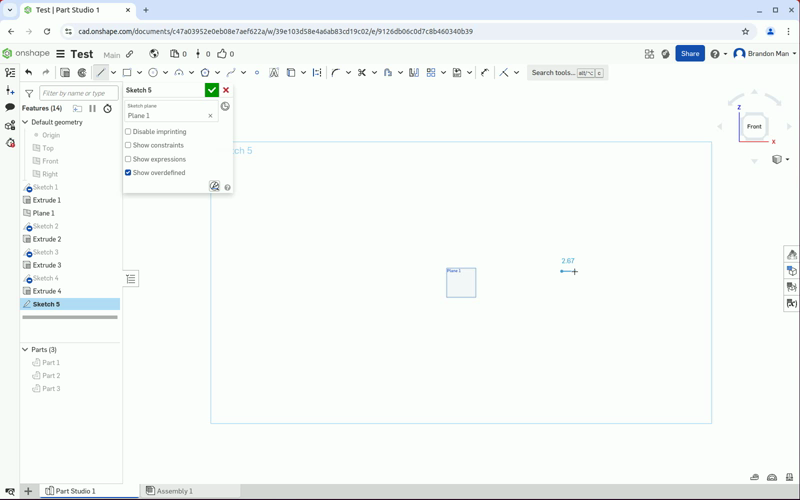
click(574, 271)
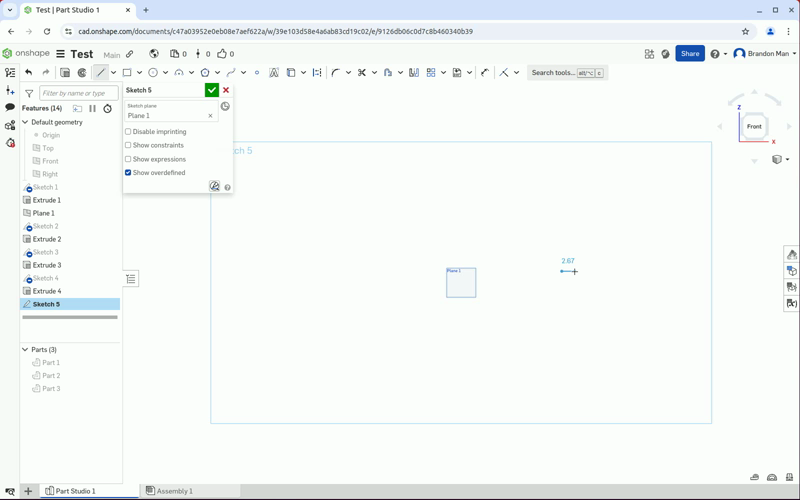
key_up(shift)
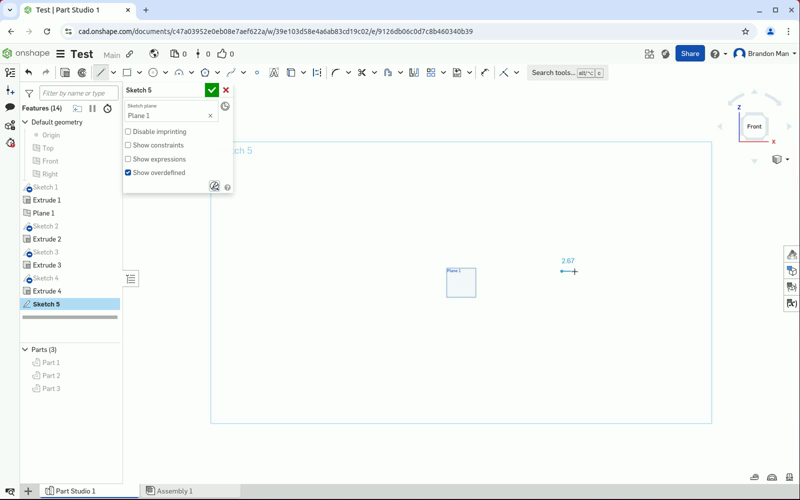
key_down(shift)
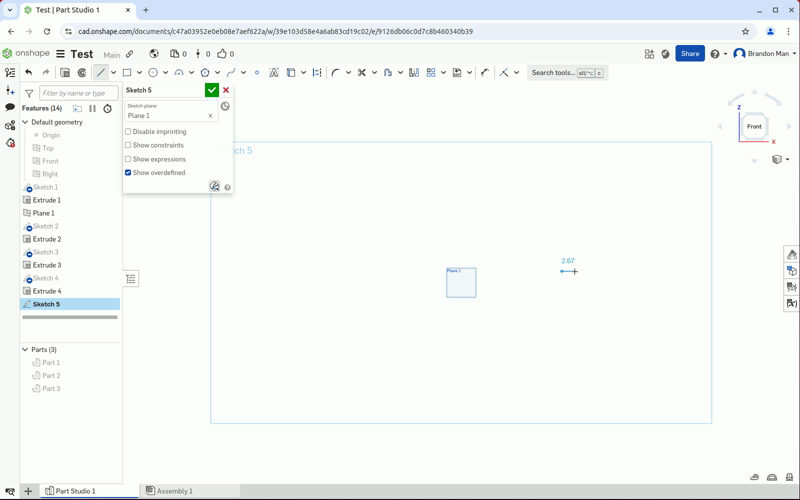
mouse_move(589, 271)
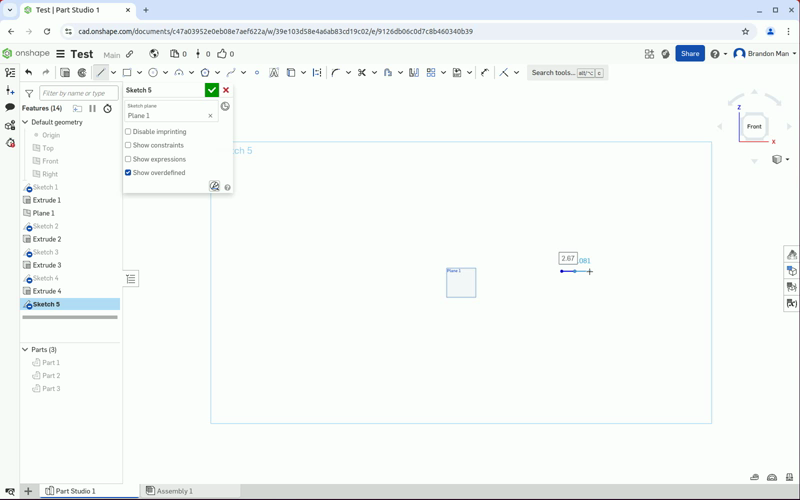
mouse_move(574, 264)
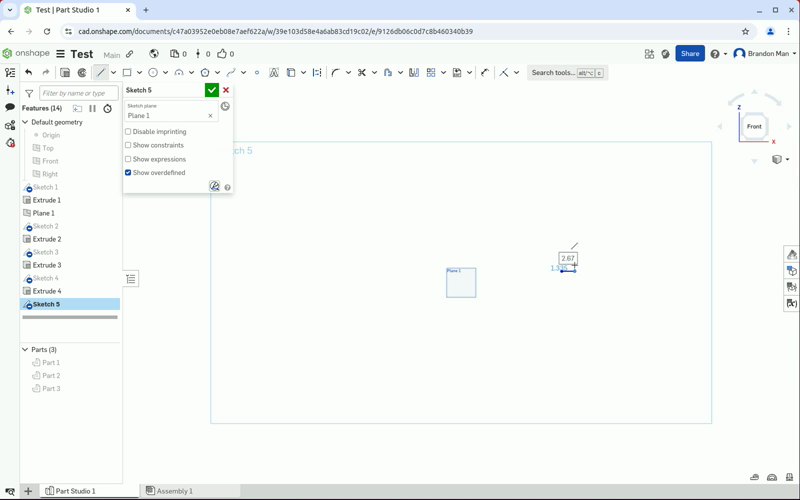
scroll(6)
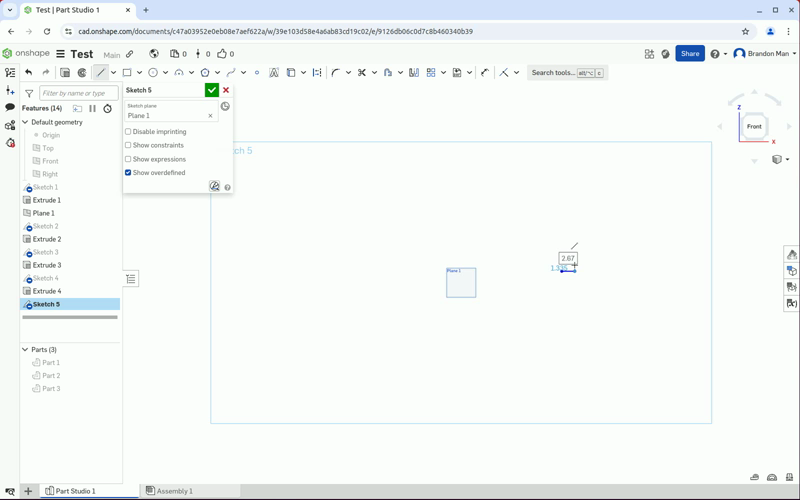
scroll(6)
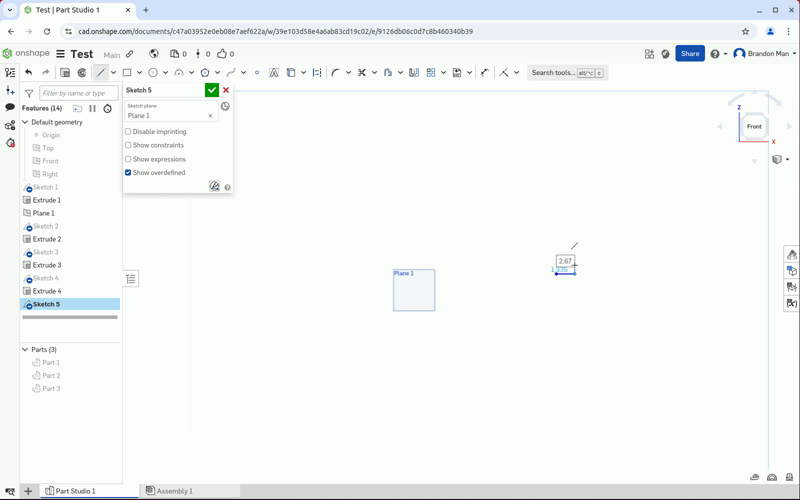
scroll(6)
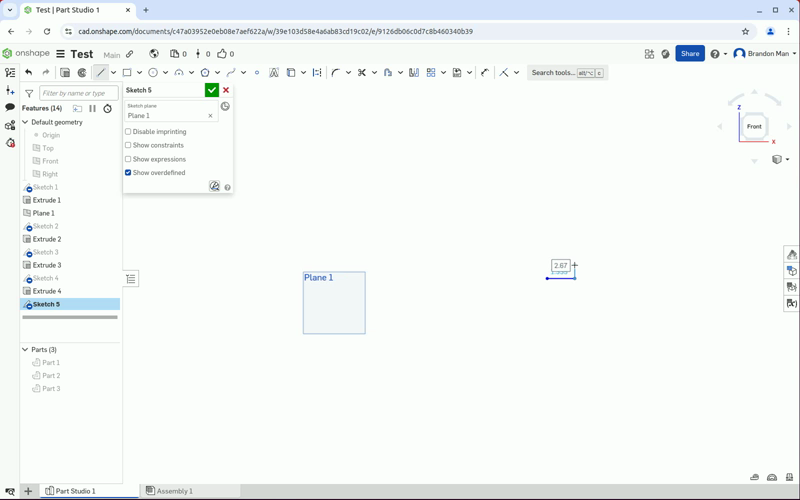
scroll(6)
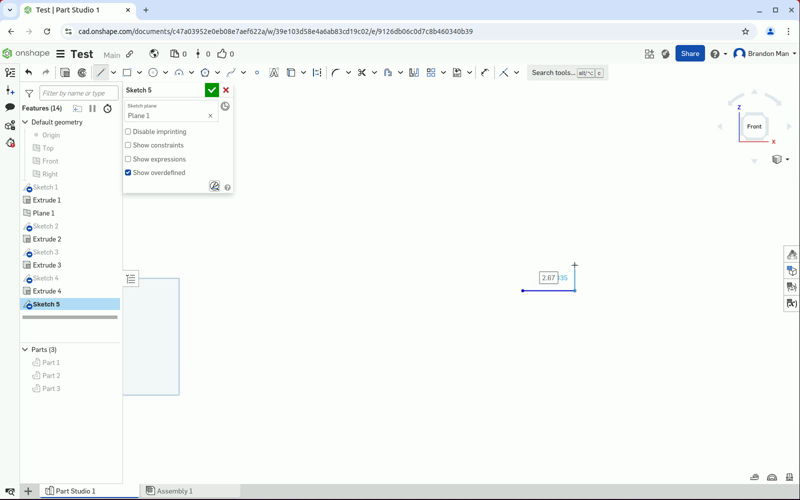
scroll(6)
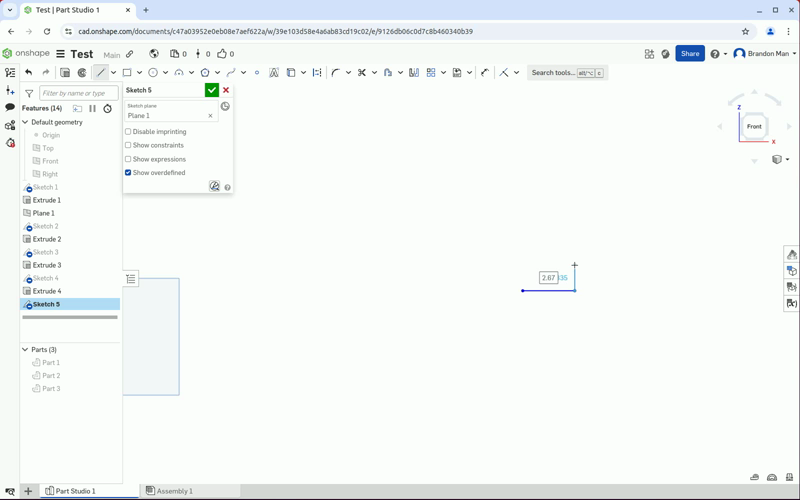
scroll(6)
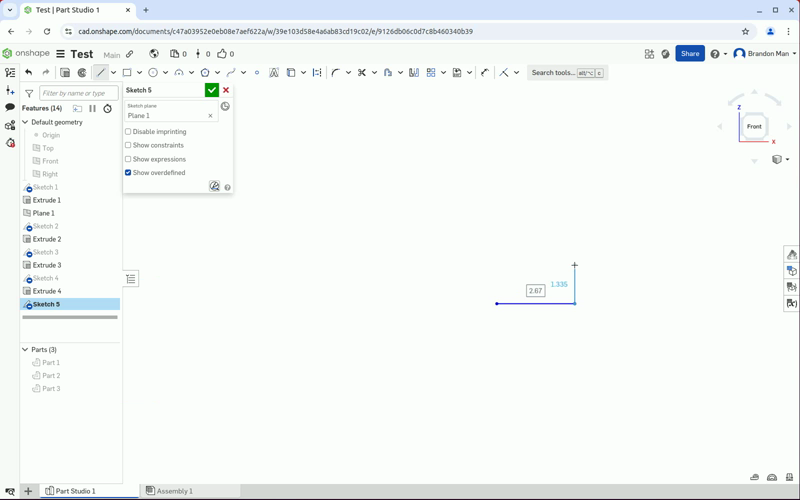
scroll(6)
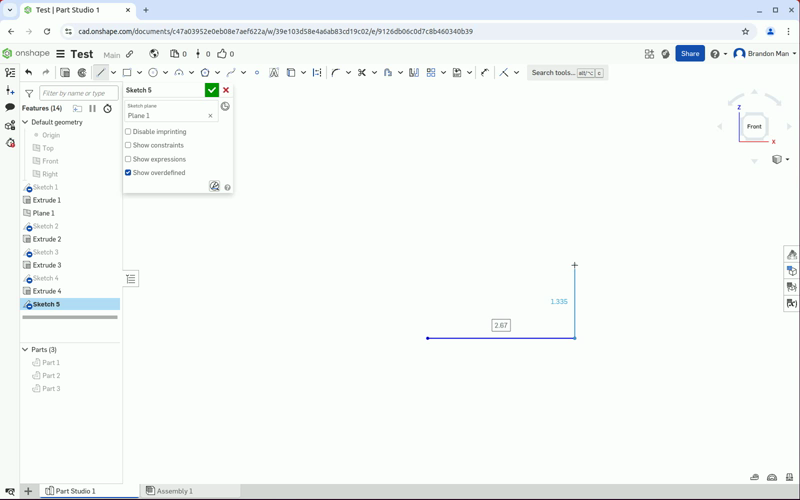
click(574, 264)
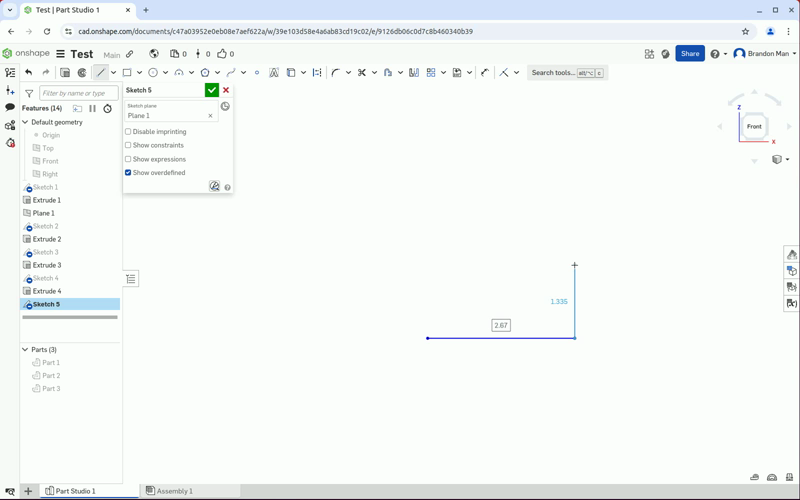
scroll(-6)
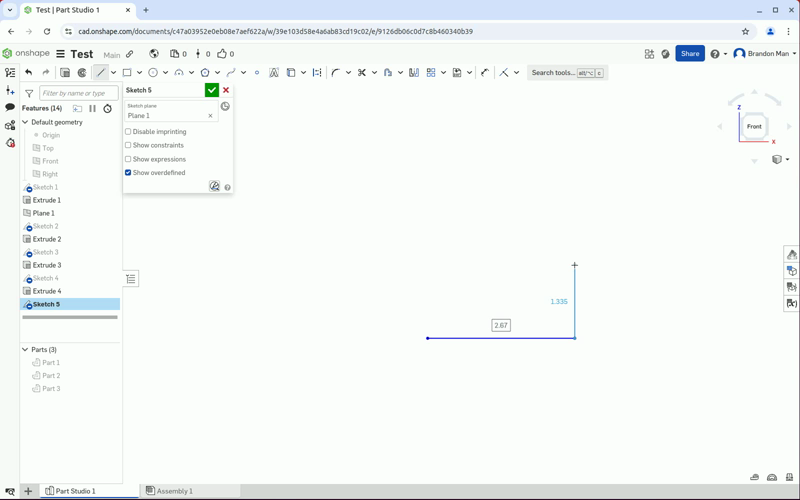
scroll(-6)
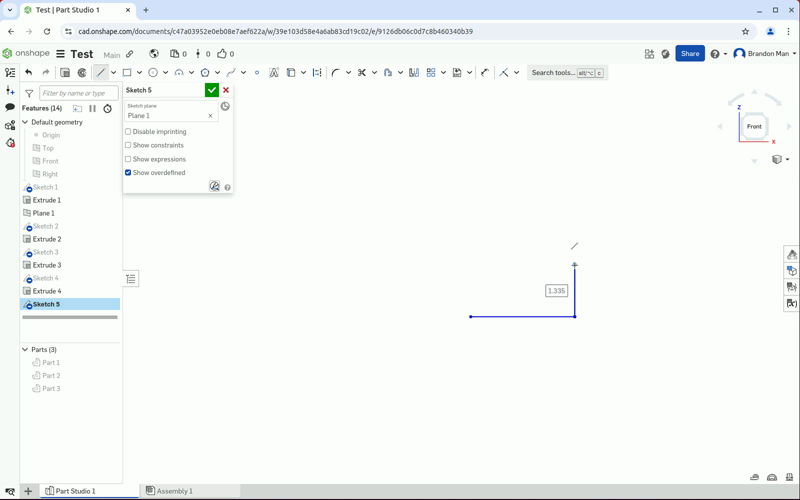
scroll(-6)
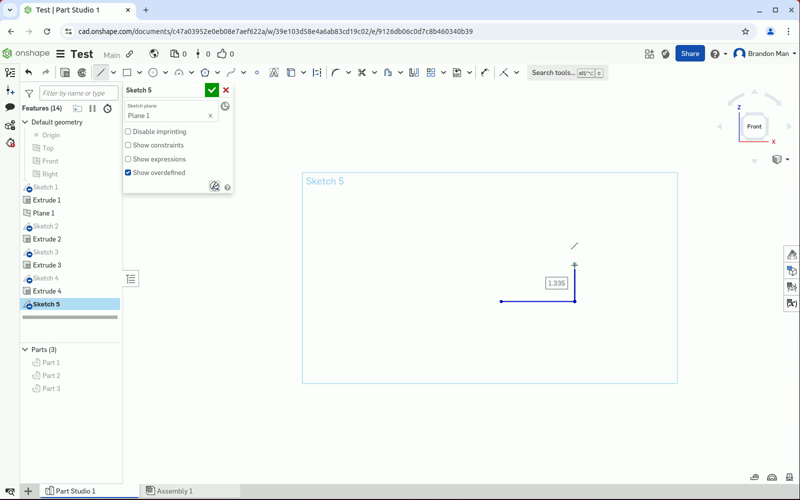
scroll(-6)
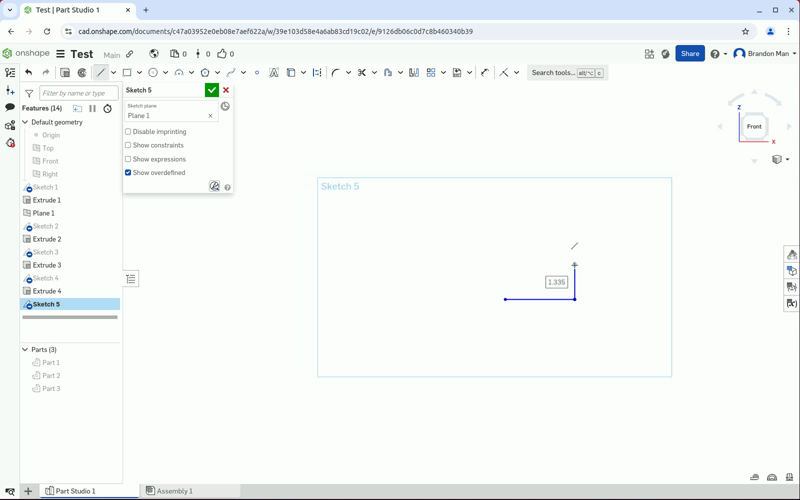
scroll(-6)
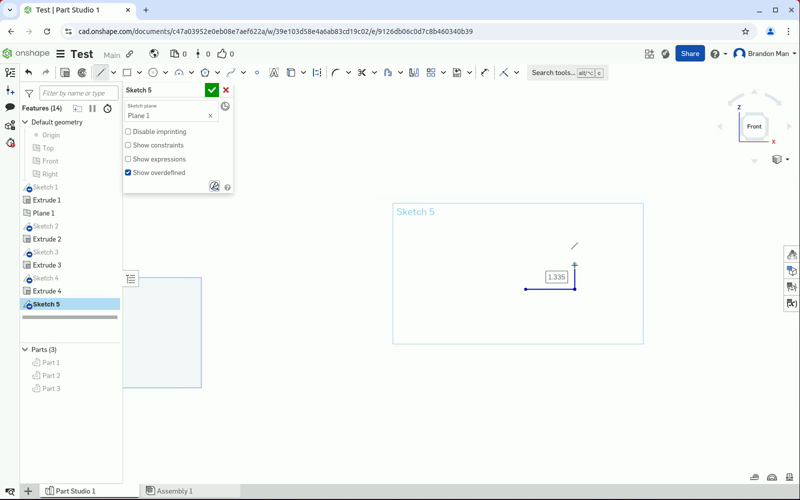
scroll(-6)
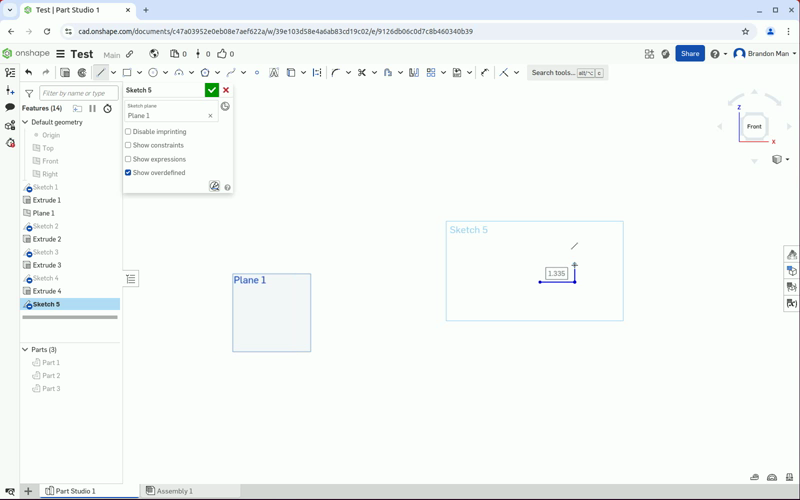
scroll(-6)
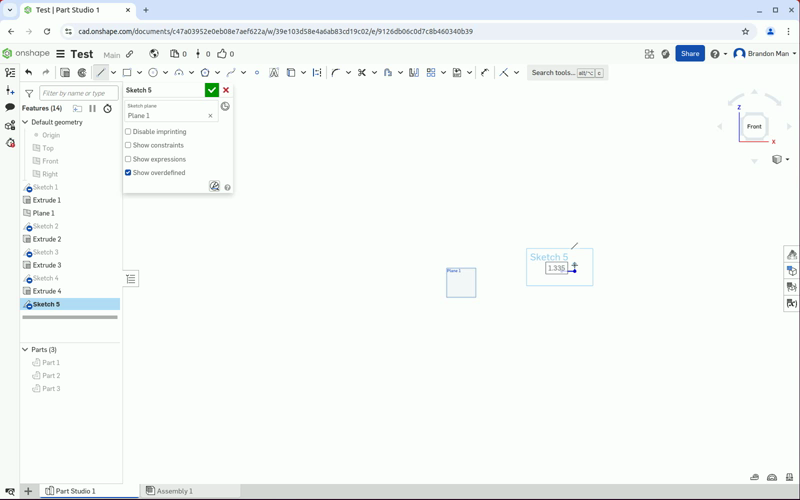
key_up(shift)
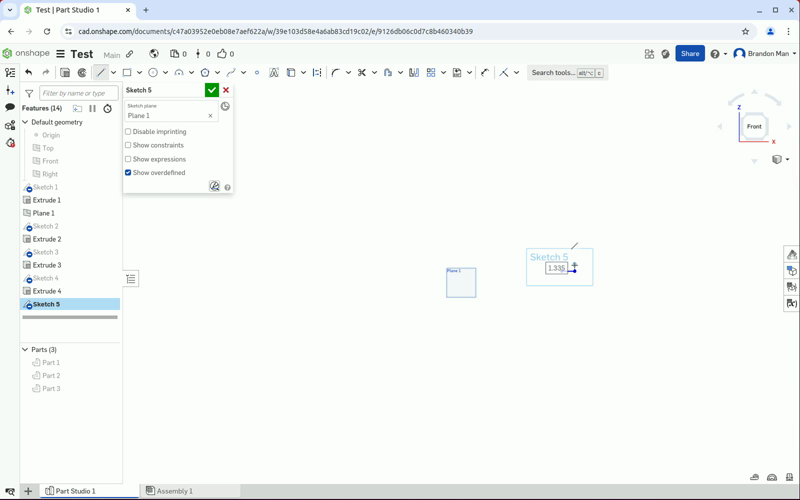
key_down(shift)
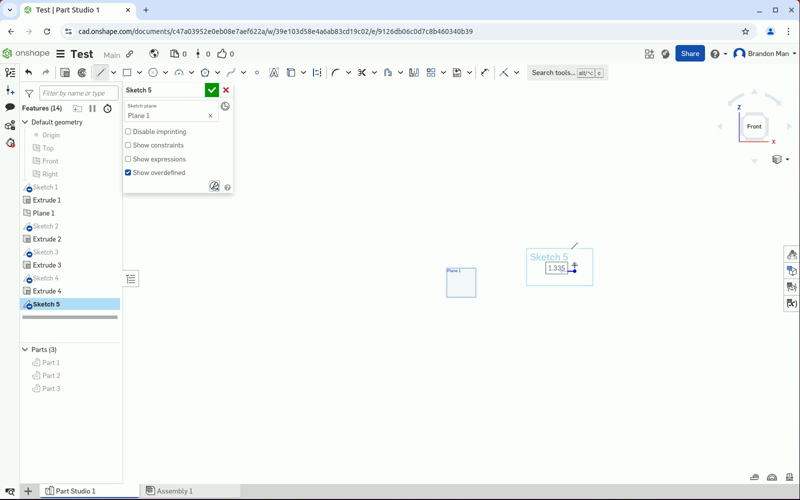
mouse_move(589, 264)
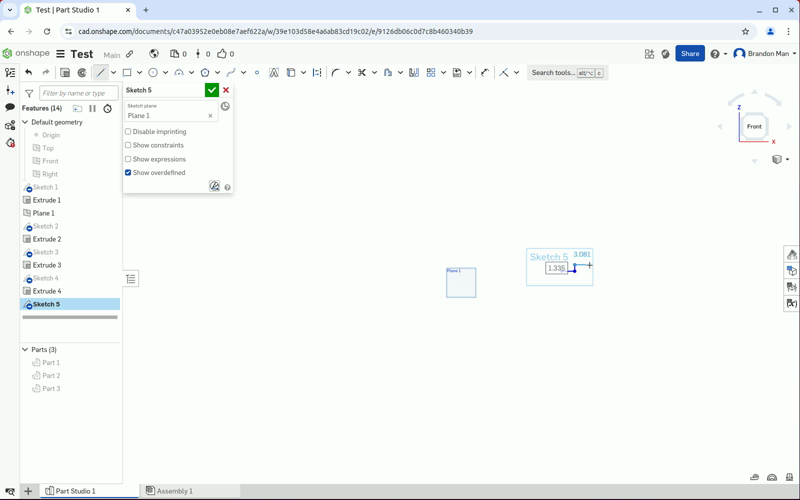
mouse_move(561, 264)
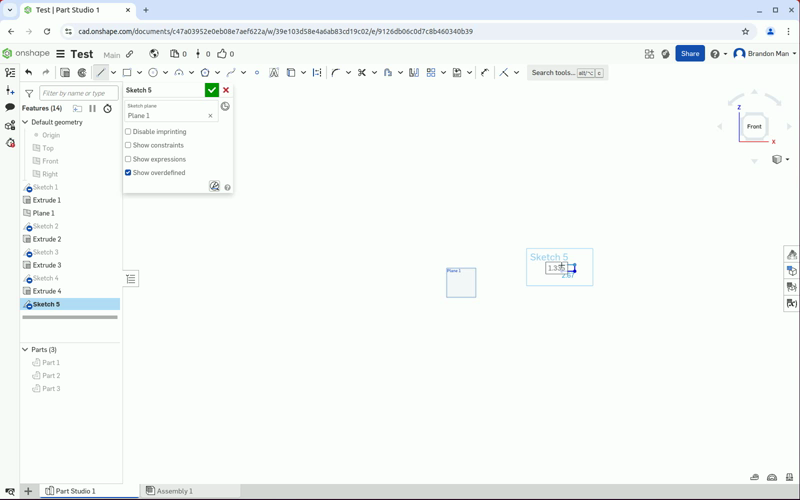
click(561, 264)
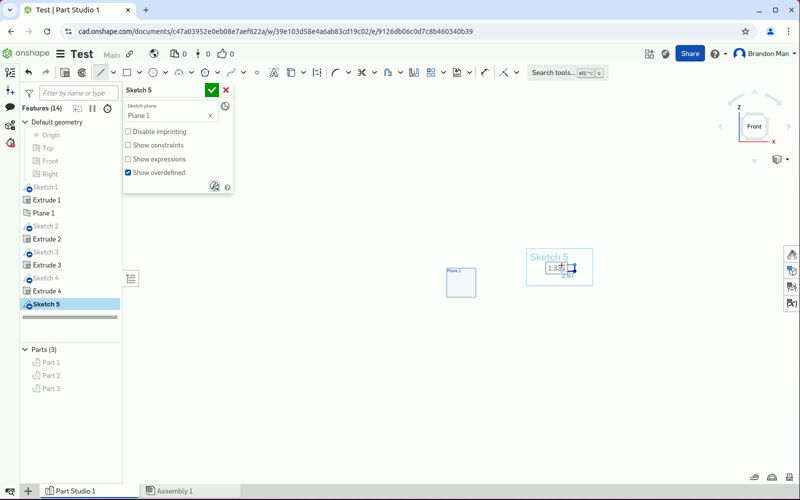
key_up(shift)
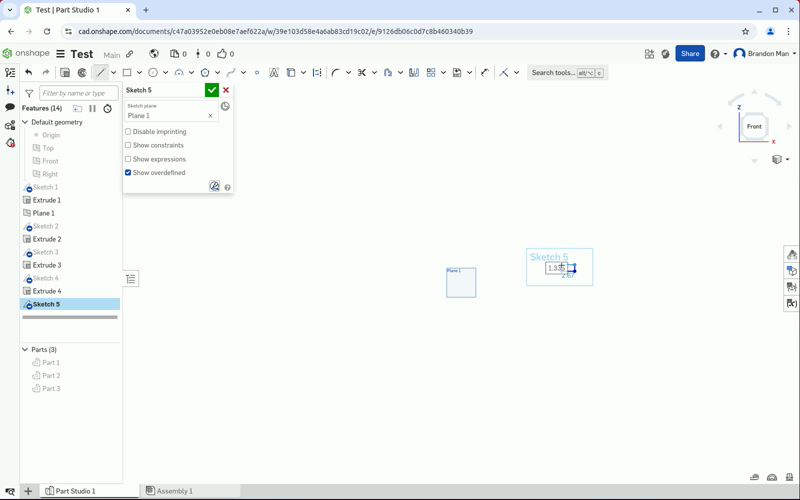
mouse_move(589, 264)
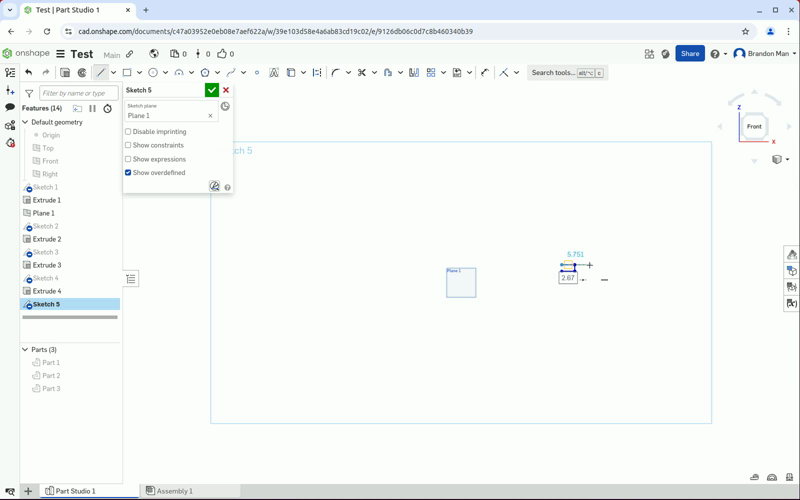
key_down(shift)
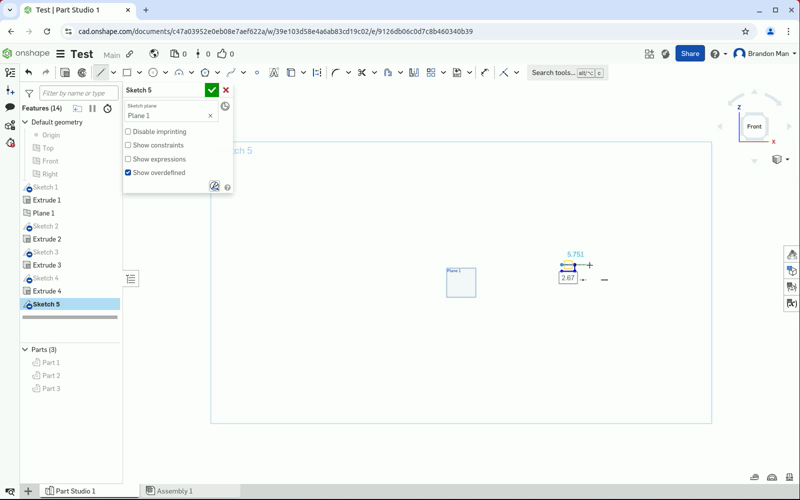
mouse_move(561, 271)
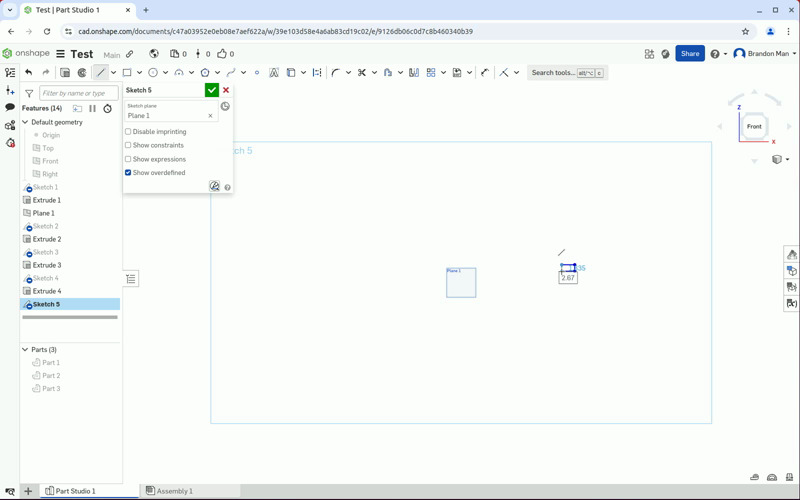
scroll(6)
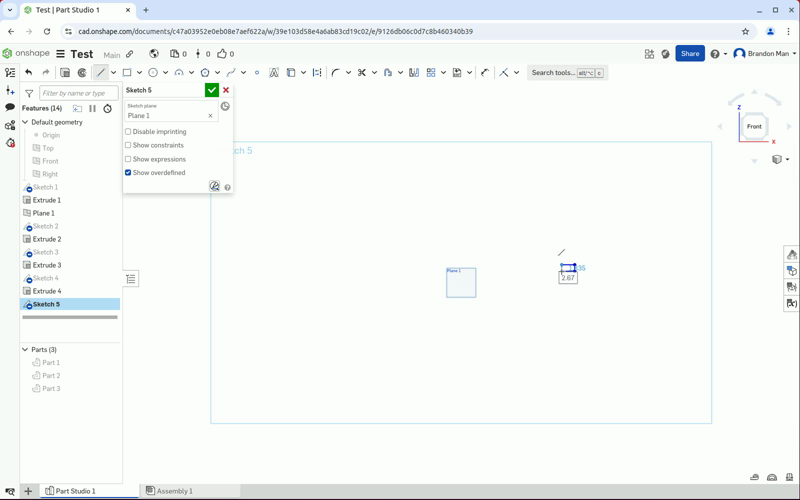
scroll(6)
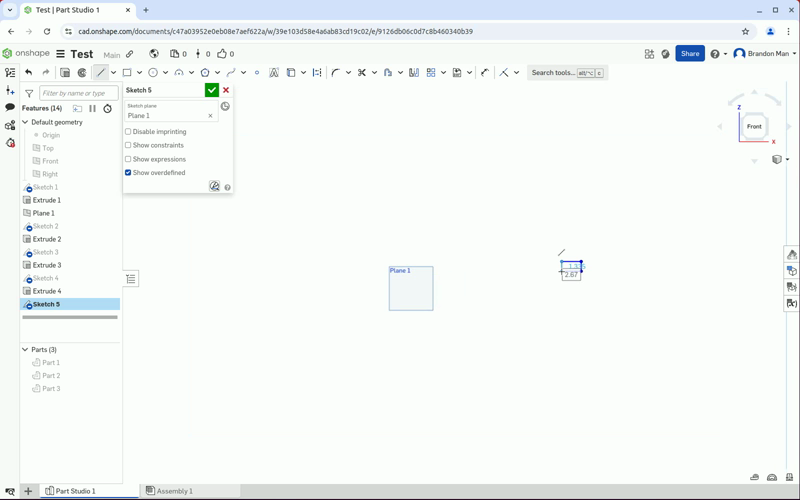
scroll(6)
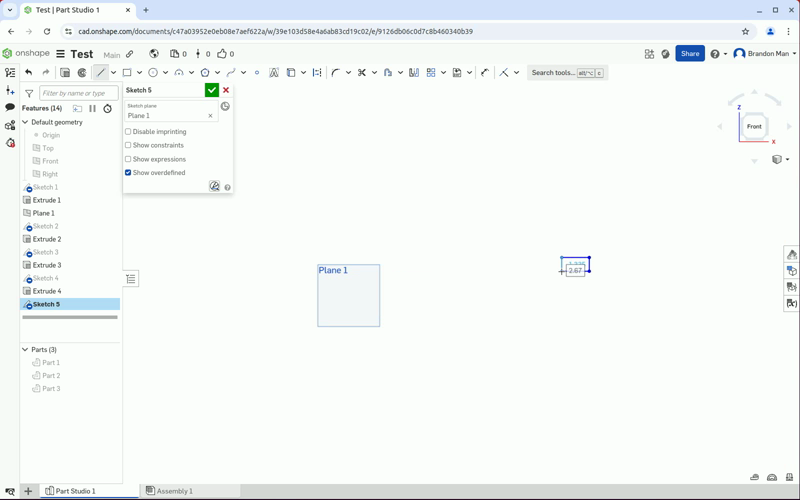
scroll(6)
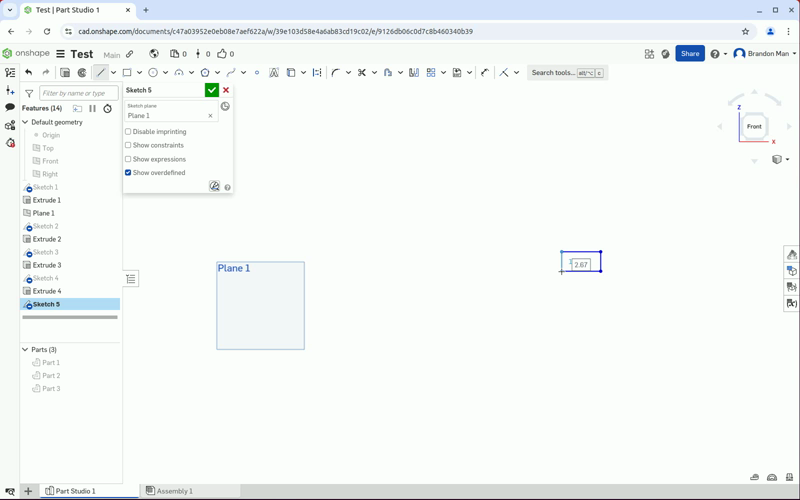
scroll(6)
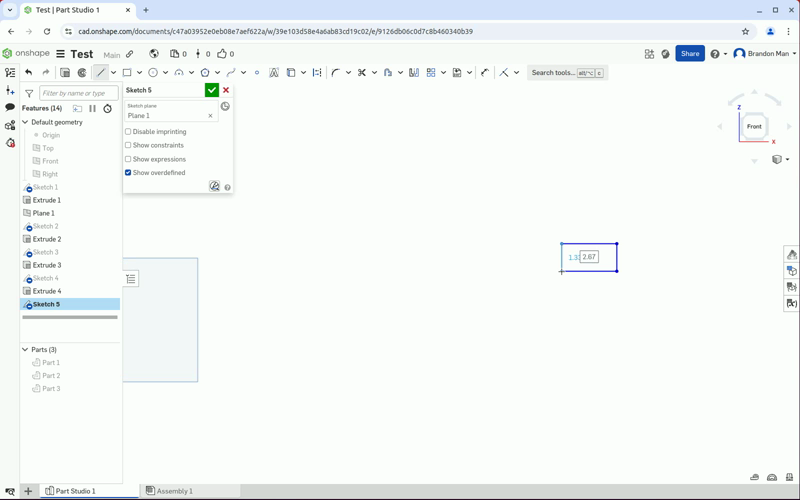
scroll(6)
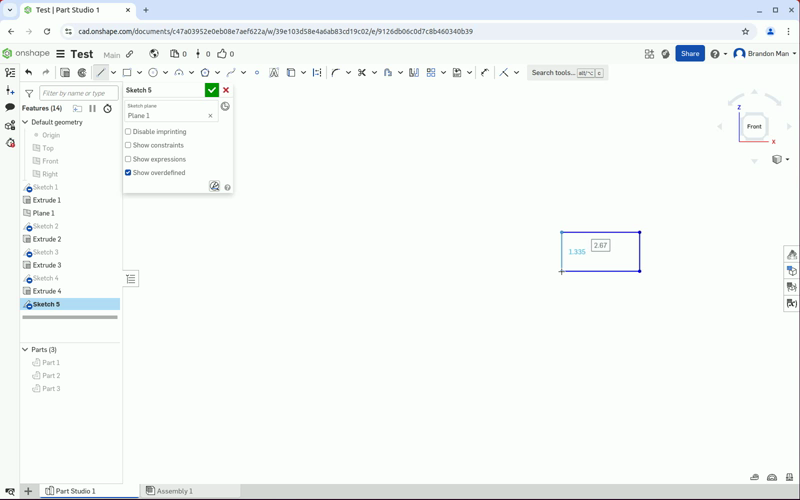
scroll(6)
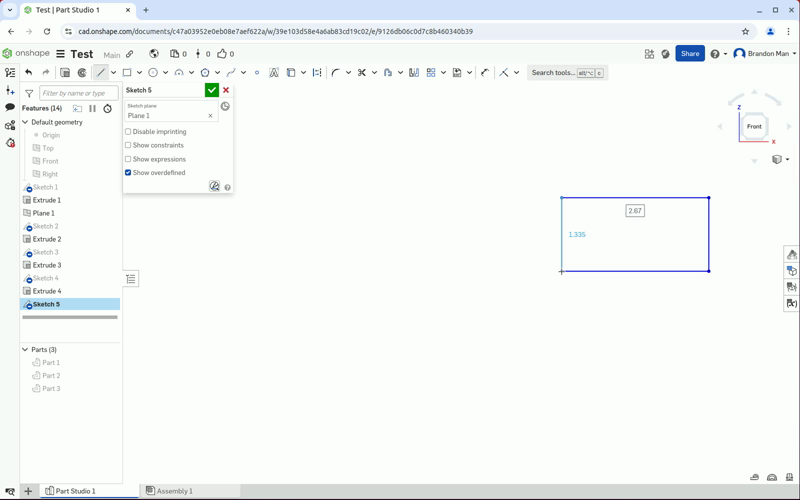
key_up(shift)
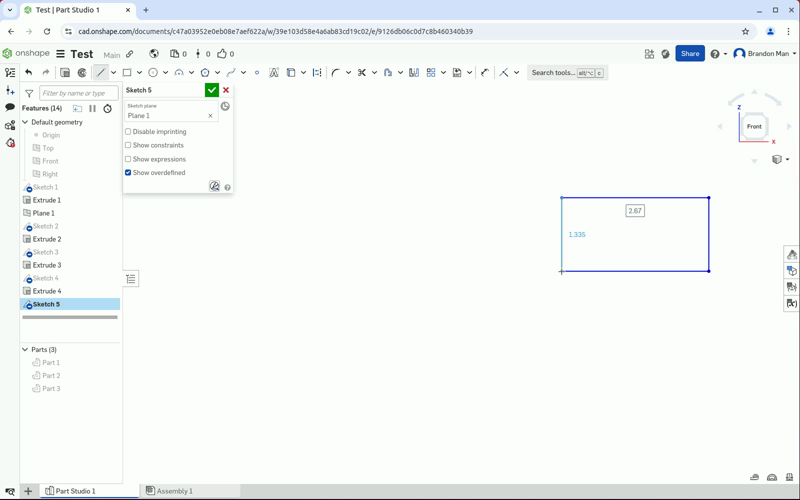
click(561, 271)
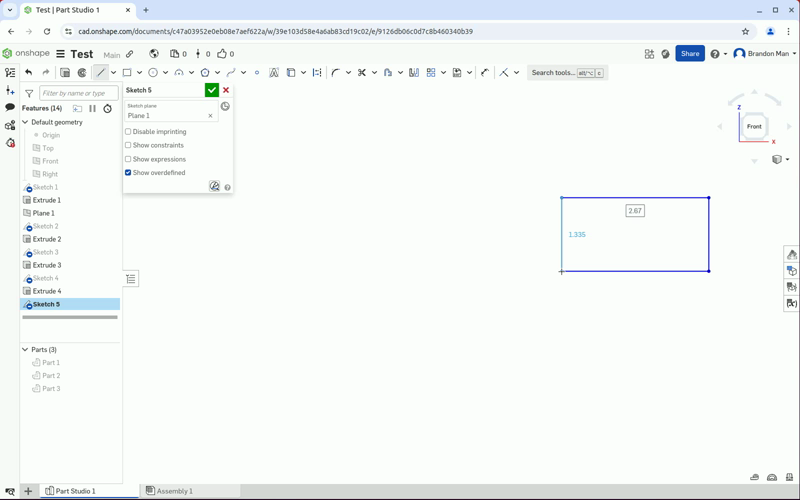
scroll(-6)
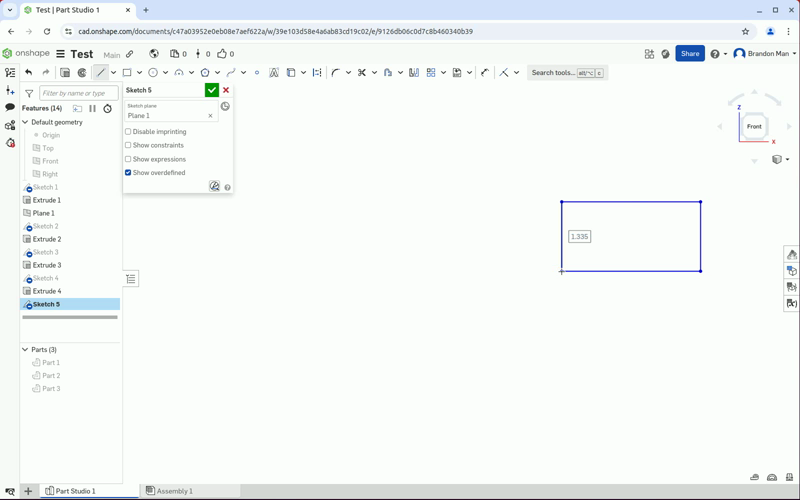
scroll(-6)
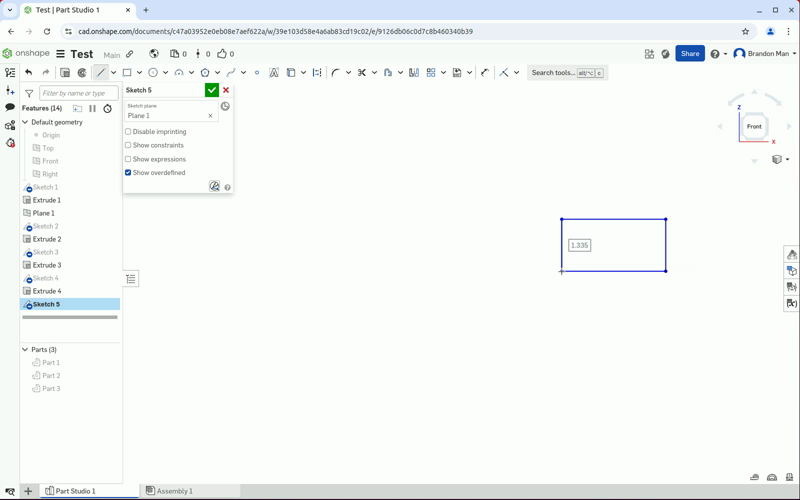
scroll(-6)
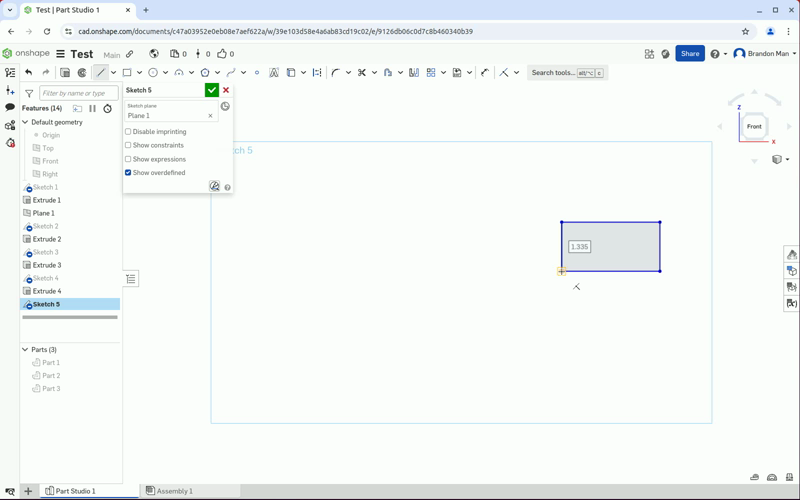
scroll(-6)
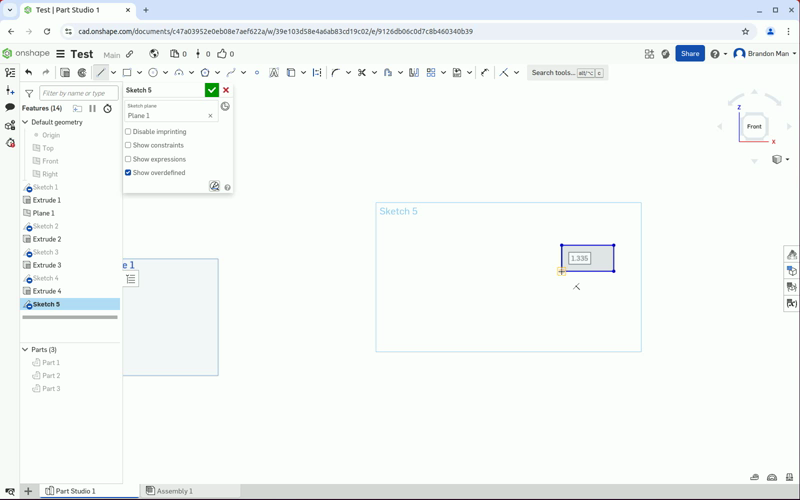
scroll(-6)
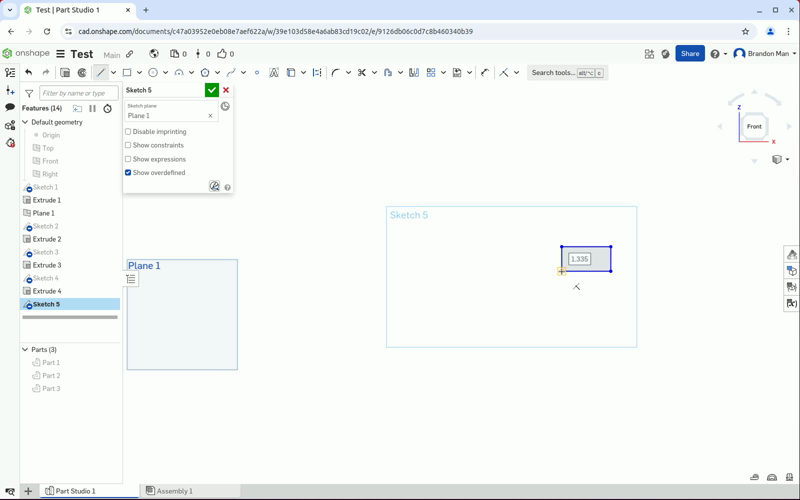
scroll(-6)
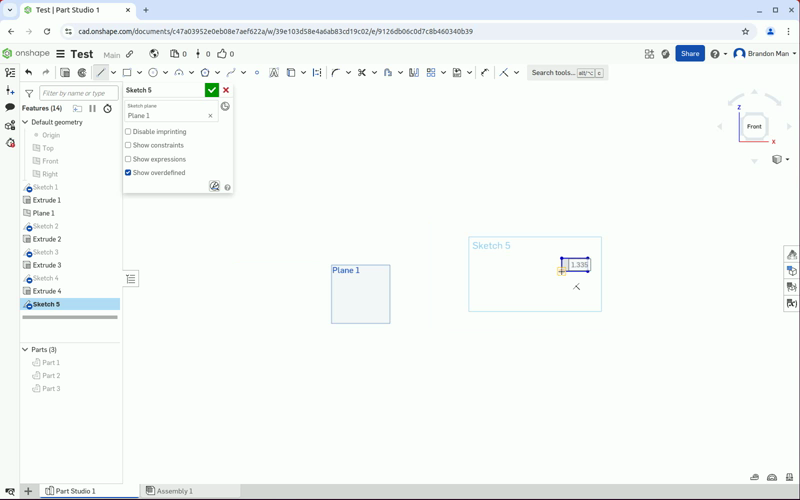
scroll(-6)
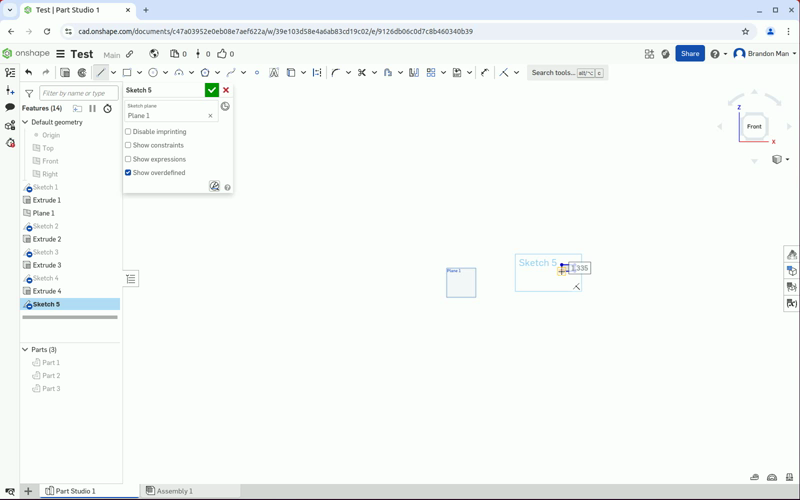
key(esc)
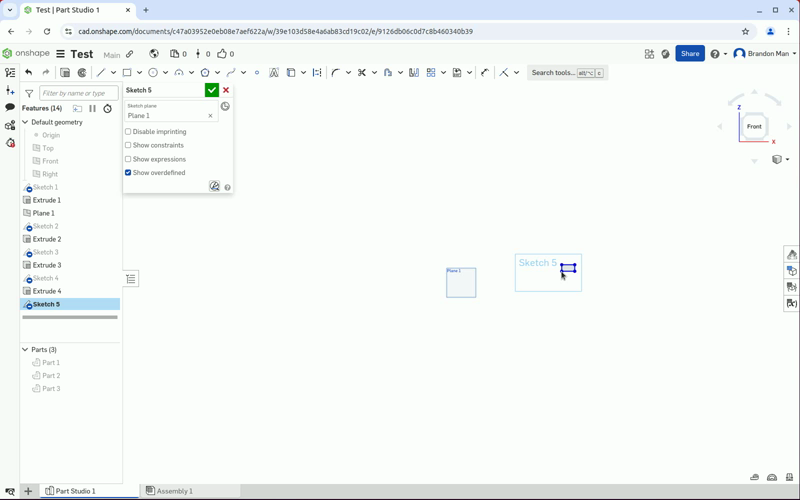
mouse_move(570, 265)
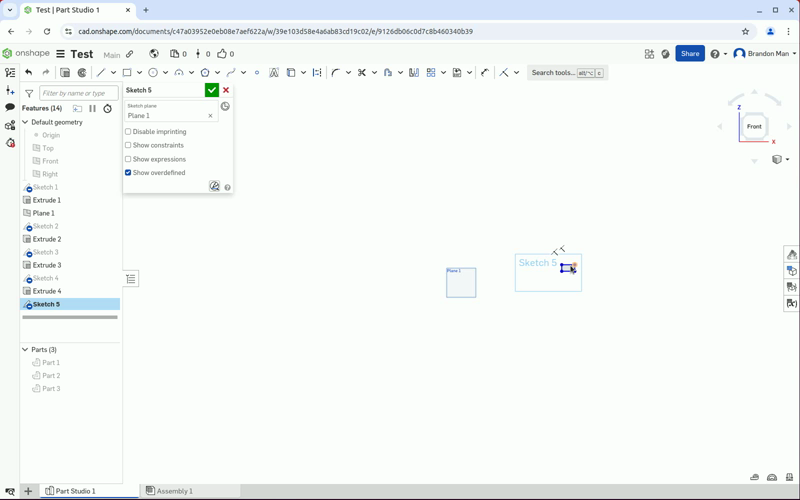
scroll(6)
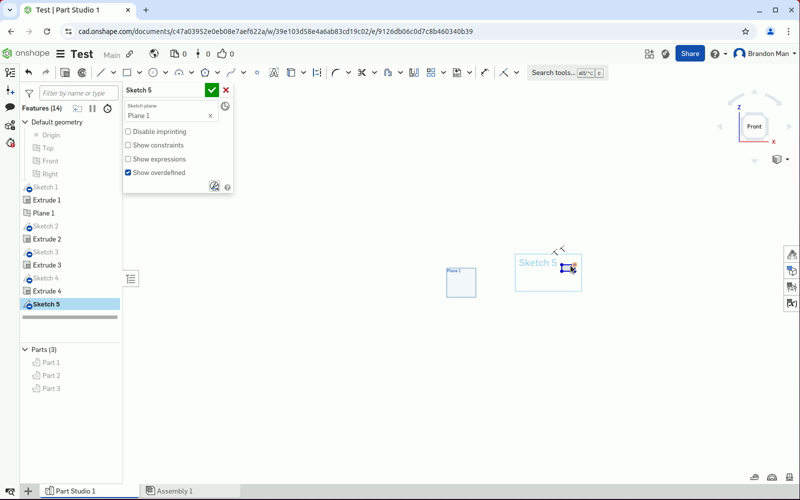
scroll(6)
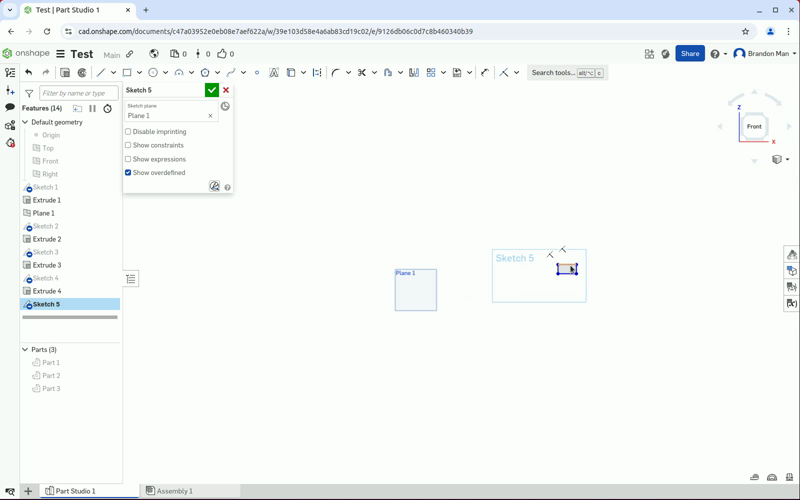
scroll(6)
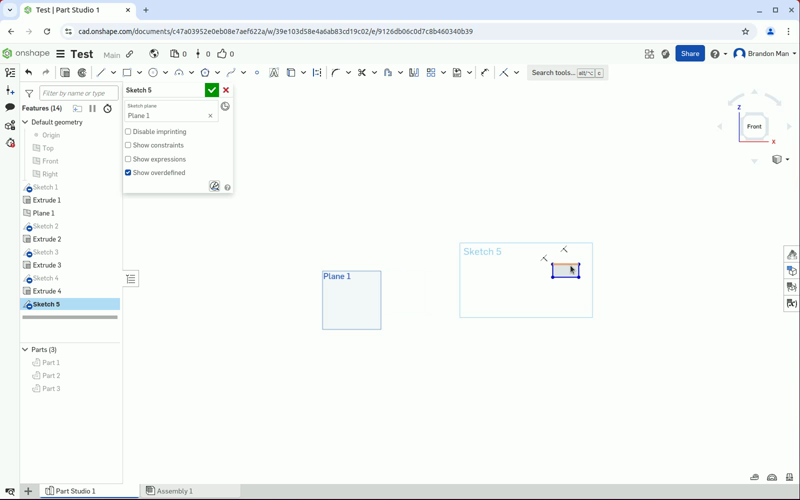
scroll(6)
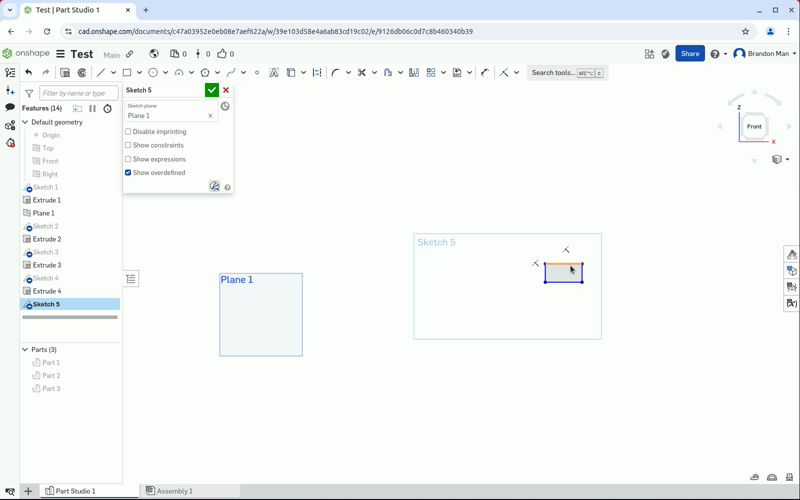
scroll(6)
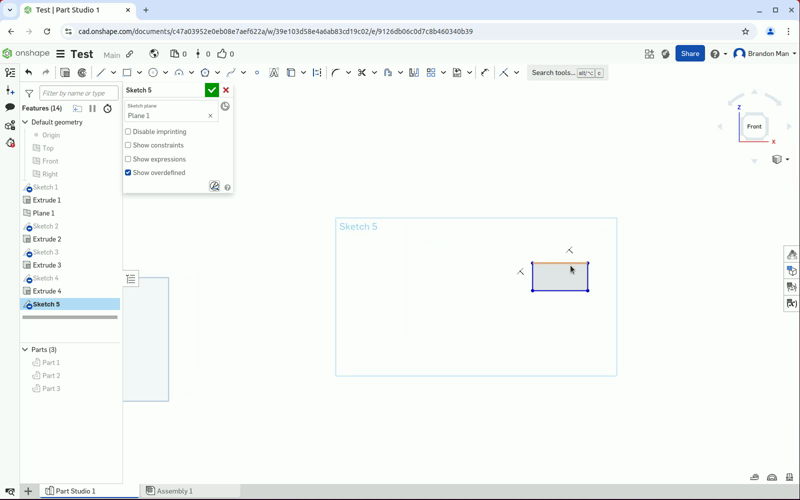
scroll(6)
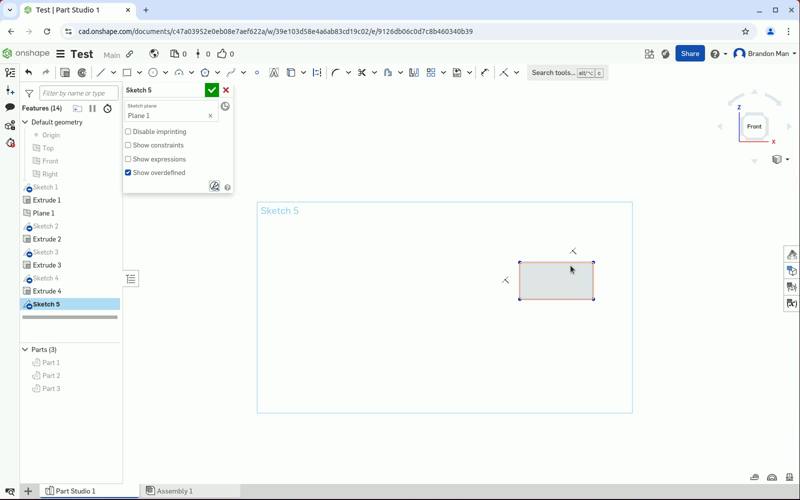
scroll(6)
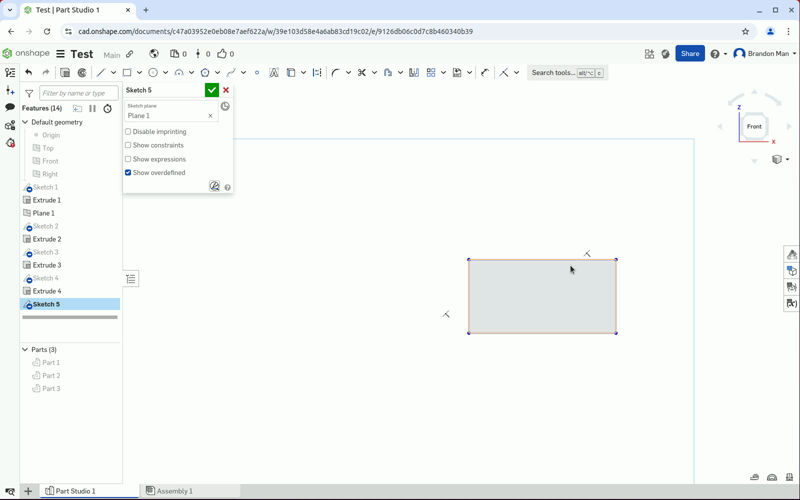
click(570, 265)
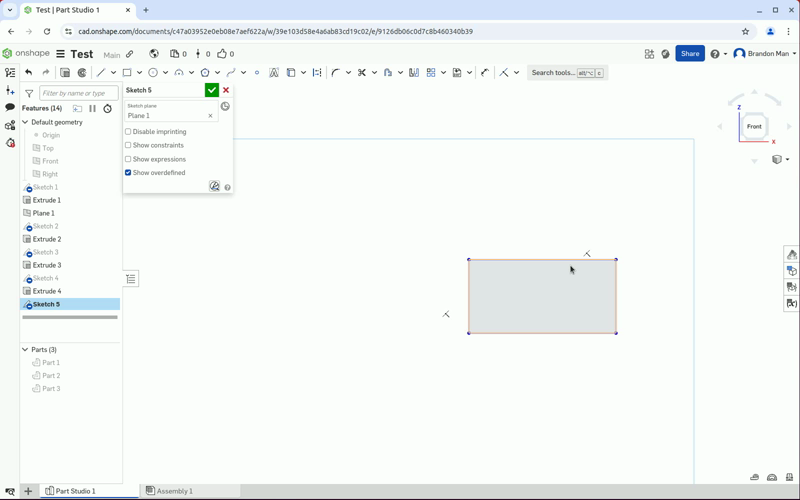
scroll(-6)
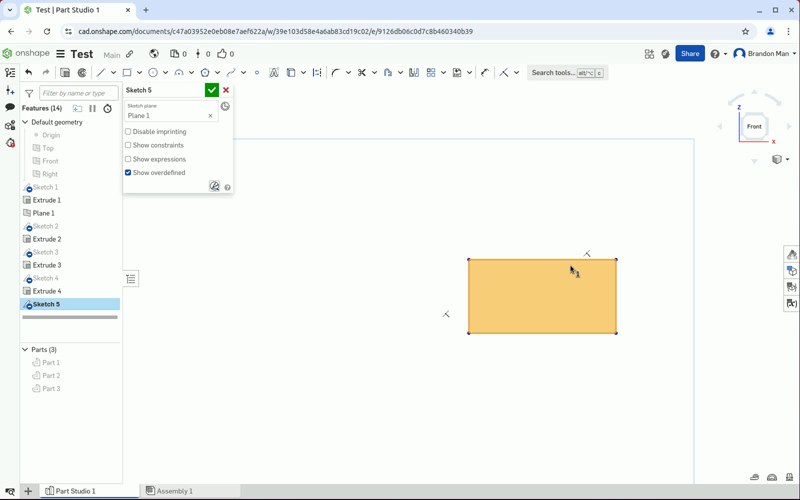
scroll(-6)
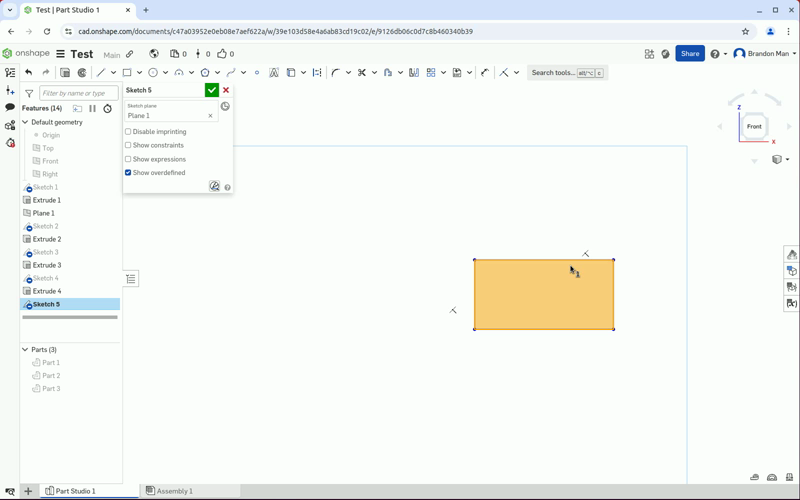
scroll(-6)
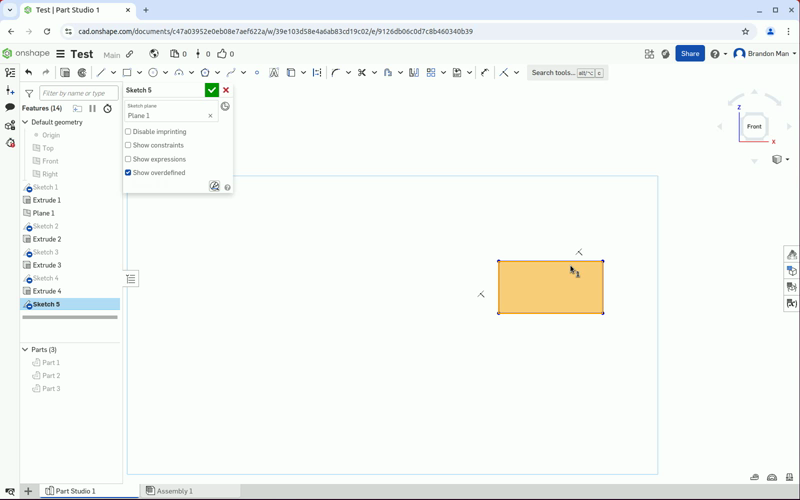
scroll(-6)
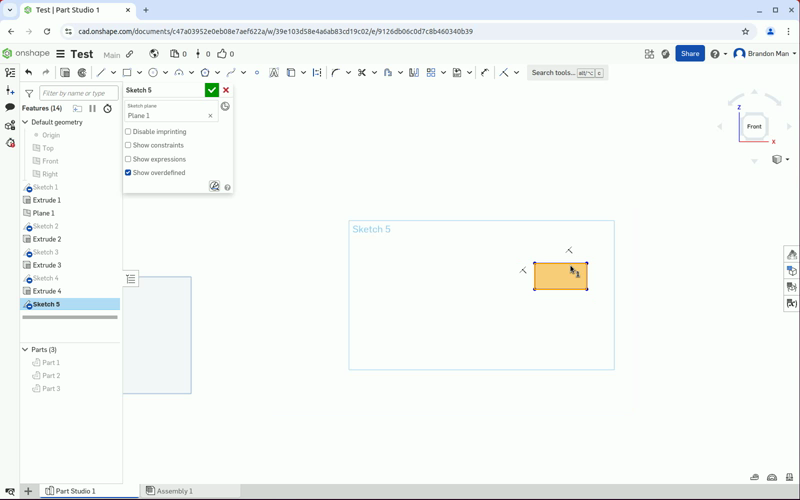
scroll(-6)
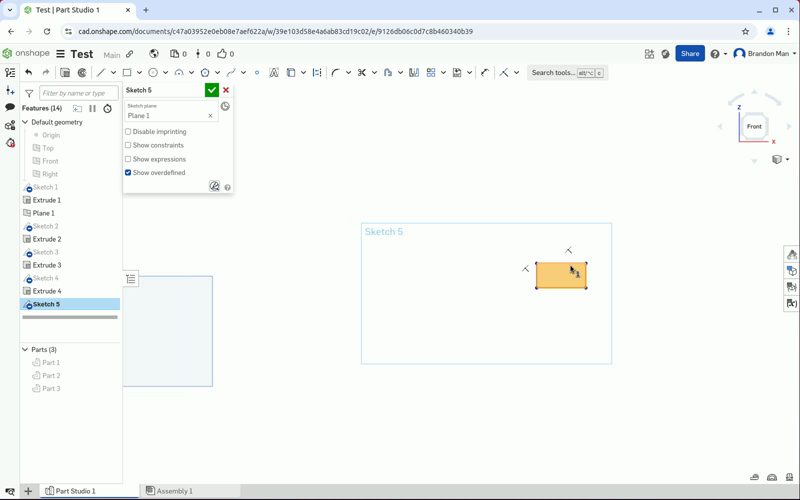
scroll(-6)
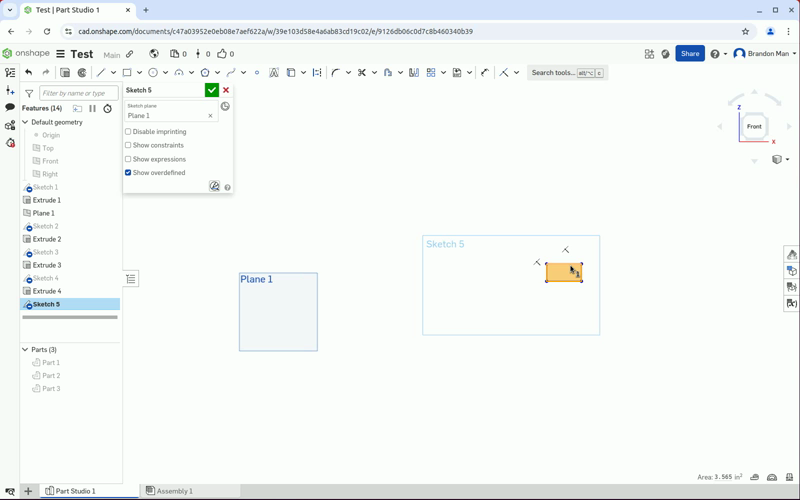
scroll(-6)
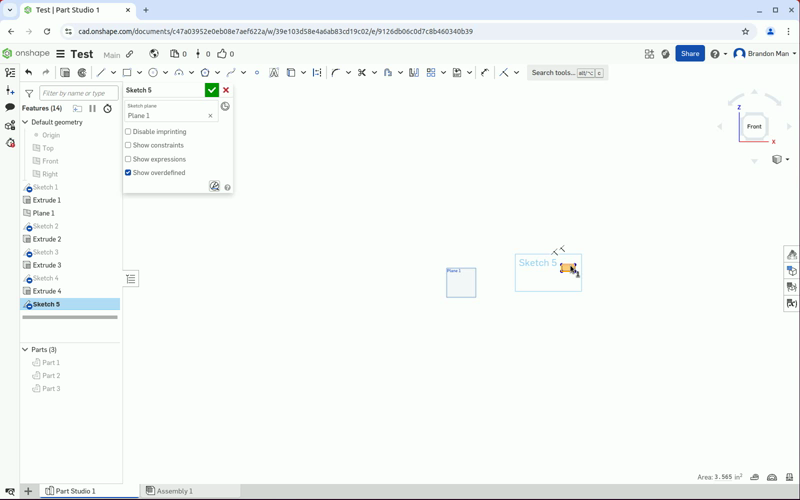
mouse_move(73, 352)
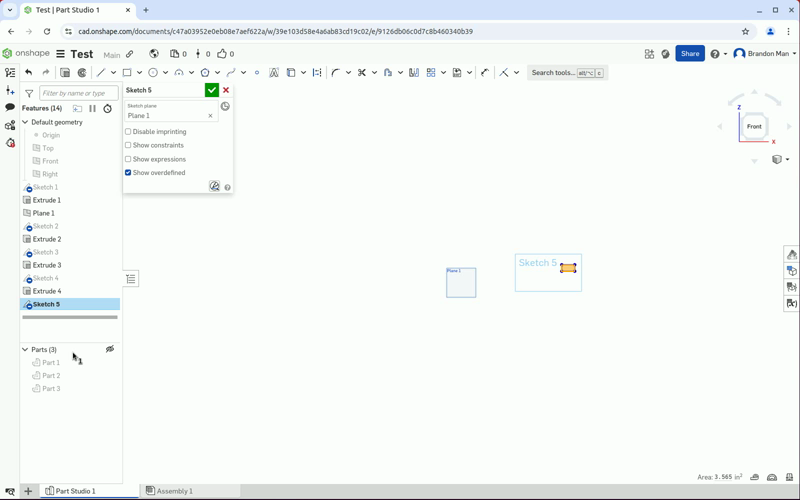
key(shift+y)
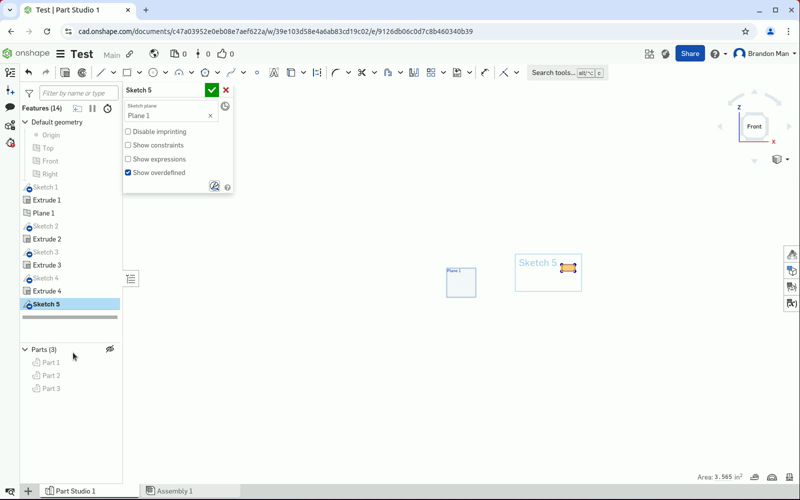
key(shift+e)
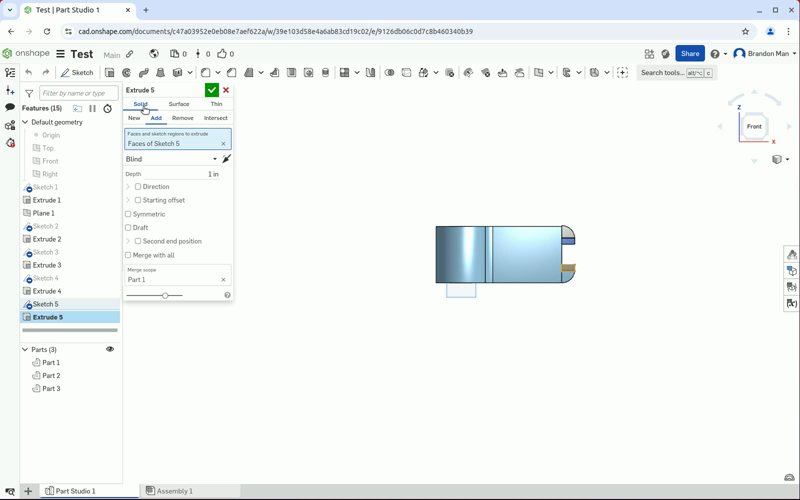
mouse_move(143, 106)
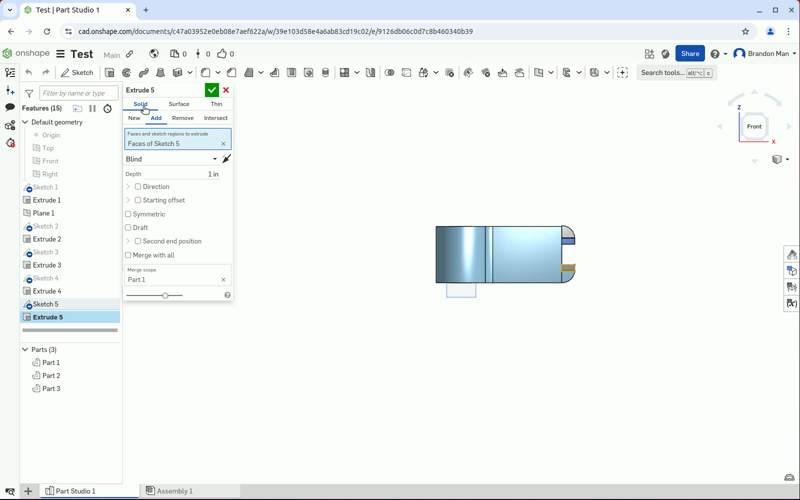
click(143, 106)
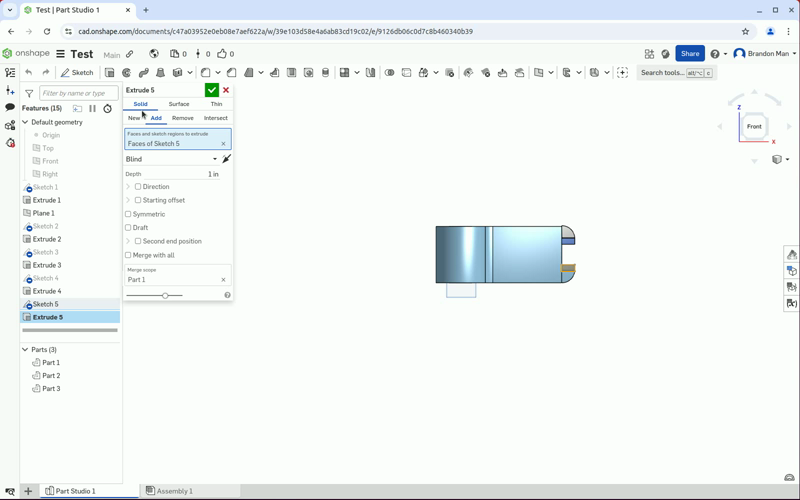
mouse_move(137, 120)
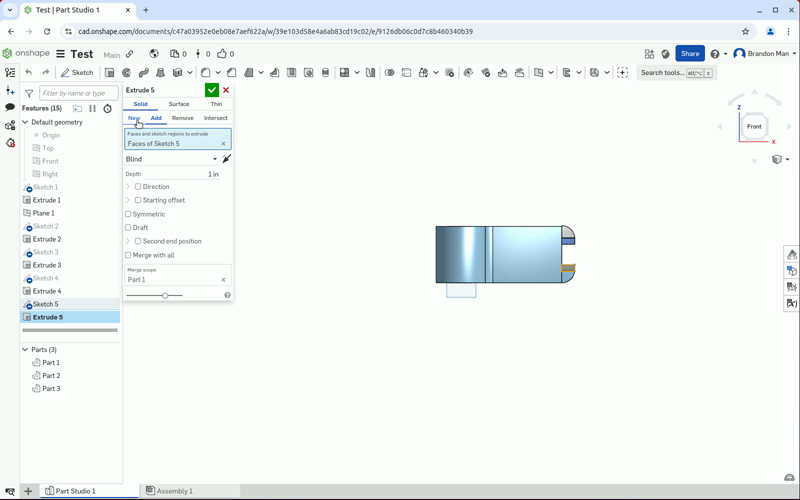
click(137, 120)
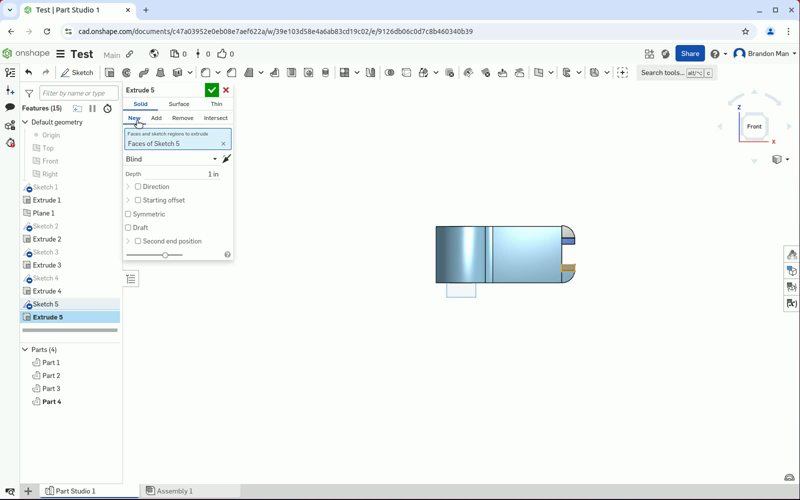
key(tab, 4)
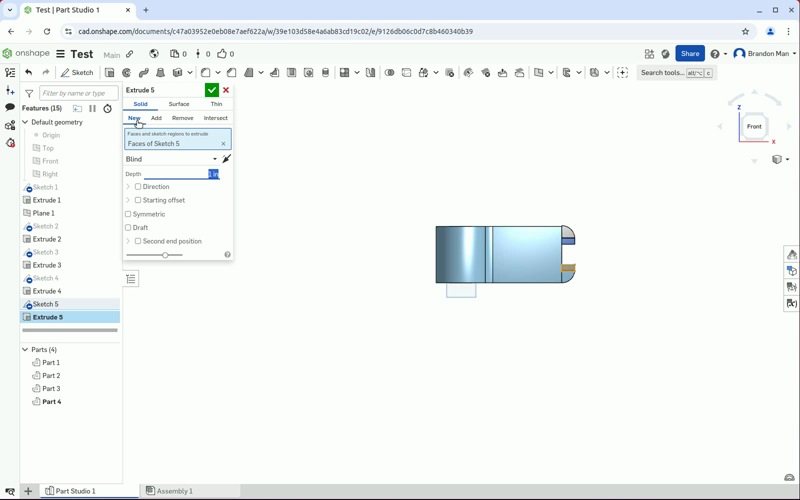
text(-3.37)
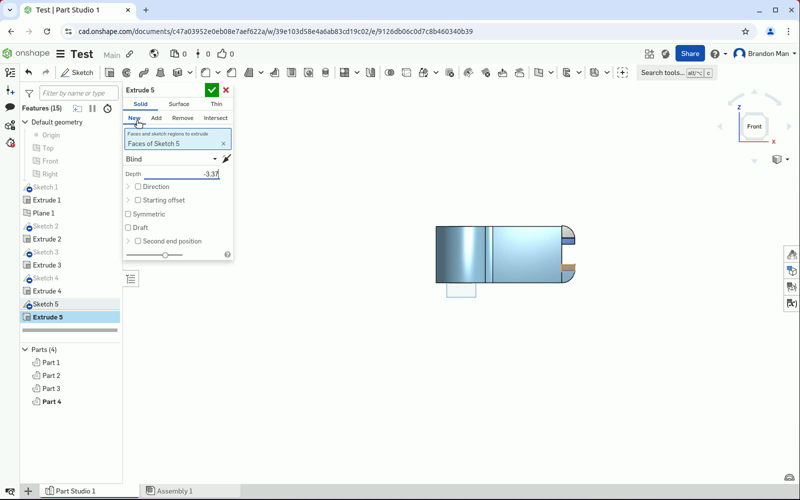
key(enter)
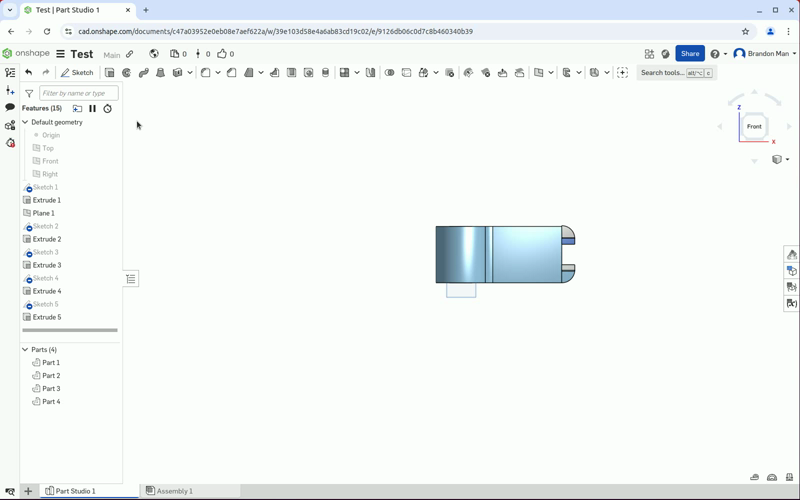
key(shift+h)
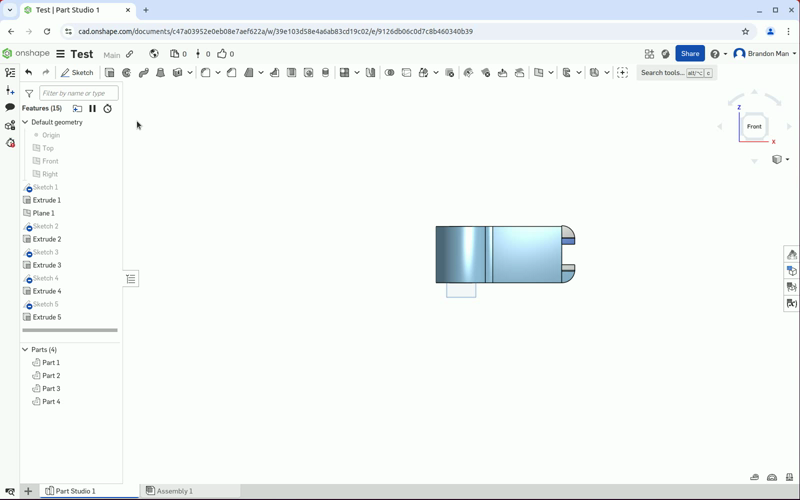
key(shift+h)
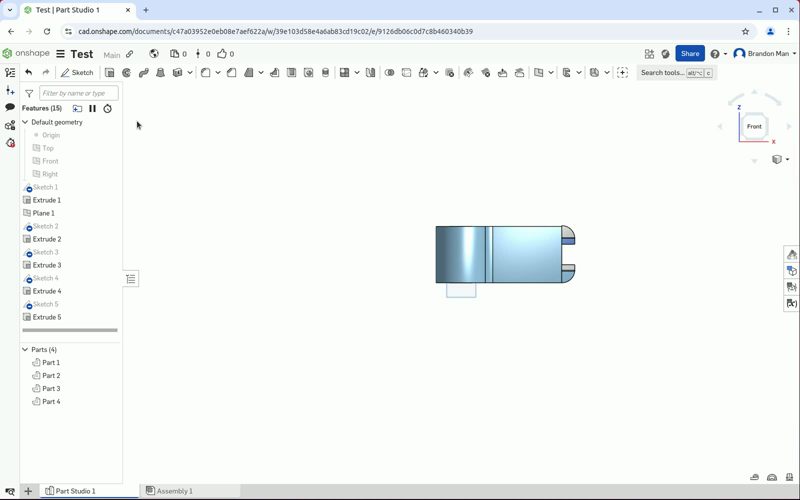
mouse_move(73, 189)
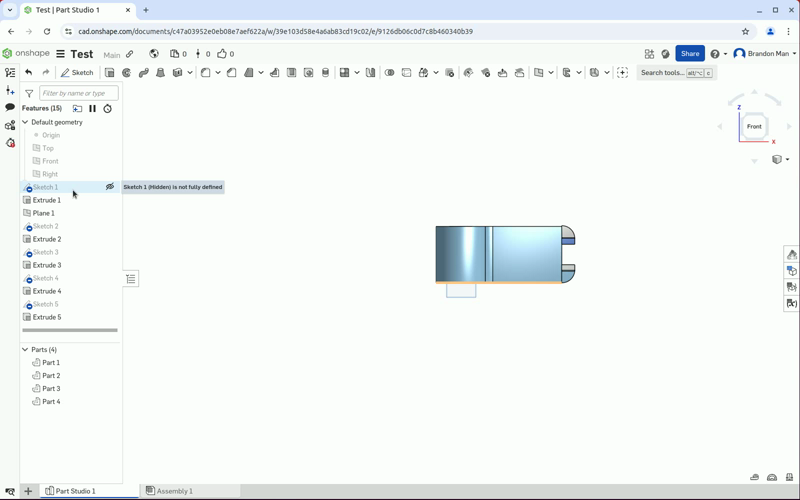
click(73, 189)
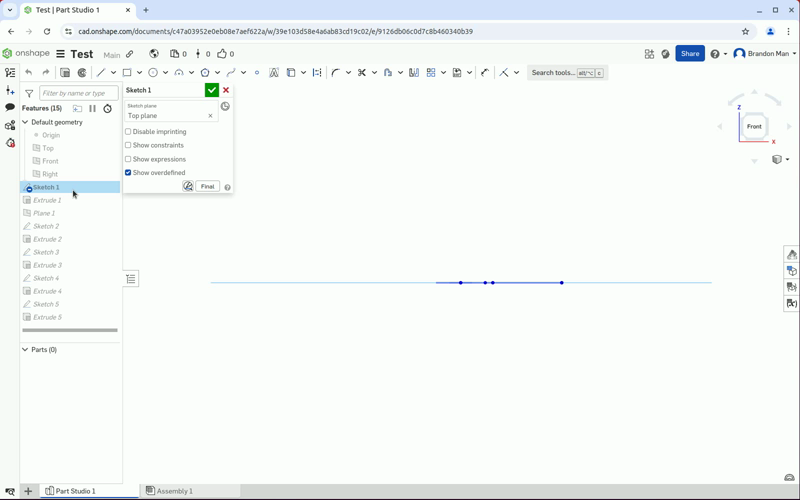
mouse_move(229, 92)
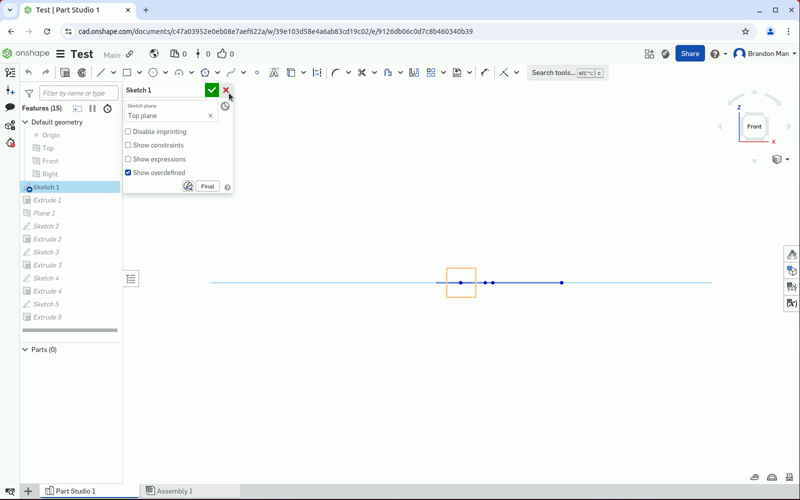
click(229, 92)
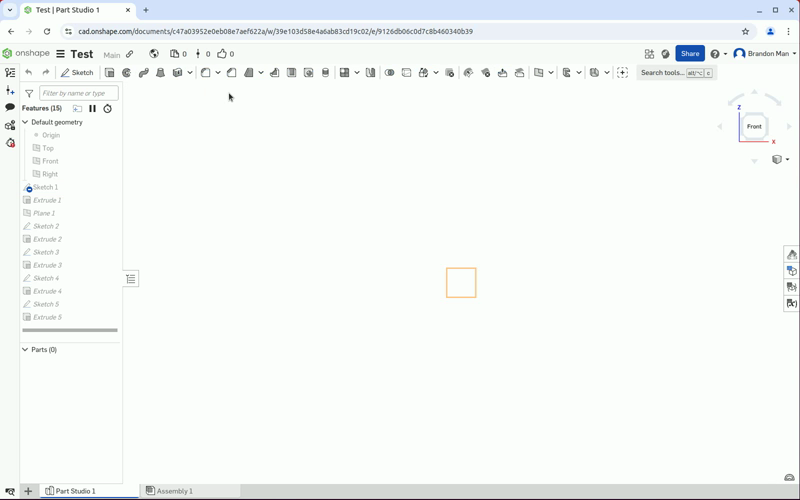
key(shift+s)
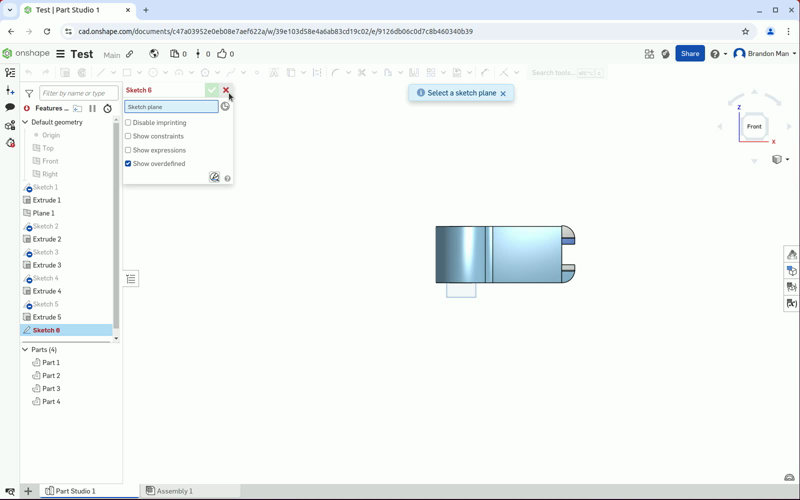
mouse_move(69, 215)
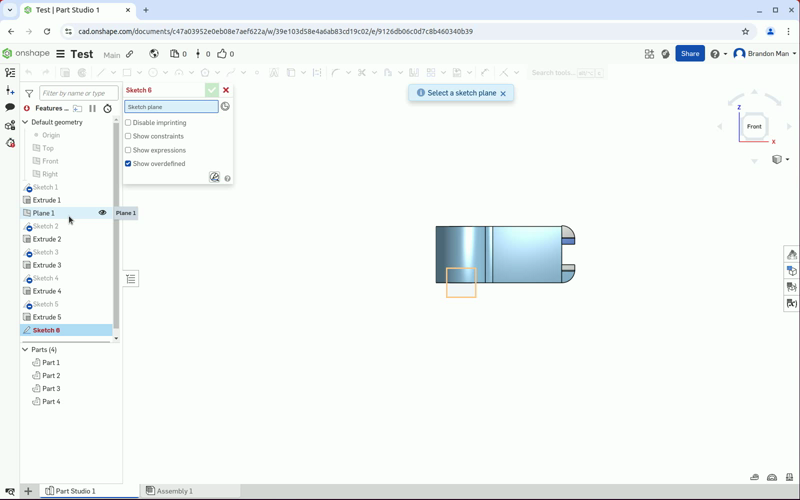
click(69, 215)
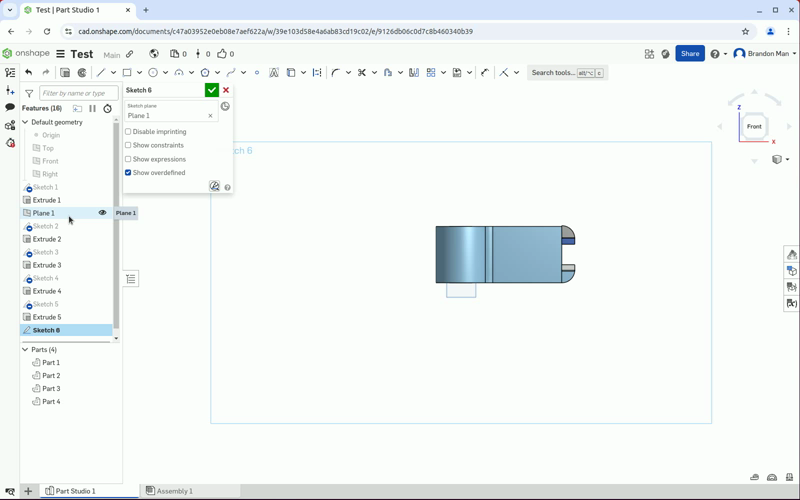
mouse_move(73, 352)
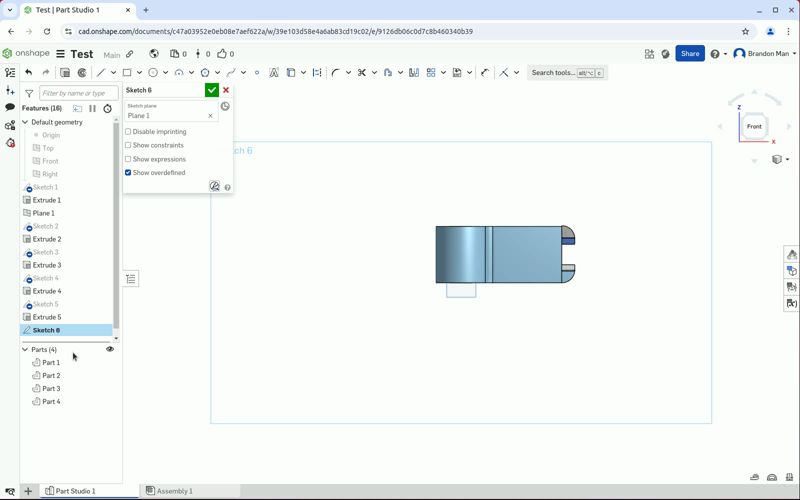
key(y)
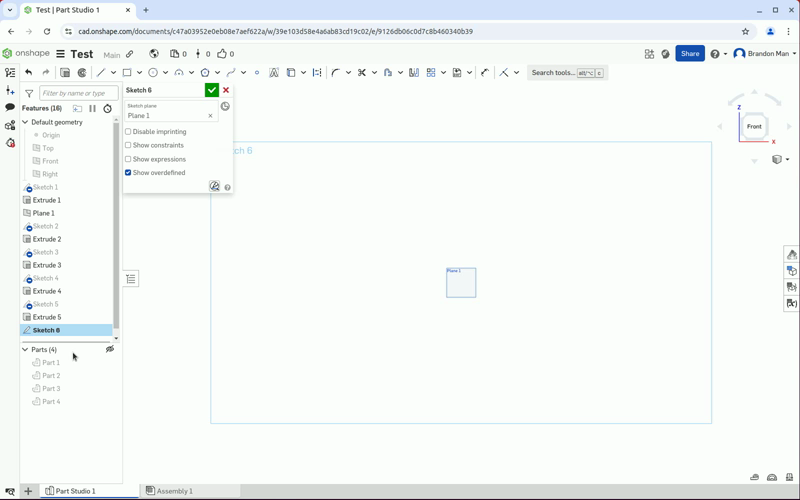
key(l)
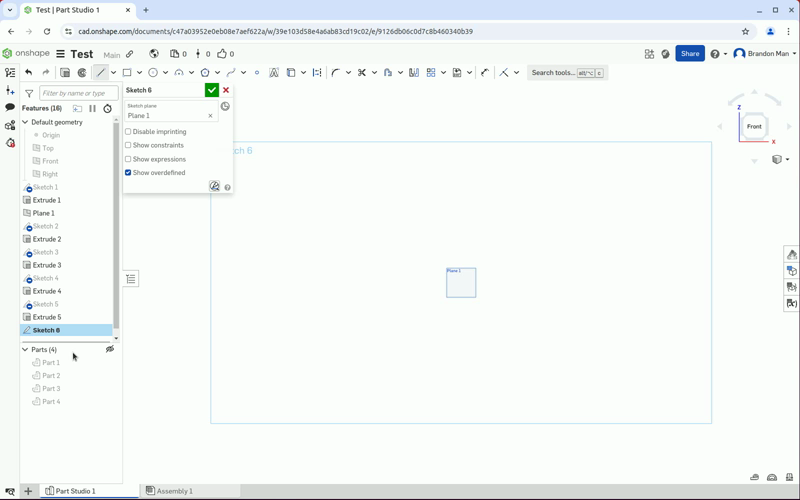
key_down(shift)
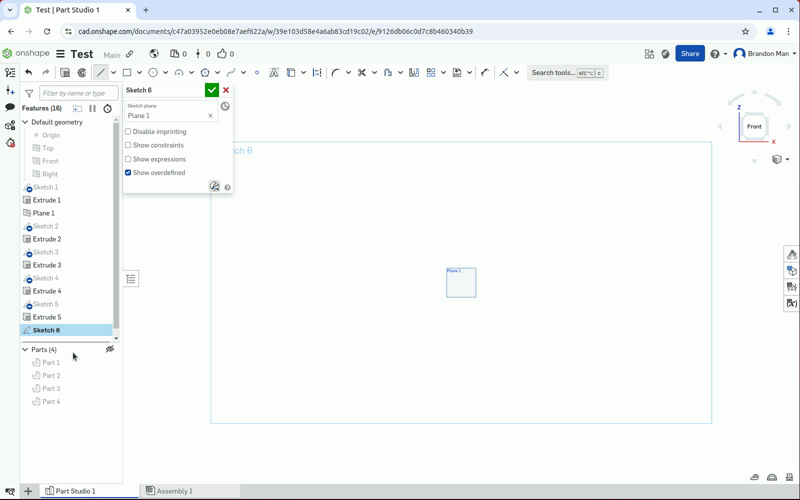
mouse_move(508, 265)
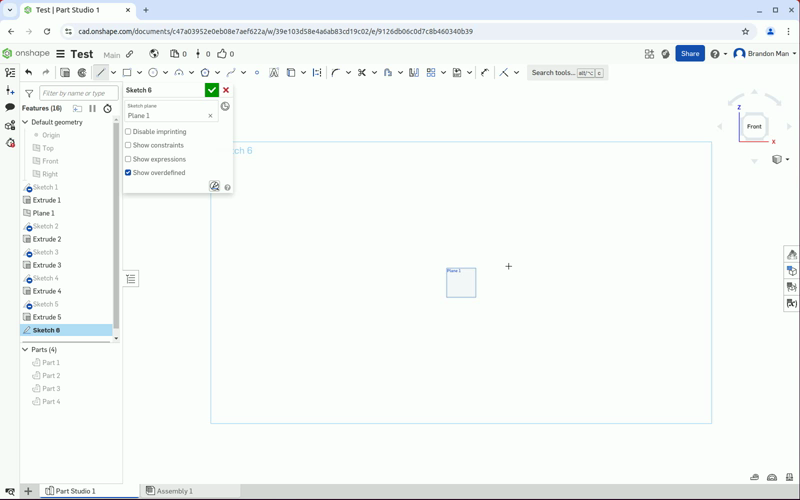
click(508, 265)
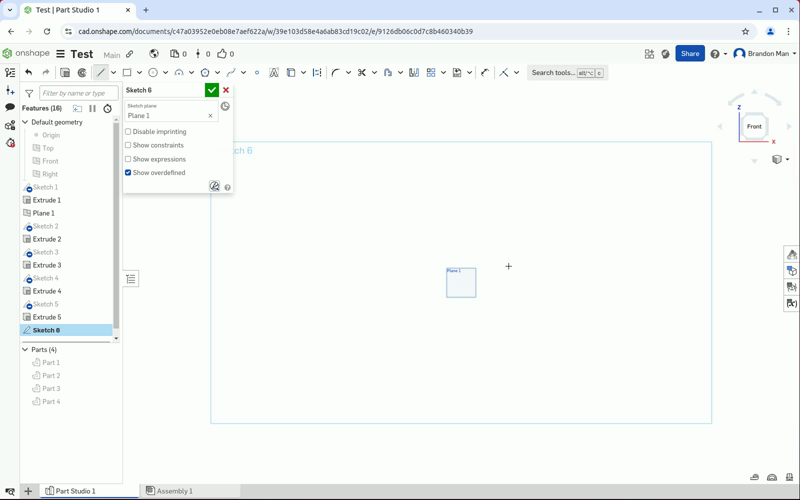
key_up(shift)
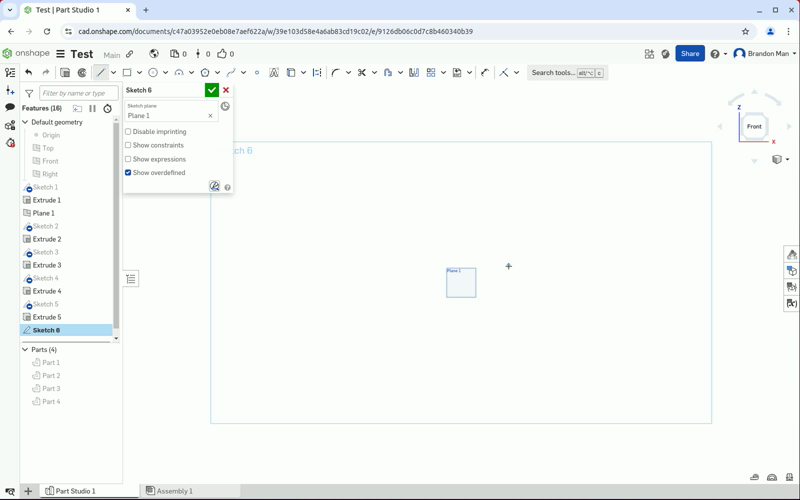
key_down(shift)
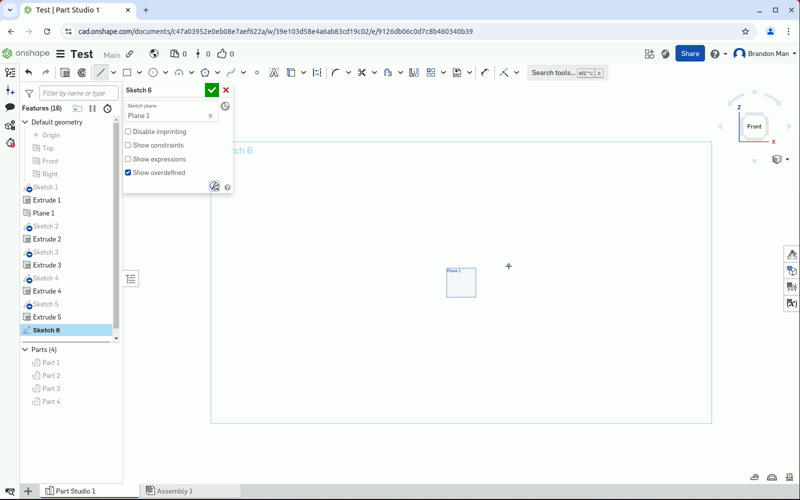
mouse_move(538, 265)
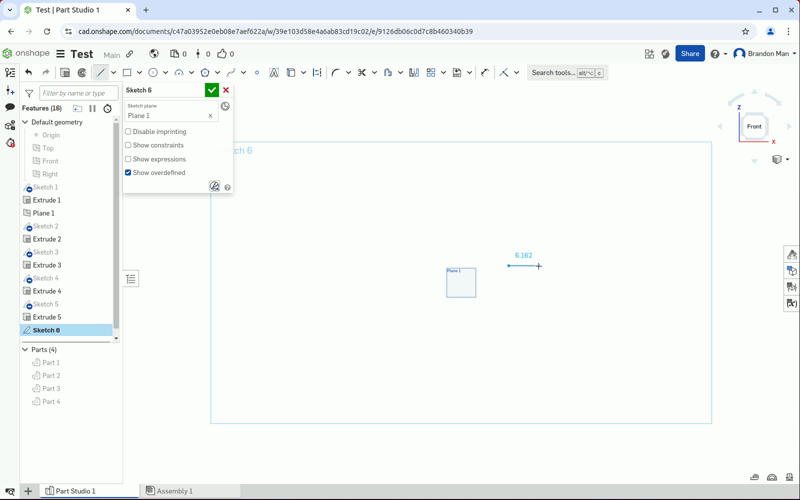
mouse_move(562, 265)
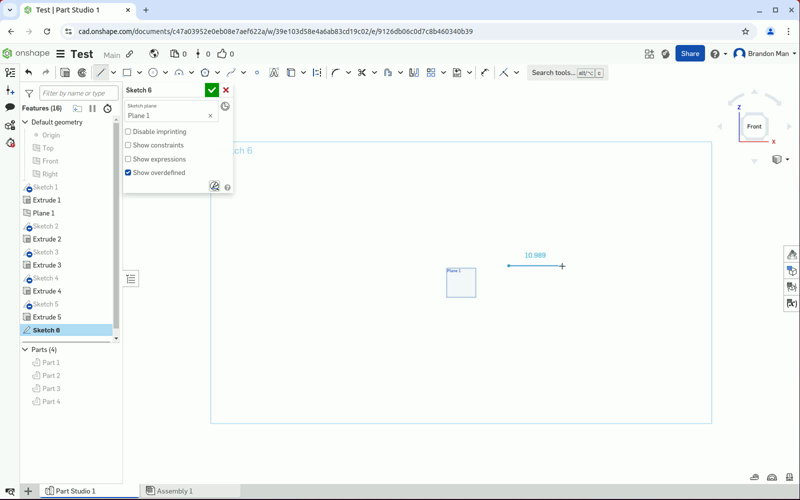
click(562, 265)
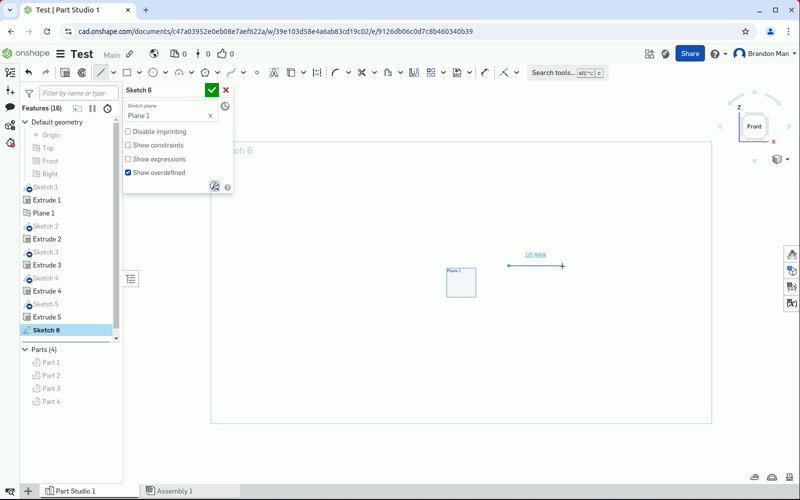
key_up(shift)
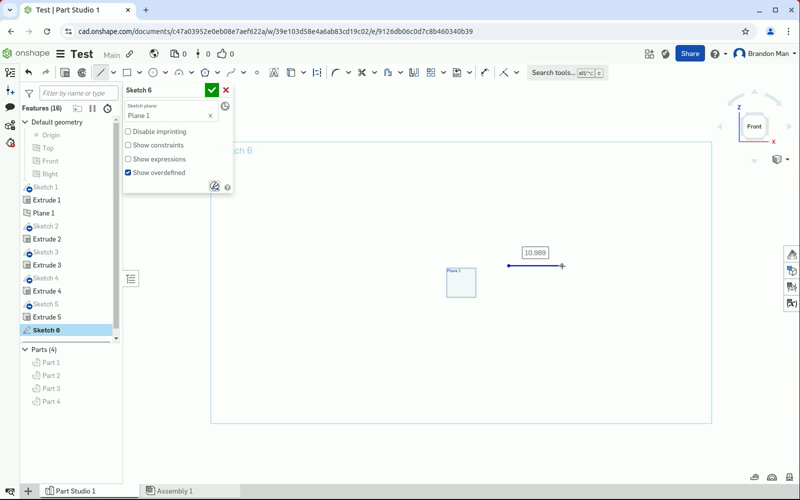
key_down(shift)
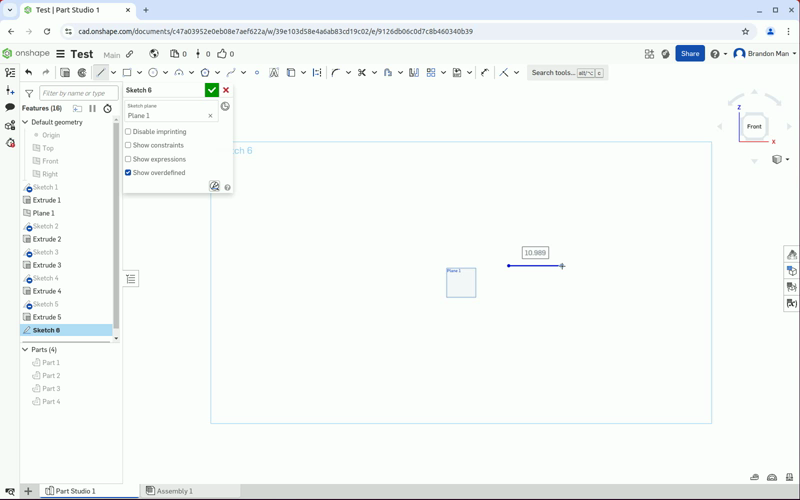
mouse_move(589, 265)
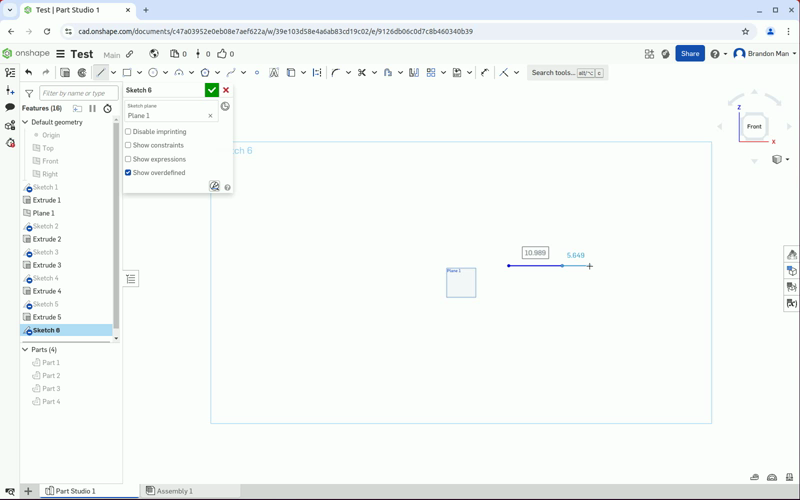
mouse_move(562, 244)
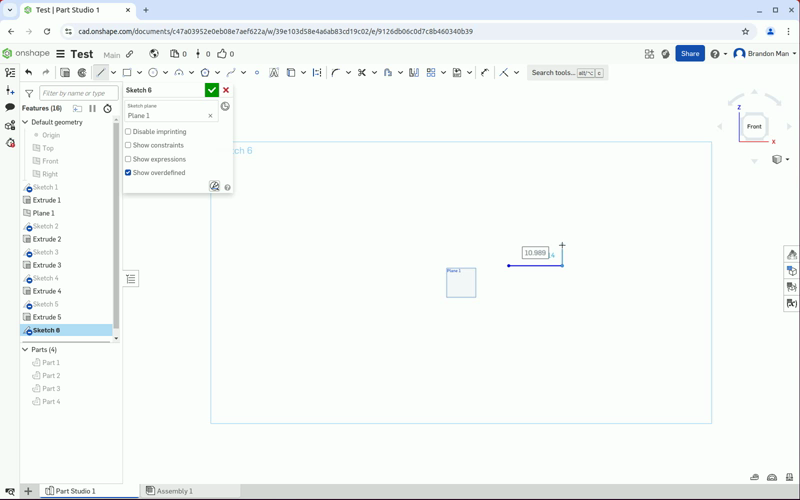
click(562, 244)
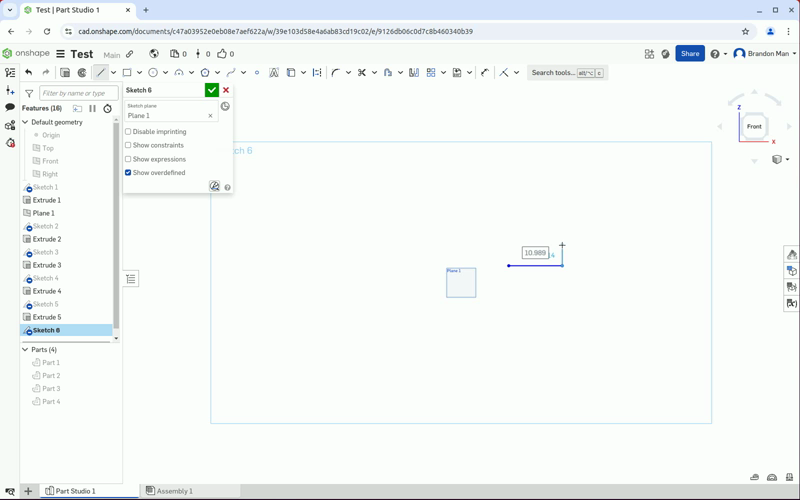
key_up(shift)
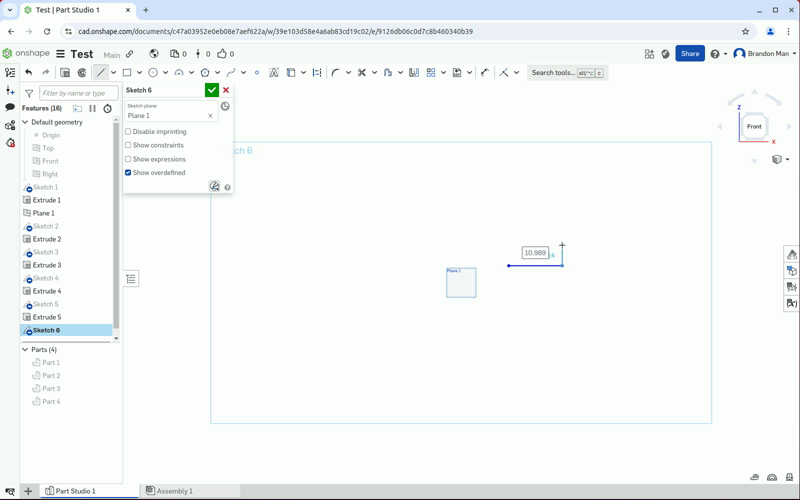
key_down(shift)
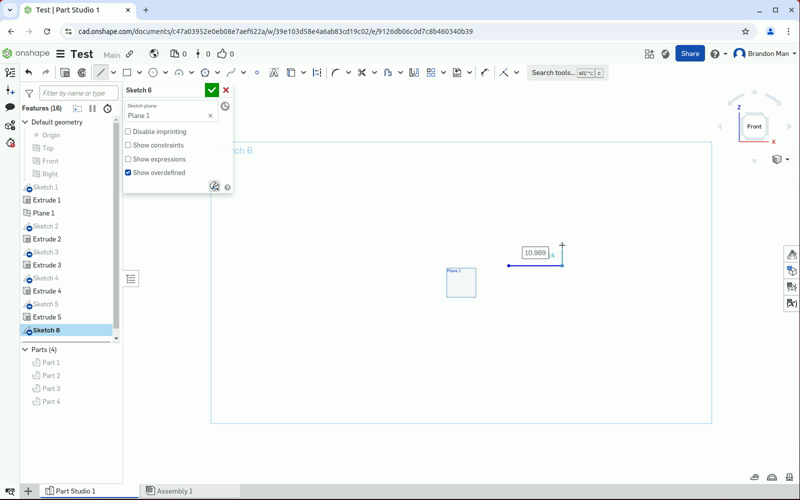
mouse_move(589, 244)
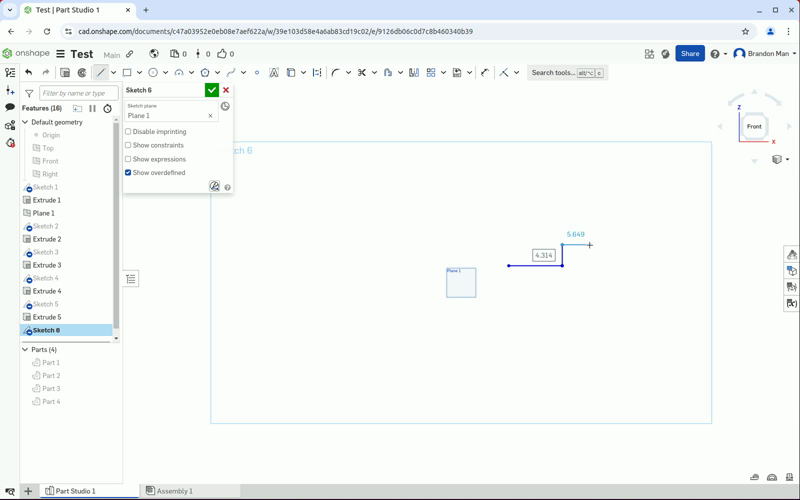
mouse_move(508, 244)
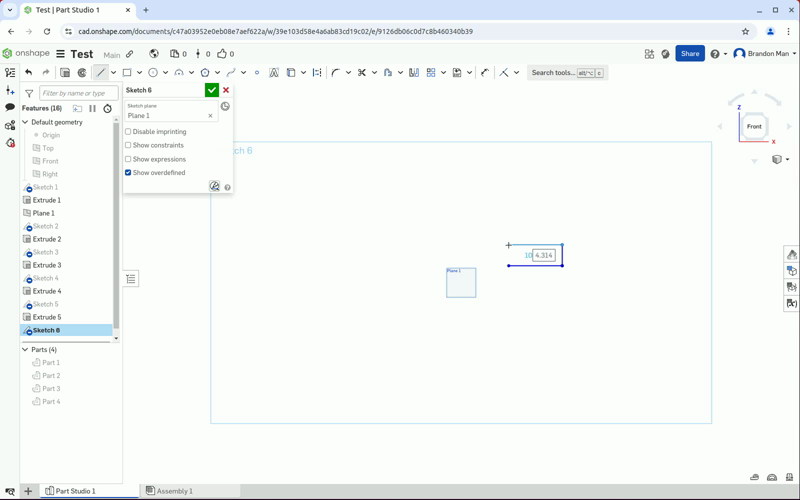
click(508, 244)
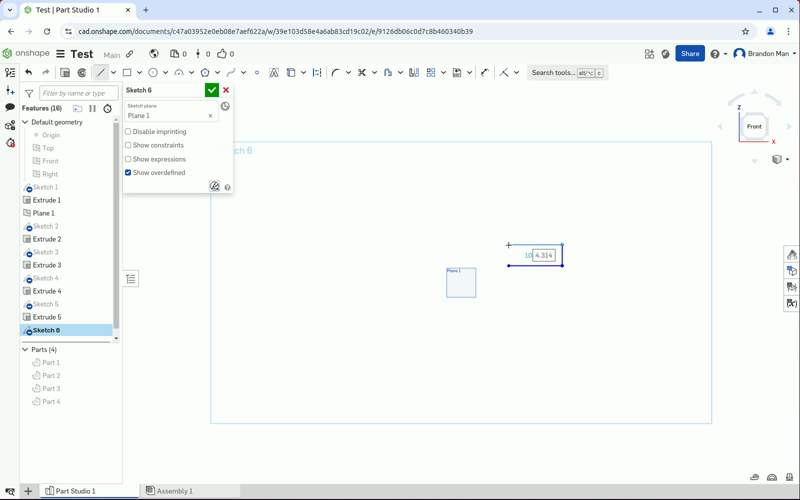
key_up(shift)
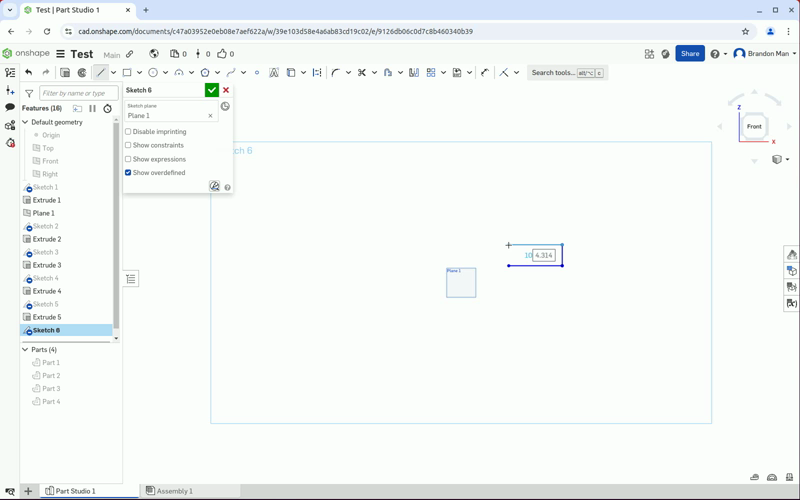
key(esc)
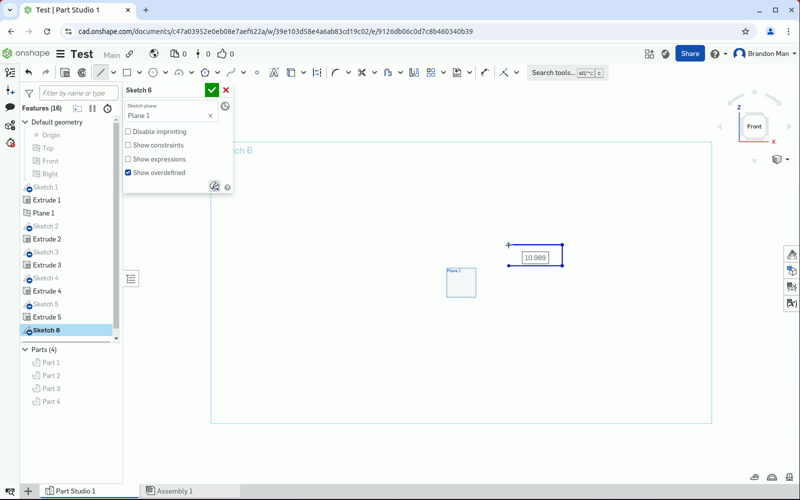
key(a)
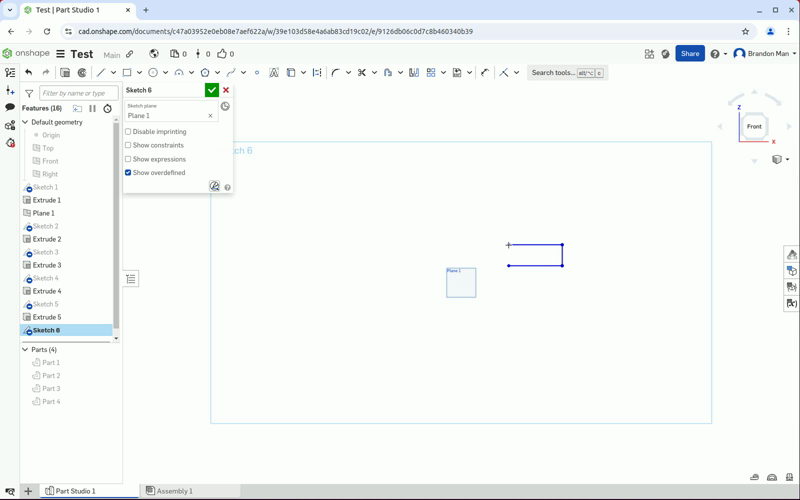
mouse_move(508, 244)
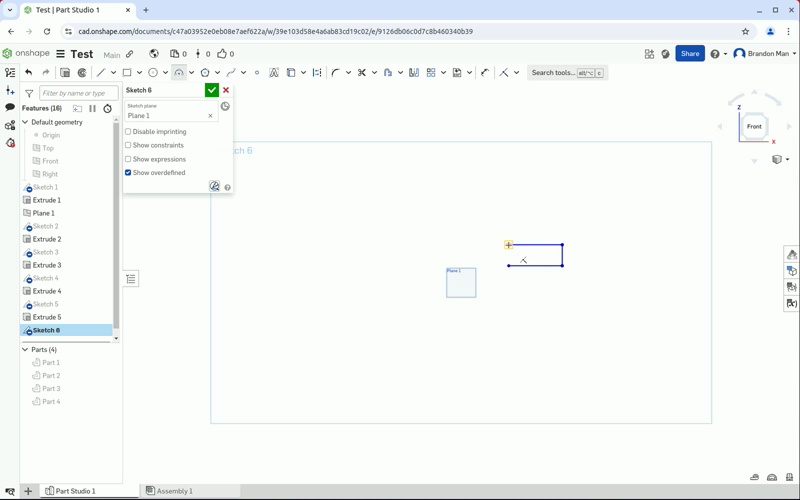
click(508, 244)
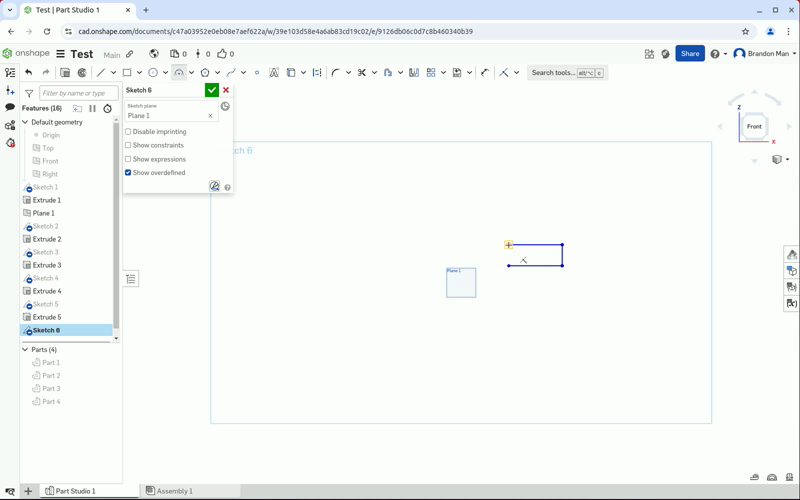
mouse_move(508, 265)
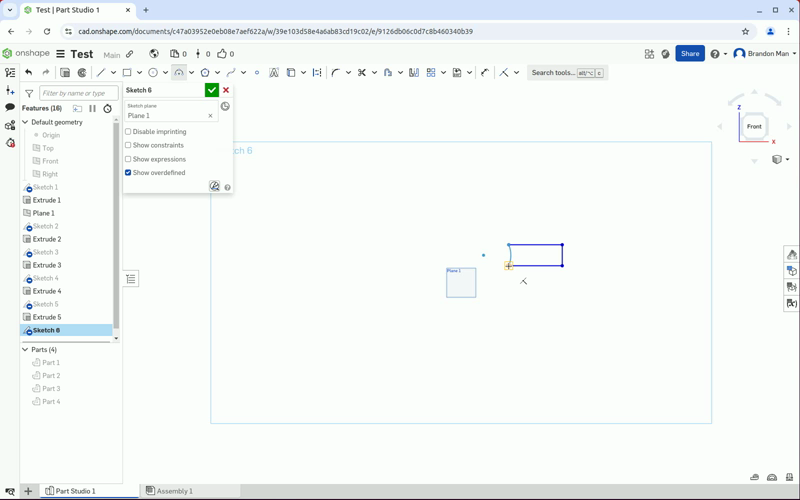
click(508, 265)
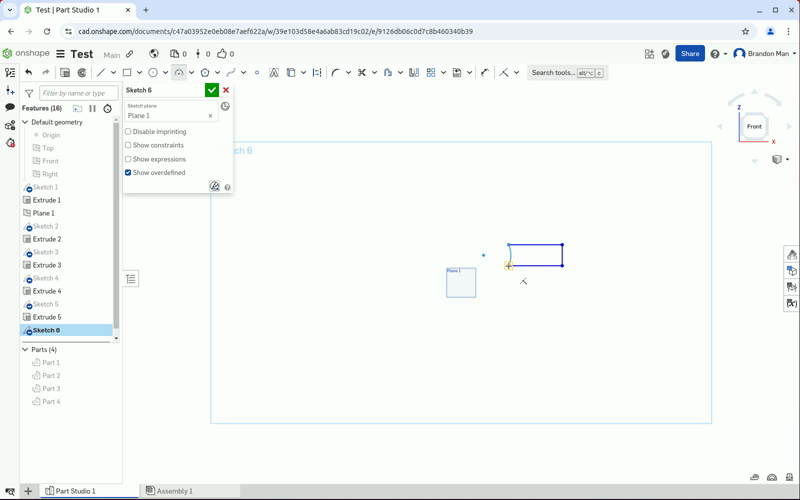
key_down(shift)
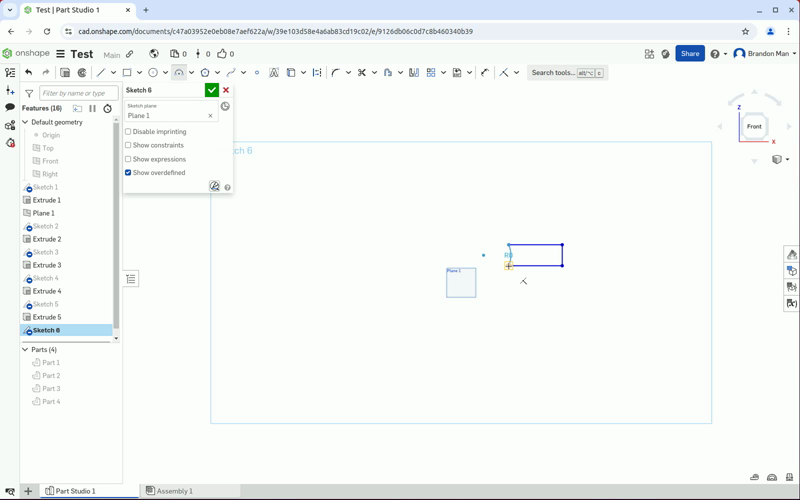
mouse_move(498, 255)
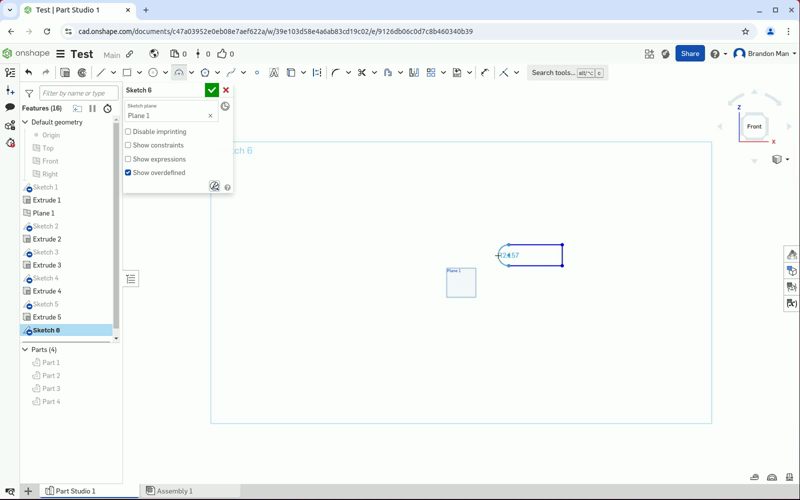
click(498, 255)
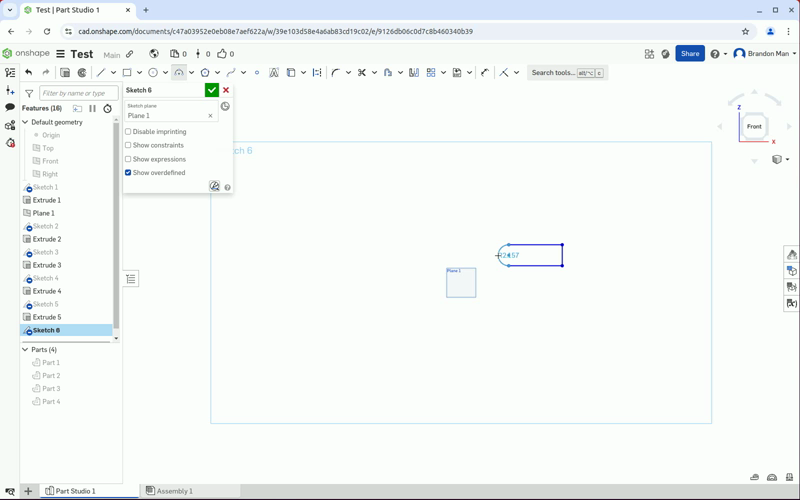
key_up(shift)
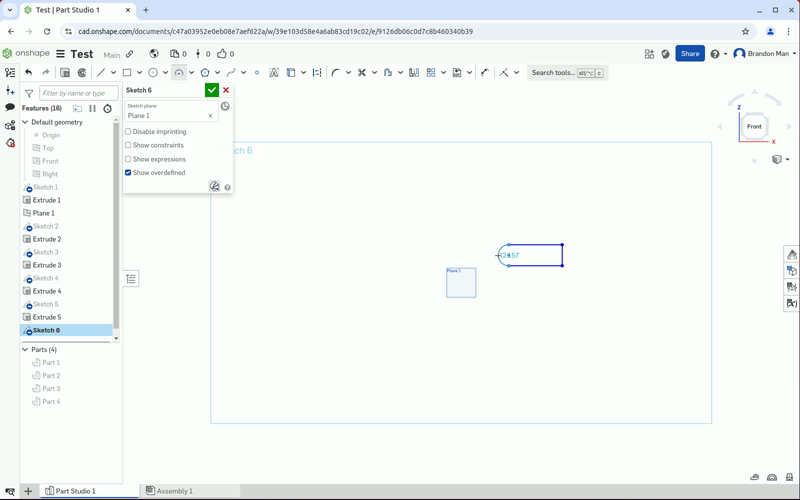
key(esc)
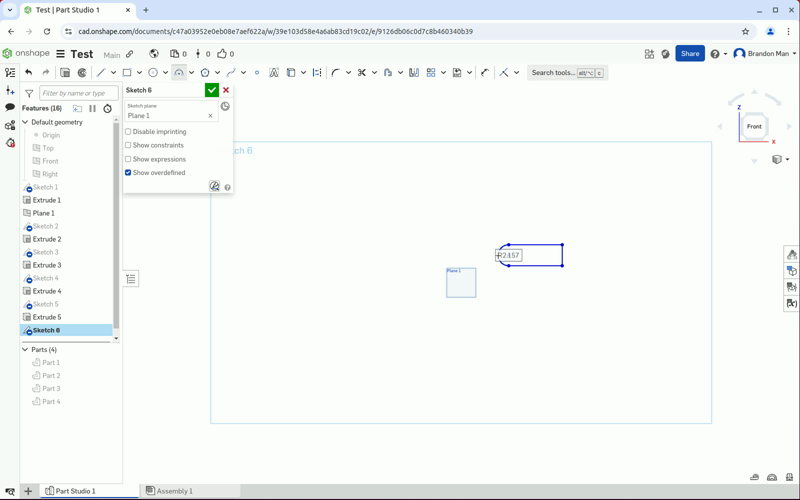
mouse_move(535, 260)
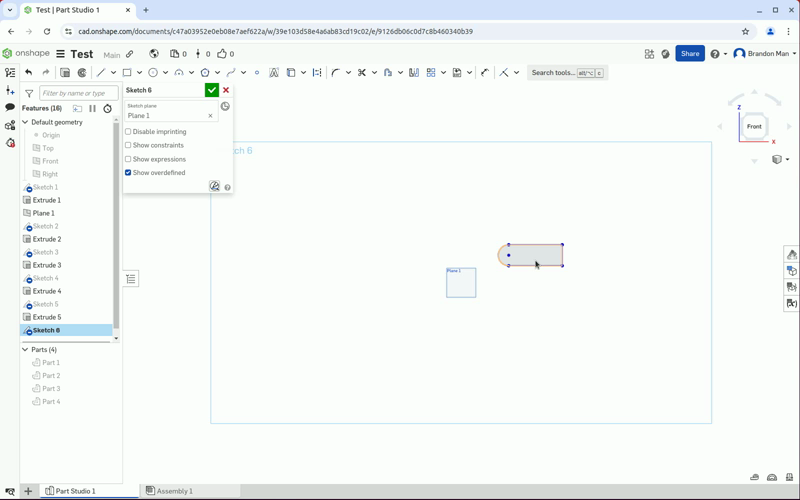
scroll(6)
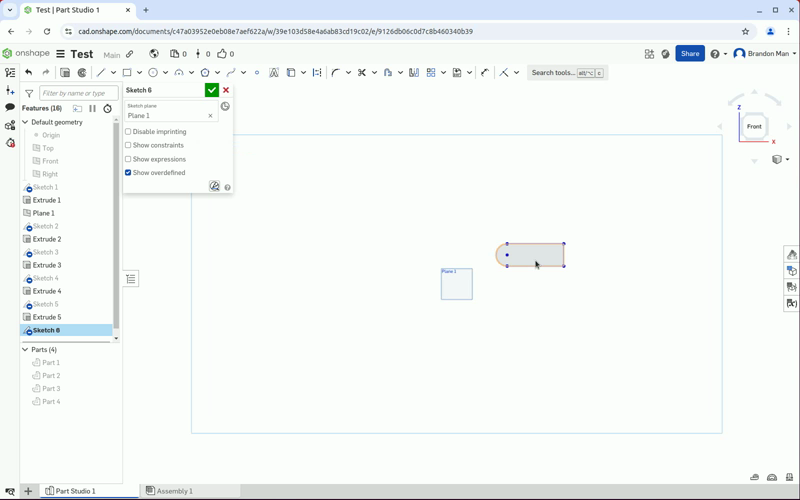
scroll(6)
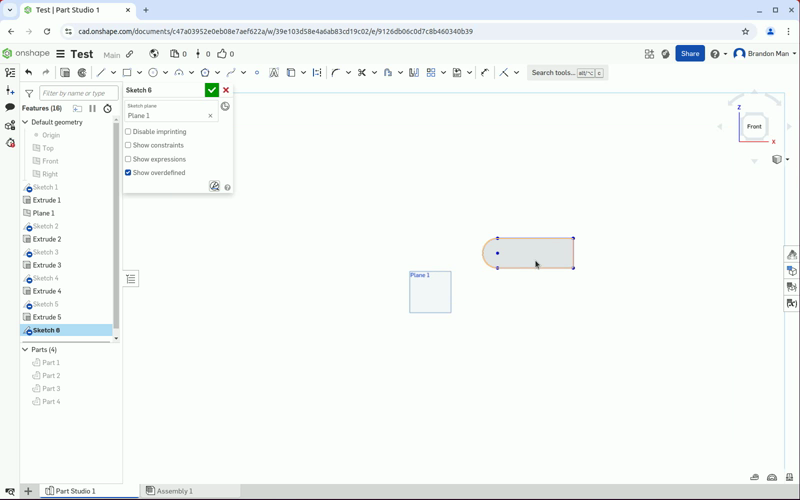
scroll(6)
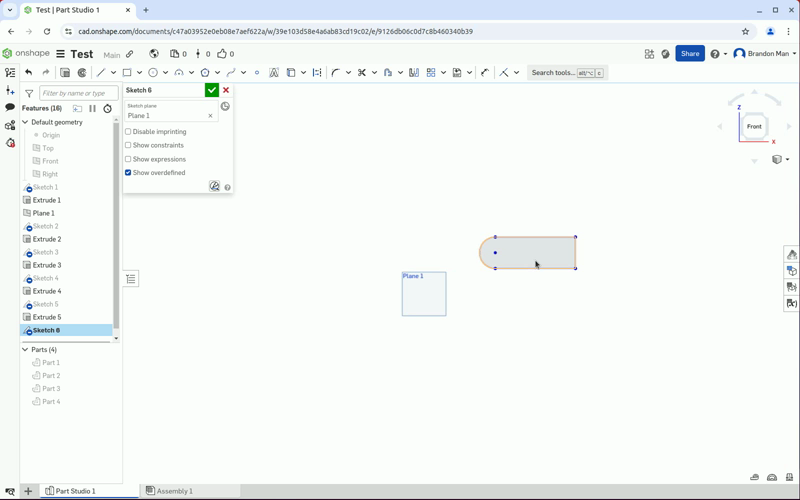
scroll(6)
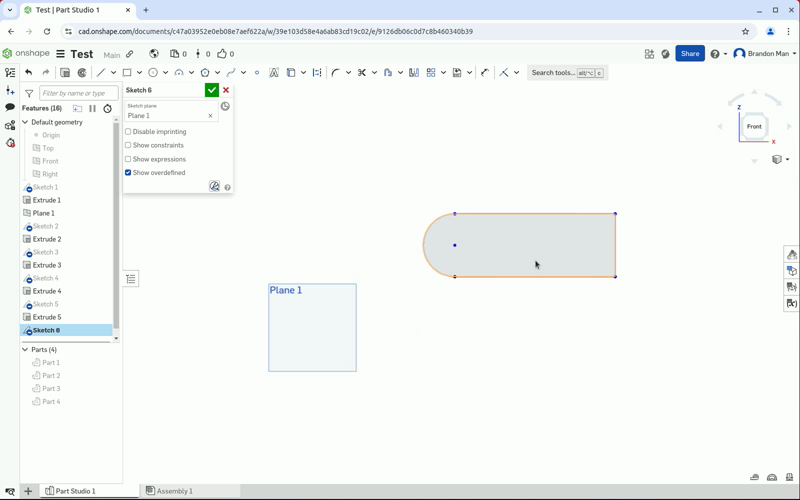
scroll(6)
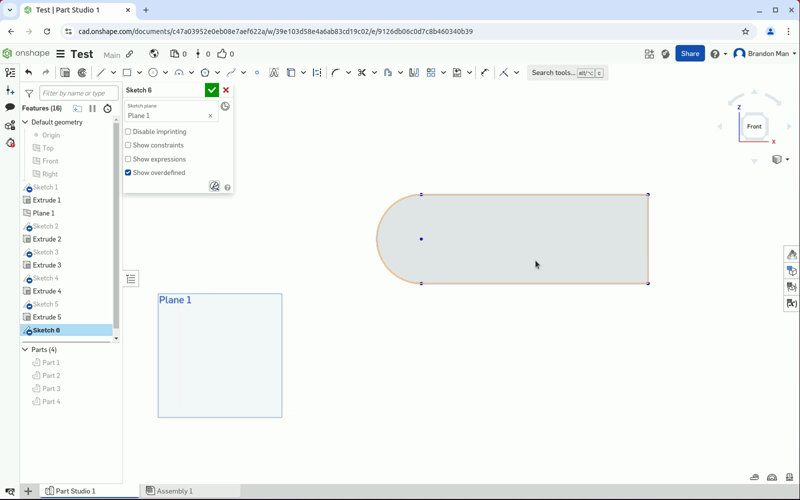
scroll(6)
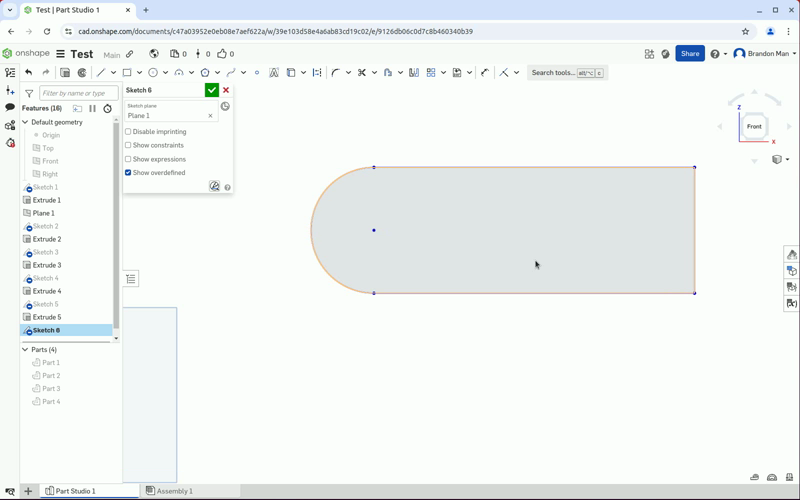
scroll(6)
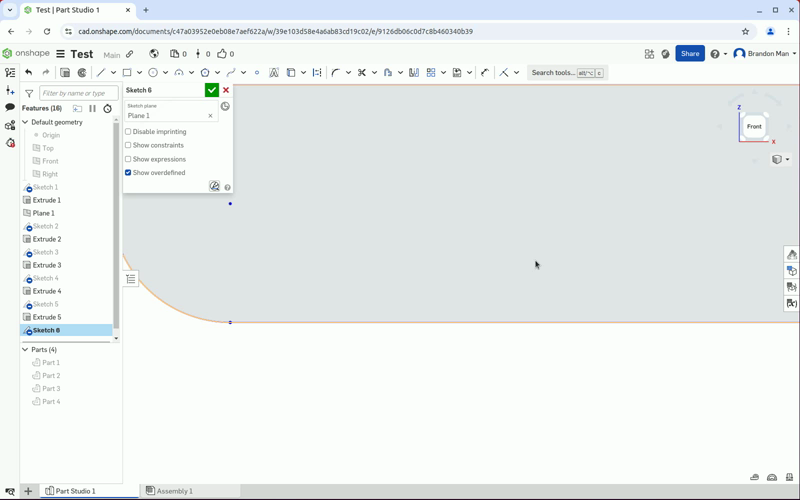
click(535, 260)
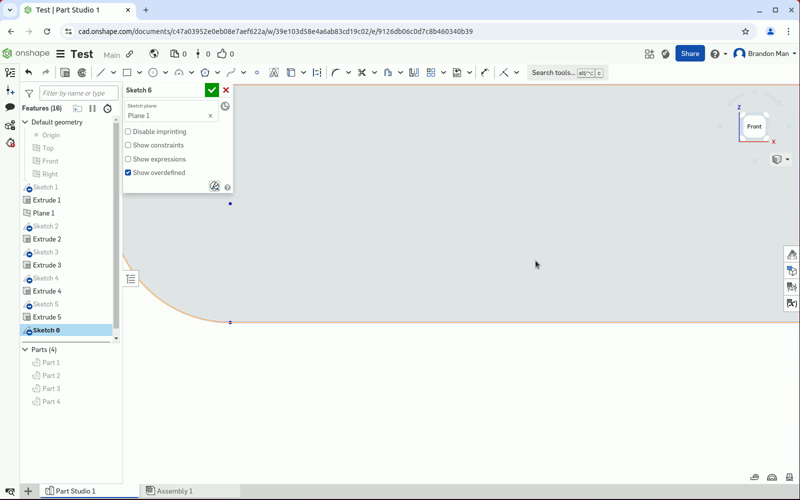
scroll(-6)
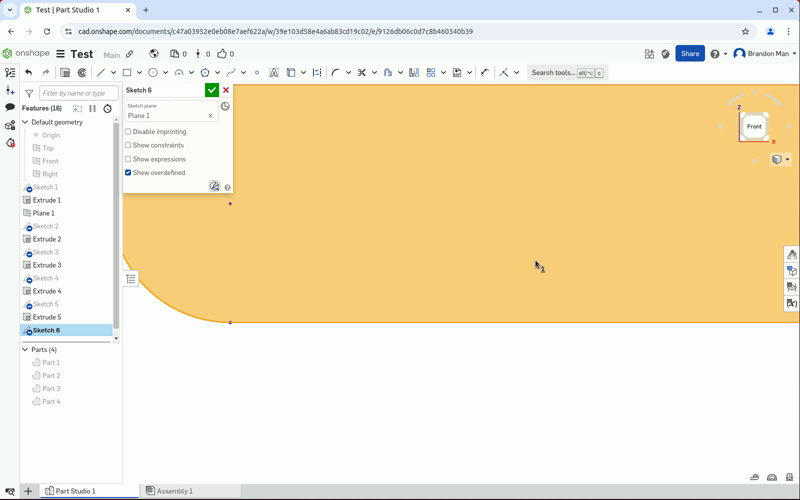
scroll(-6)
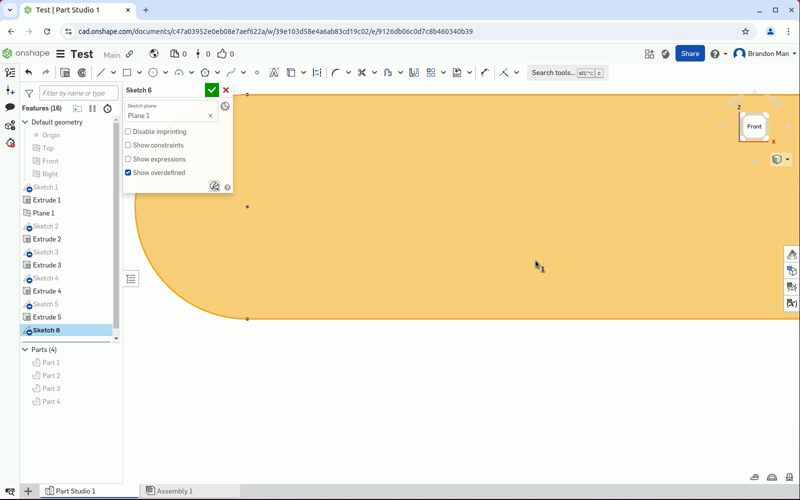
scroll(-6)
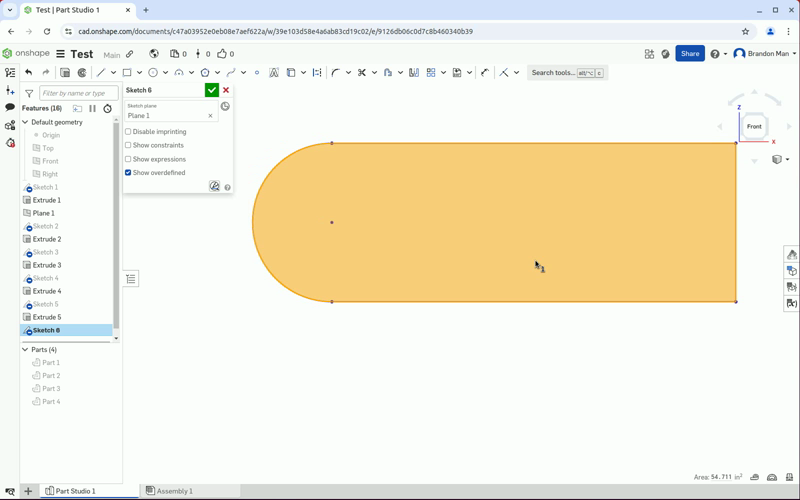
scroll(-6)
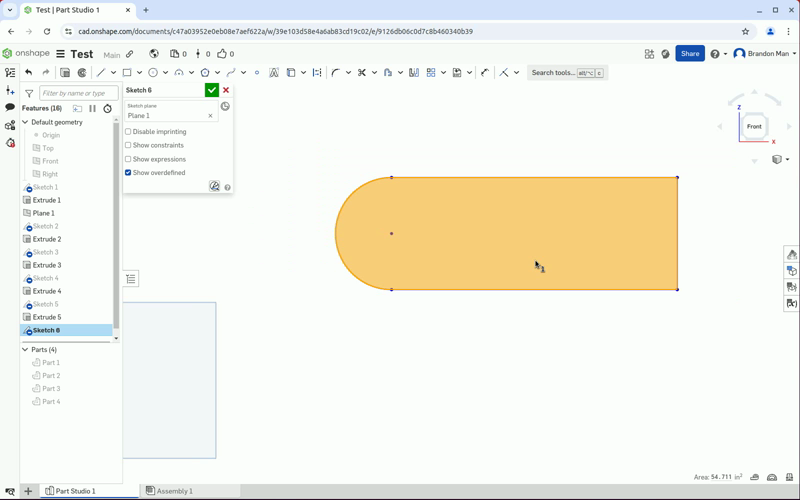
scroll(-6)
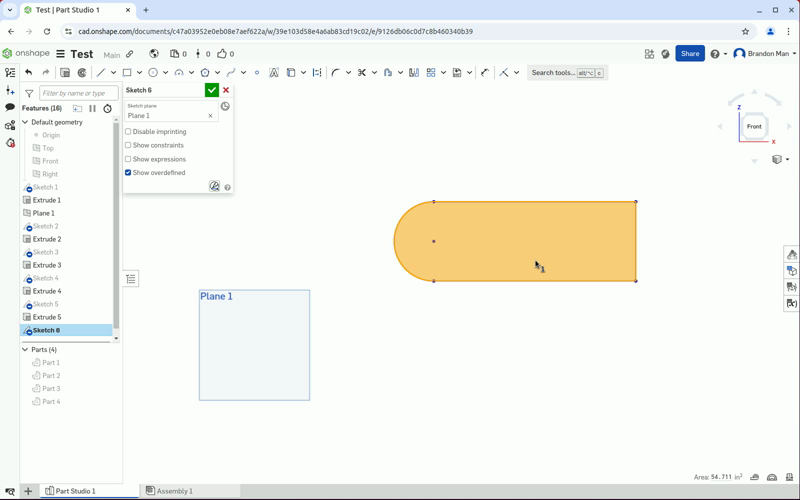
scroll(-6)
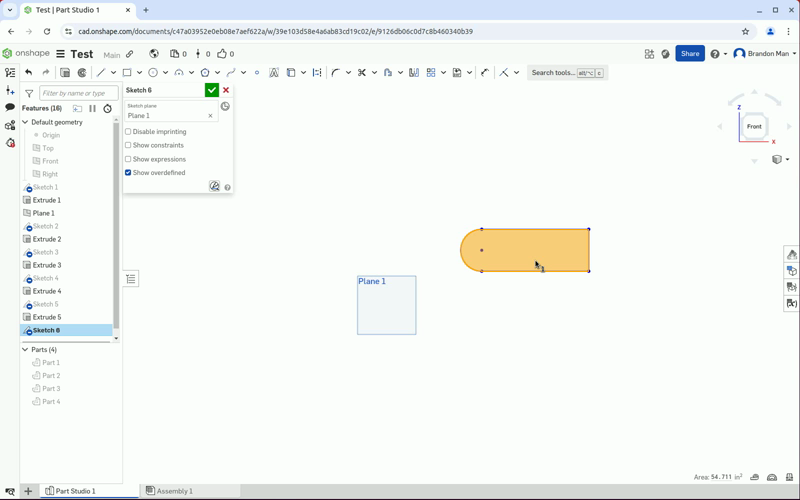
scroll(-6)
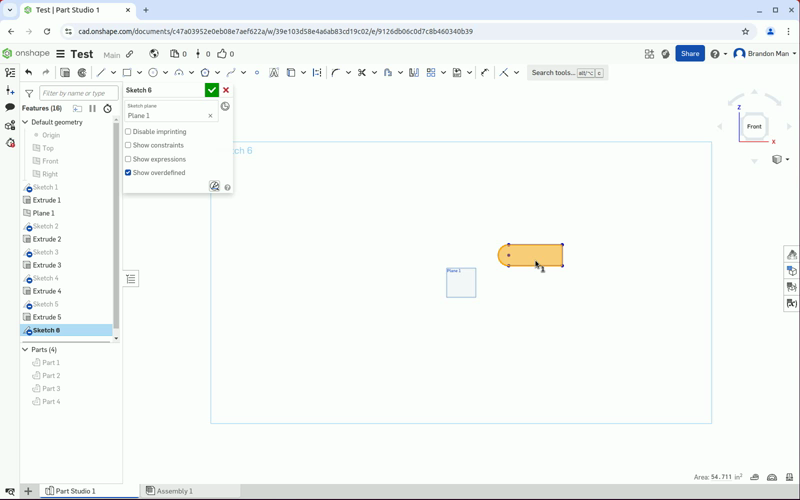
mouse_move(73, 352)
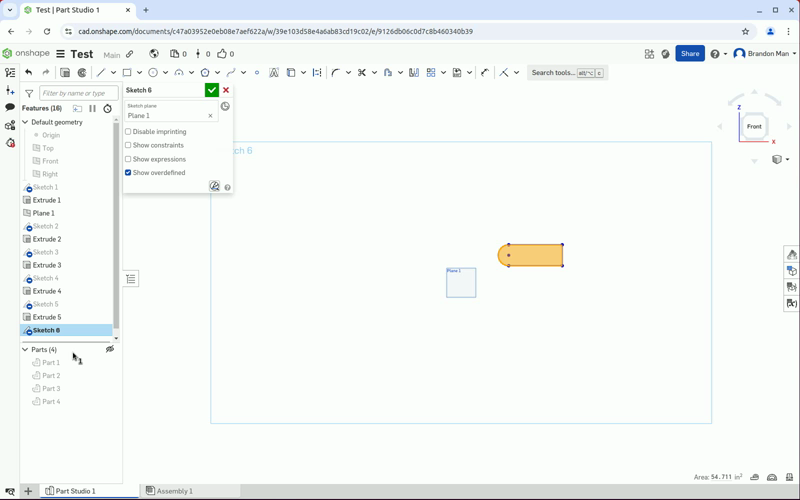
key(shift+y)
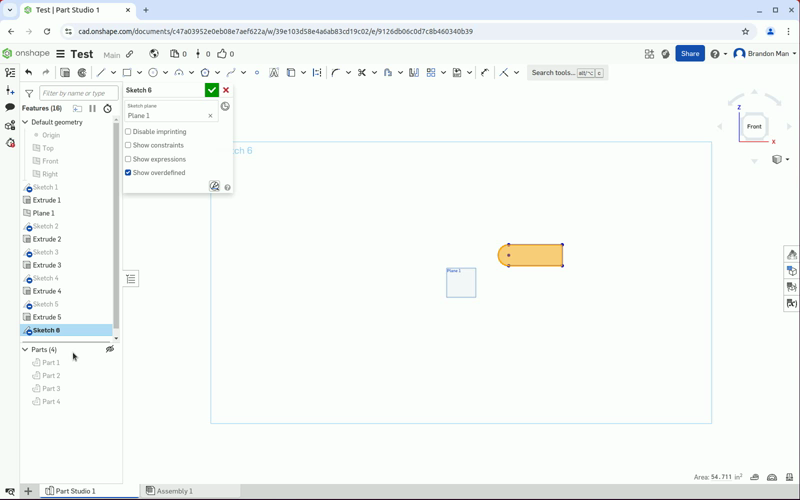
key(shift+e)
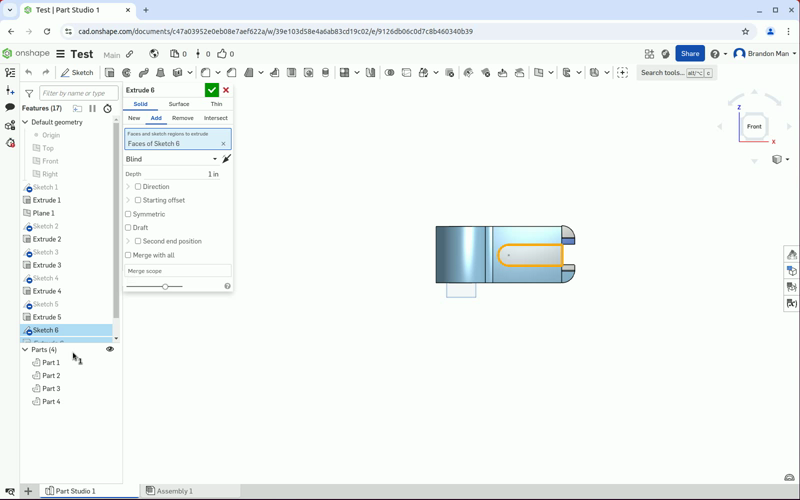
mouse_move(143, 106)
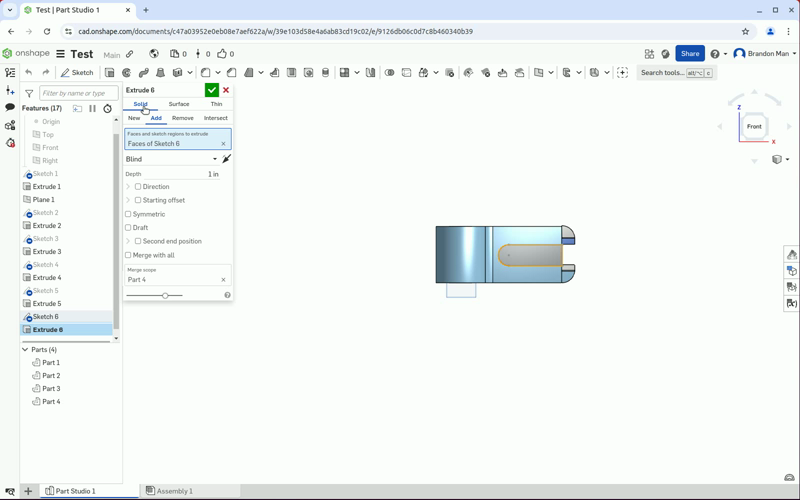
click(143, 106)
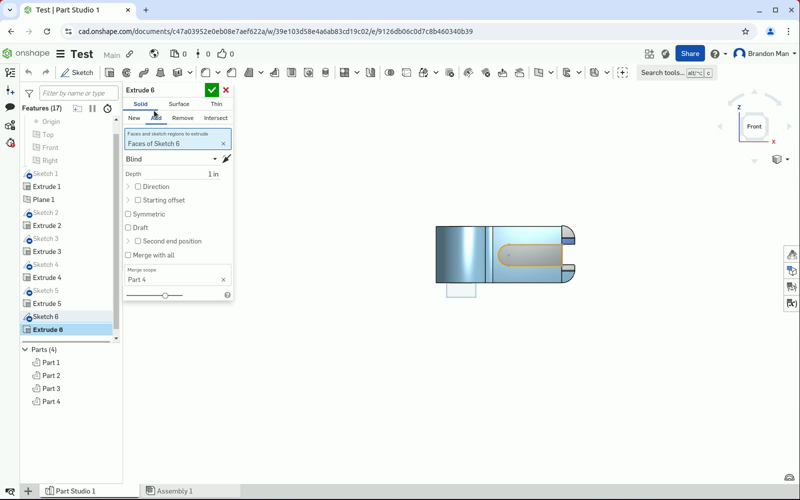
mouse_move(186, 120)
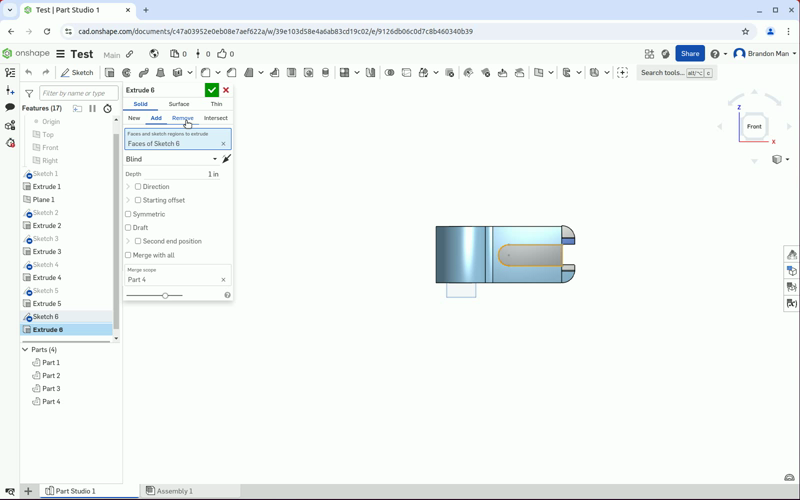
click(186, 120)
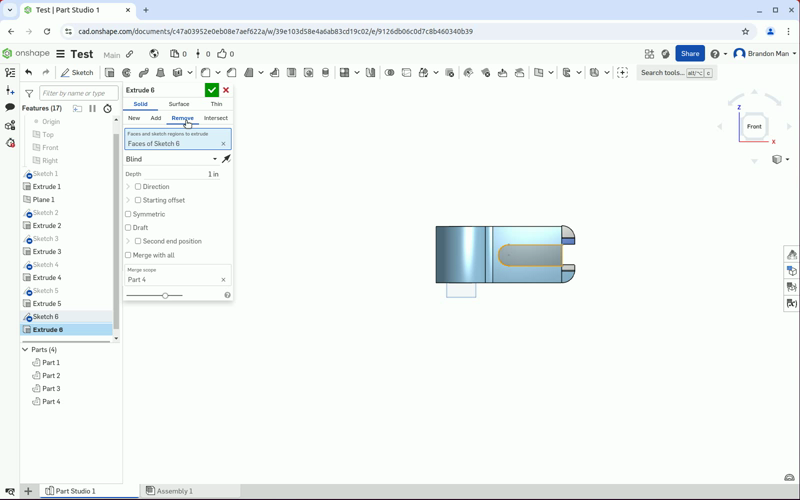
key(tab, 4)
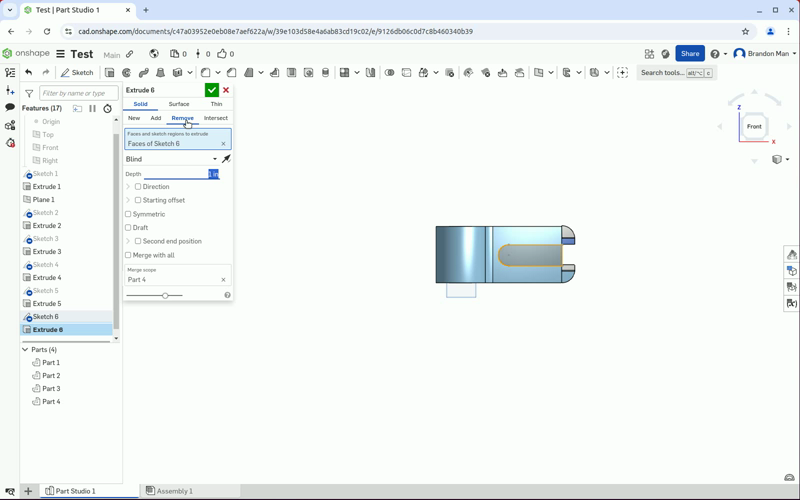
text(3.37)
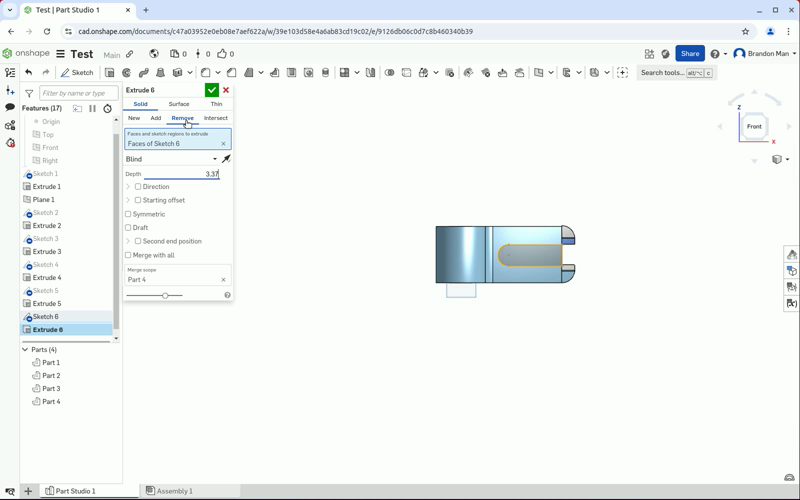
key(tab, 6)
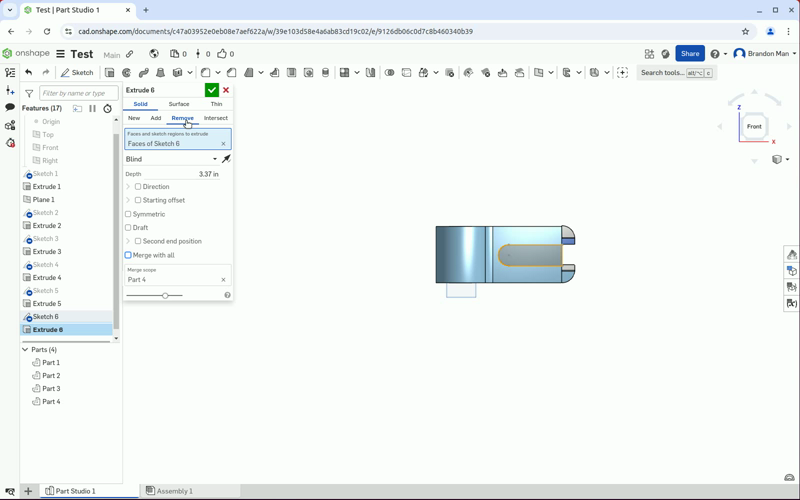
key(space)
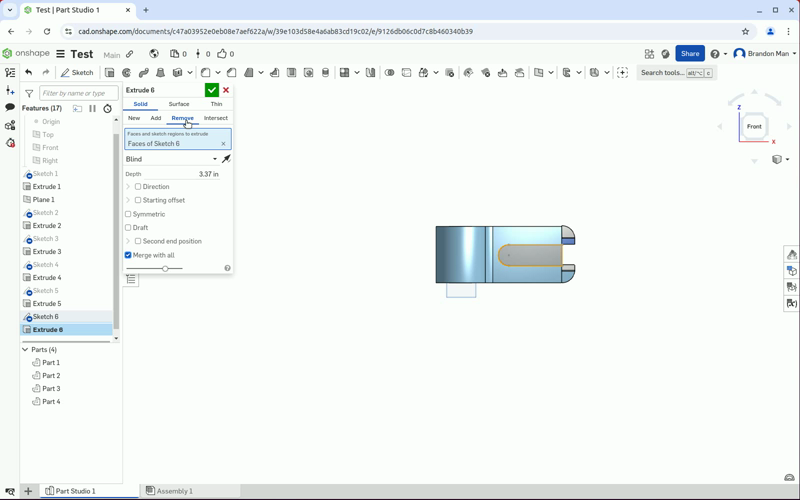
key(enter)
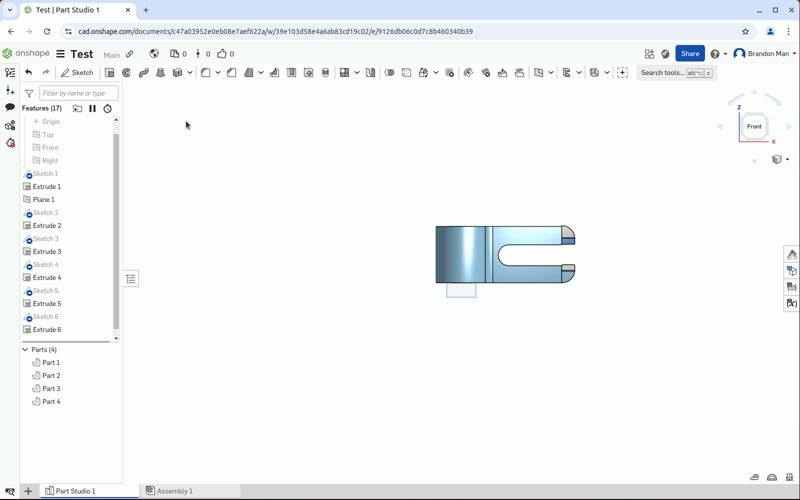
key(shift+h)
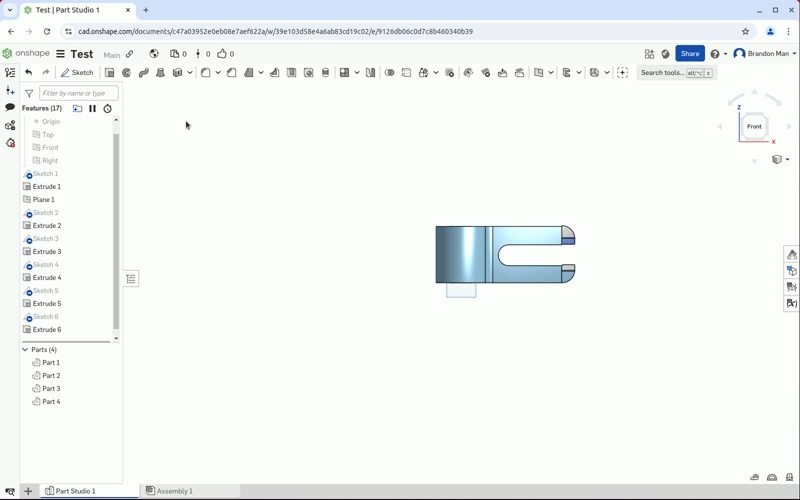
key(shift+h)
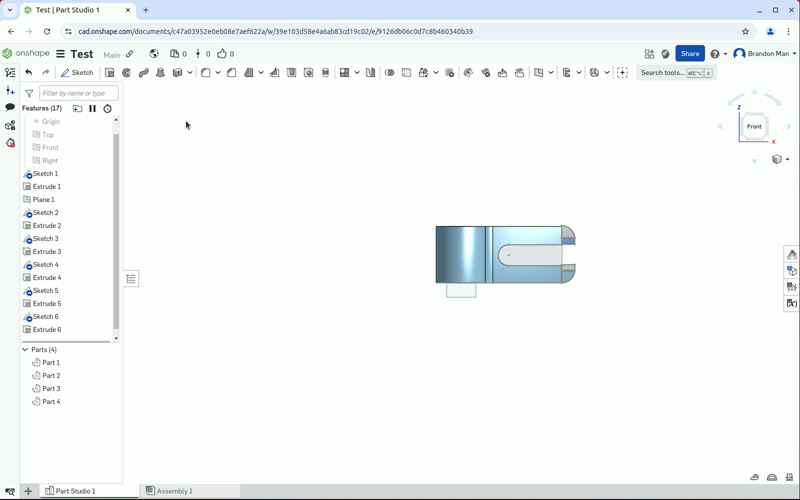
key(shift+7)
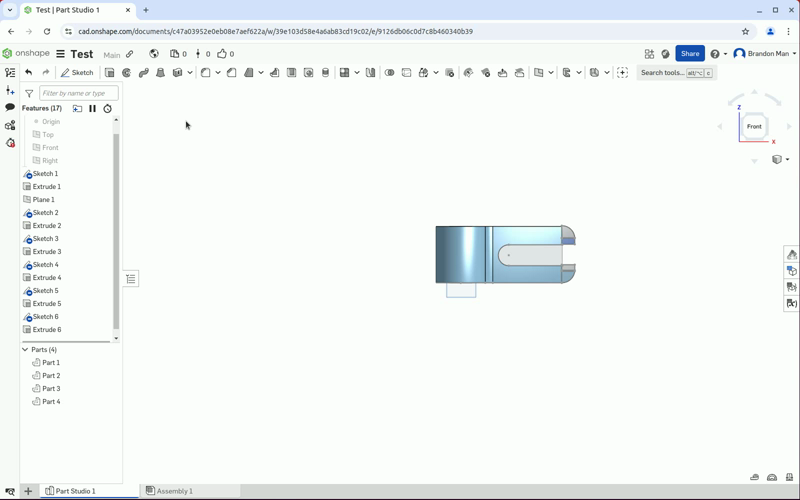
key(left, 2)
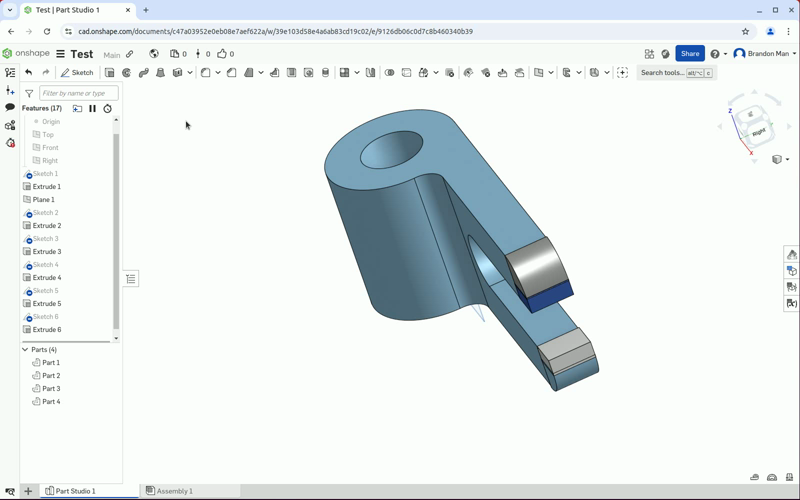
key(down, 2)
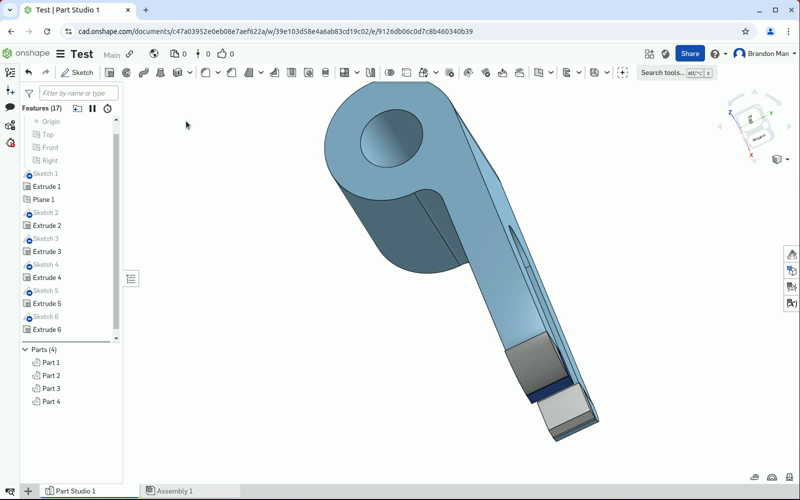
key(up, 2)
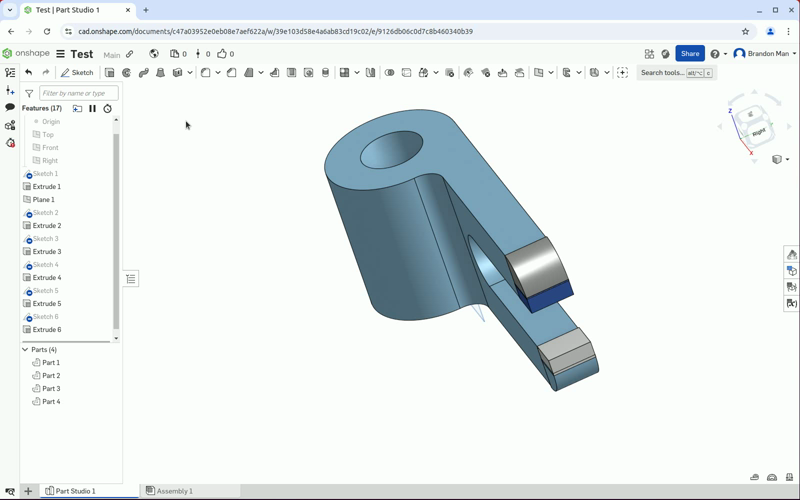
key(right, 2)
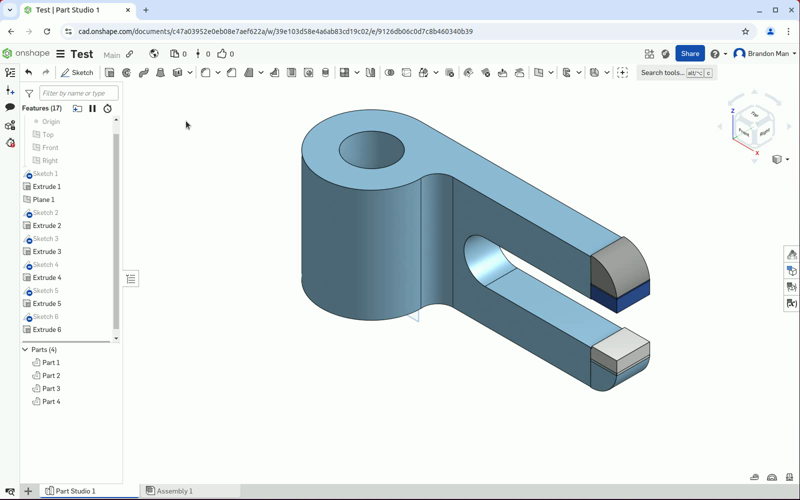
mouse_move(69, 176)
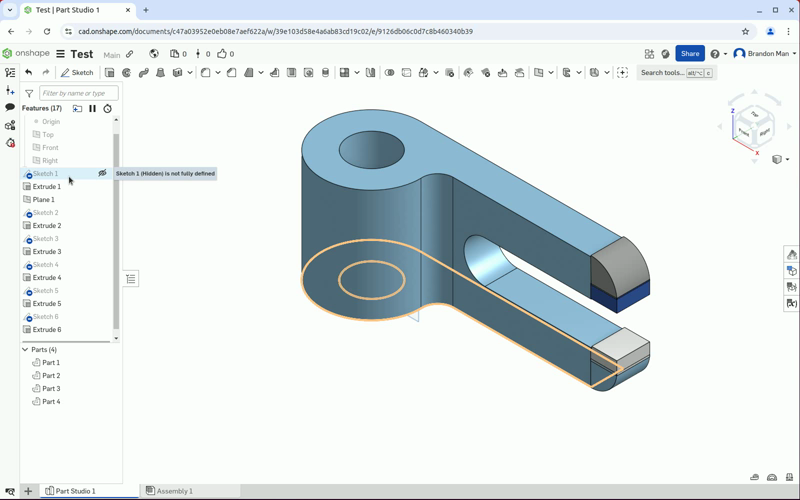
click(69, 176)